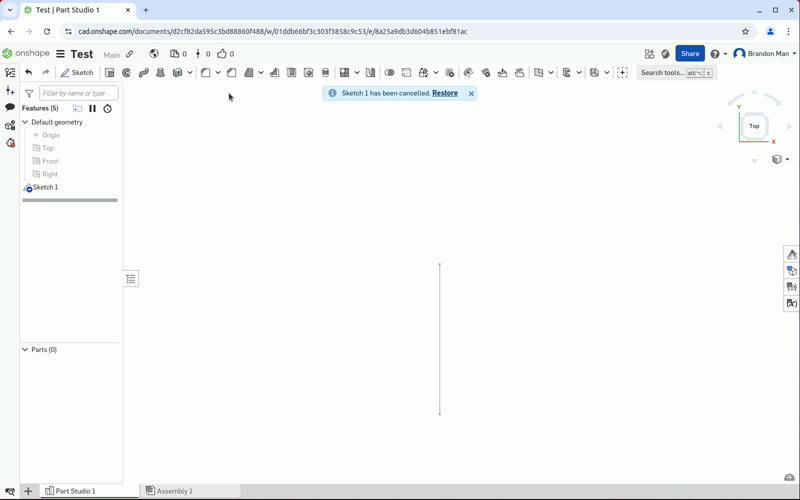
key(shift+h)
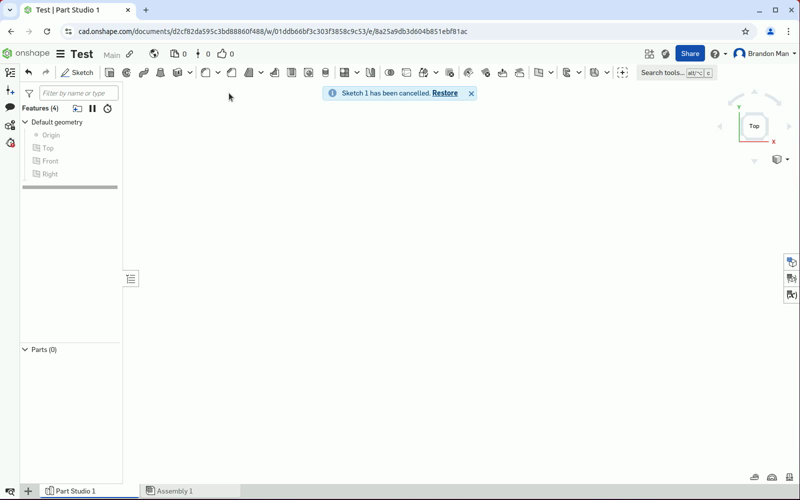
mouse_move(73, 352)
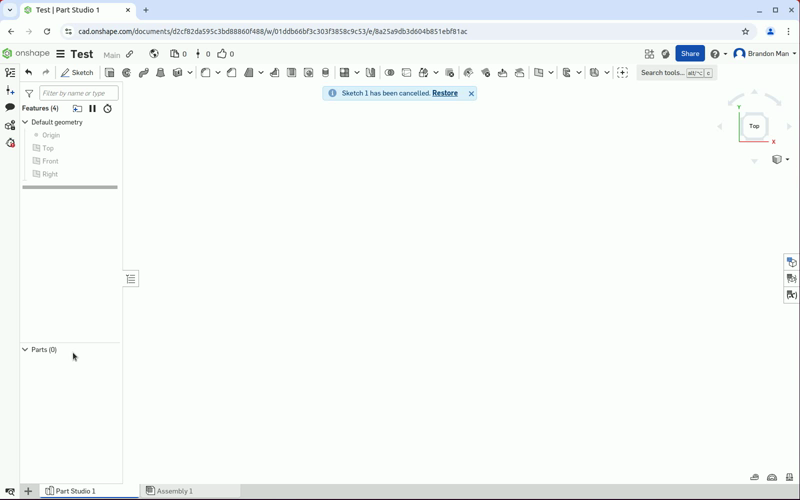
key(y)
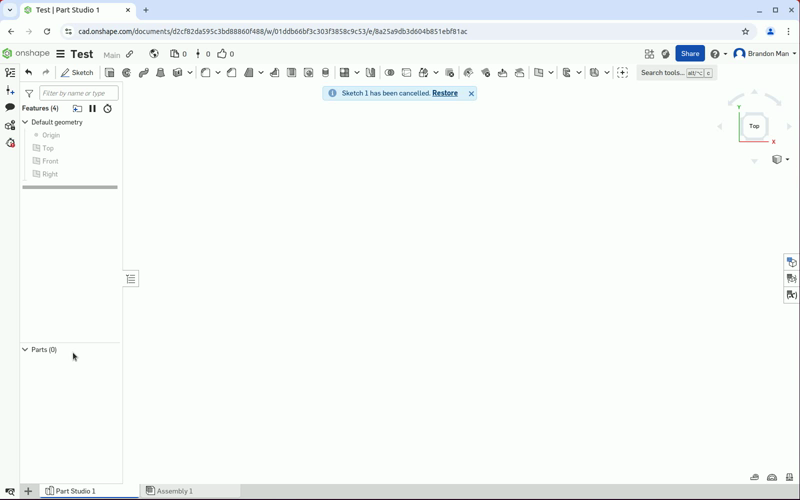
key(shift+p)
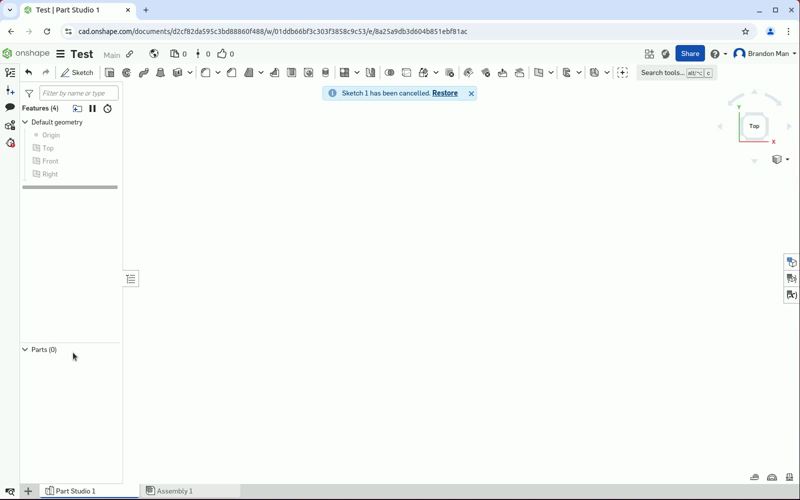
key(space)
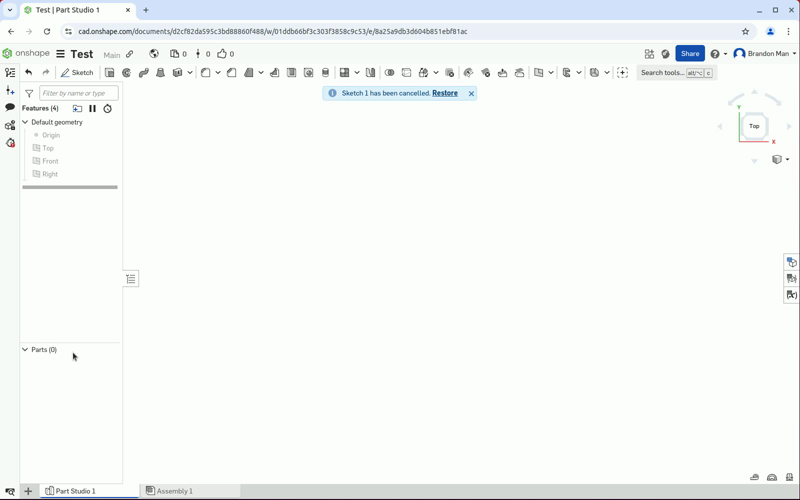
key_down(shift)
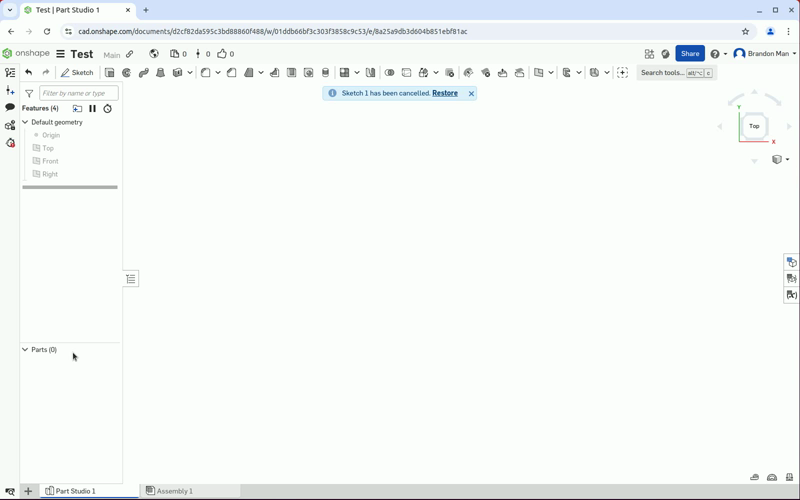
key(up)
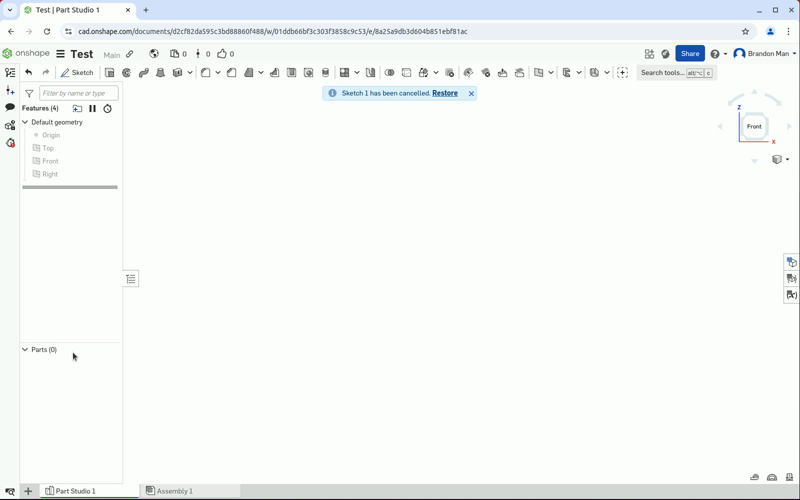
key_up(shift)
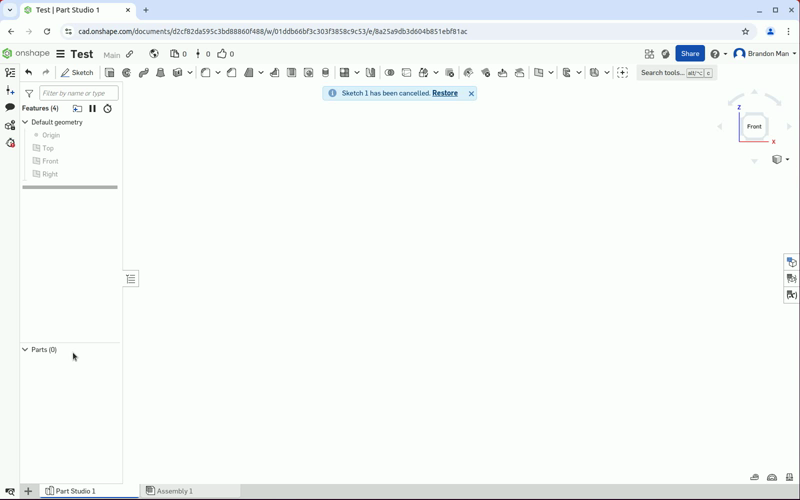
mouse_move(73, 352)
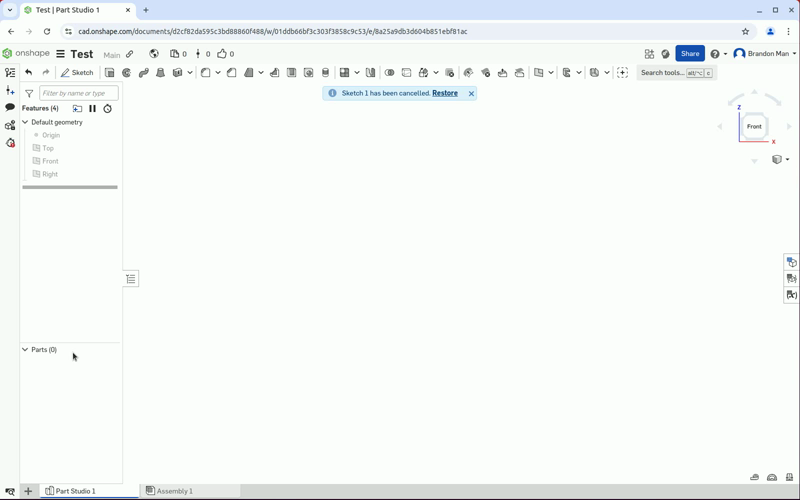
key(shift+y)
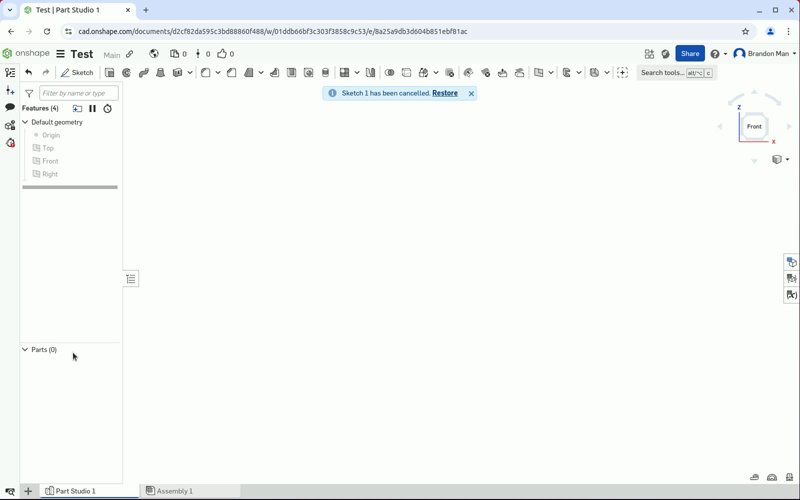
key(shift+s)
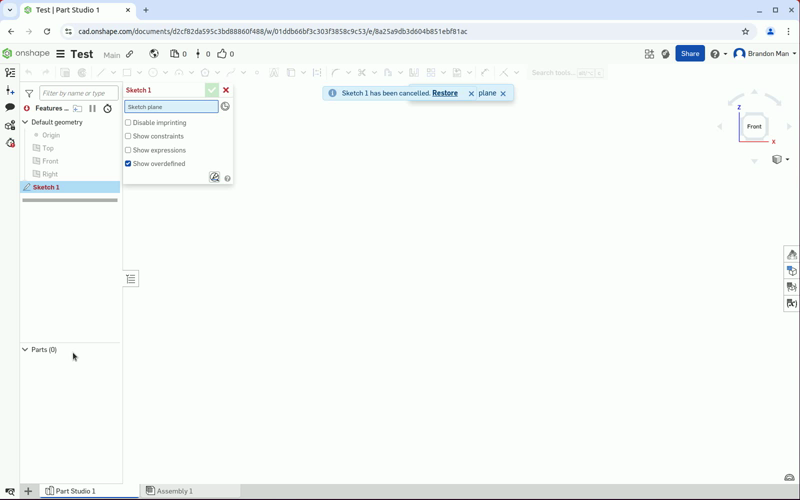
mouse_move(73, 163)
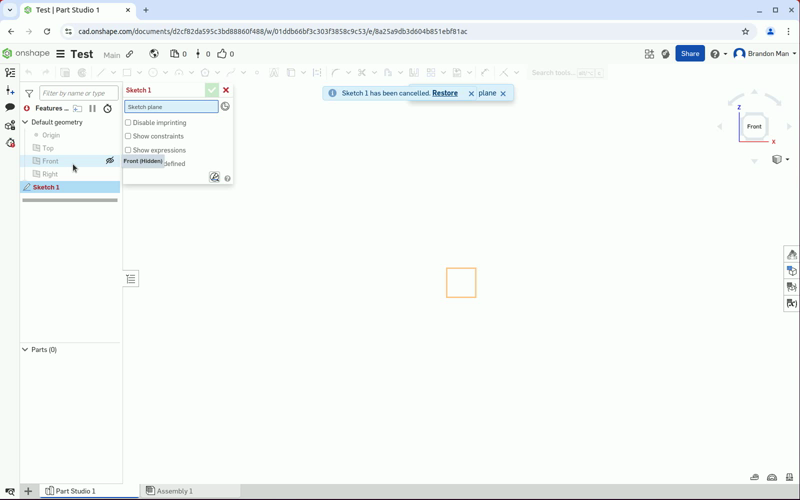
click(73, 163)
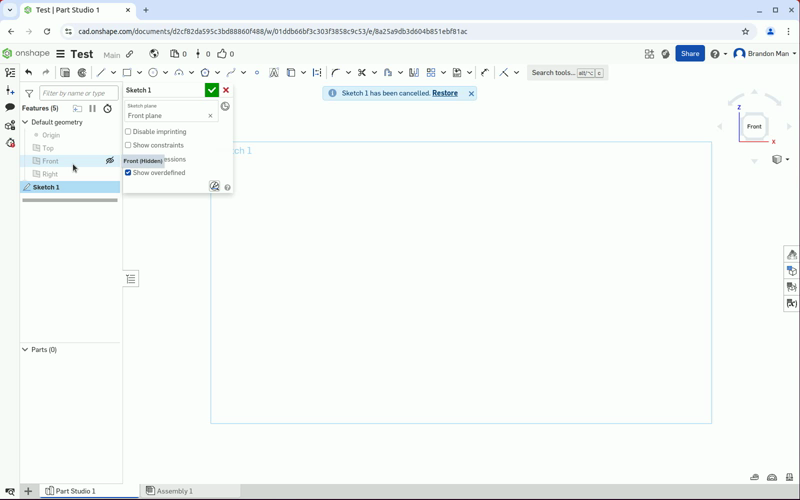
mouse_move(73, 352)
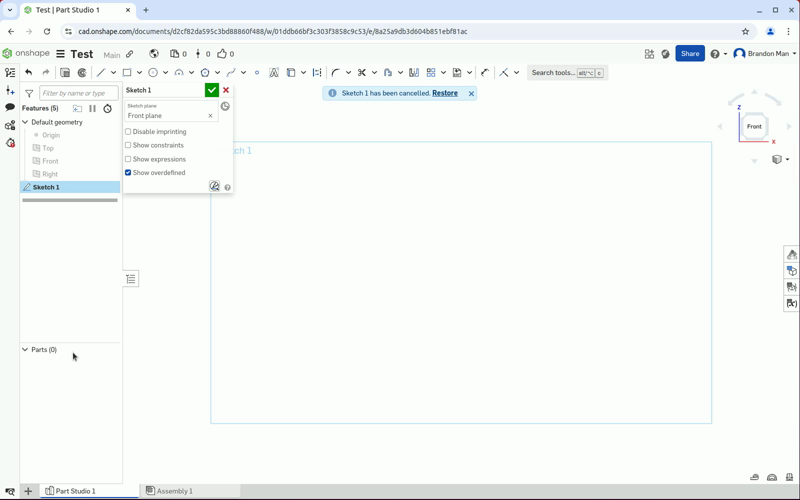
key(y)
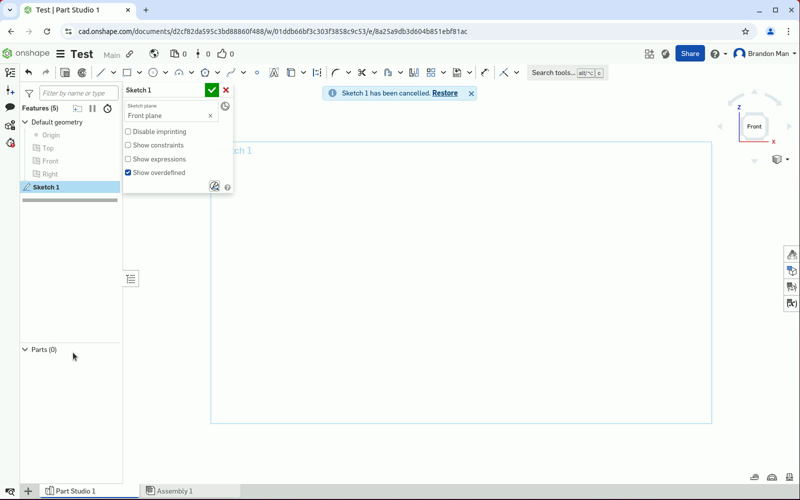
key(a)
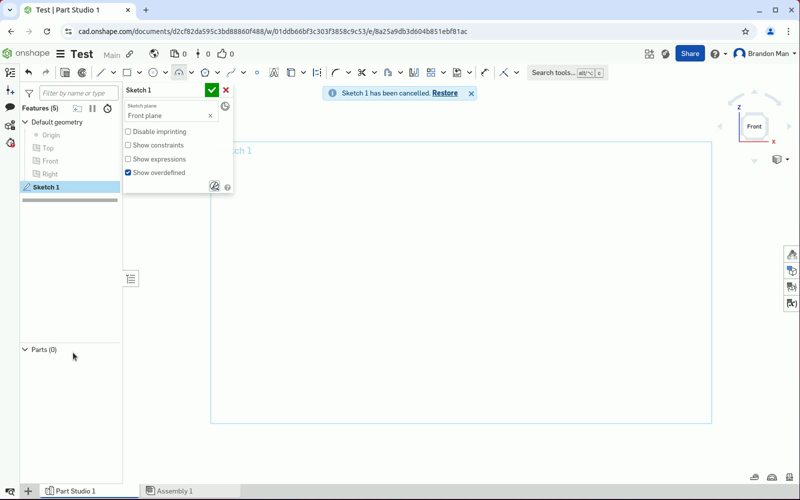
key_down(shift)
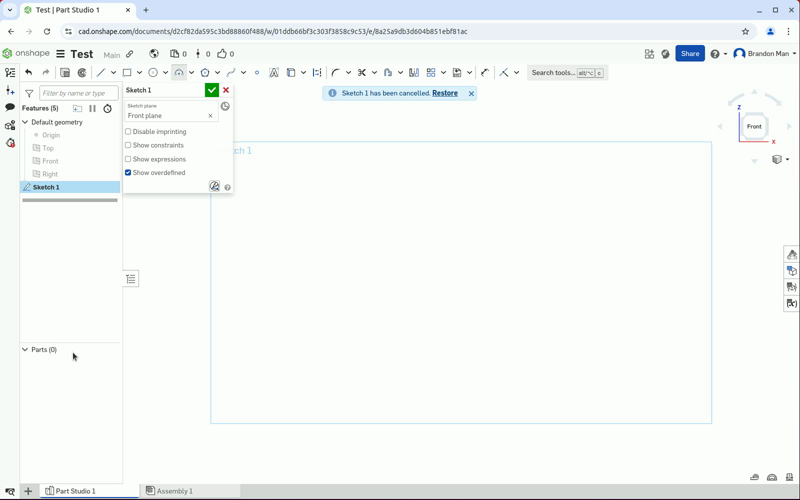
mouse_move(348, 373)
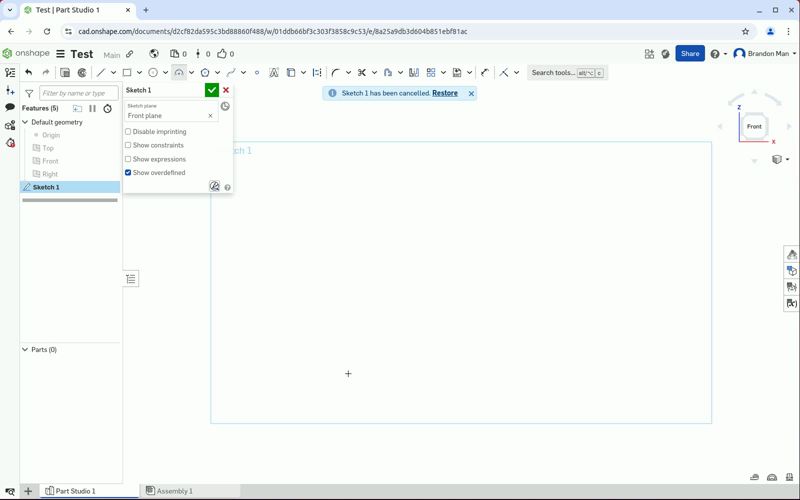
click(348, 373)
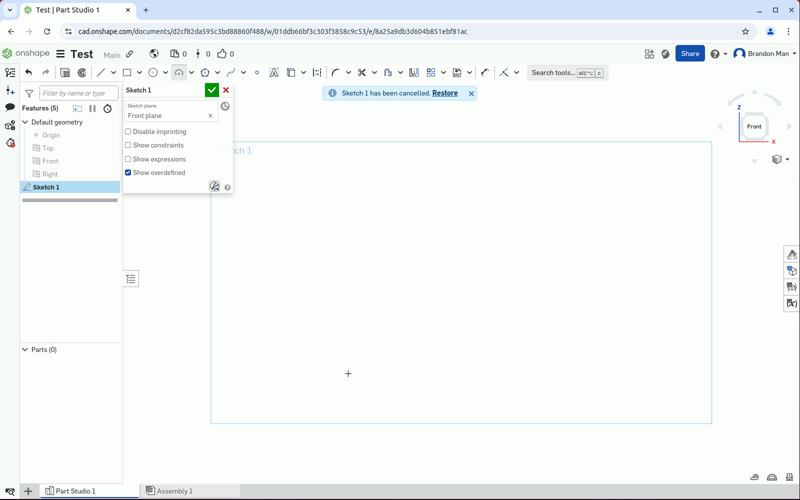
key_up(shift)
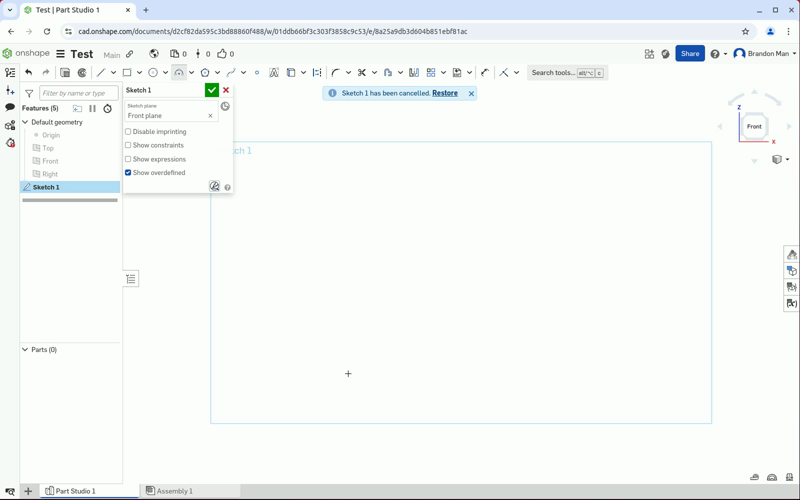
key_down(shift)
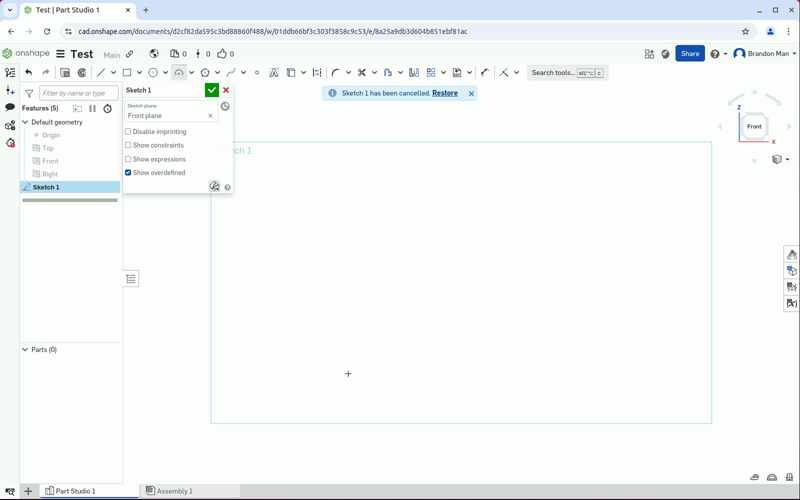
mouse_move(365, 390)
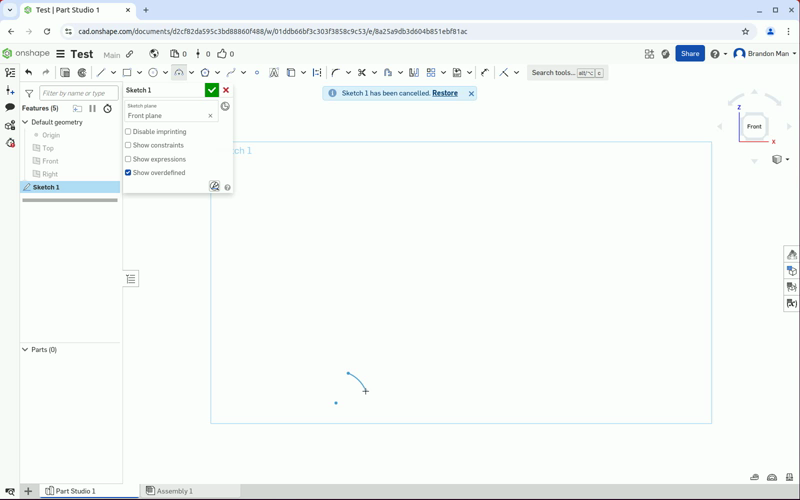
click(365, 390)
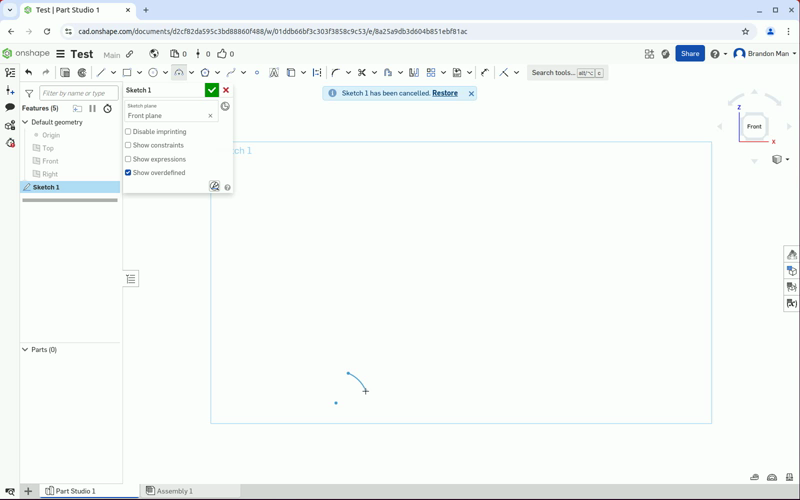
mouse_move(353, 385)
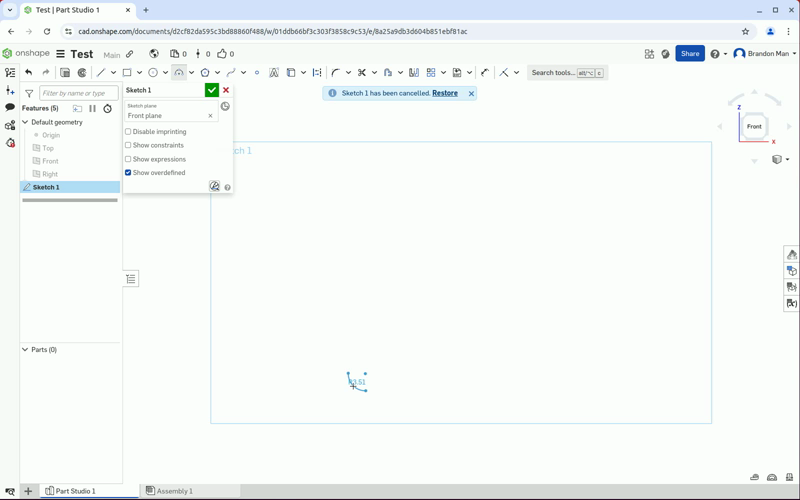
click(353, 385)
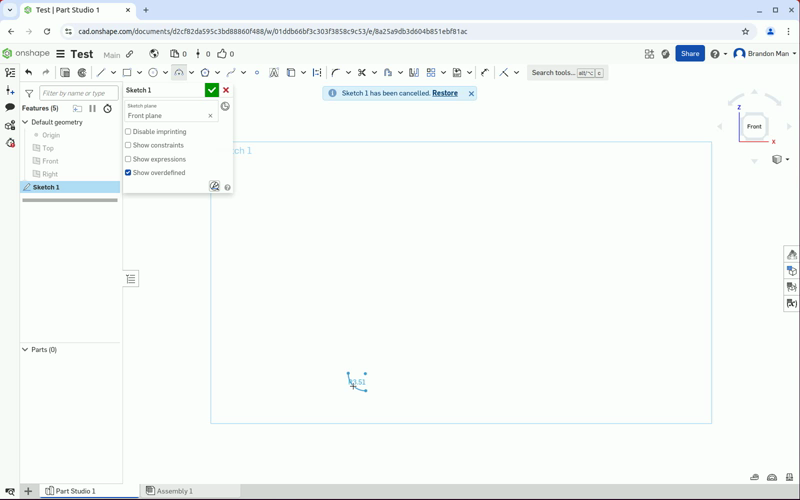
key_up(shift)
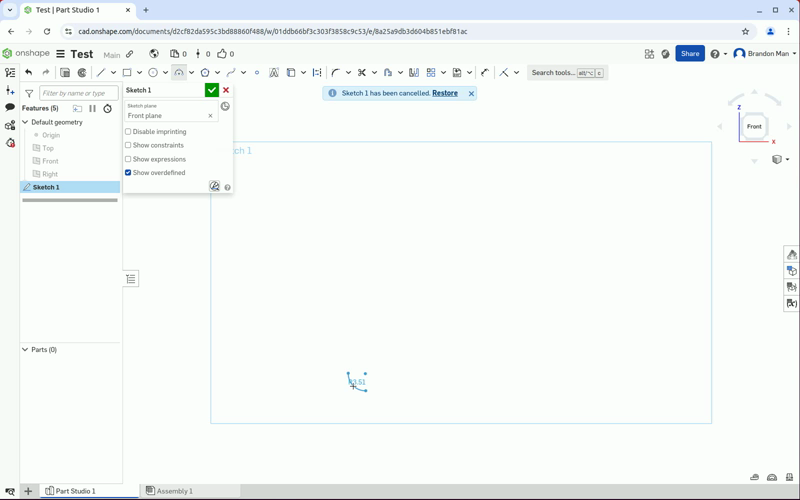
key(esc)
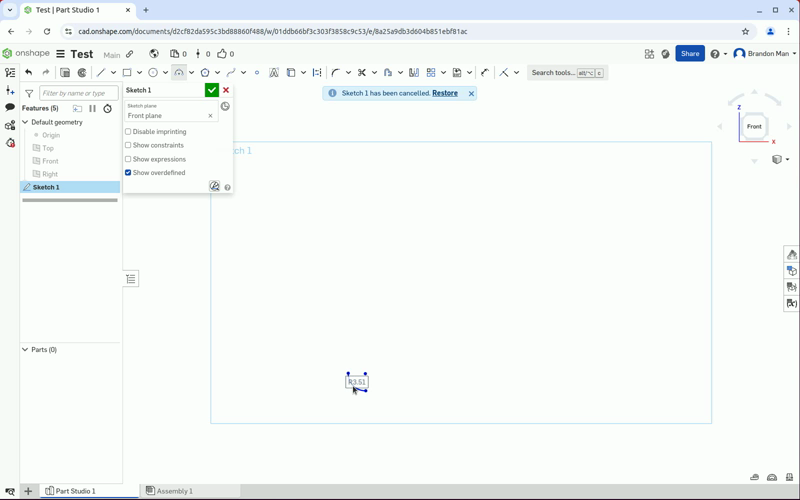
key(l)
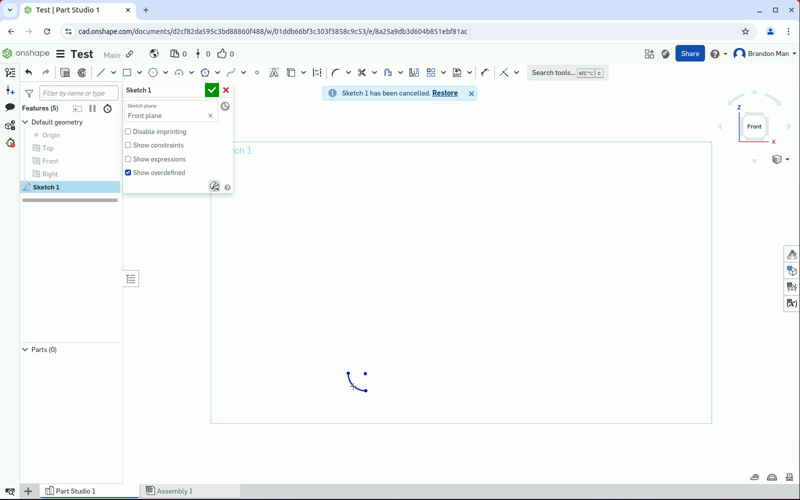
mouse_move(365, 390)
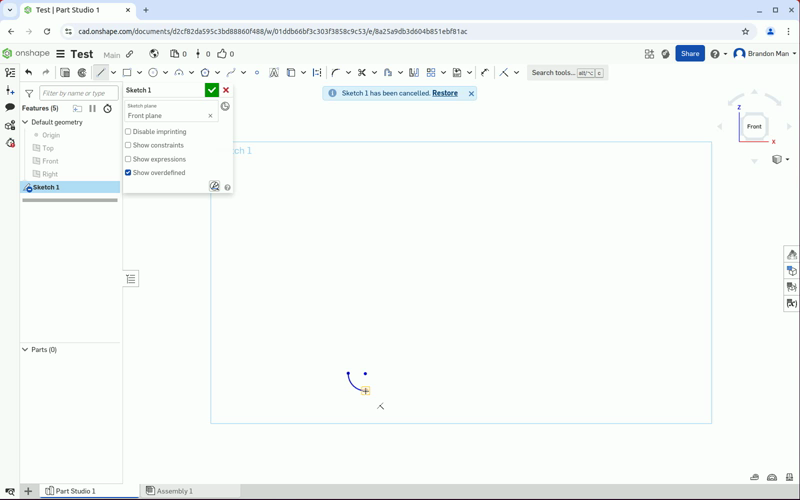
click(365, 390)
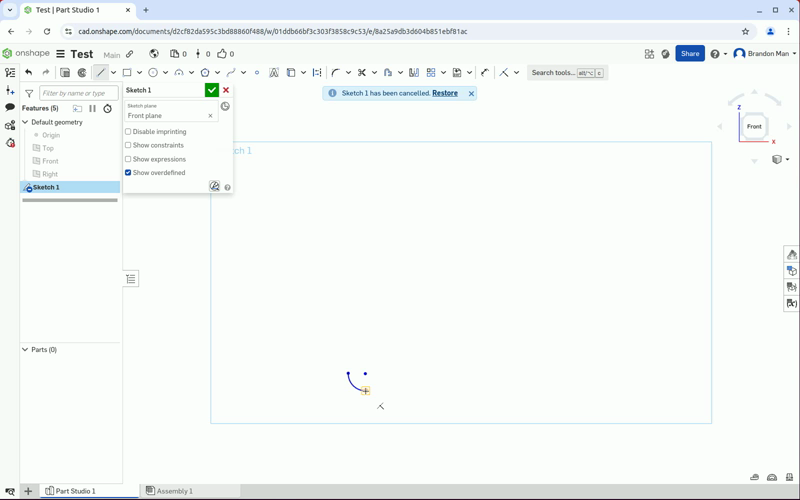
key_down(shift)
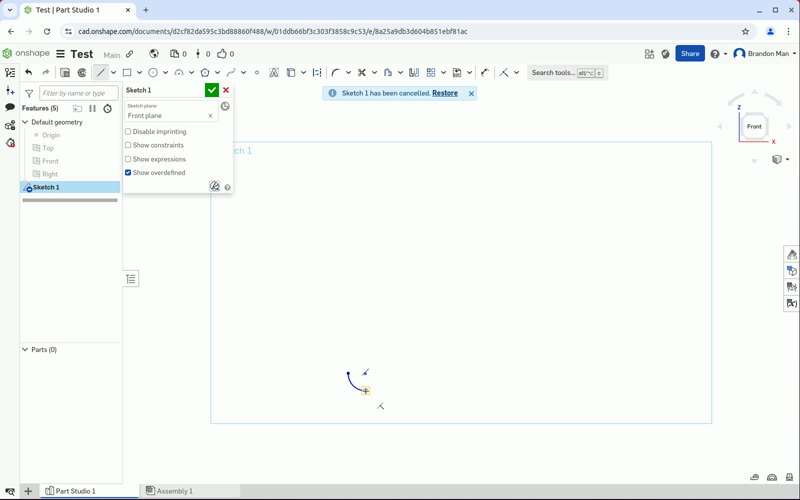
mouse_move(482, 390)
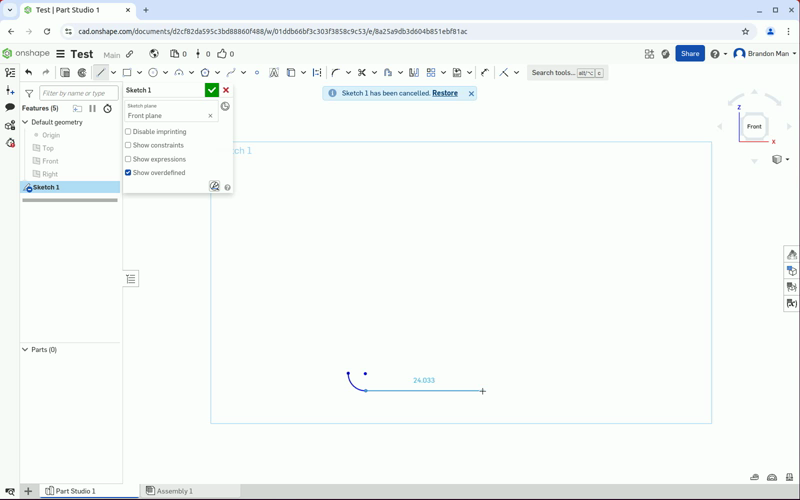
click(482, 390)
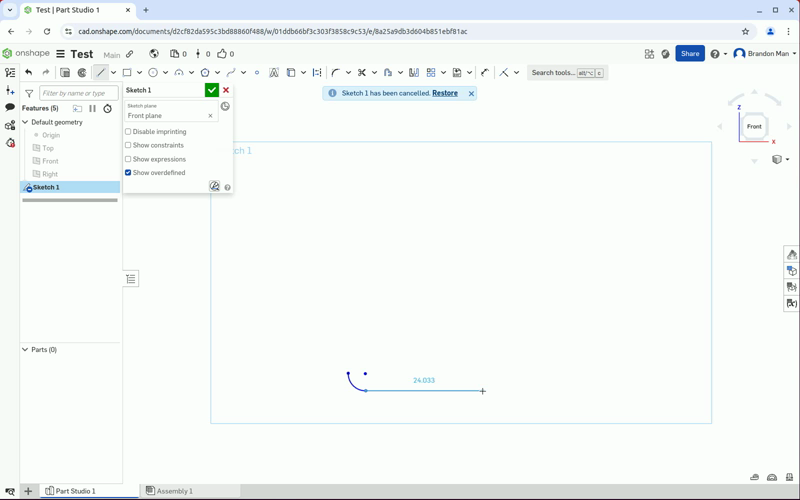
key_up(shift)
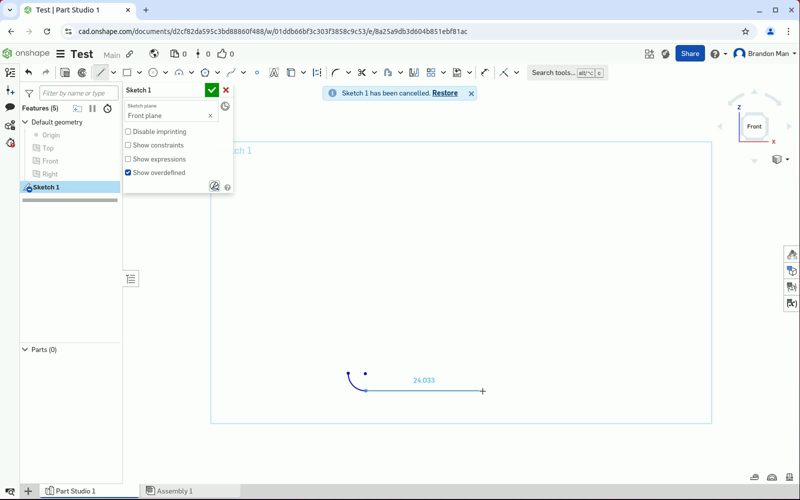
key(esc)
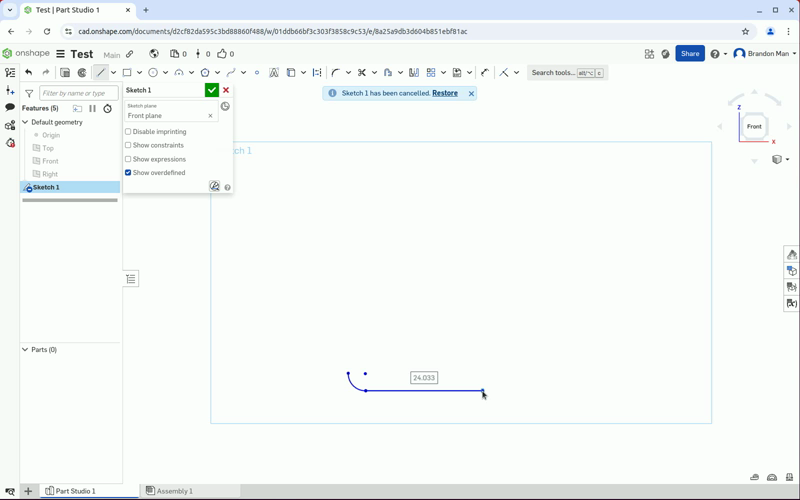
key(a)
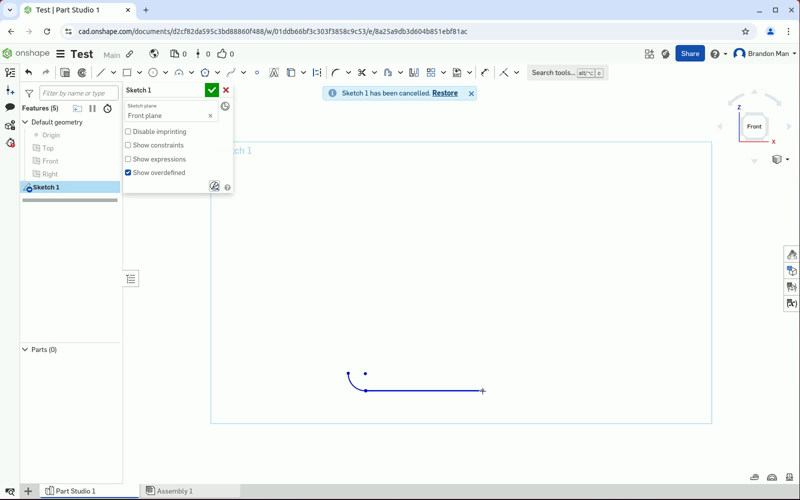
mouse_move(482, 390)
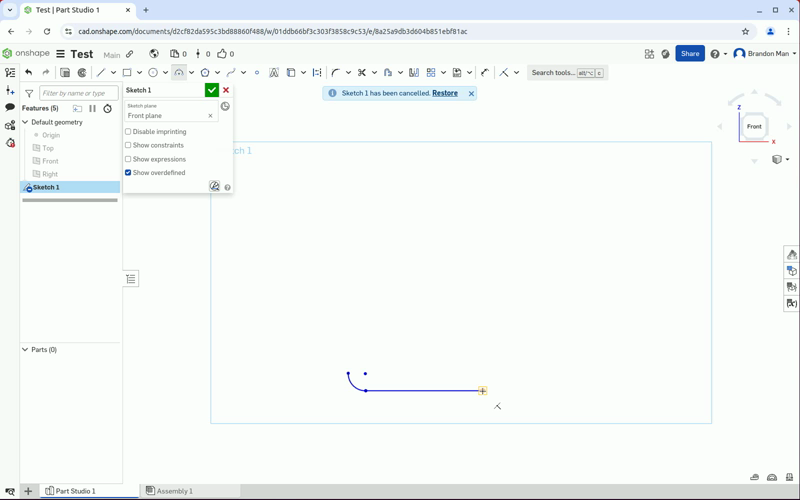
click(482, 390)
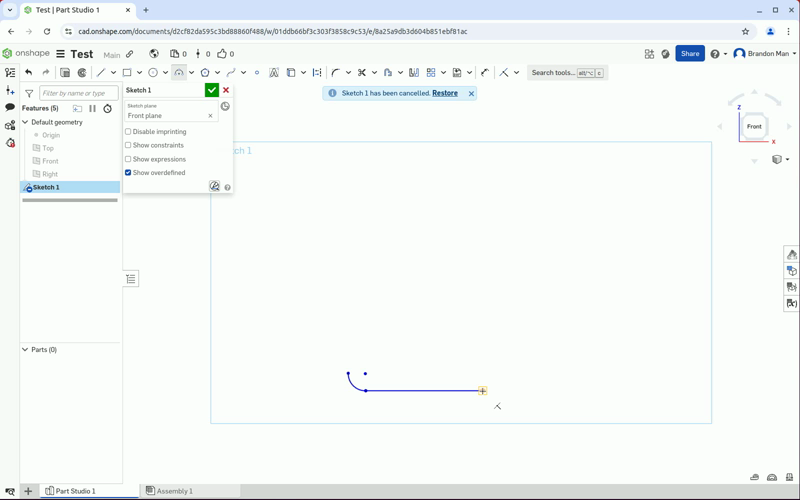
key_down(shift)
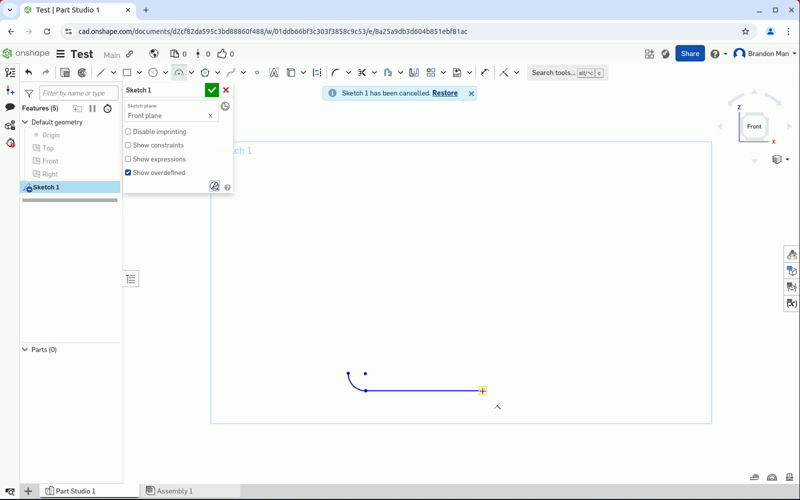
mouse_move(500, 373)
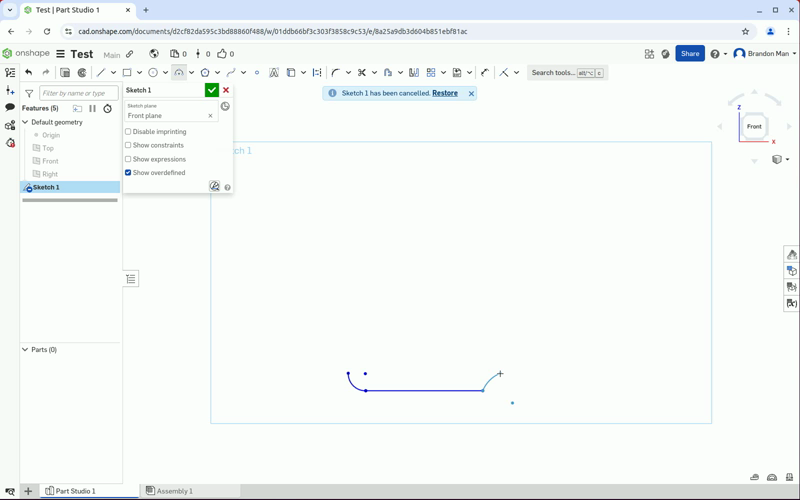
click(500, 373)
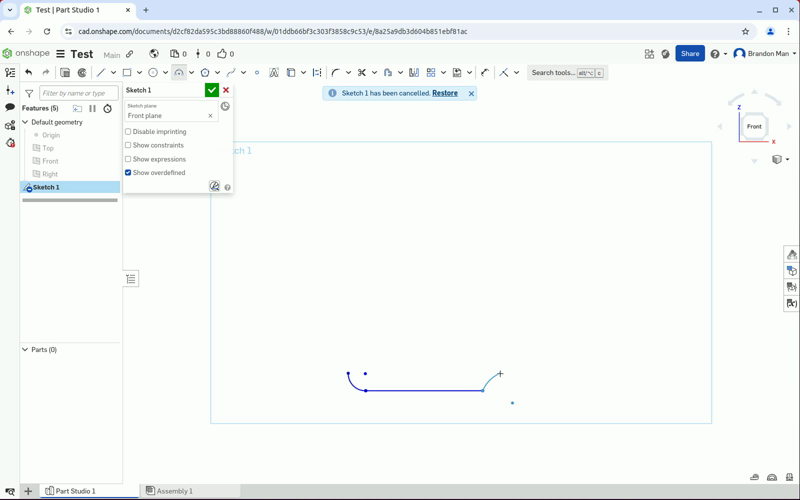
mouse_move(495, 385)
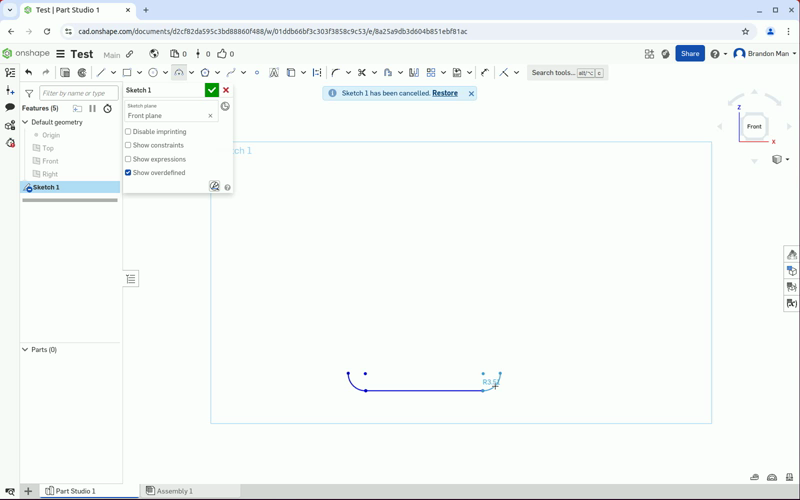
click(495, 385)
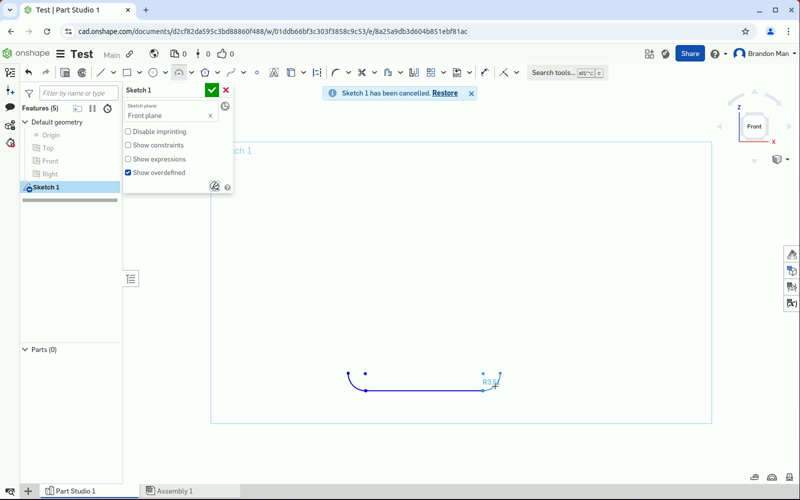
key_up(shift)
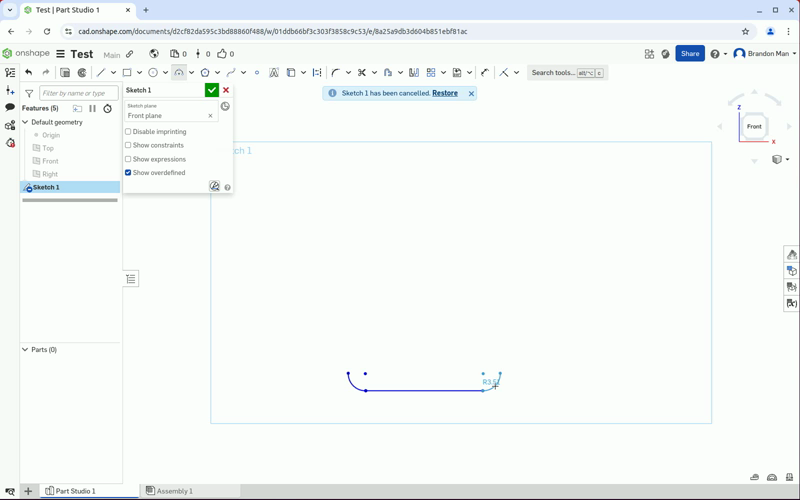
key(esc)
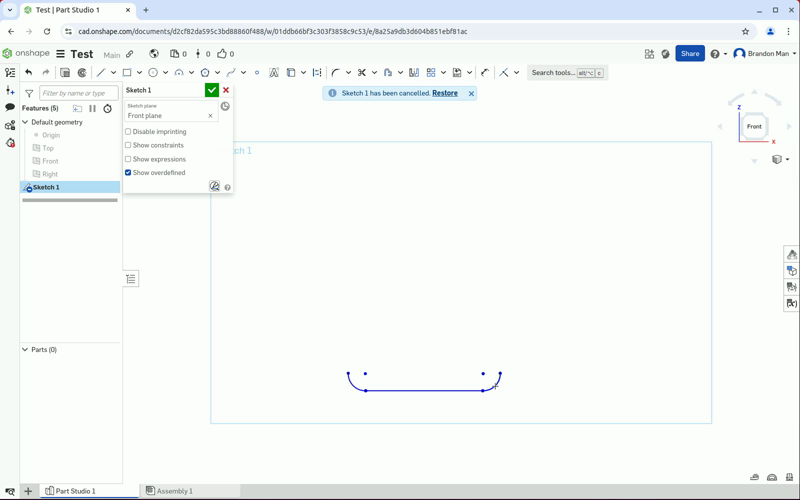
key(l)
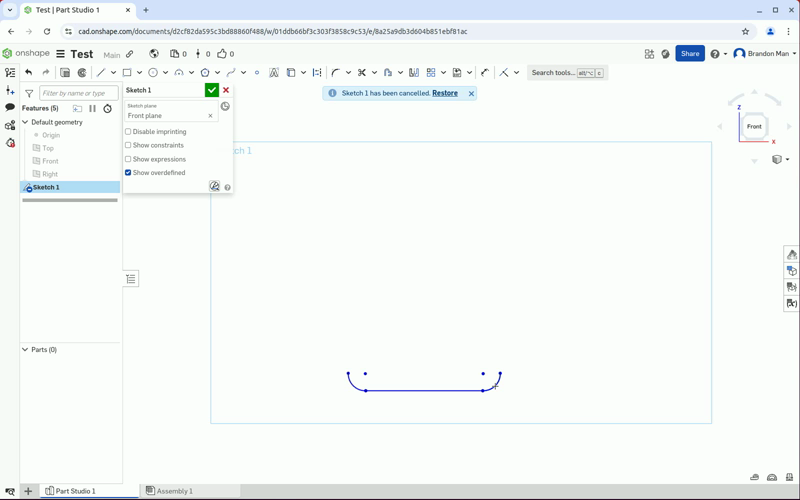
mouse_move(500, 373)
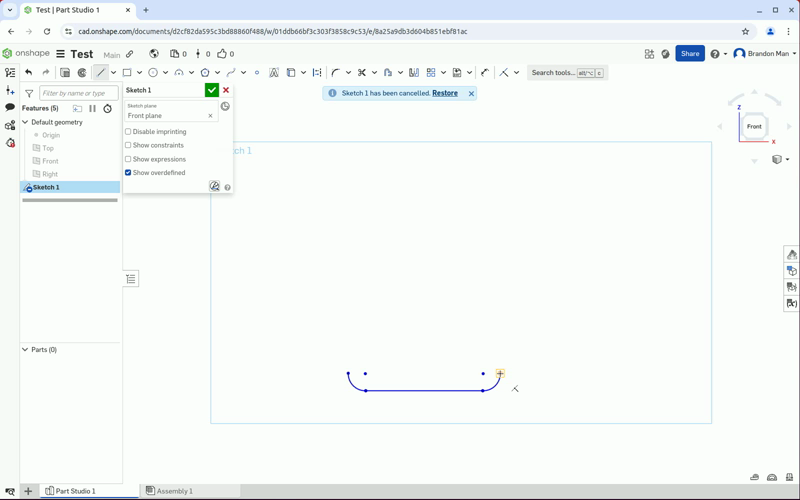
click(500, 373)
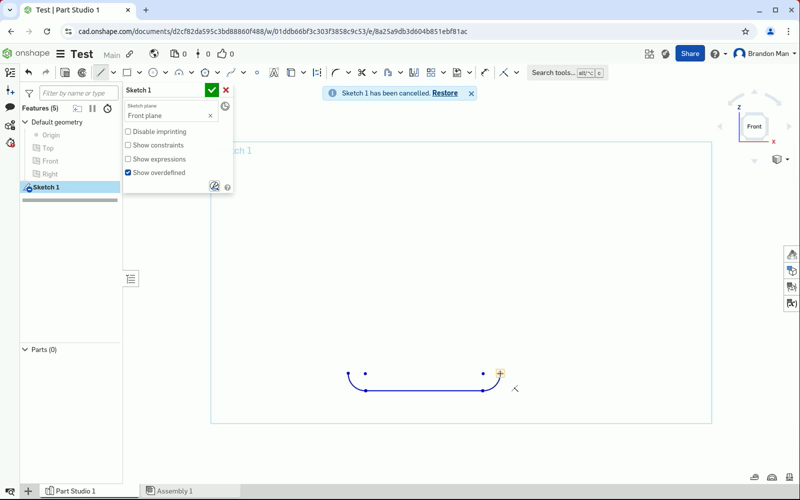
key_down(shift)
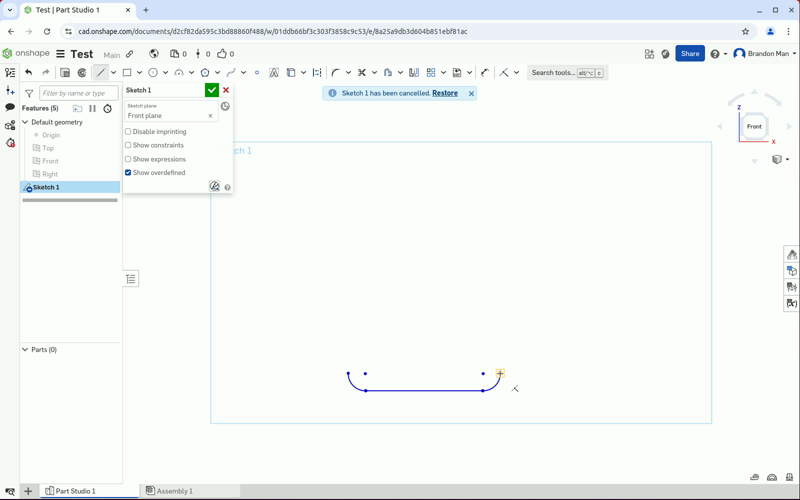
mouse_move(500, 301)
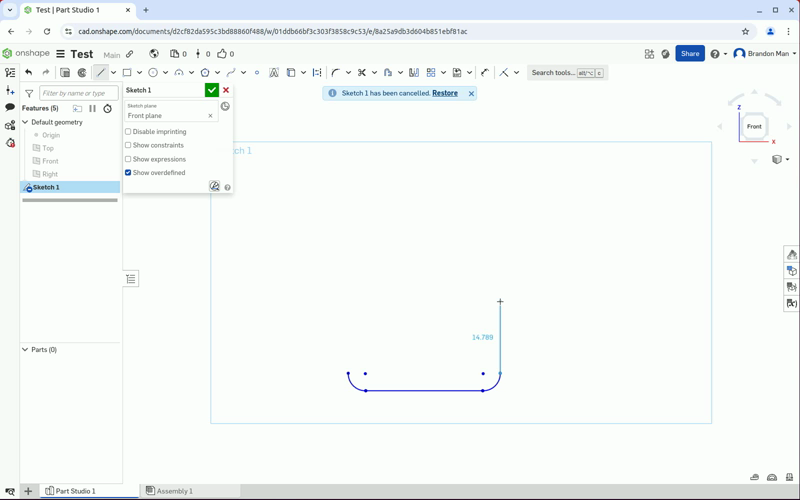
click(500, 301)
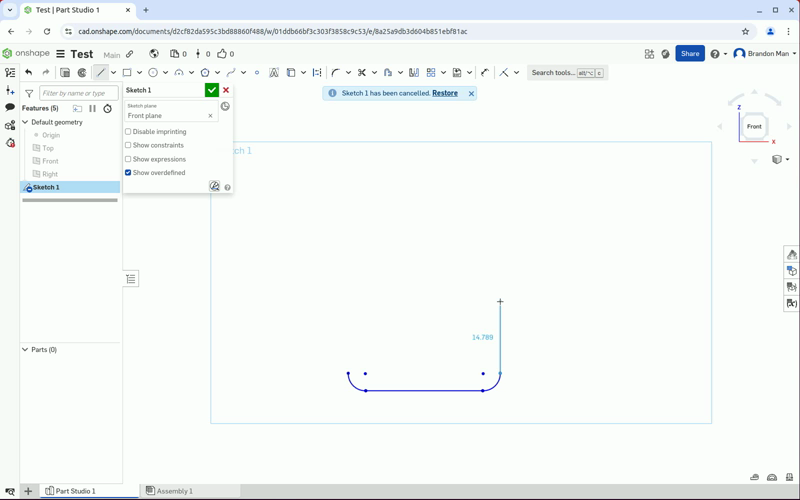
key_up(shift)
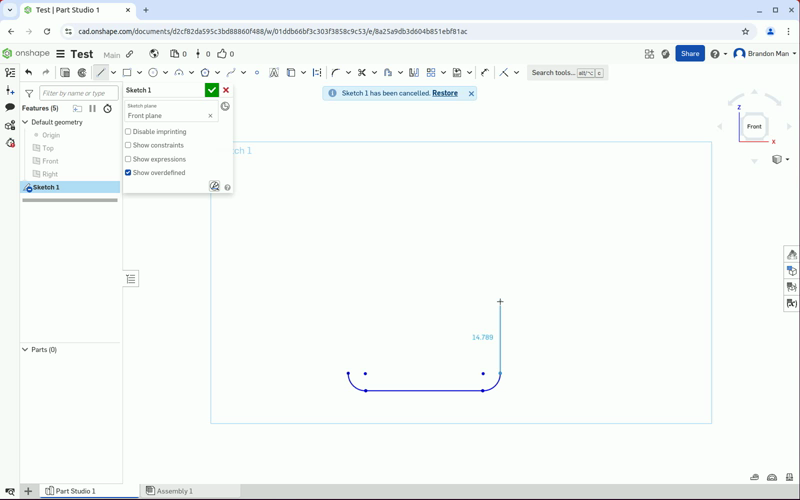
key(esc)
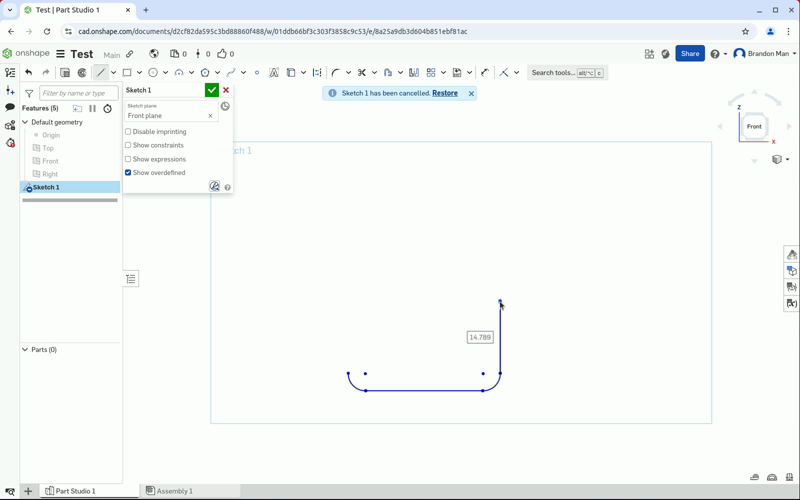
key(a)
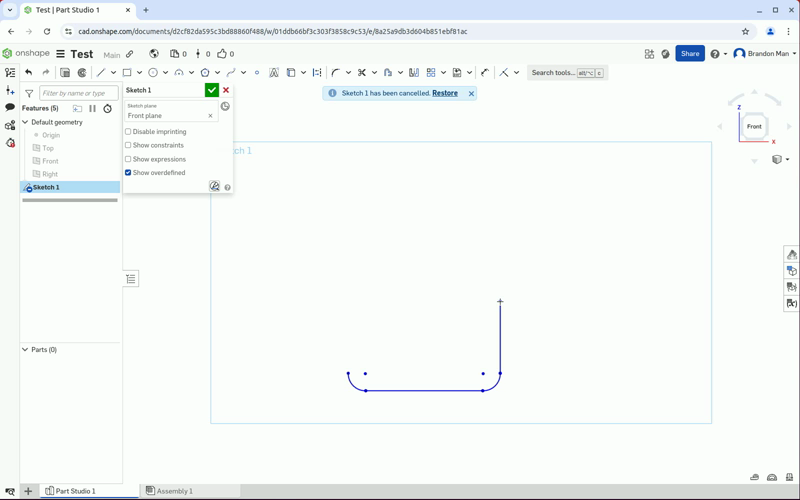
mouse_move(500, 301)
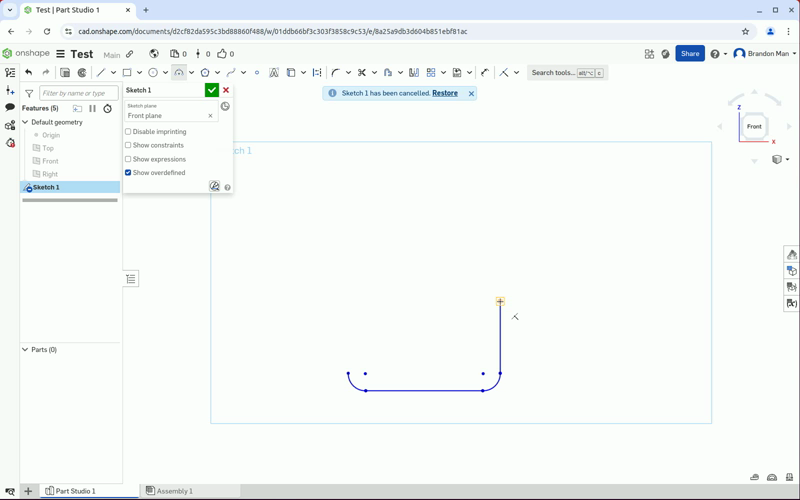
click(500, 301)
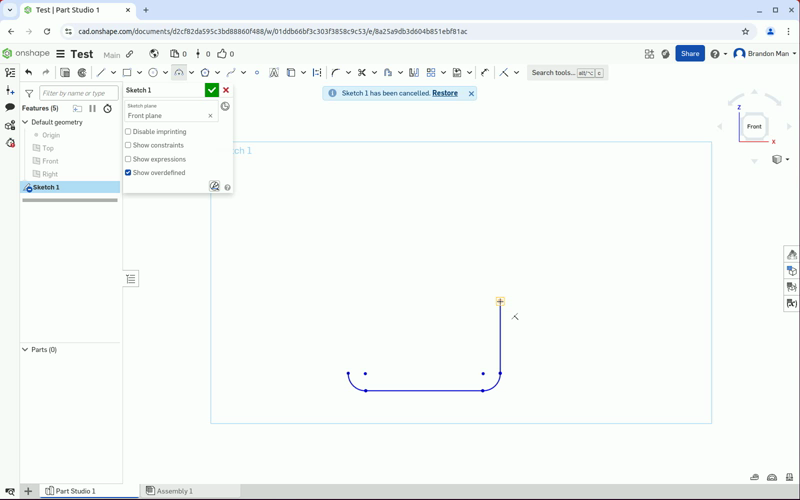
key_down(shift)
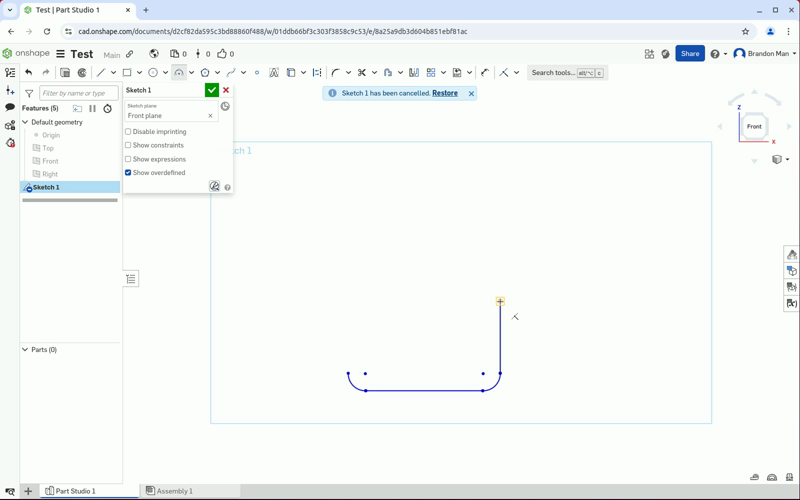
mouse_move(482, 283)
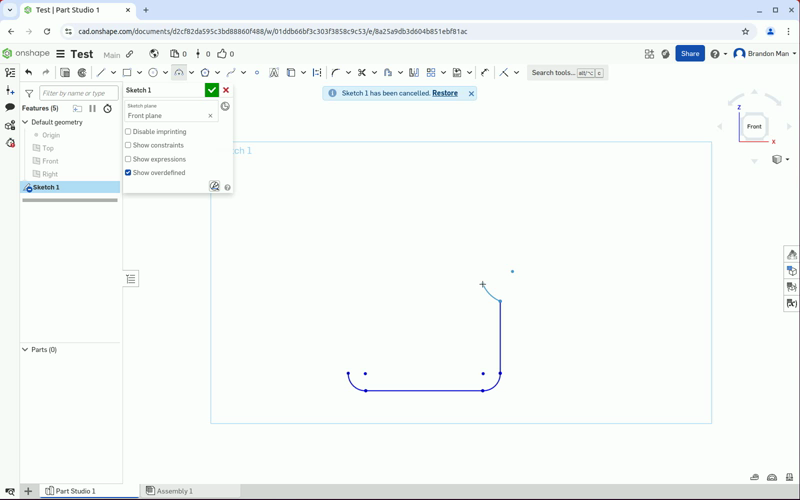
click(482, 283)
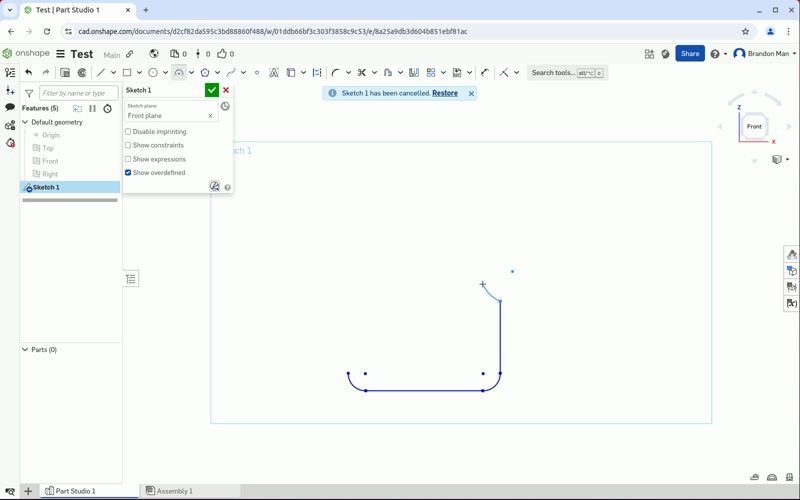
mouse_move(495, 288)
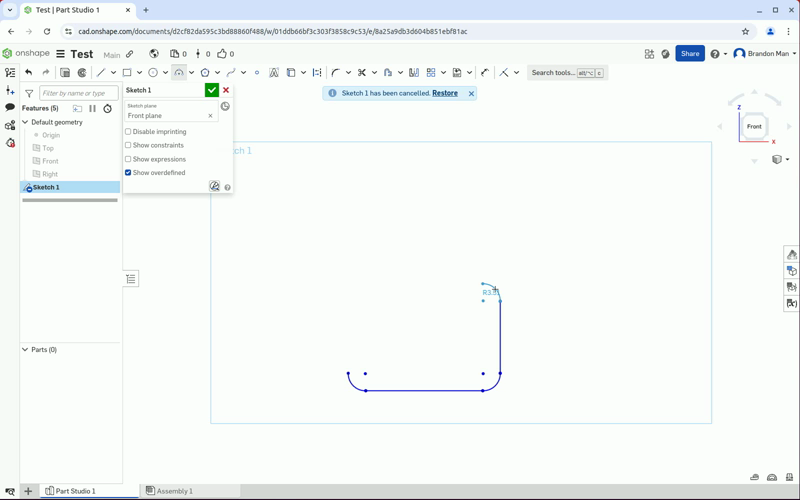
click(495, 288)
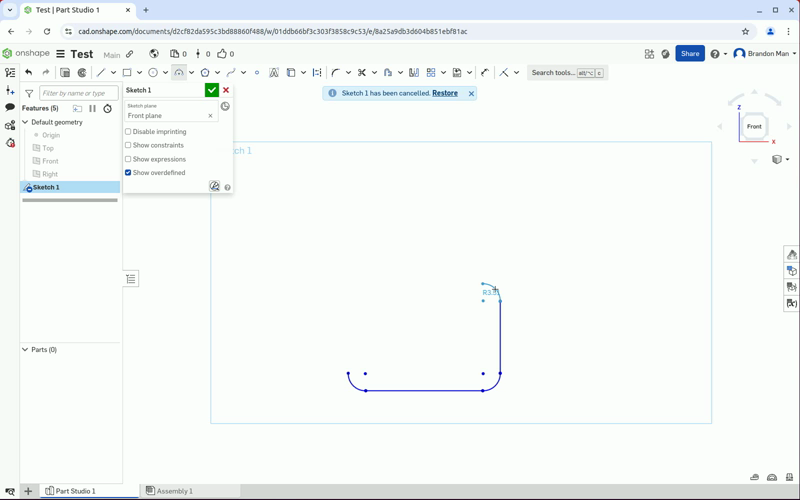
key_up(shift)
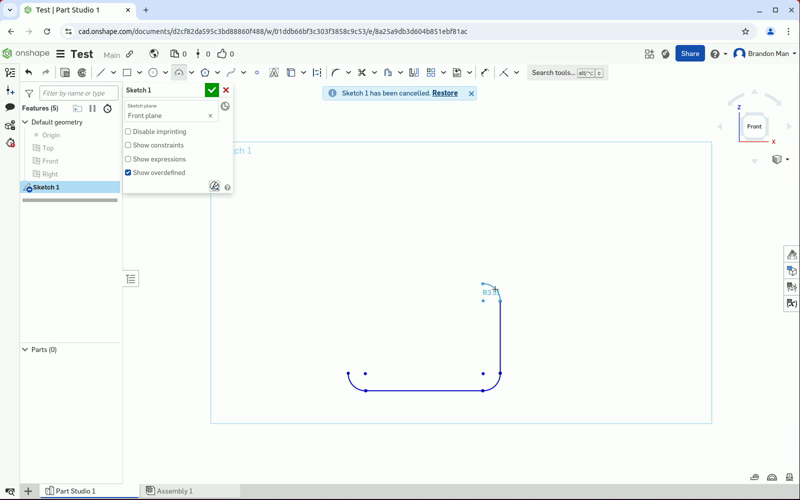
key(esc)
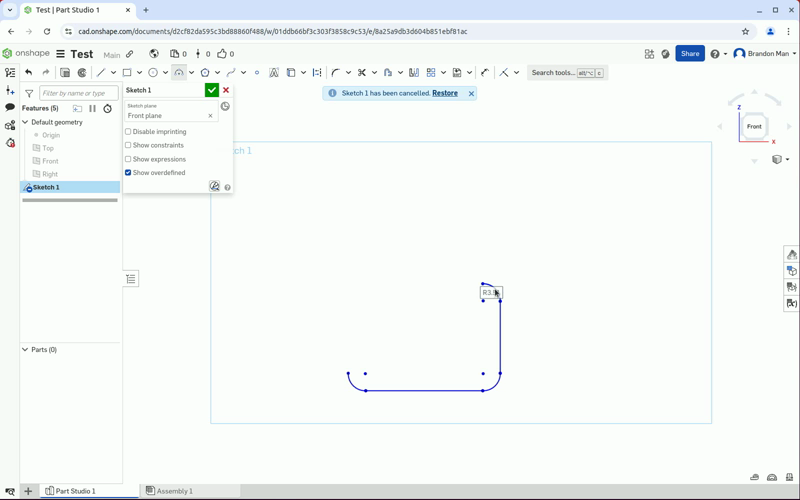
key(l)
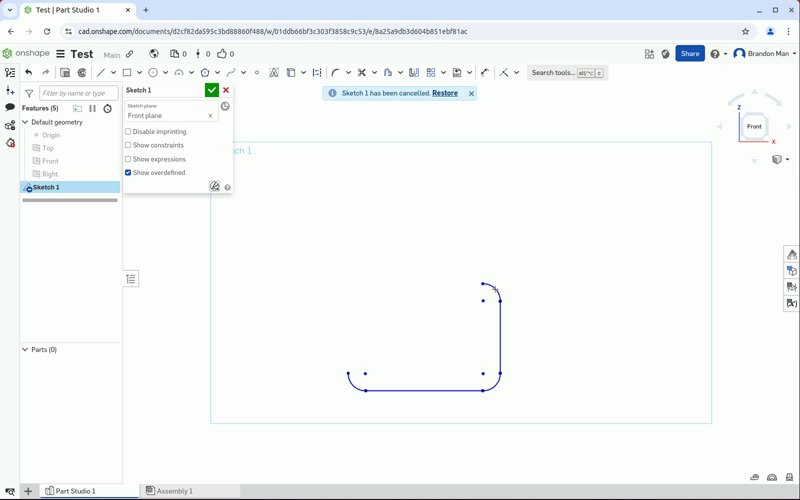
mouse_move(482, 283)
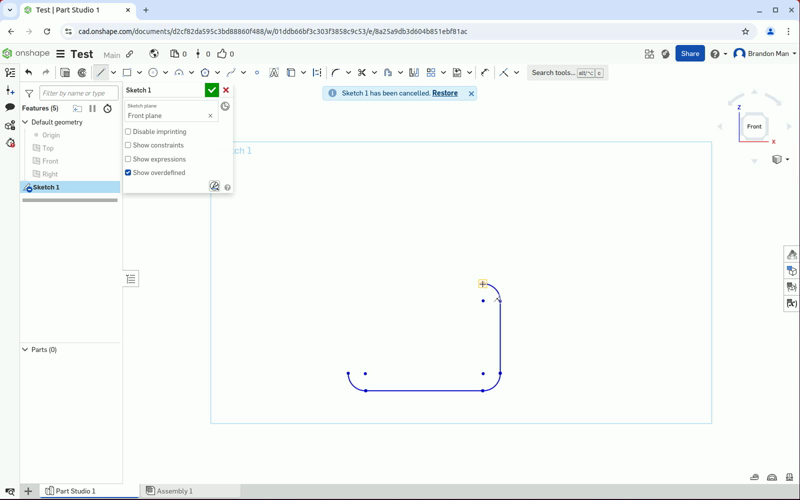
click(482, 283)
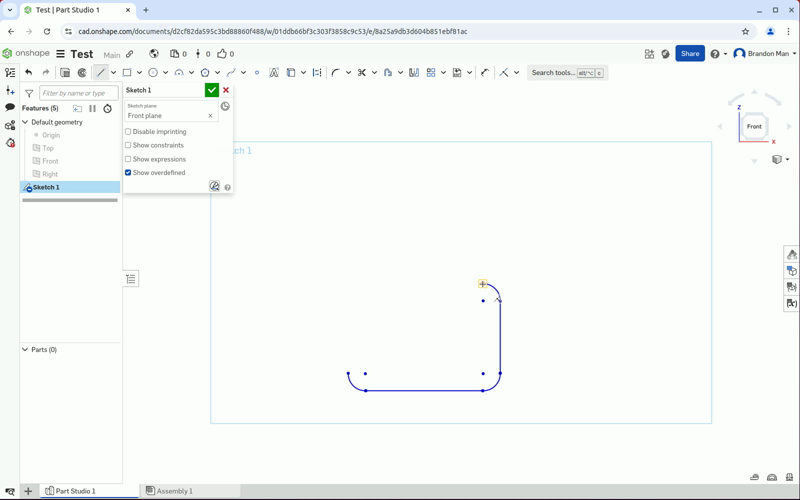
key_down(shift)
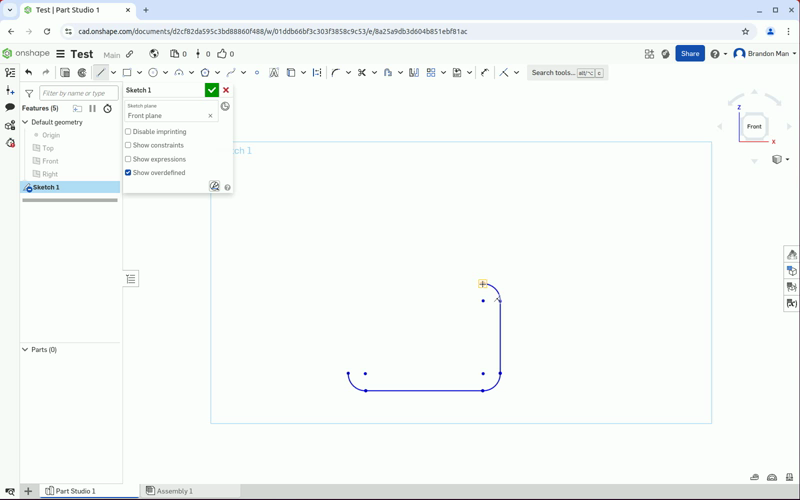
mouse_move(512, 283)
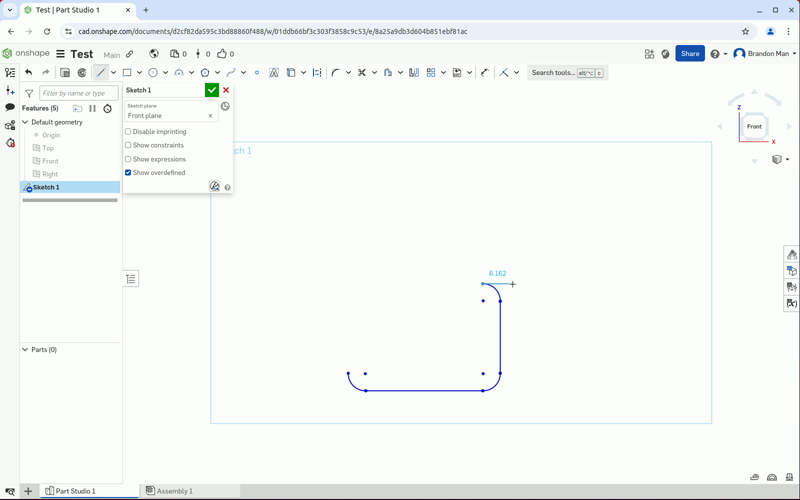
mouse_move(460, 283)
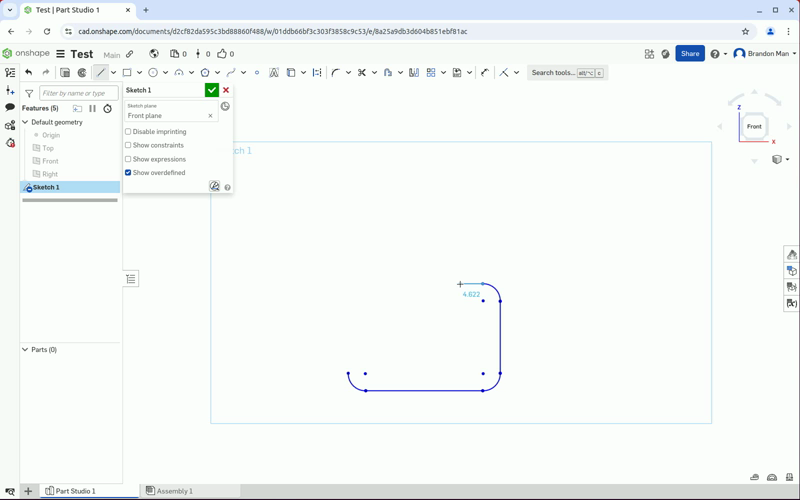
click(460, 283)
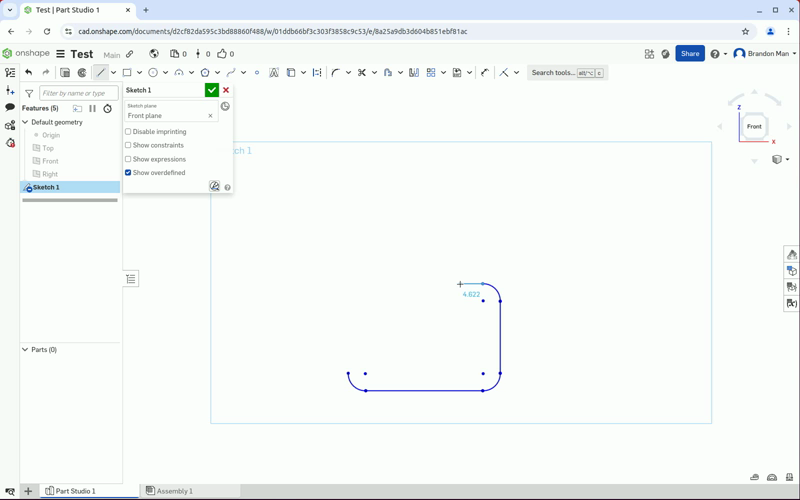
key_up(shift)
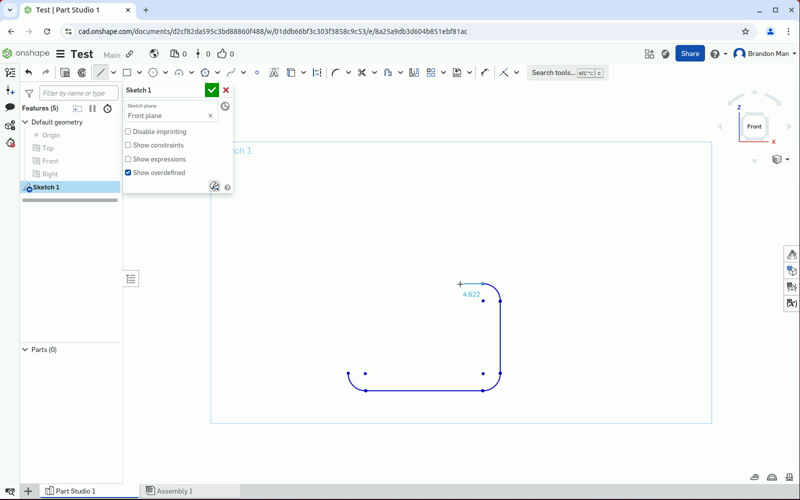
key_down(shift)
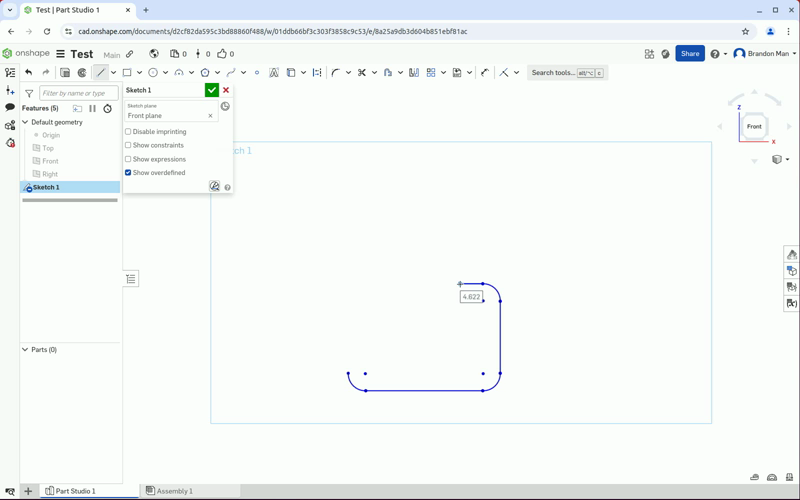
mouse_move(490, 283)
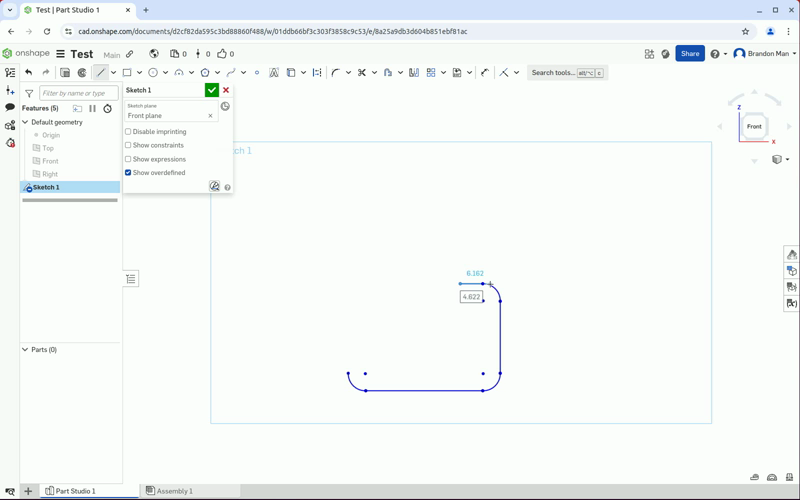
mouse_move(460, 304)
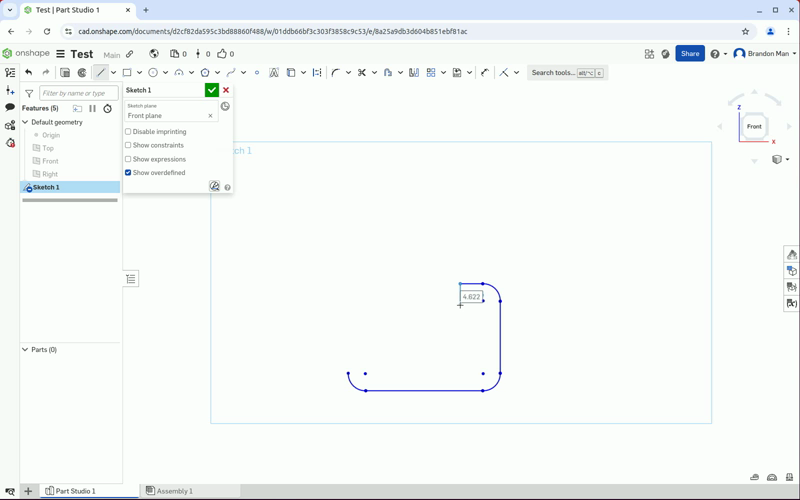
click(460, 304)
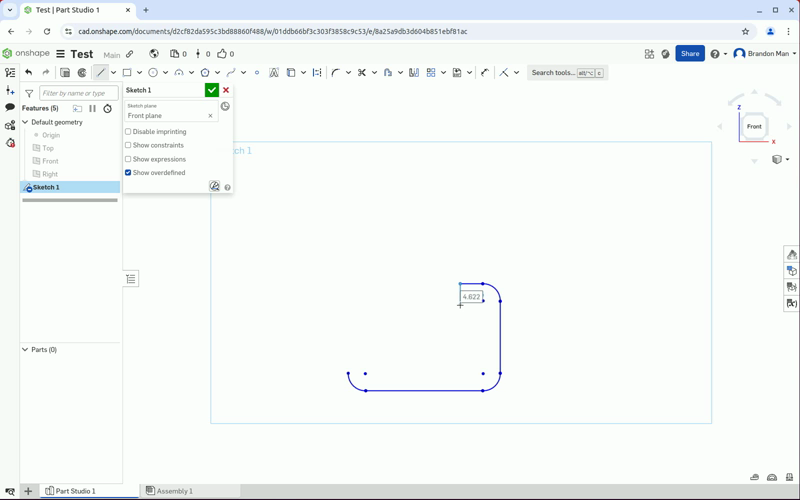
key_up(shift)
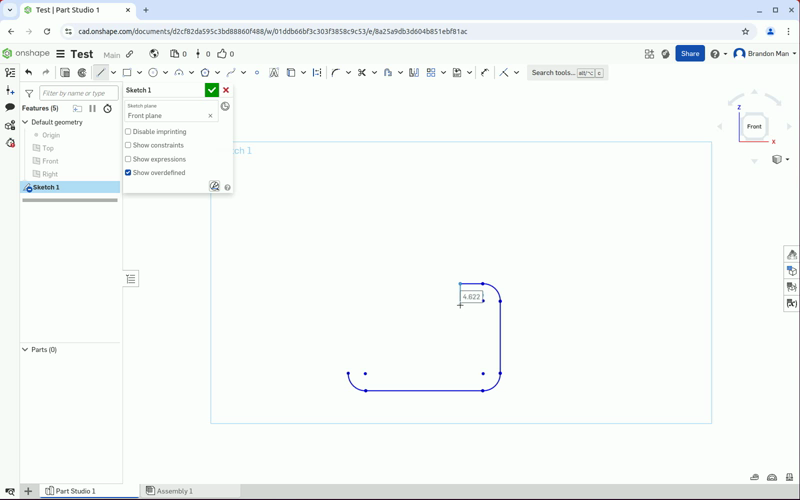
key_down(shift)
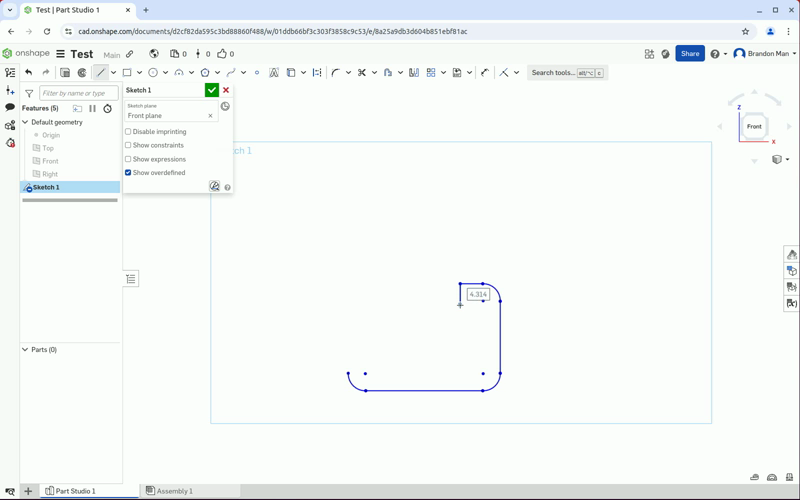
mouse_move(490, 304)
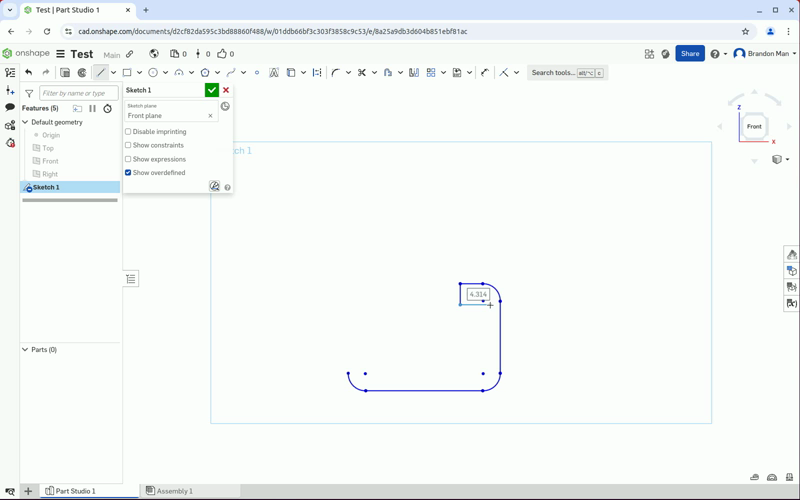
mouse_move(447, 304)
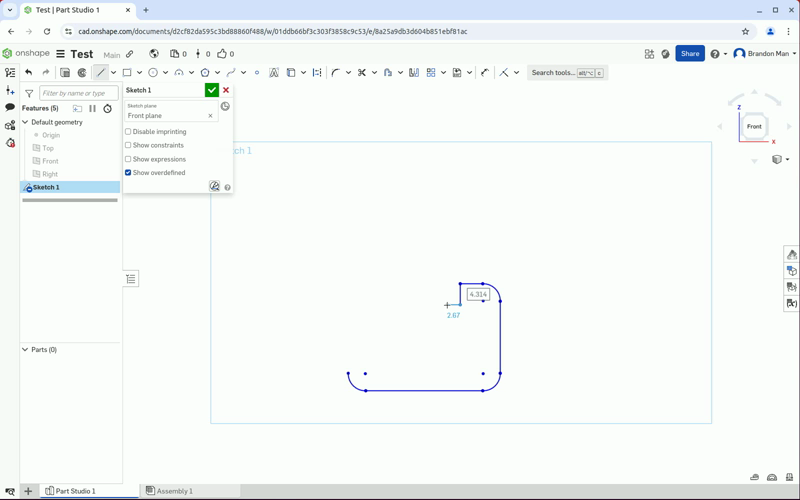
click(447, 304)
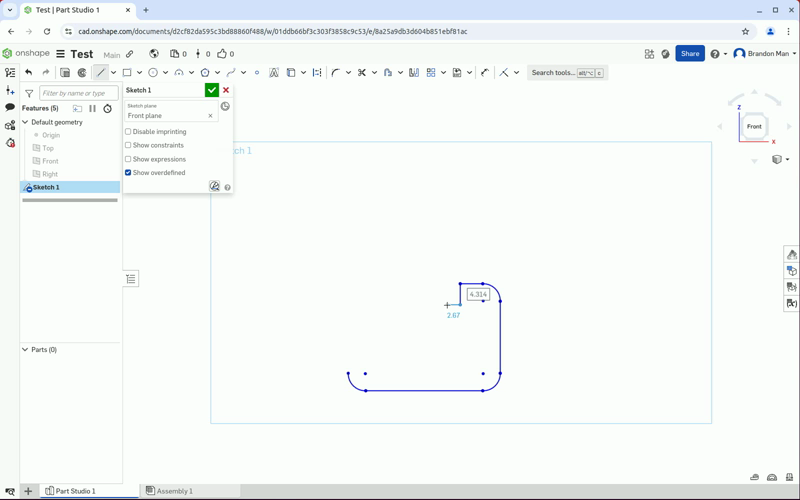
key_up(shift)
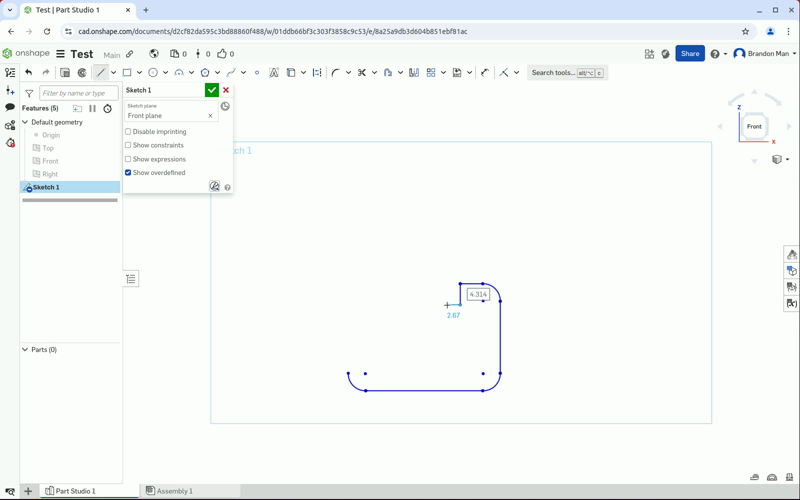
key(esc)
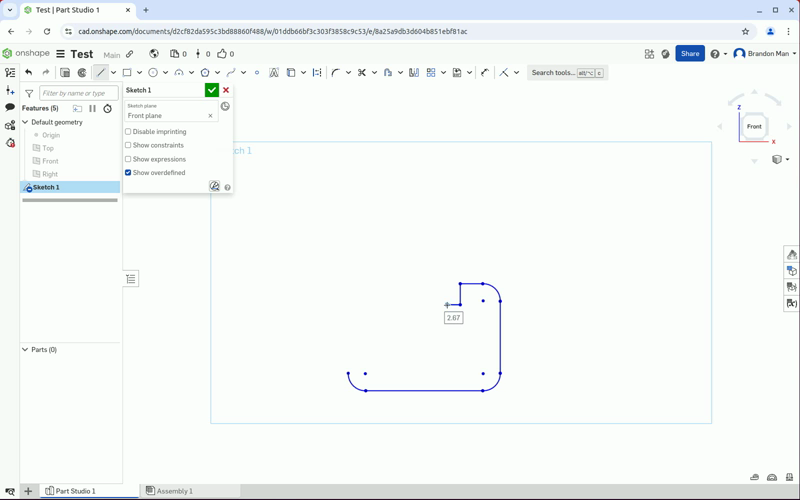
key(a)
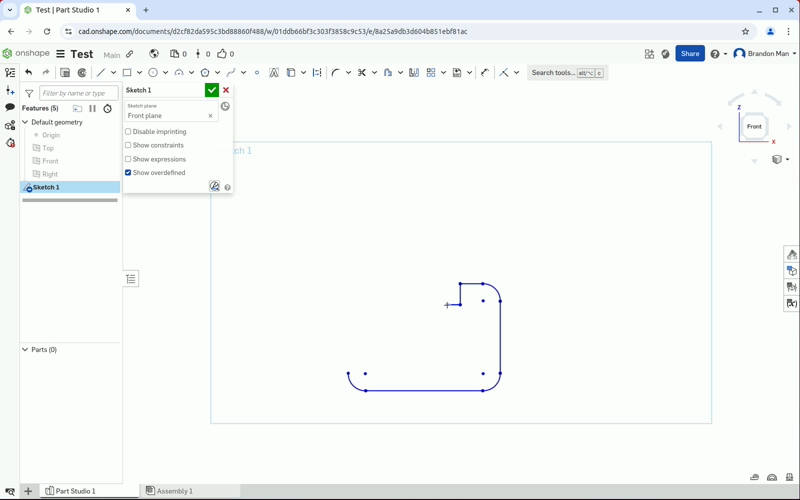
mouse_move(447, 304)
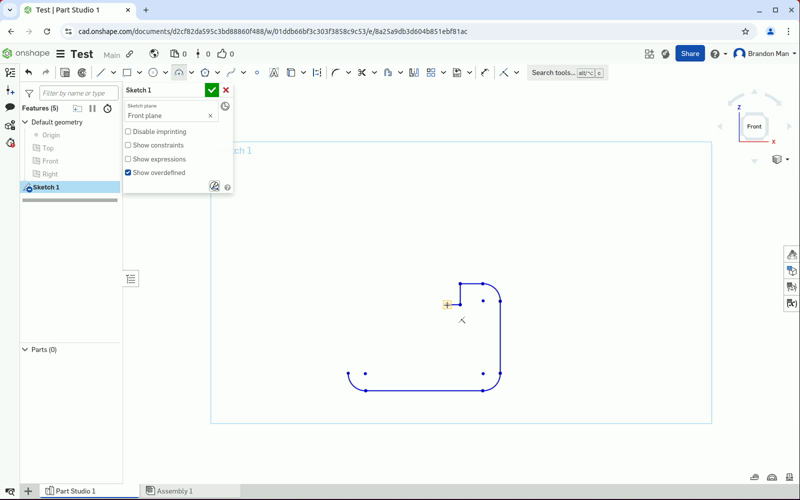
click(447, 304)
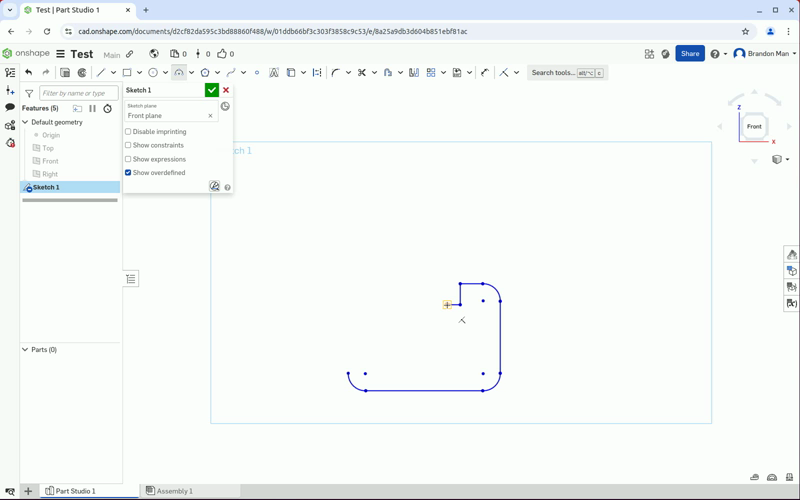
key_down(shift)
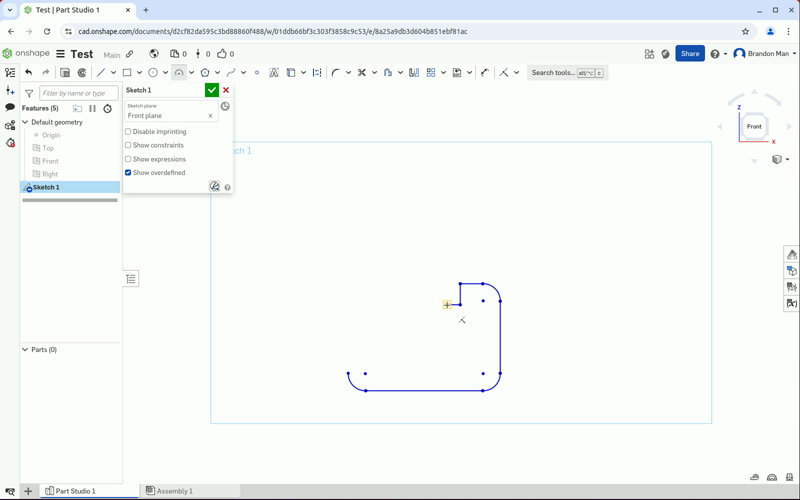
mouse_move(404, 304)
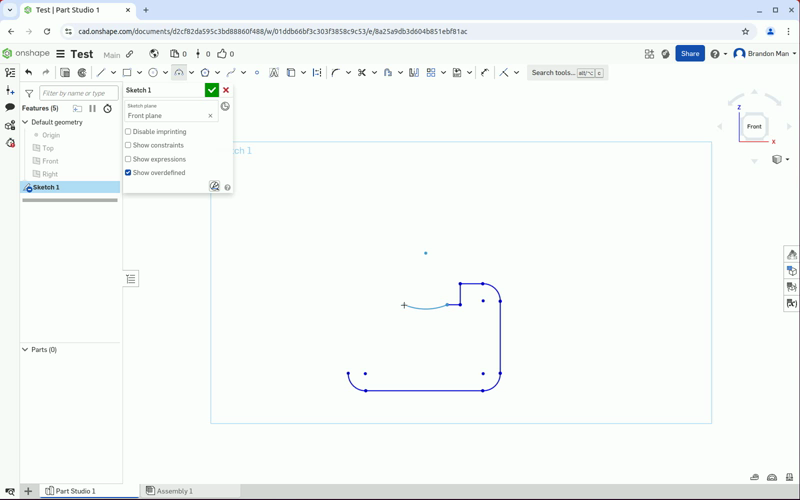
click(404, 304)
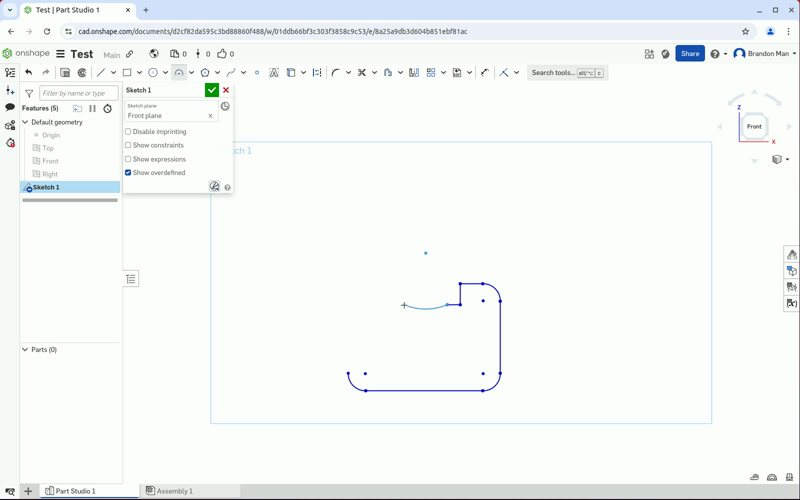
mouse_move(426, 294)
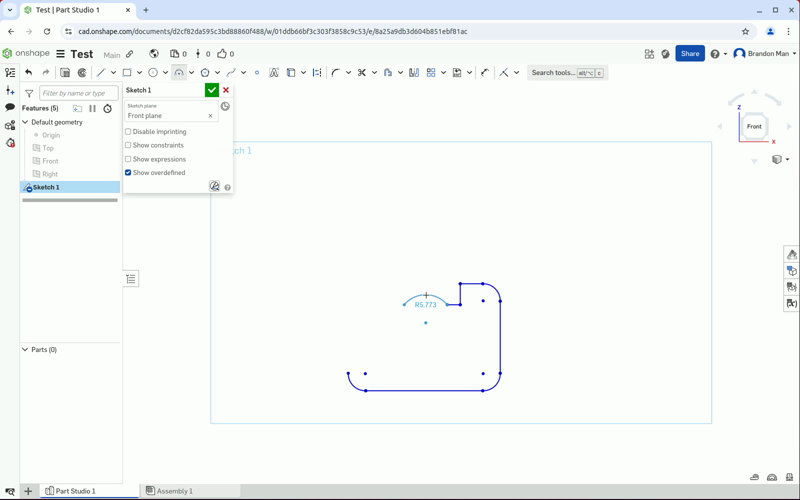
click(426, 294)
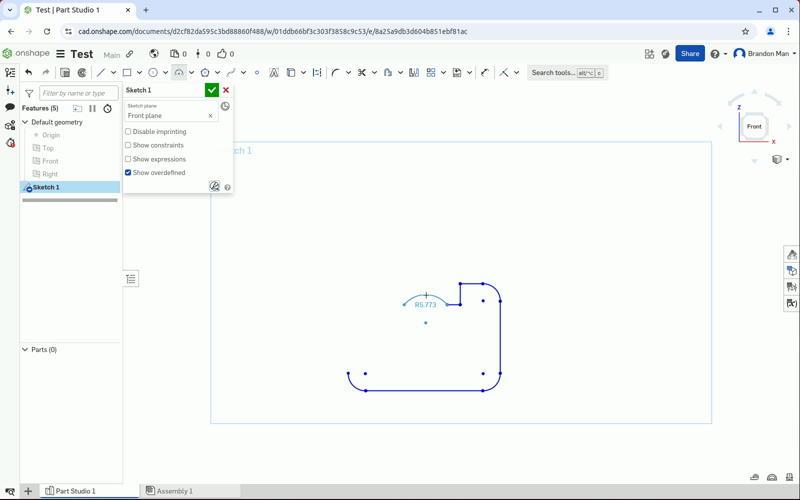
key_up(shift)
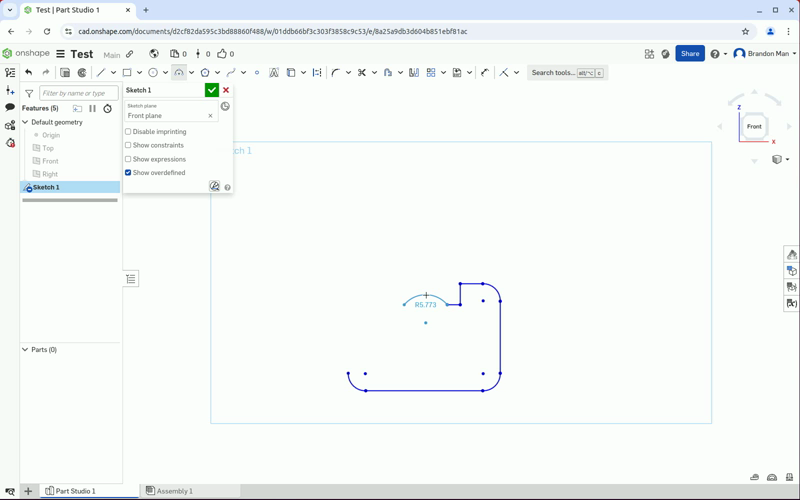
key(esc)
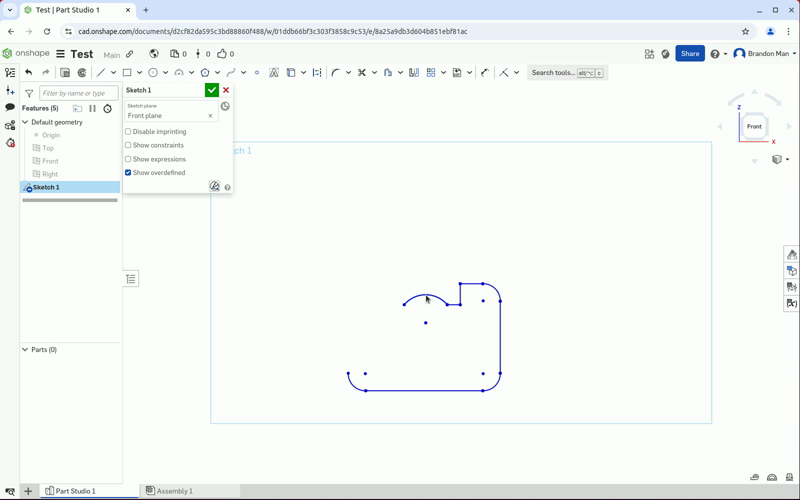
key(l)
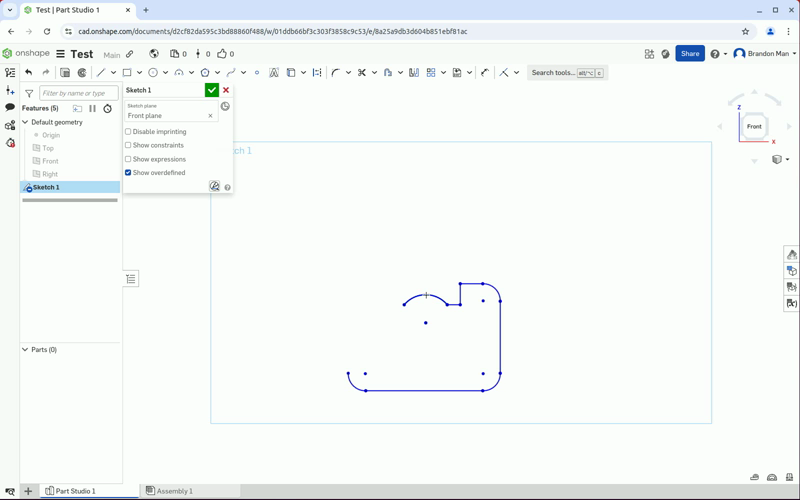
mouse_move(404, 304)
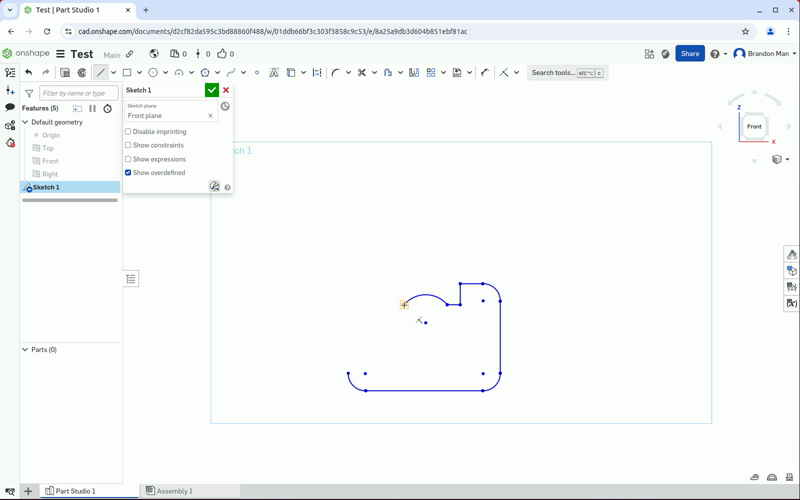
click(404, 304)
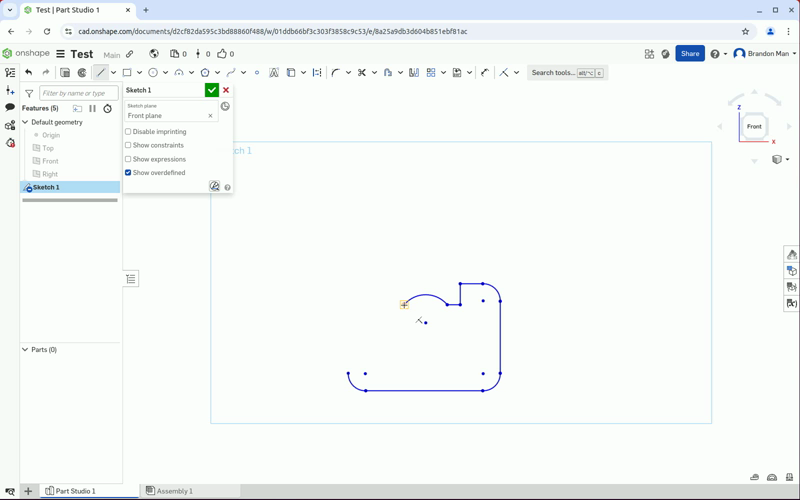
key_down(shift)
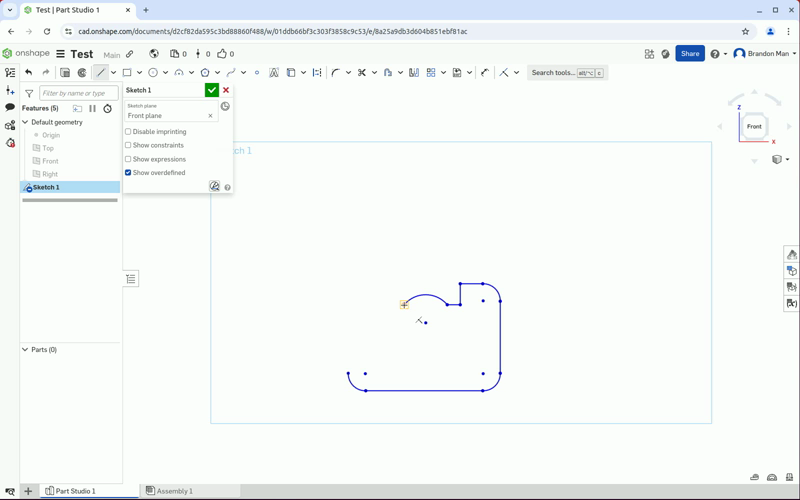
mouse_move(434, 304)
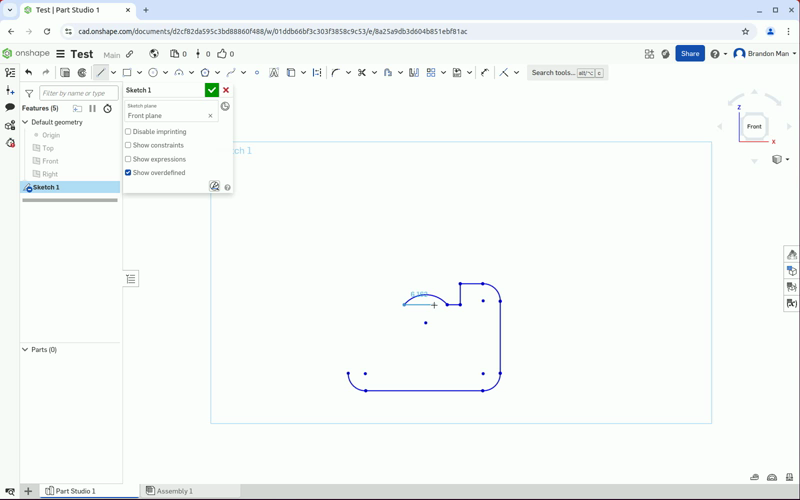
mouse_move(391, 304)
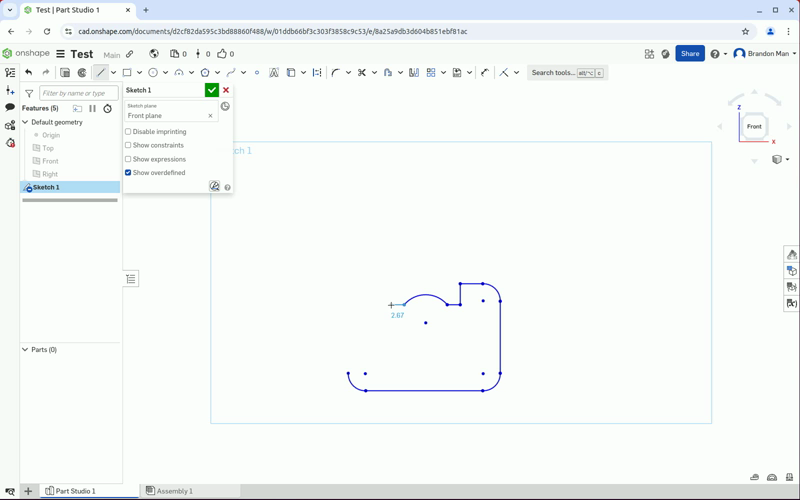
click(391, 304)
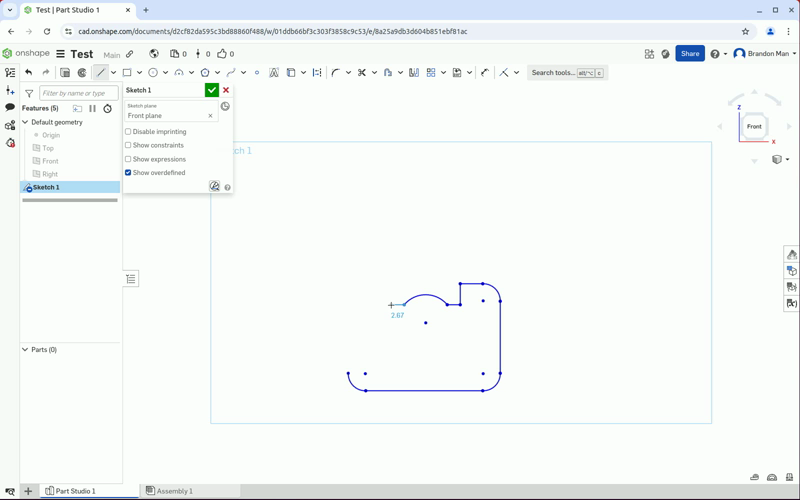
key_up(shift)
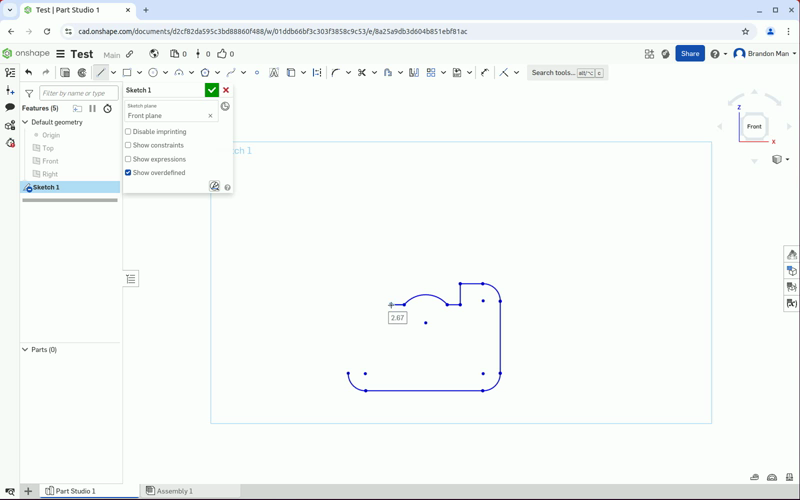
key_down(shift)
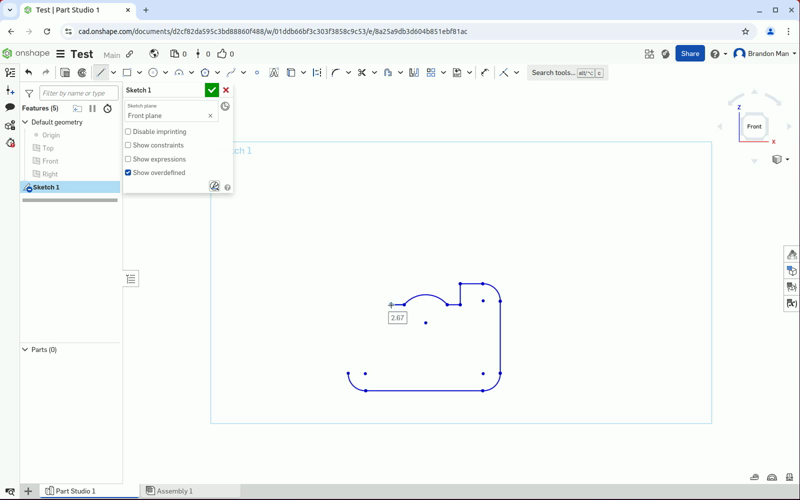
mouse_move(421, 304)
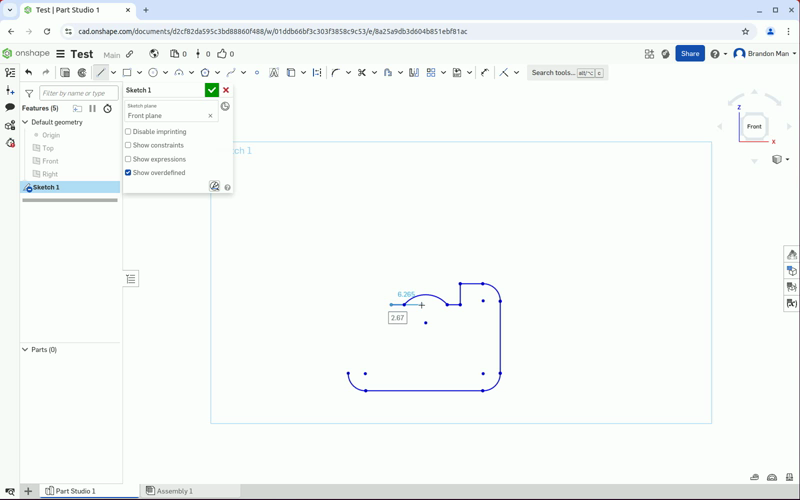
mouse_move(391, 283)
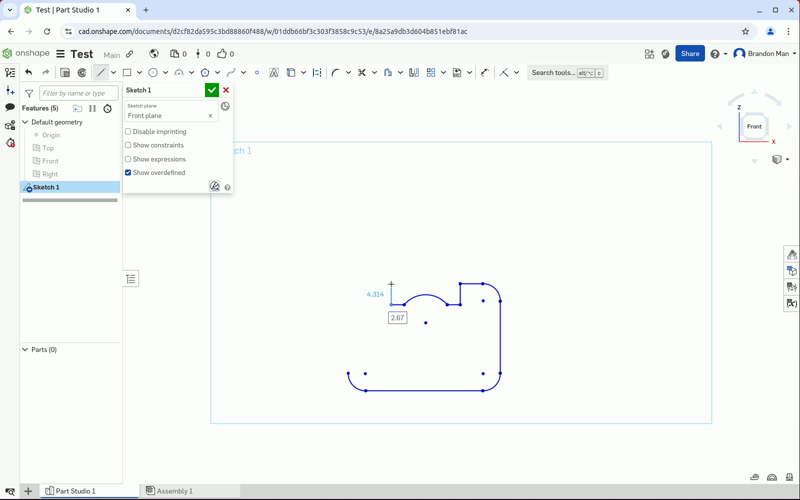
click(391, 283)
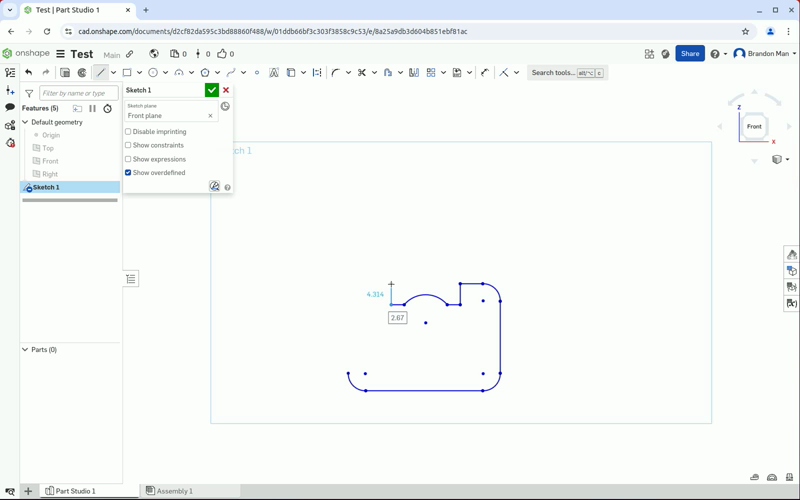
key_up(shift)
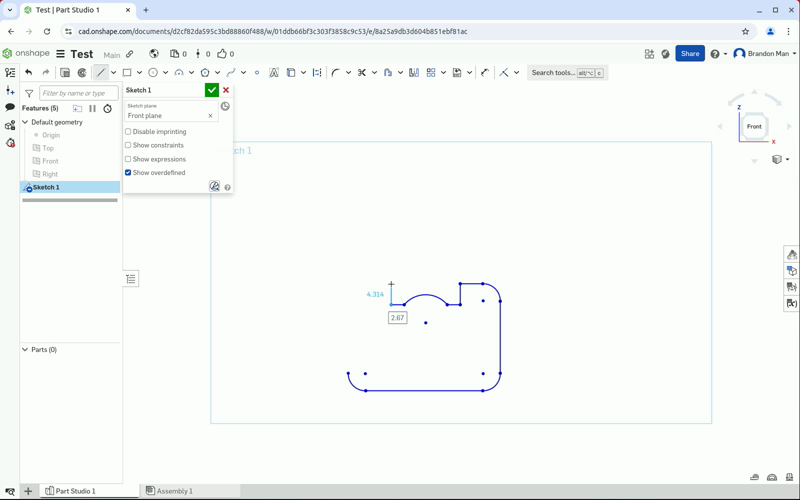
key_down(shift)
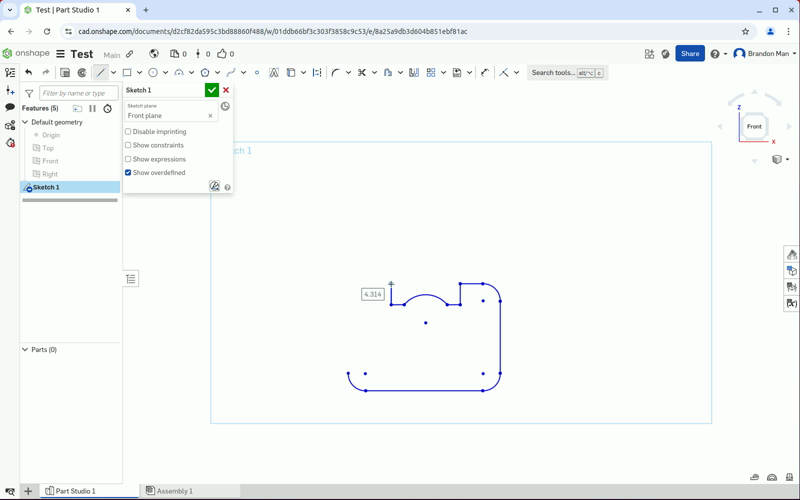
mouse_move(421, 283)
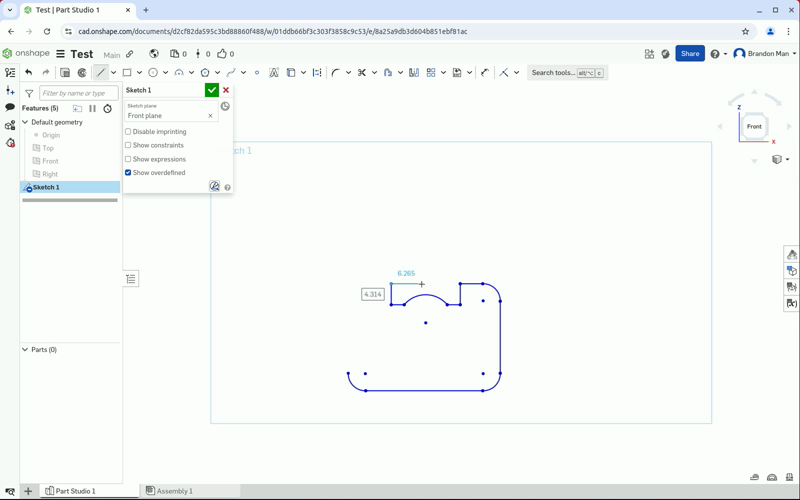
mouse_move(365, 283)
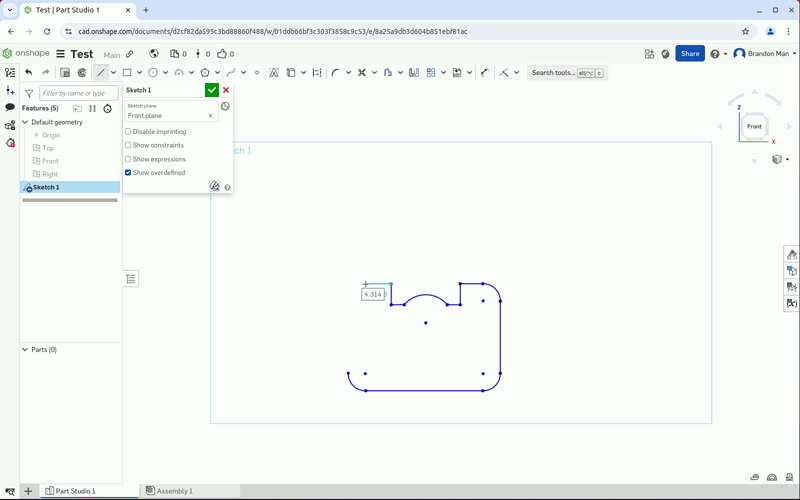
click(365, 283)
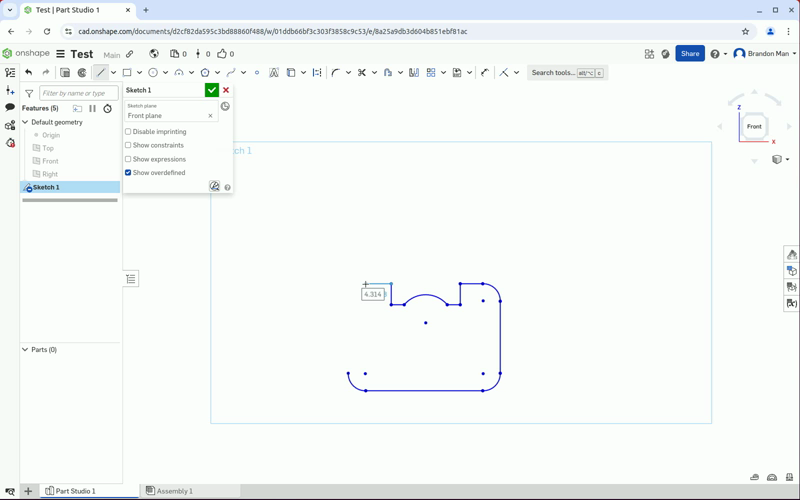
key_up(shift)
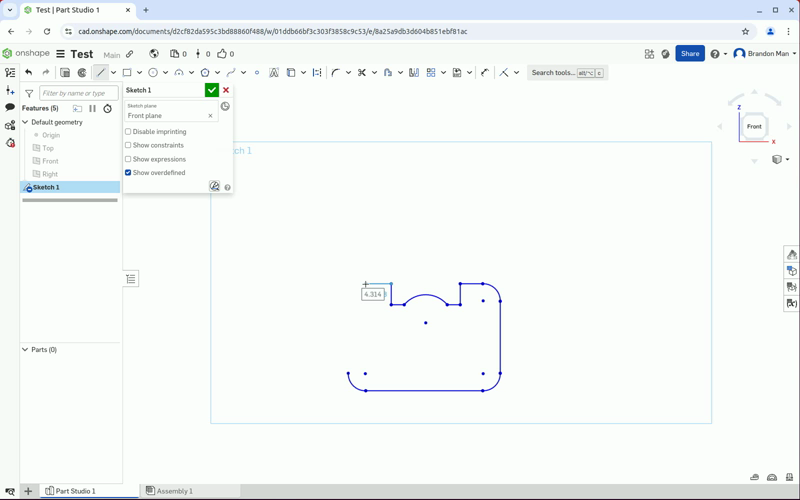
key(esc)
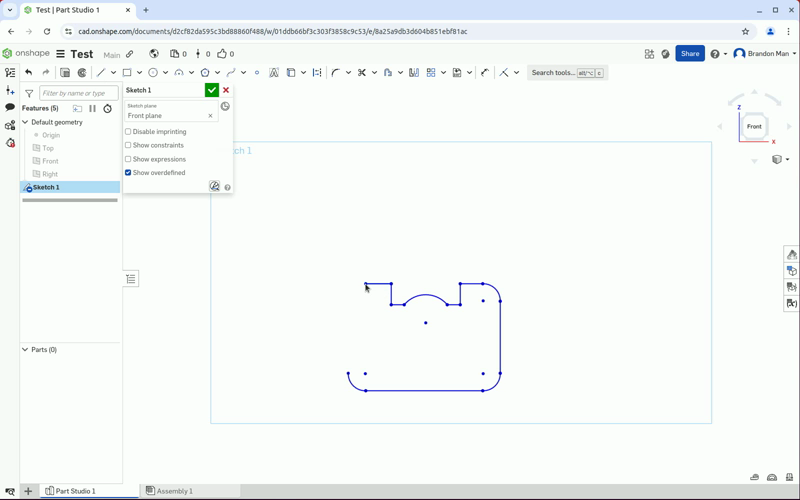
key(a)
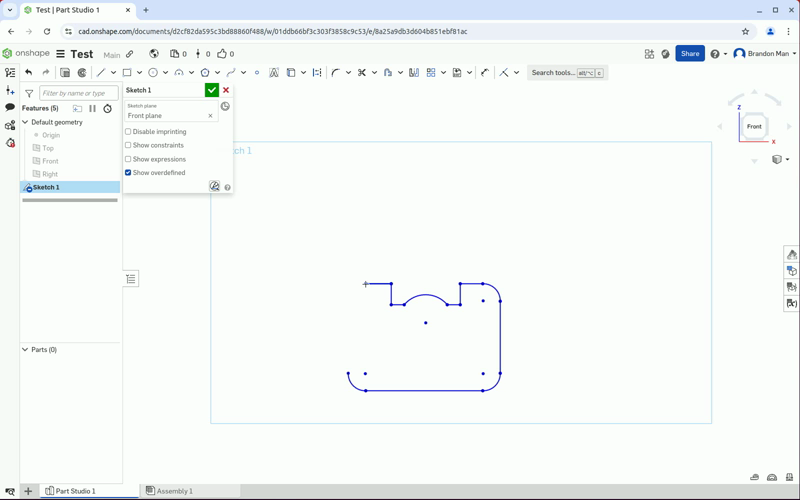
mouse_move(365, 283)
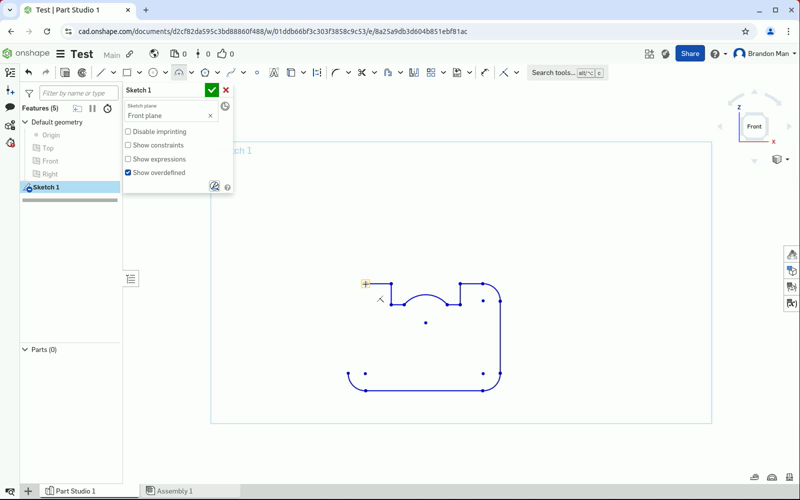
click(365, 283)
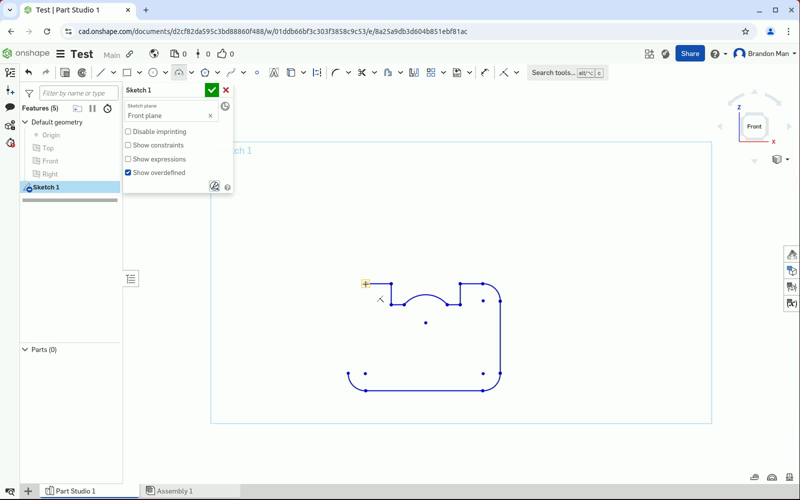
key_down(shift)
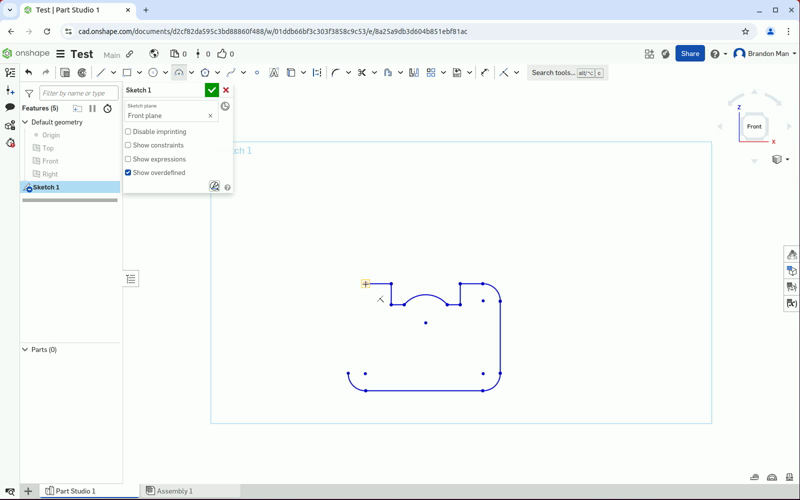
mouse_move(348, 301)
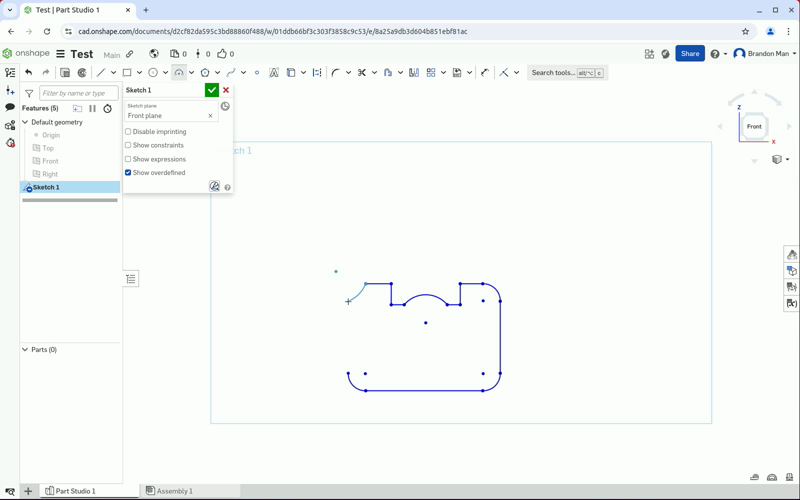
click(348, 301)
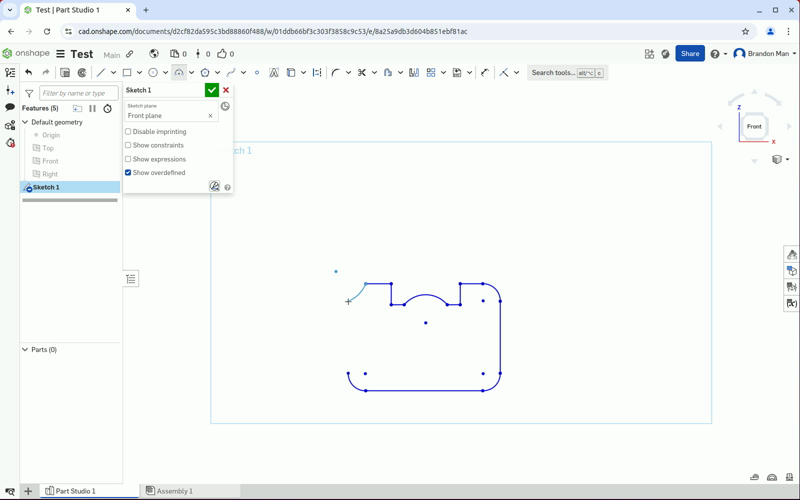
mouse_move(353, 288)
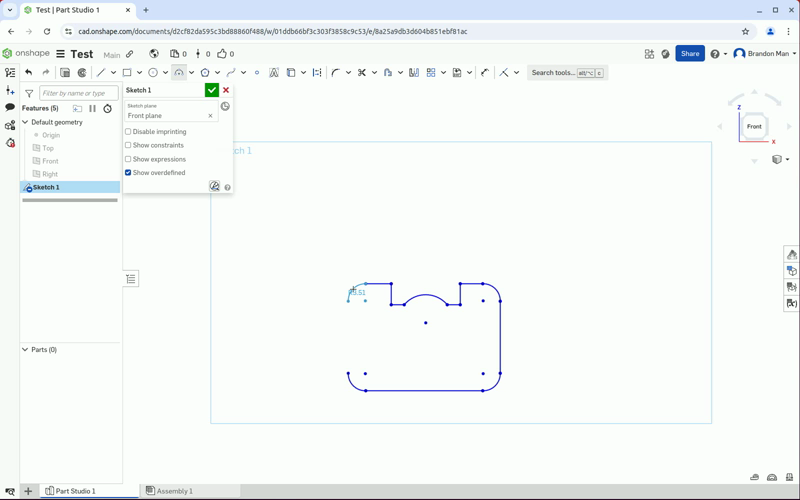
click(353, 288)
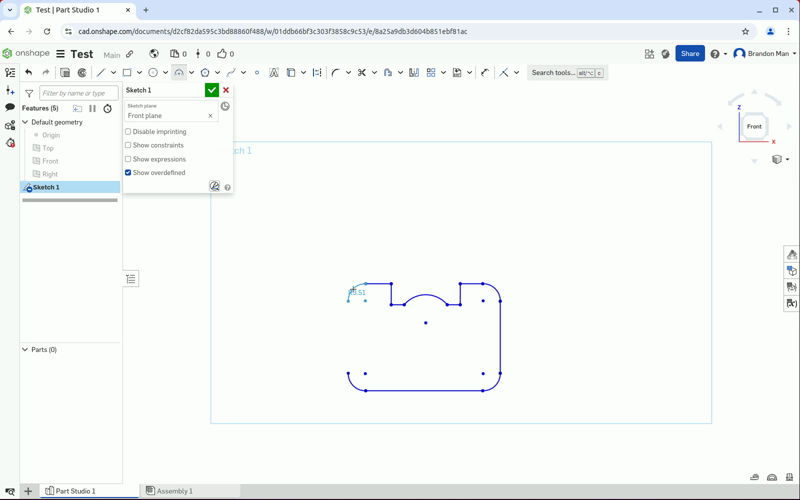
key_up(shift)
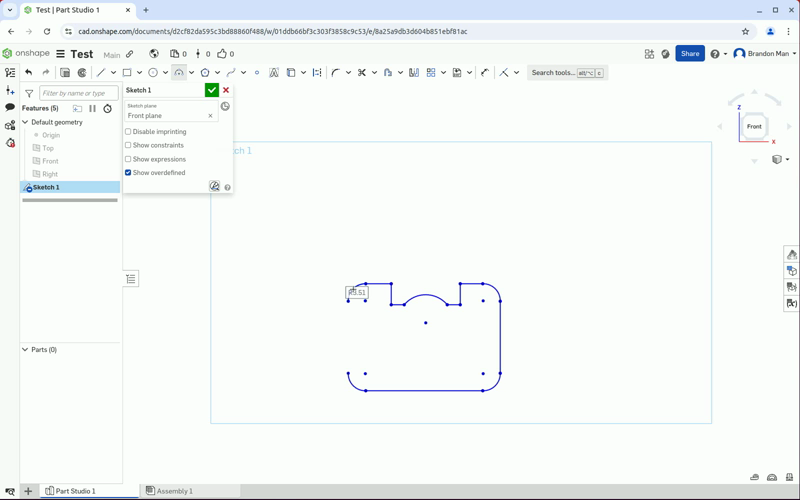
key(esc)
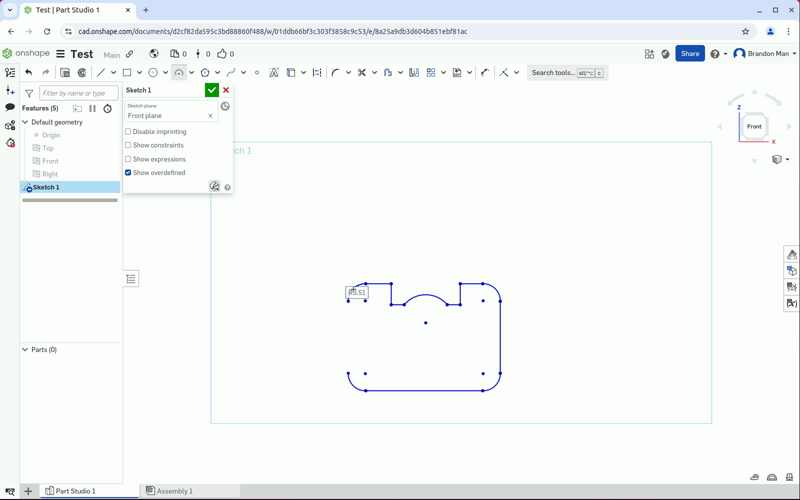
key(l)
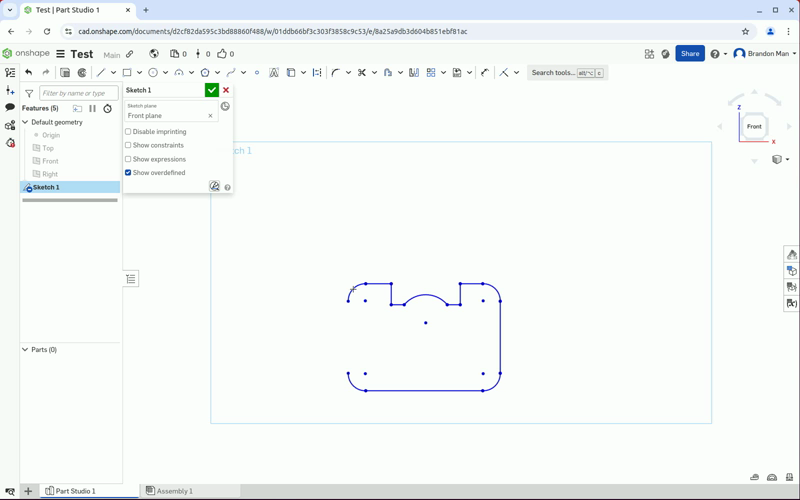
mouse_move(348, 301)
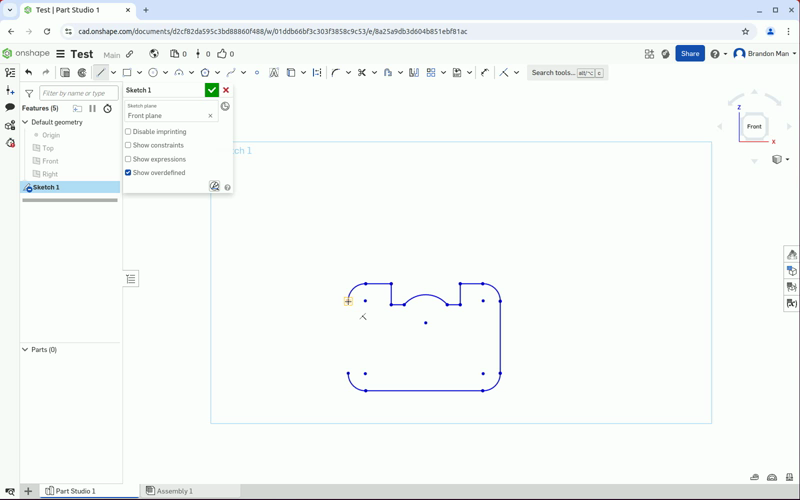
click(348, 301)
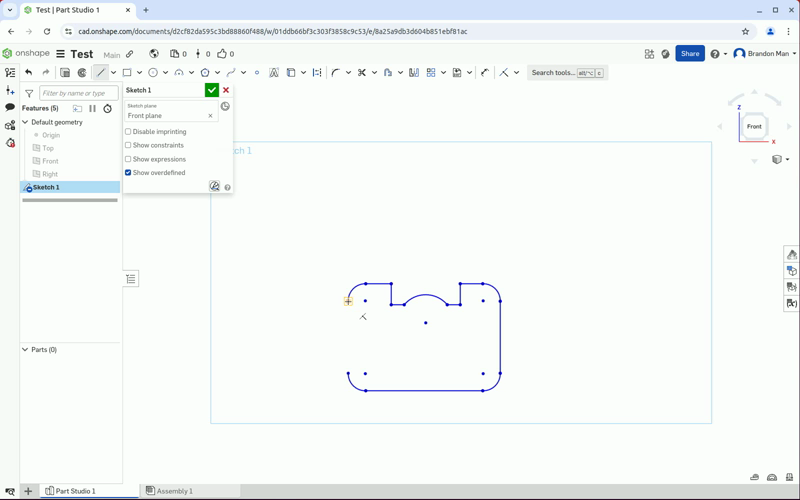
key_down(shift)
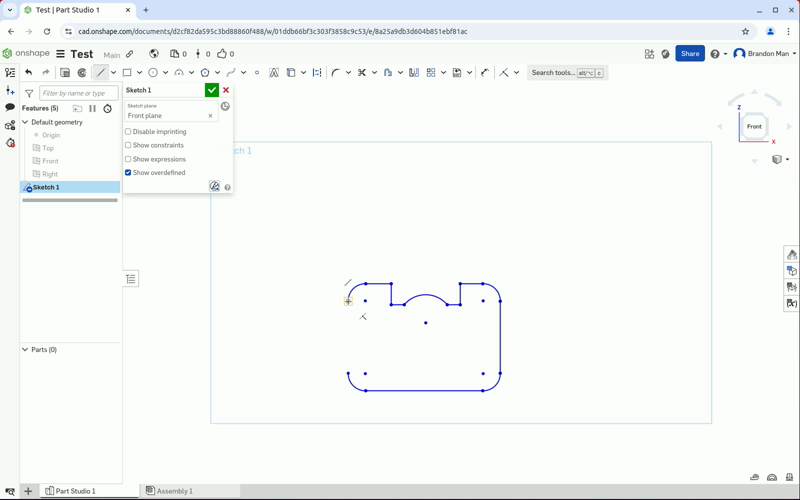
mouse_move(348, 373)
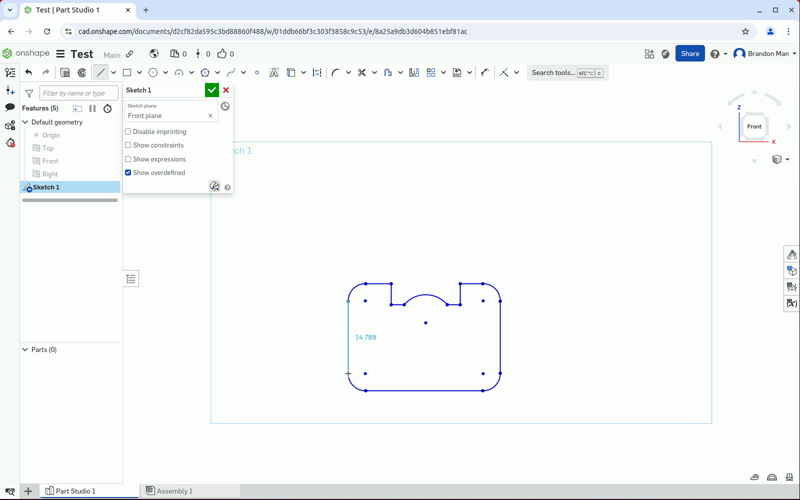
key_up(shift)
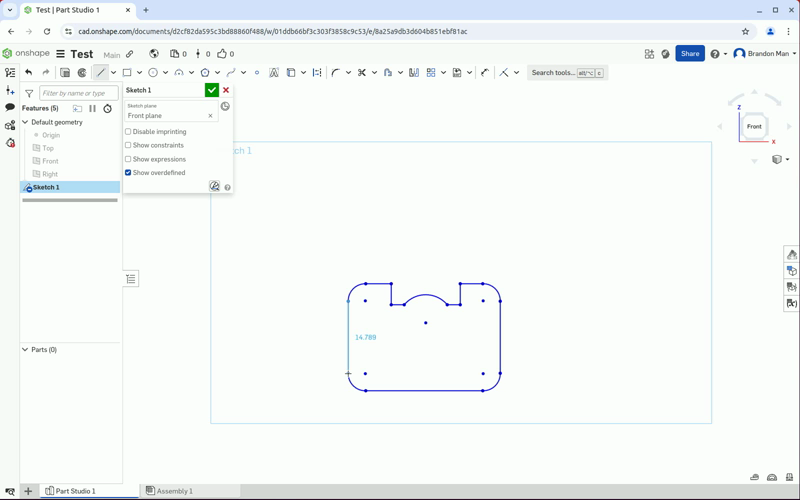
click(348, 373)
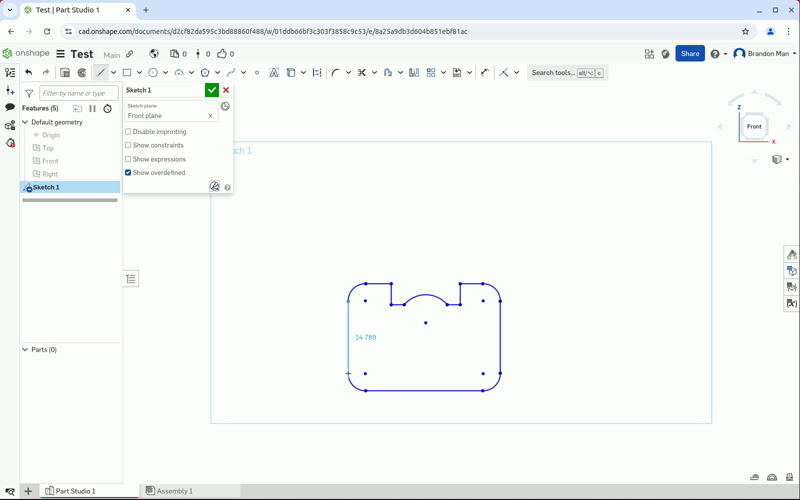
key(esc)
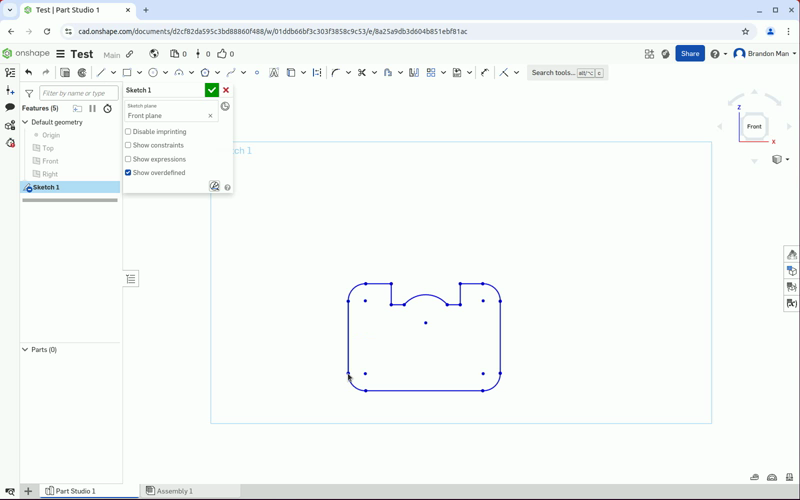
key(c)
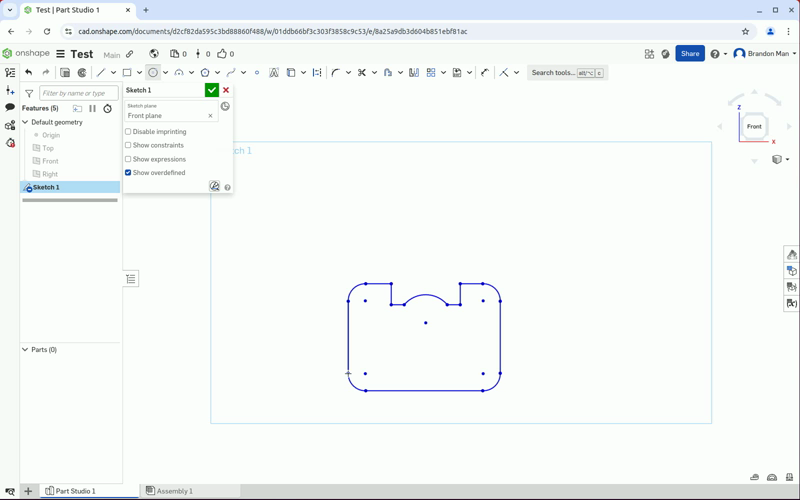
key_down(shift)
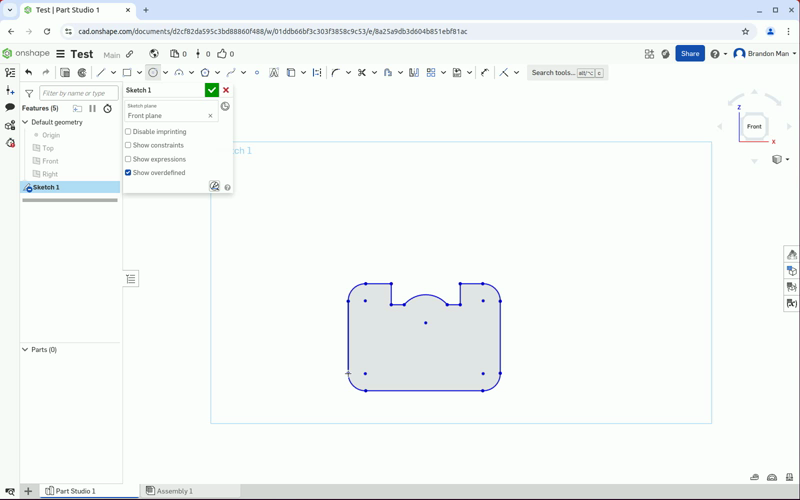
mouse_move(380, 326)
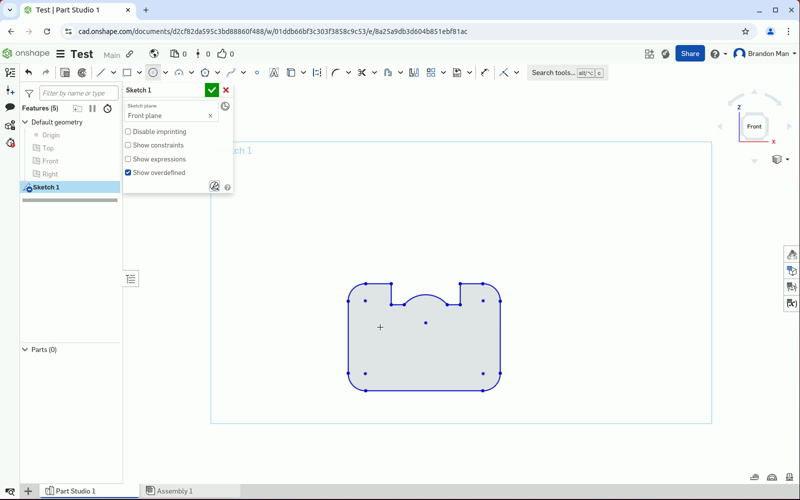
click(380, 326)
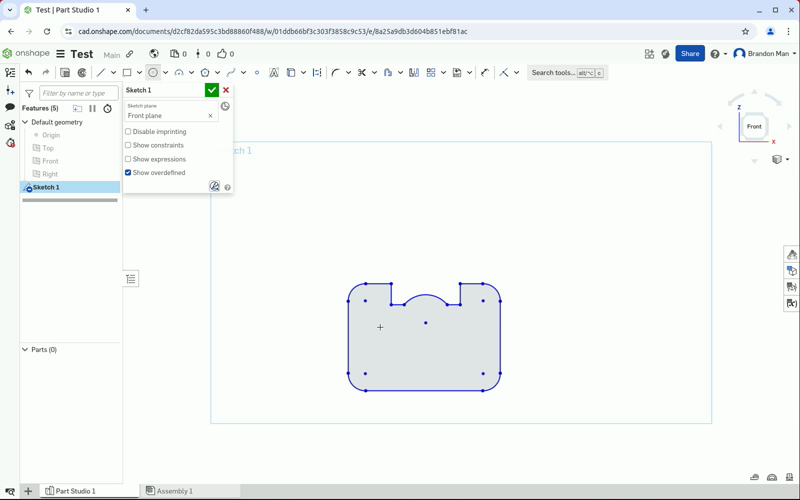
key_up(shift)
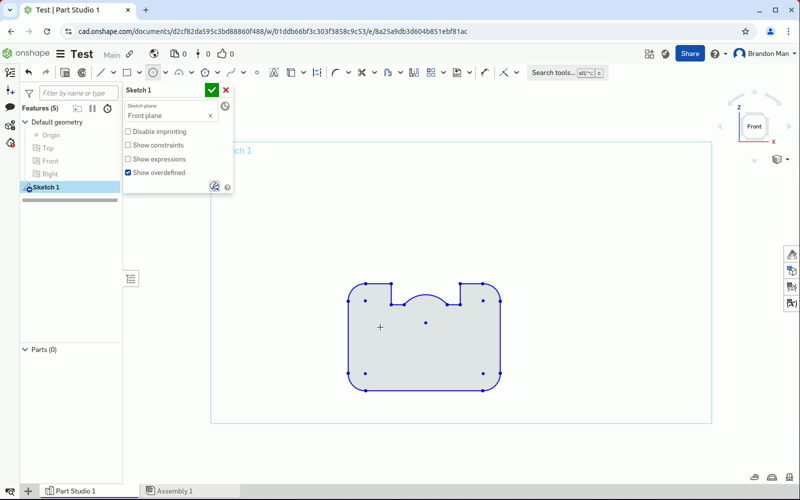
mouse_move(396, 326)
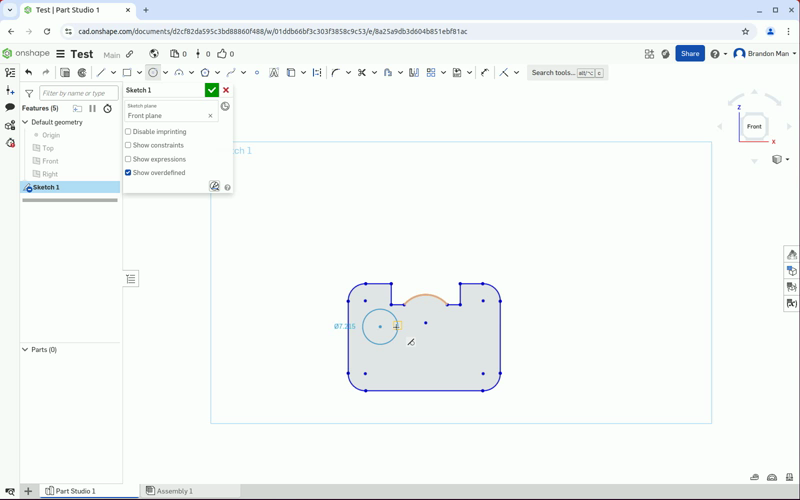
click(396, 326)
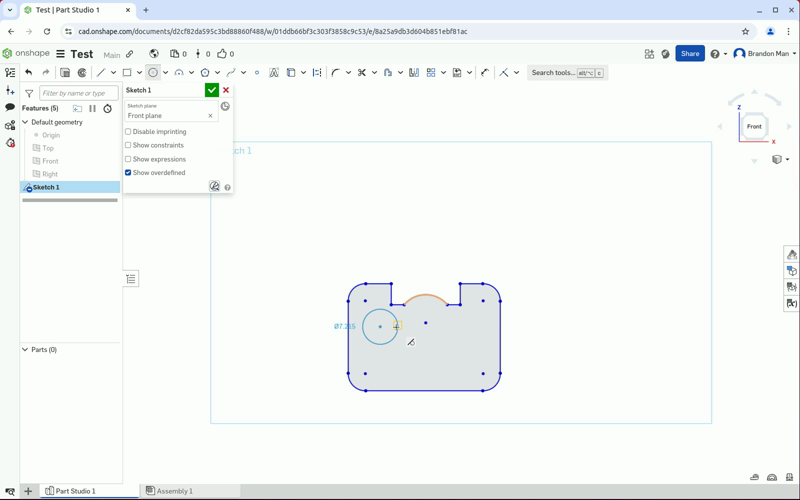
key(esc)
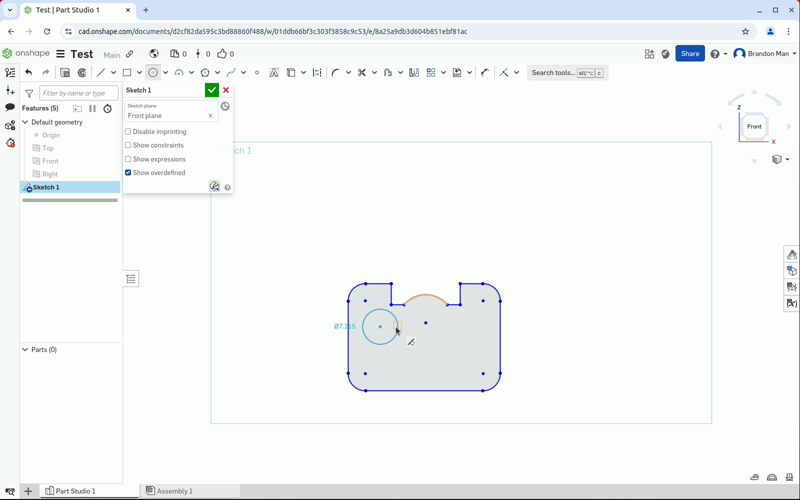
key(c)
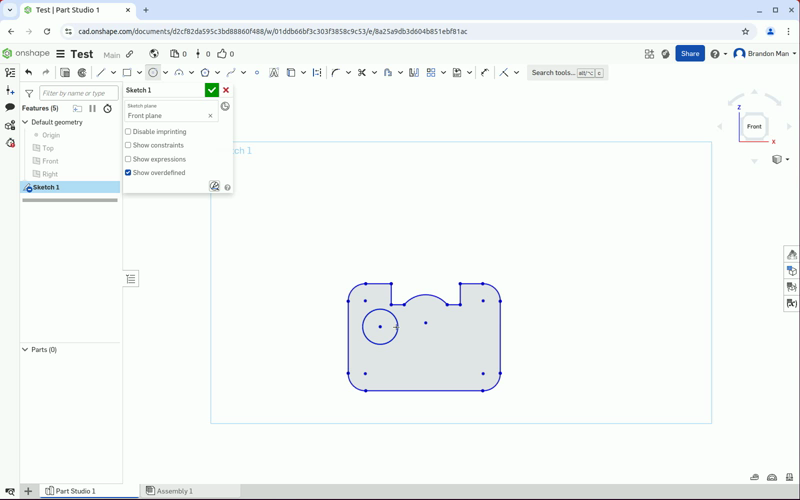
key_down(shift)
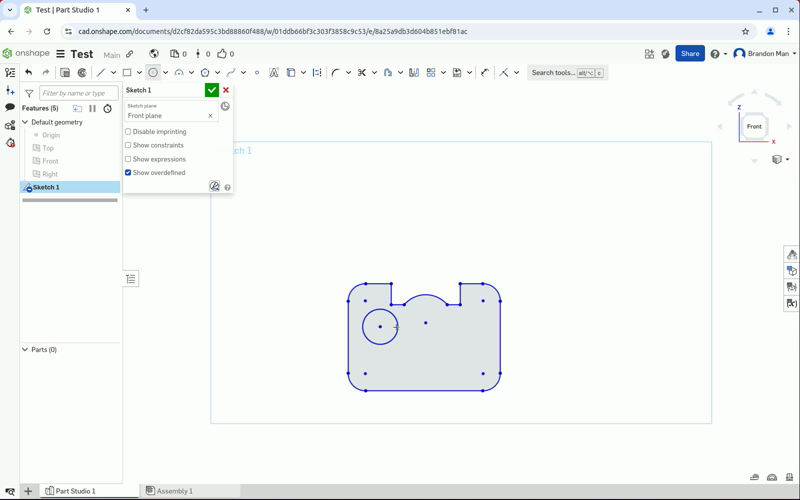
mouse_move(380, 296)
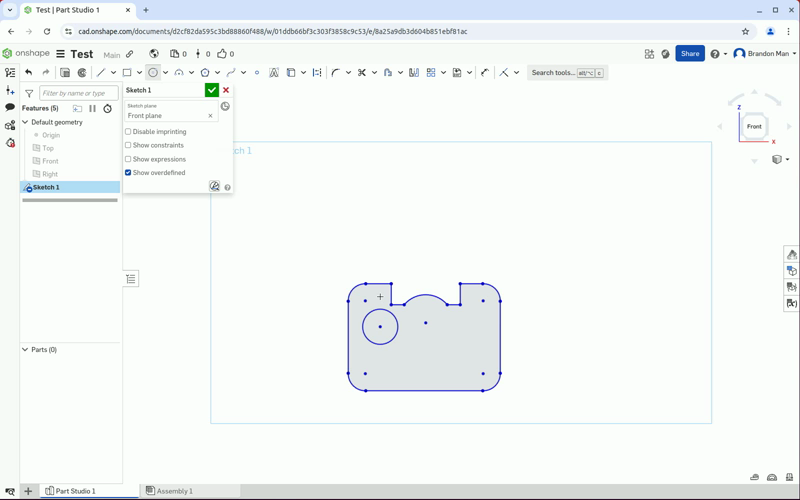
click(380, 296)
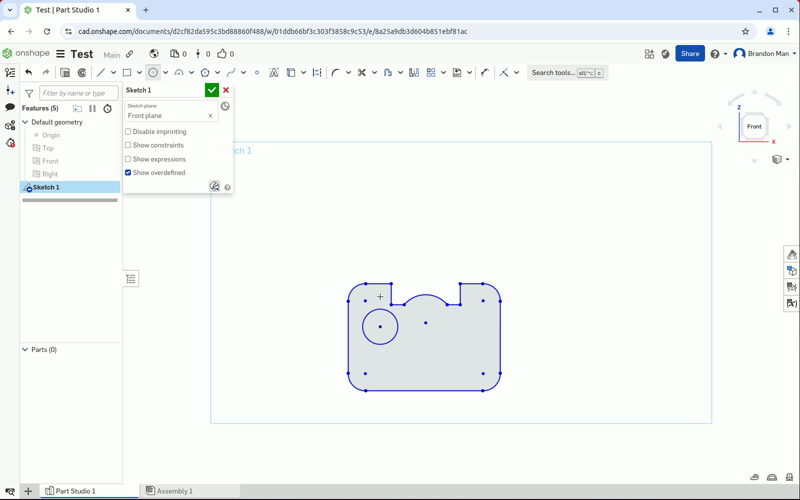
key_up(shift)
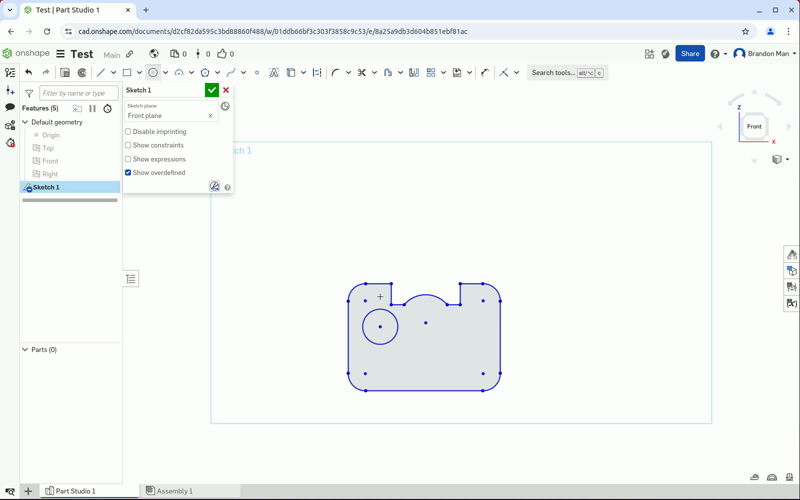
mouse_move(385, 296)
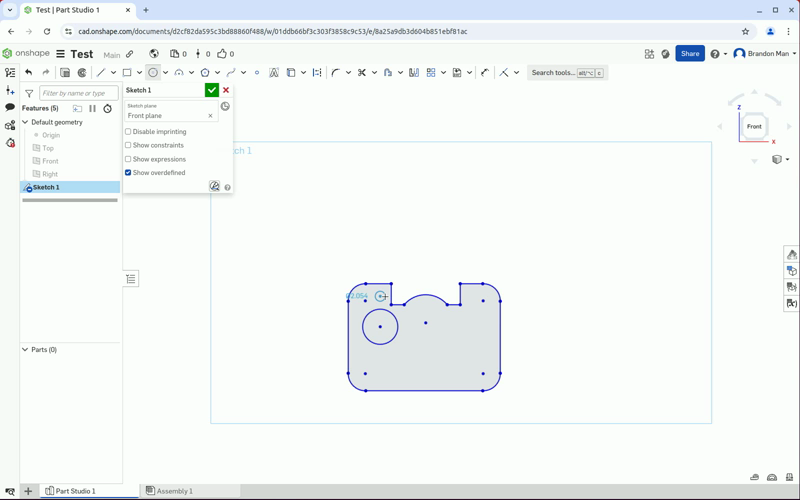
click(385, 296)
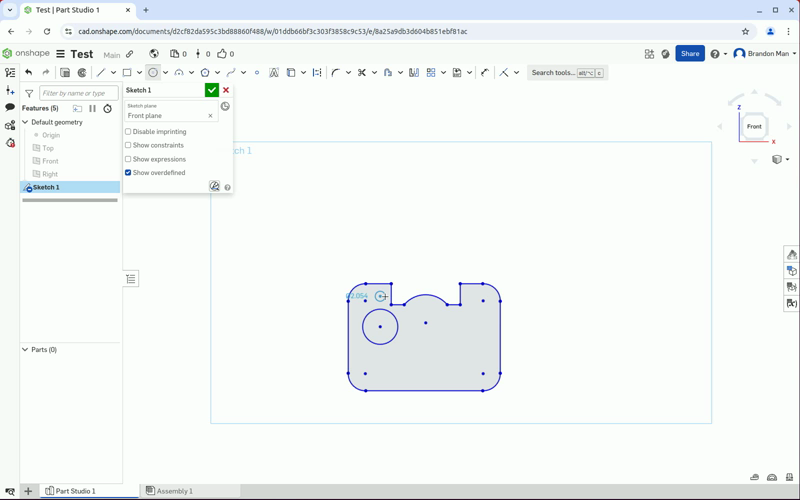
key(esc)
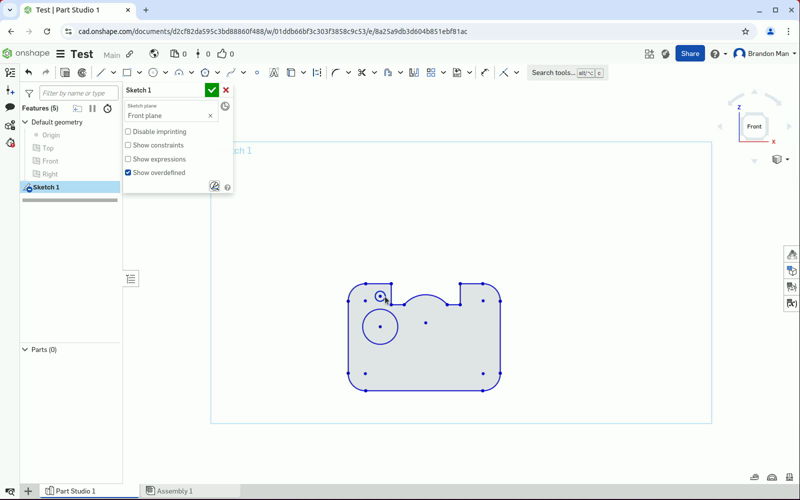
key(c)
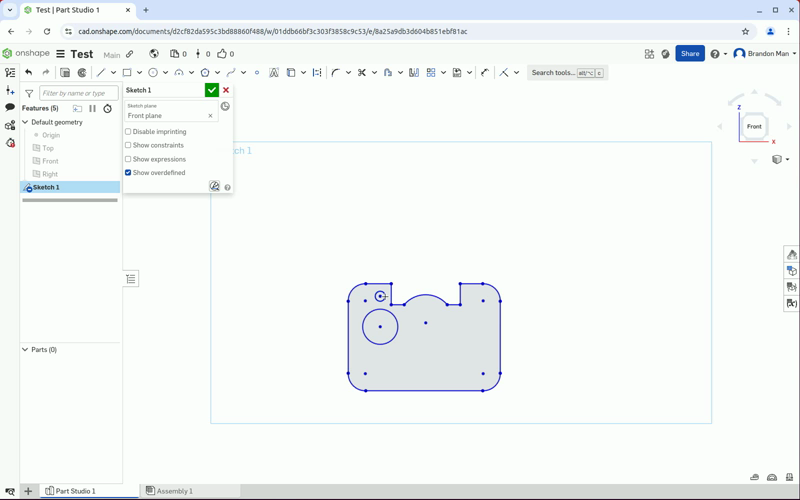
key_down(shift)
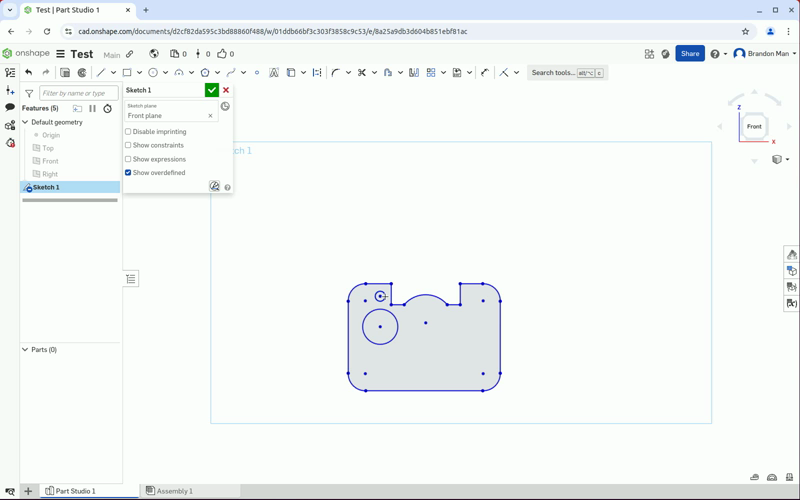
mouse_move(426, 323)
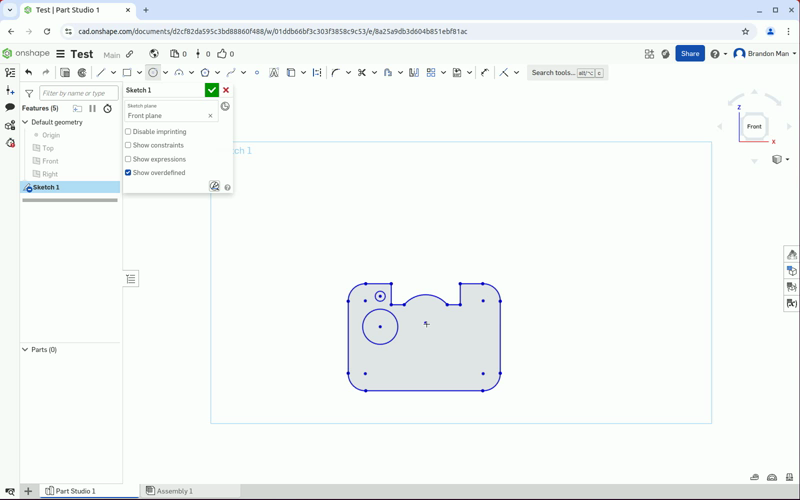
scroll(6)
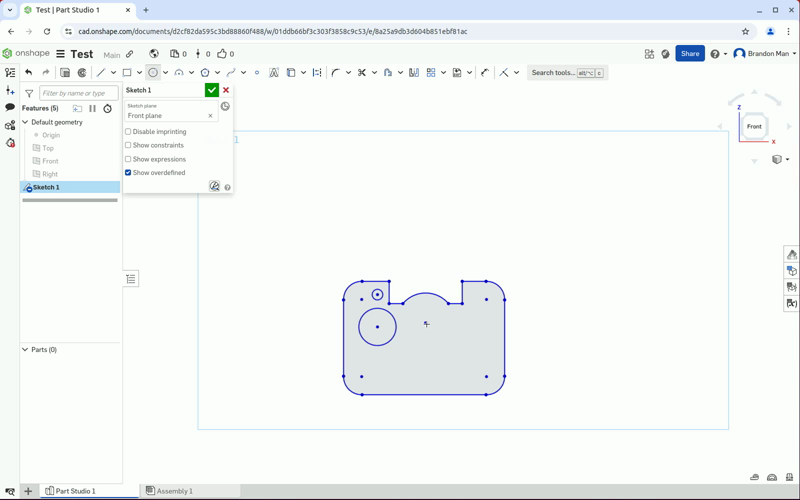
scroll(6)
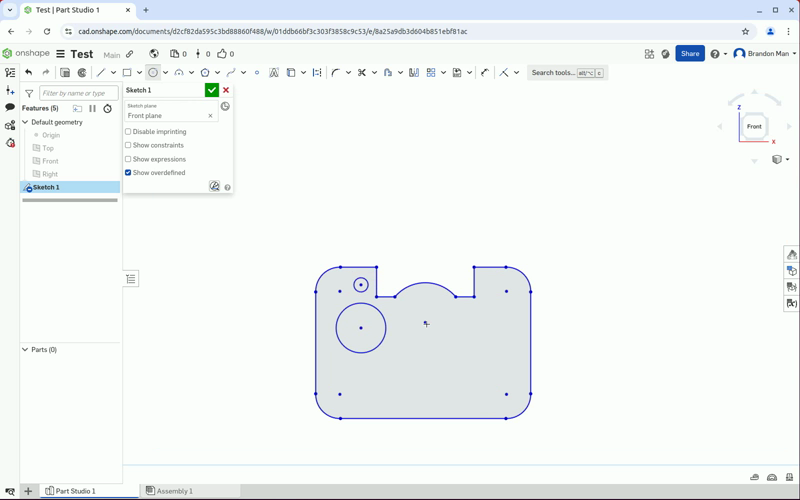
scroll(6)
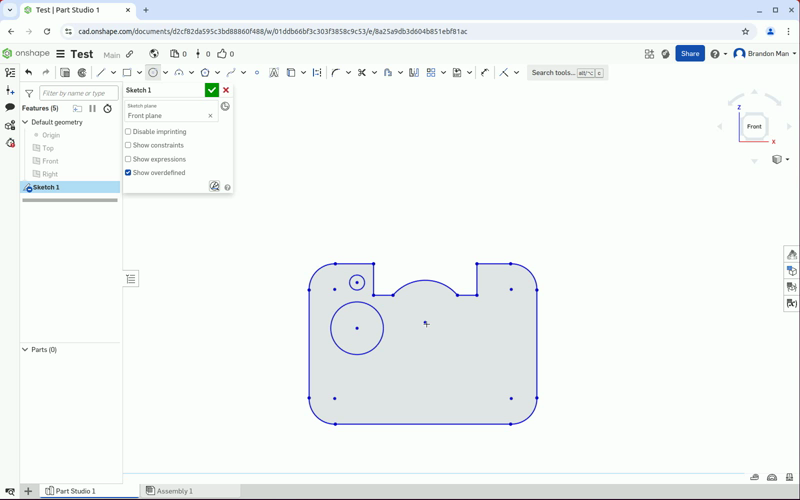
scroll(6)
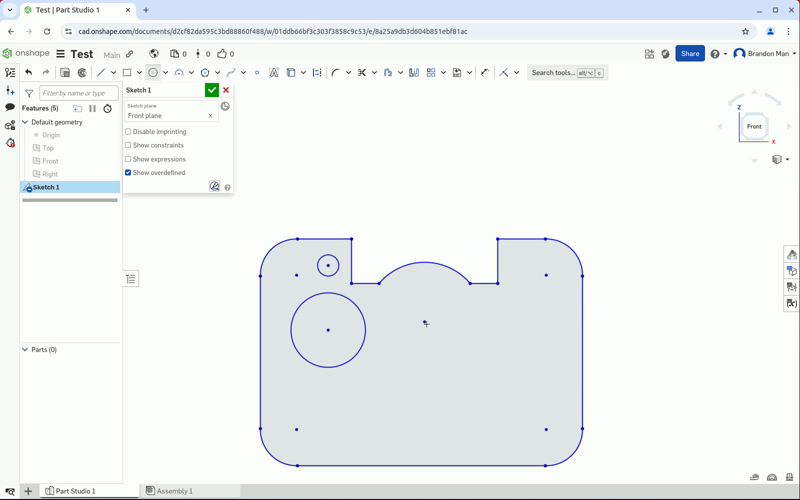
scroll(6)
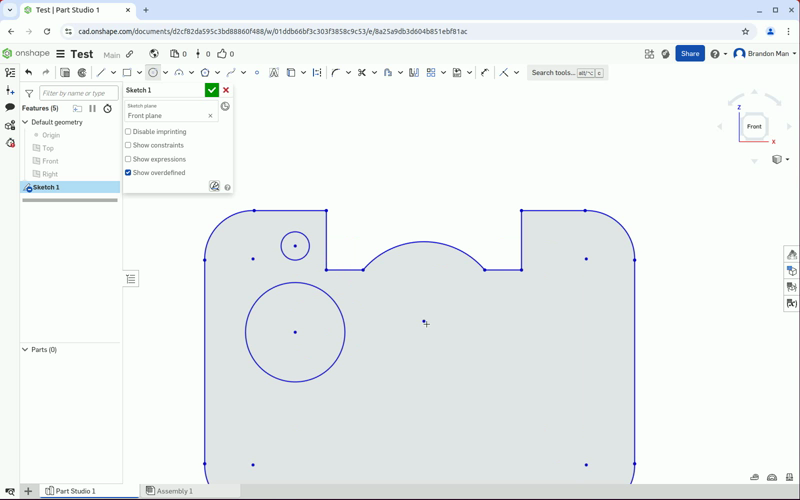
scroll(6)
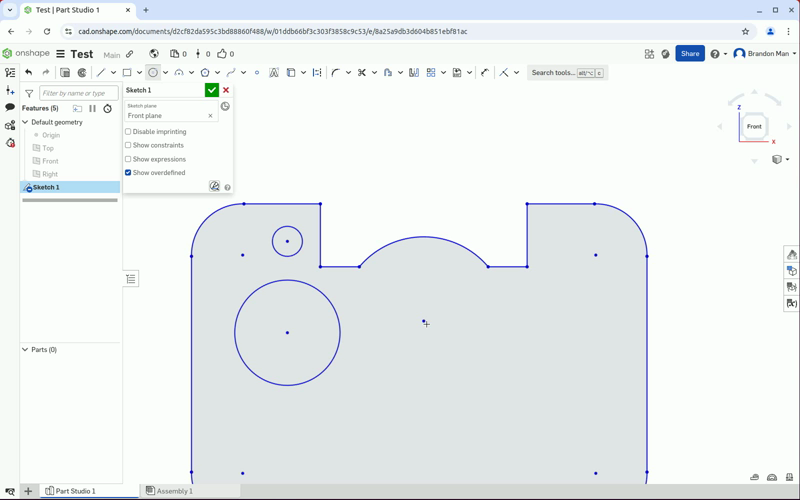
scroll(6)
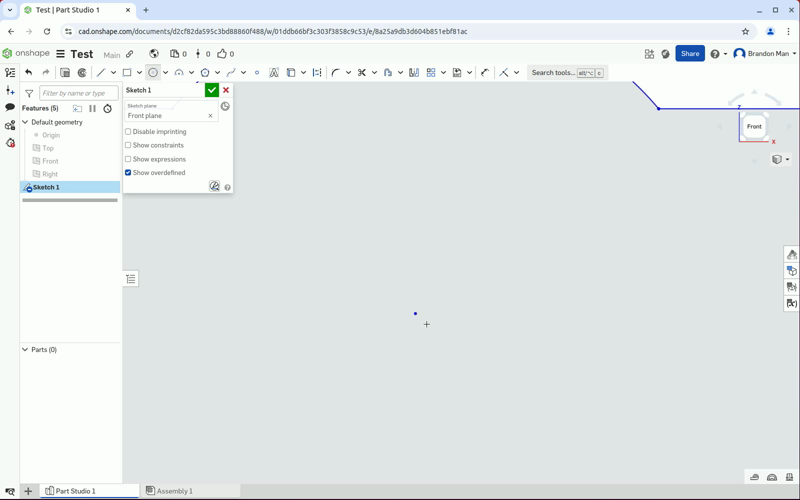
click(426, 323)
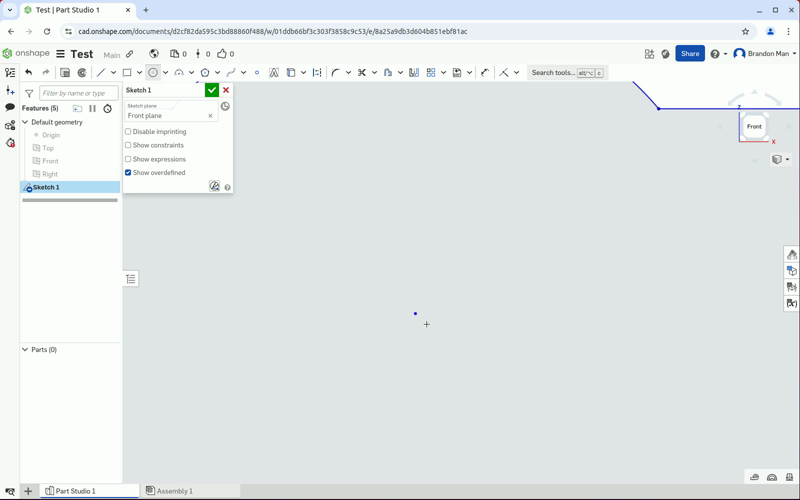
scroll(-6)
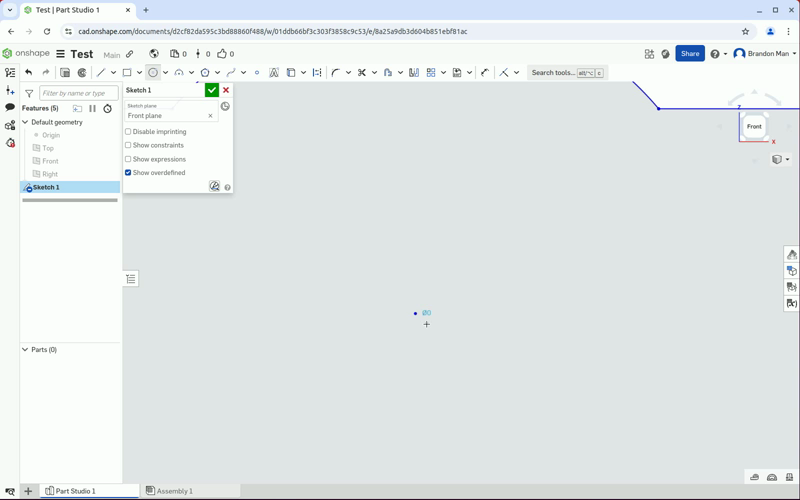
scroll(-6)
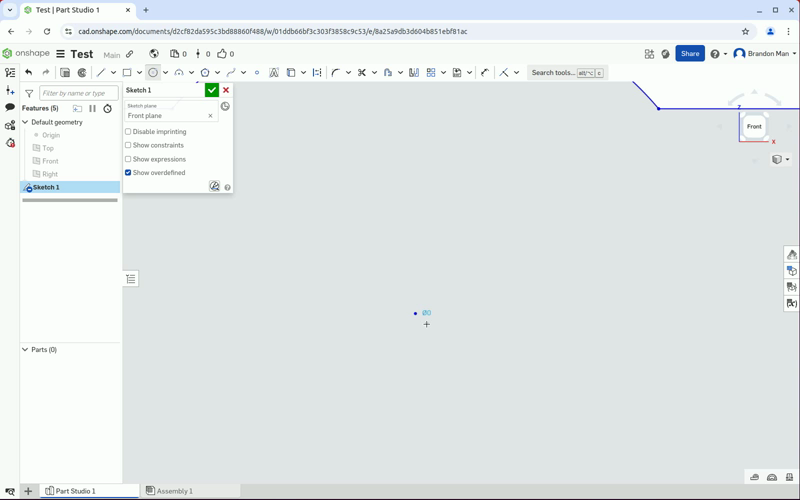
scroll(-6)
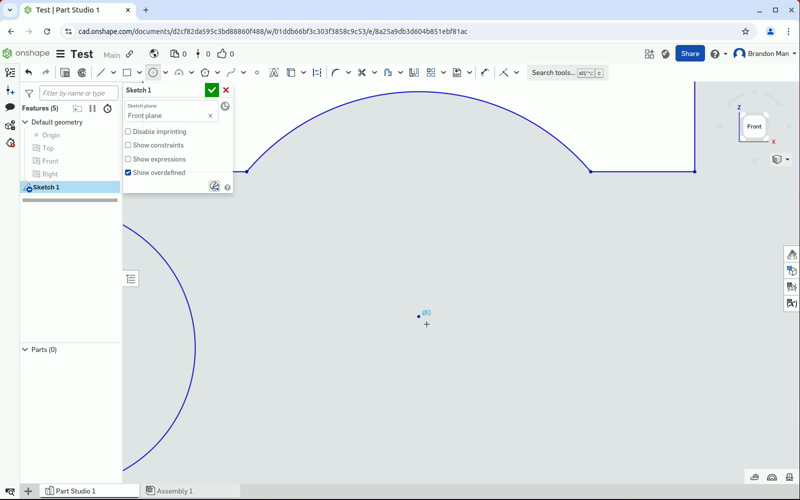
scroll(-6)
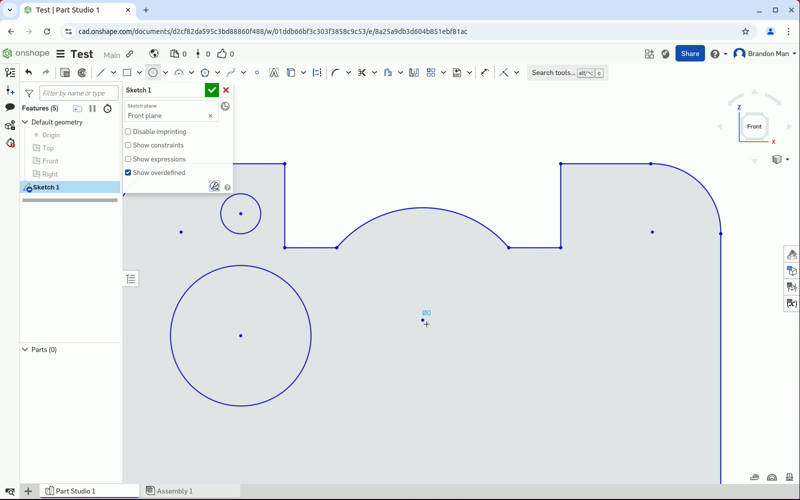
scroll(-6)
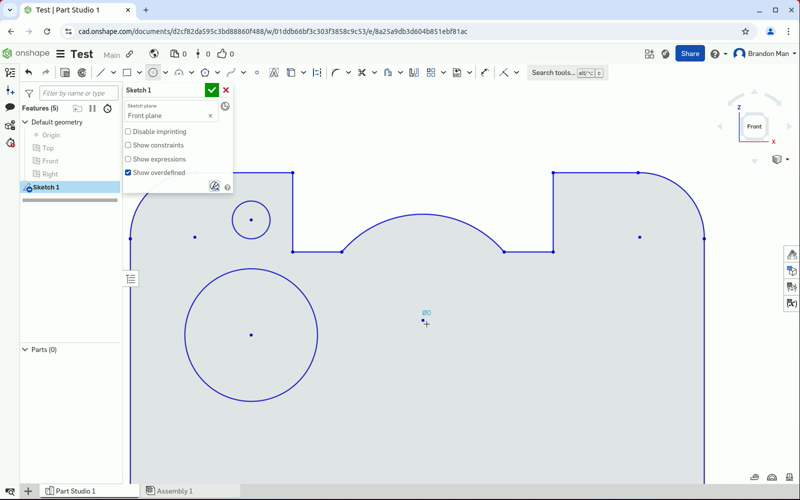
scroll(-6)
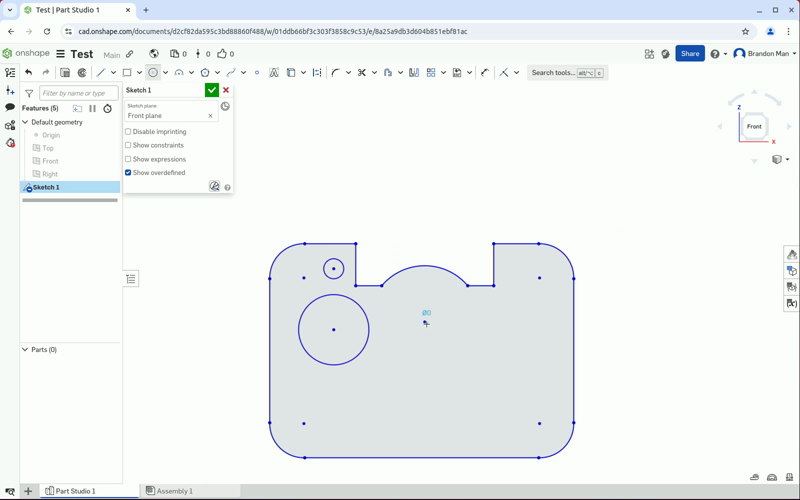
scroll(-6)
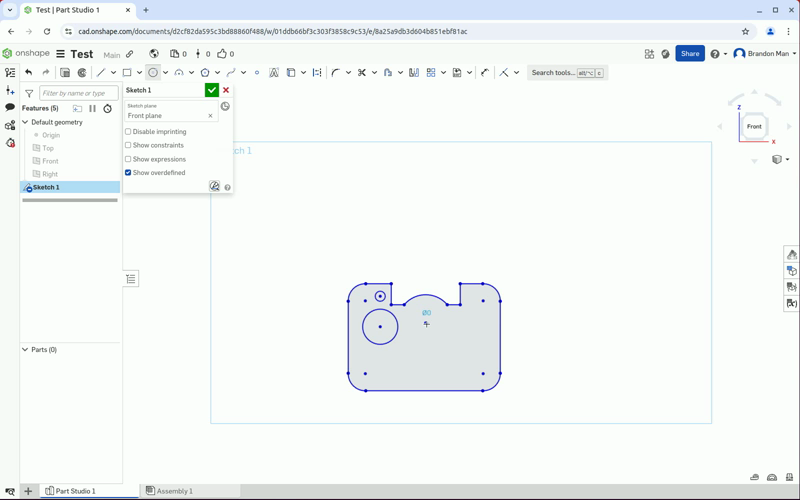
key_up(shift)
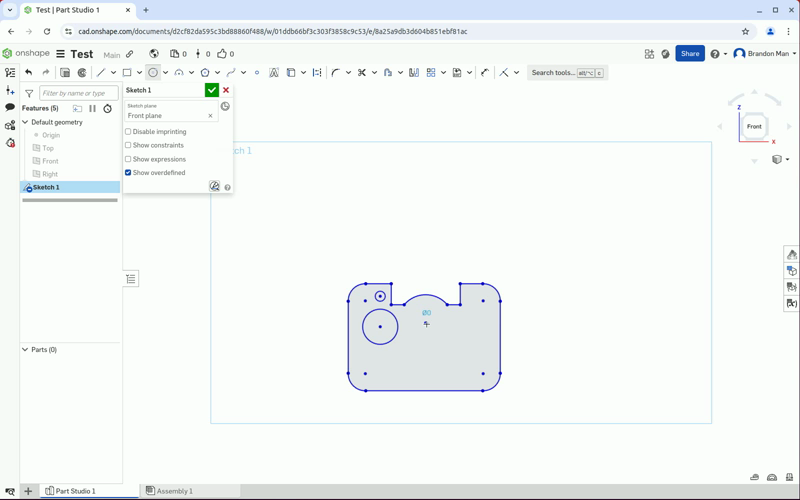
mouse_move(447, 323)
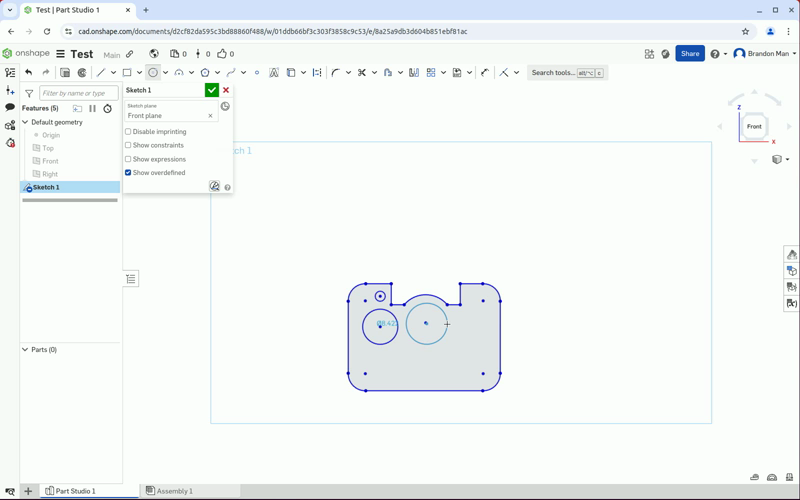
click(447, 323)
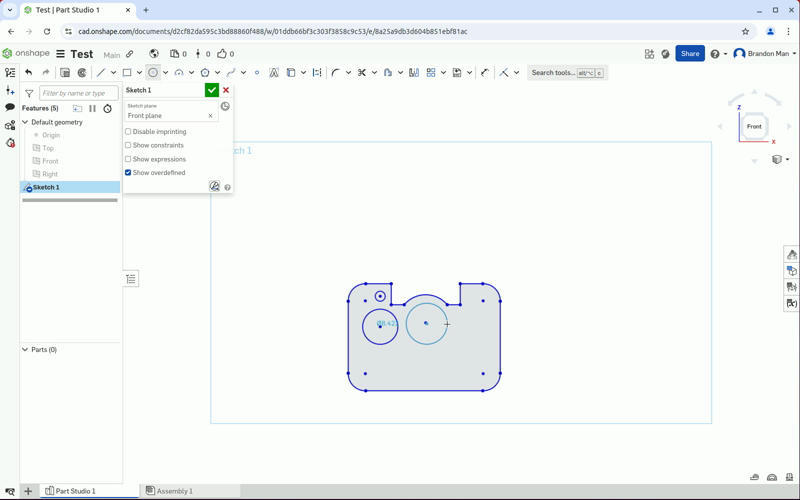
key(esc)
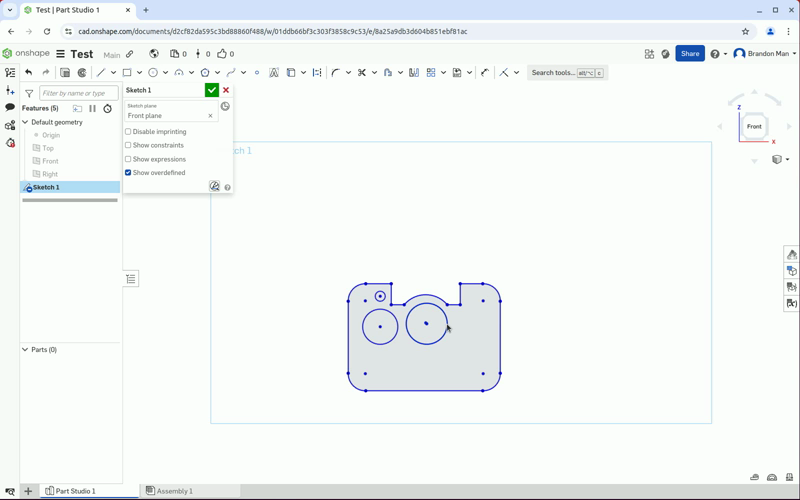
key(c)
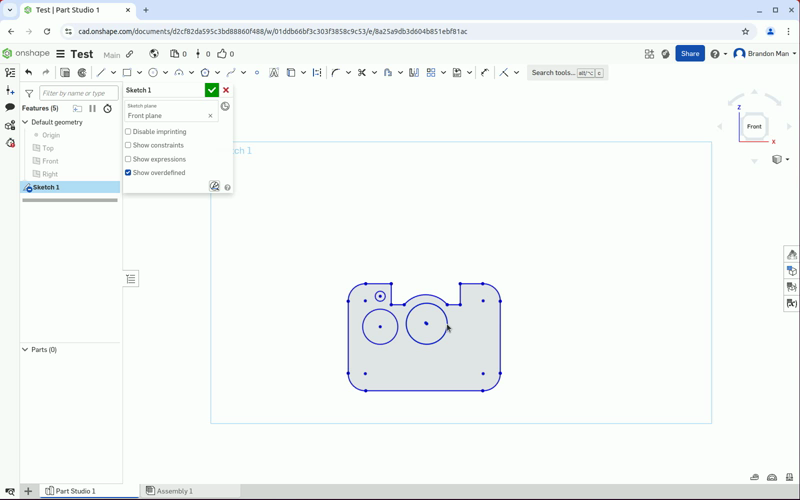
key_down(shift)
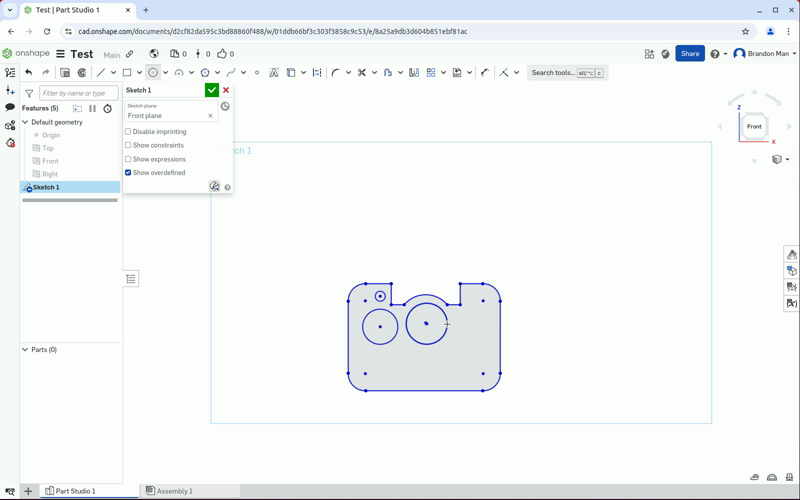
mouse_move(471, 326)
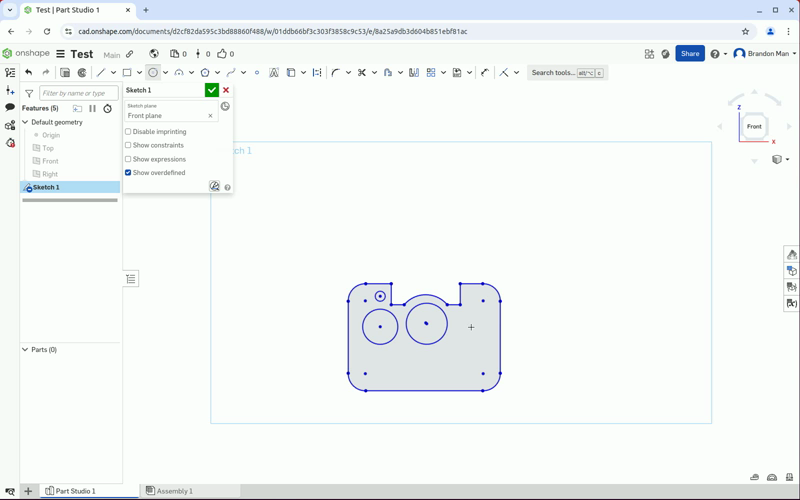
click(471, 326)
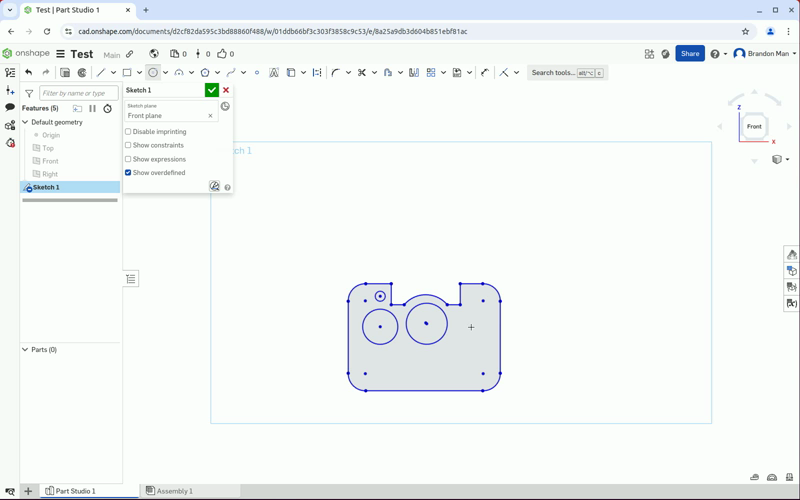
key_up(shift)
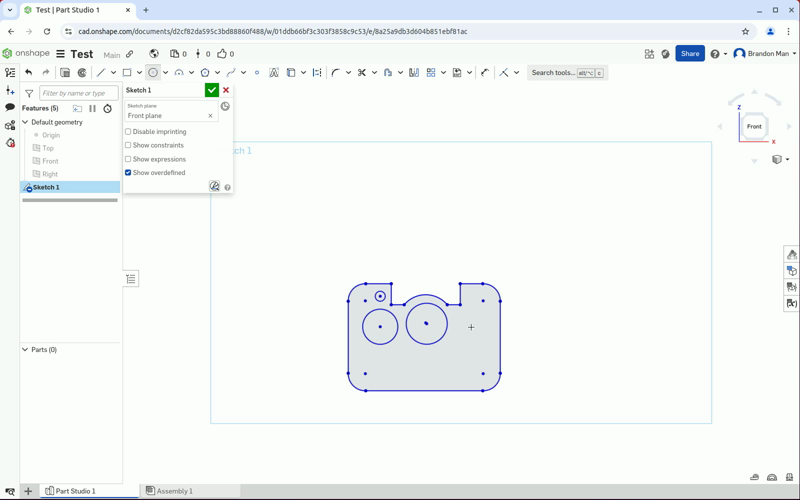
mouse_move(487, 326)
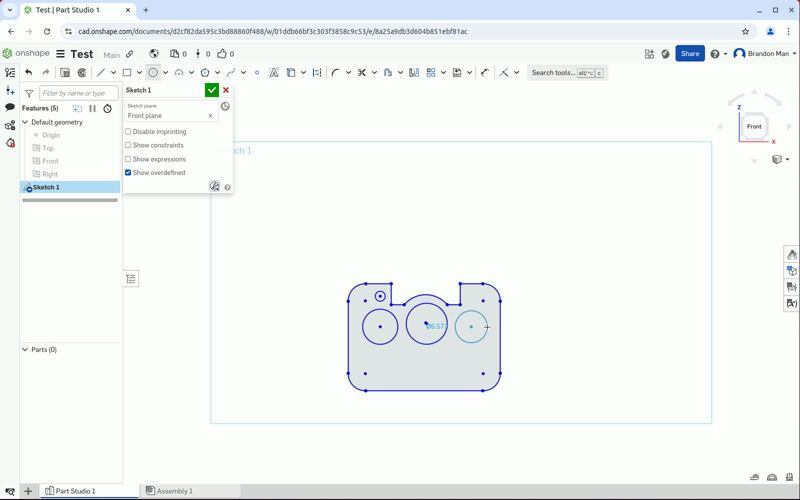
click(487, 326)
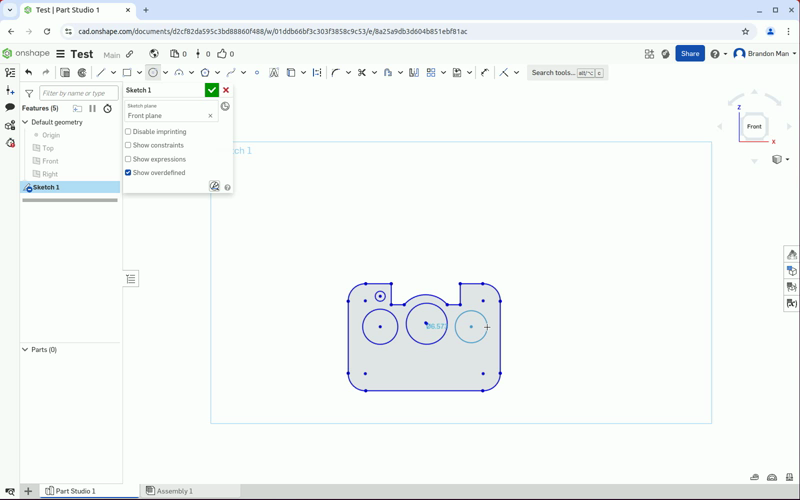
key(esc)
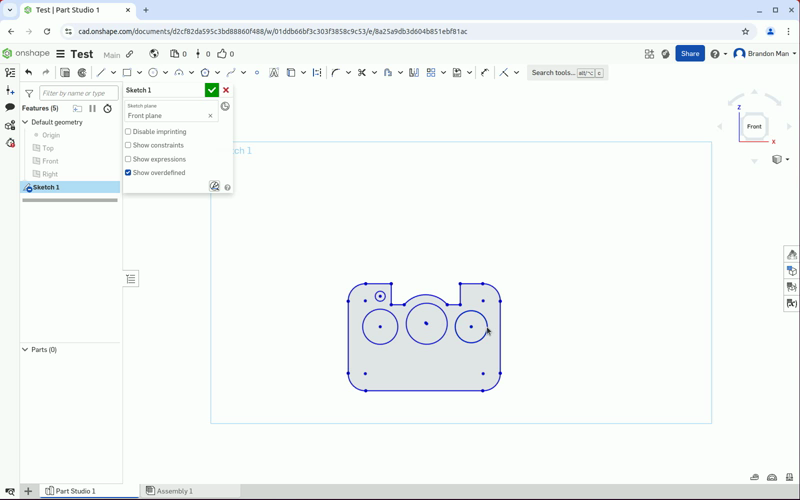
key(c)
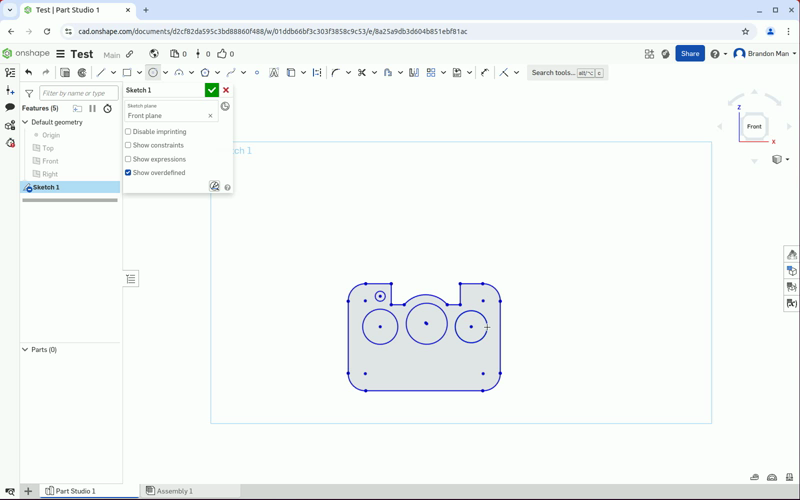
key_down(shift)
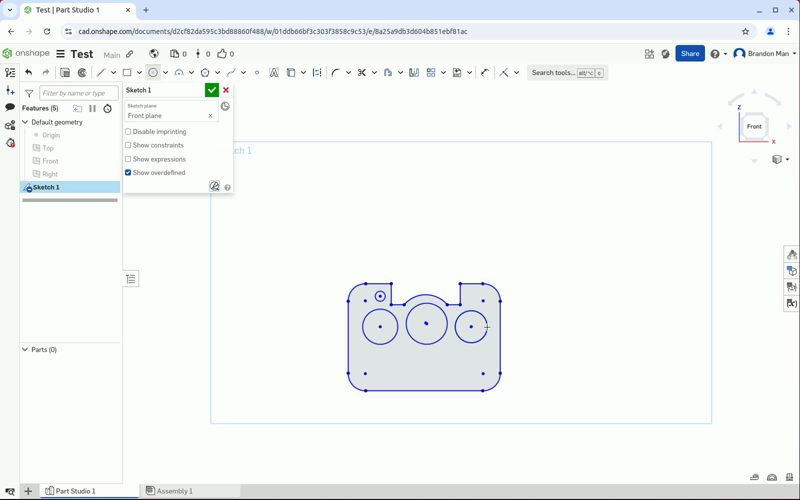
mouse_move(471, 296)
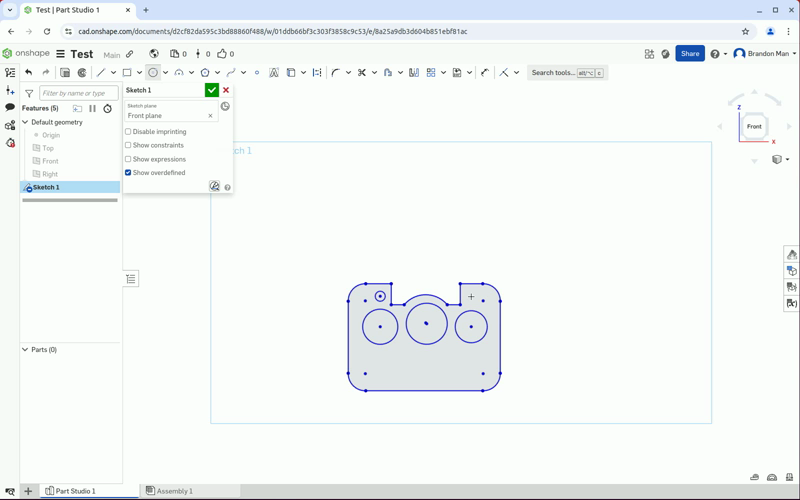
click(471, 296)
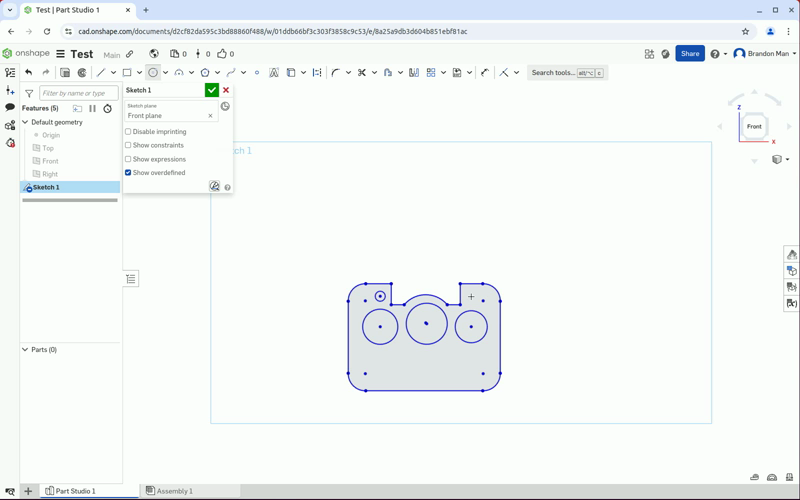
key_up(shift)
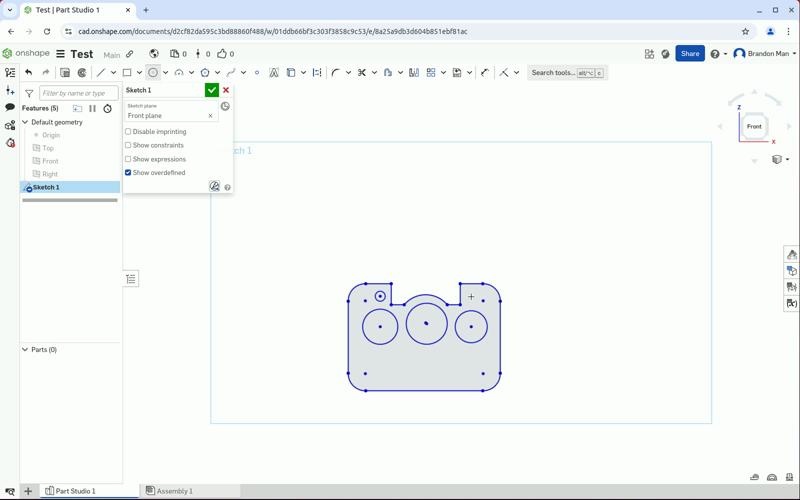
mouse_move(476, 296)
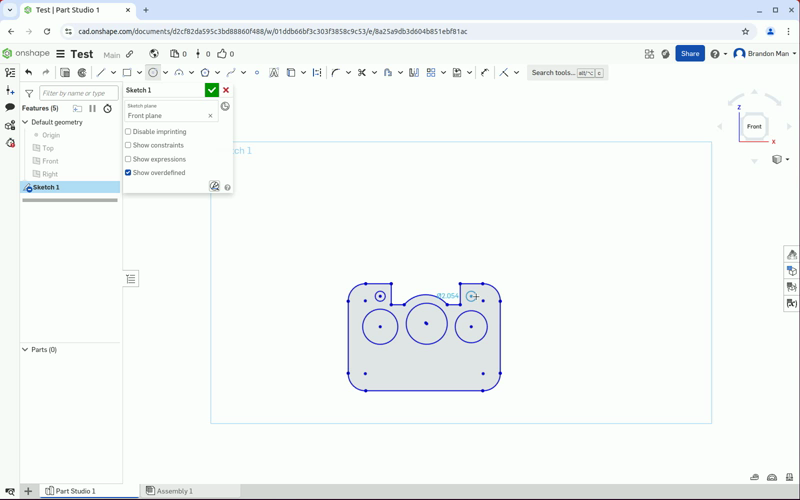
click(476, 296)
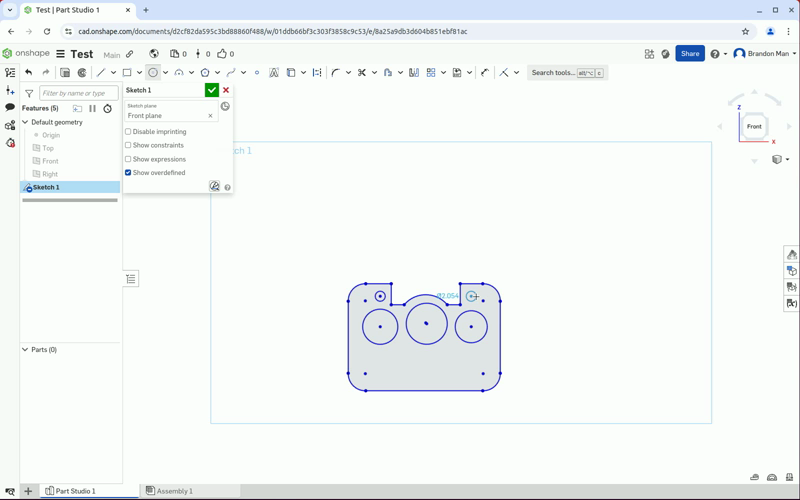
key(esc)
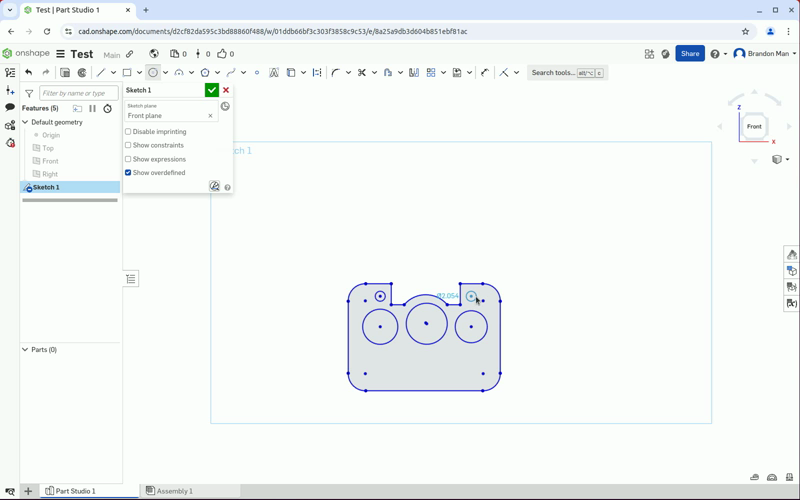
mouse_move(473, 363)
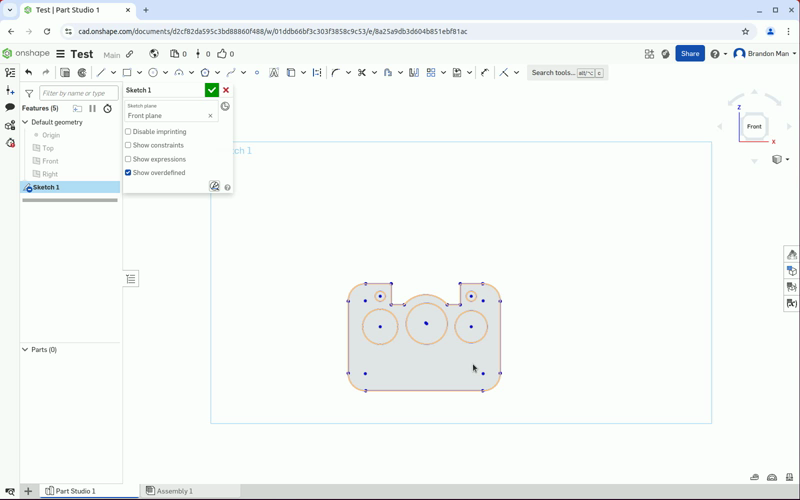
click(473, 363)
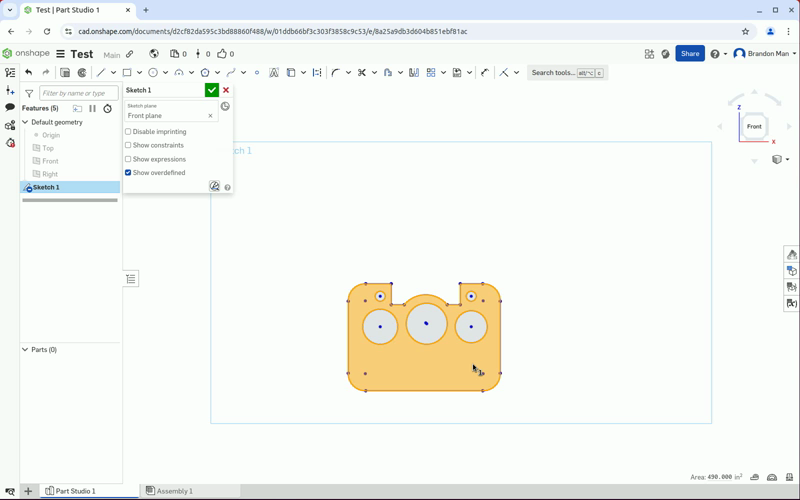
mouse_move(73, 352)
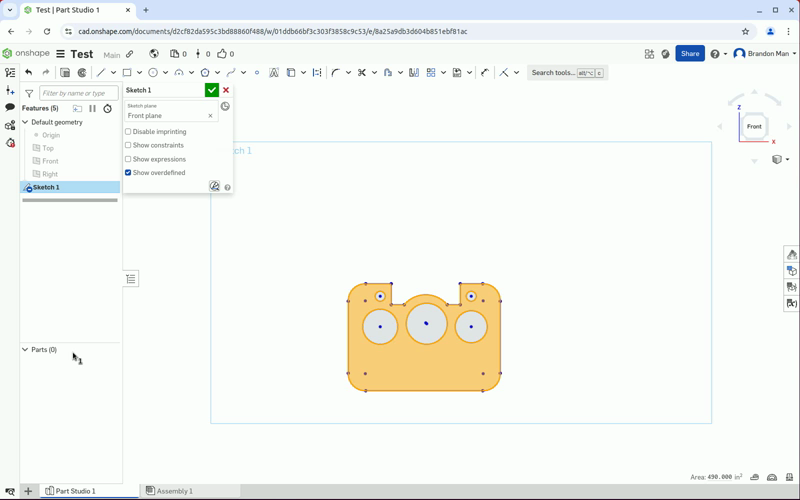
key(shift+y)
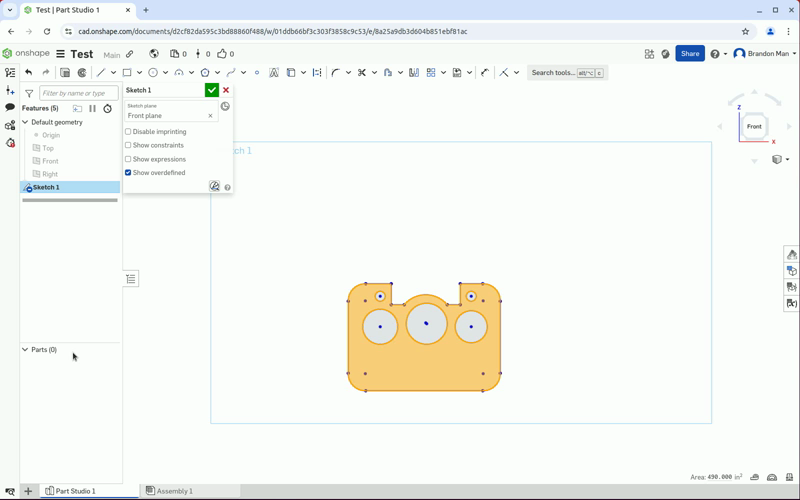
key(shift+e)
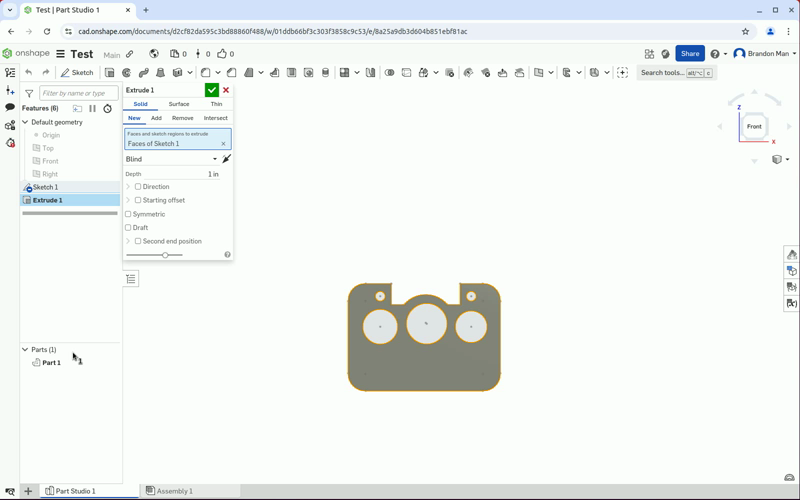
mouse_move(143, 106)
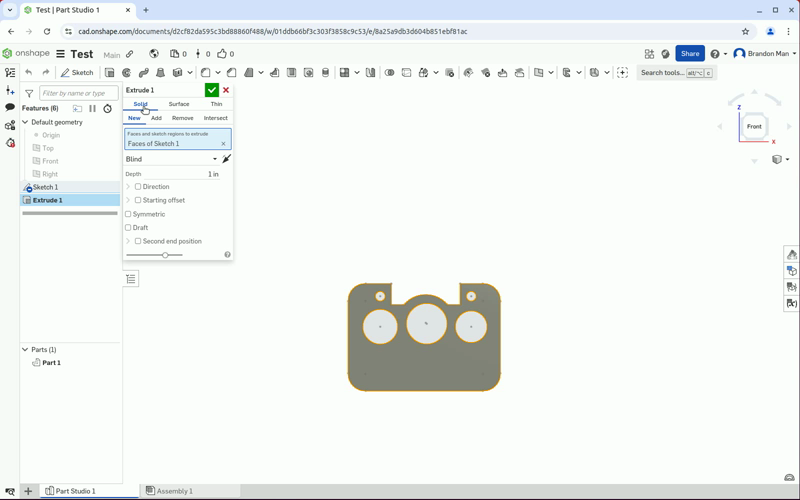
click(143, 106)
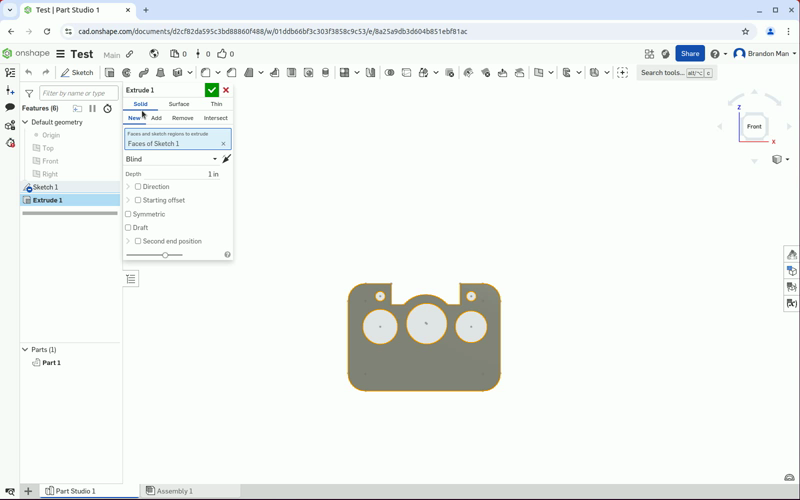
mouse_move(137, 120)
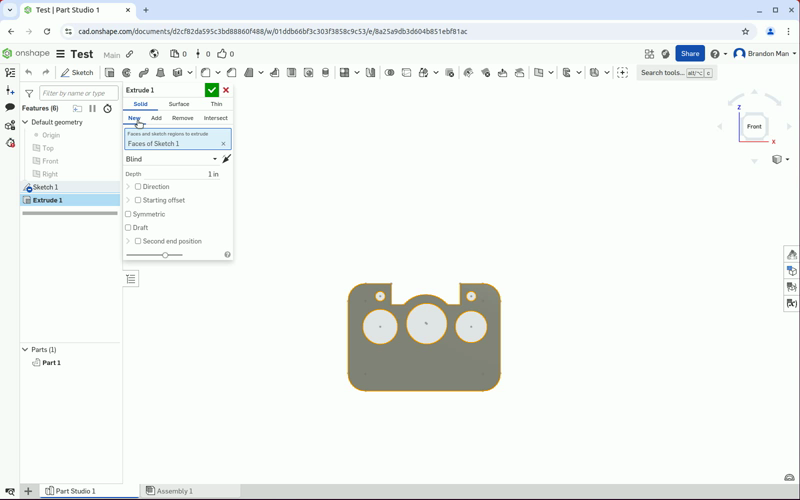
click(137, 120)
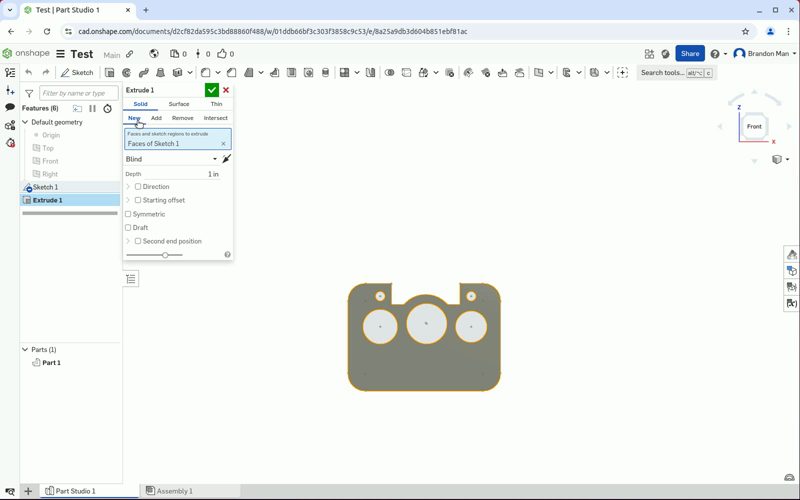
key(tab, 4)
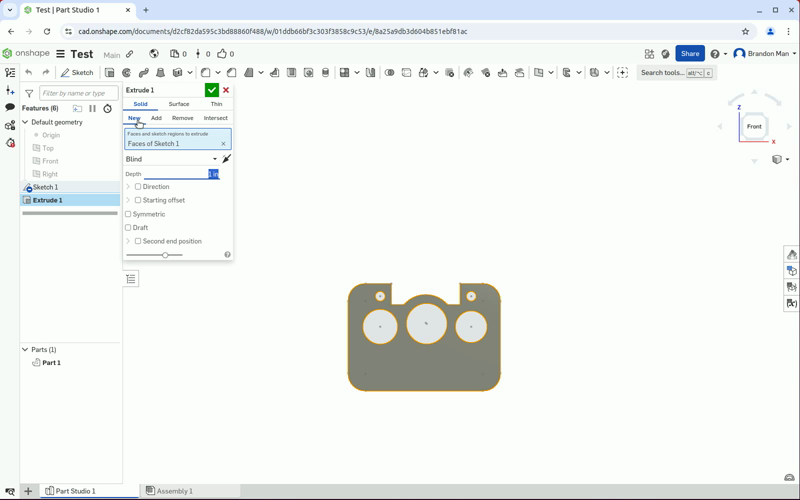
text(3.852)
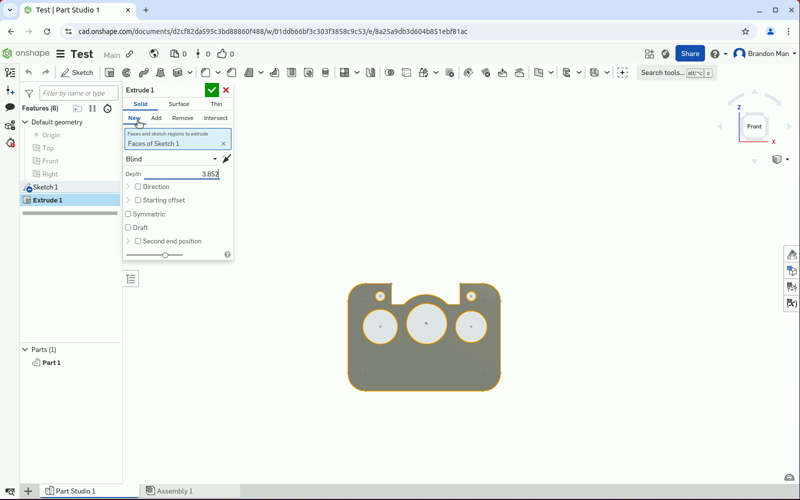
key(tab, 3)
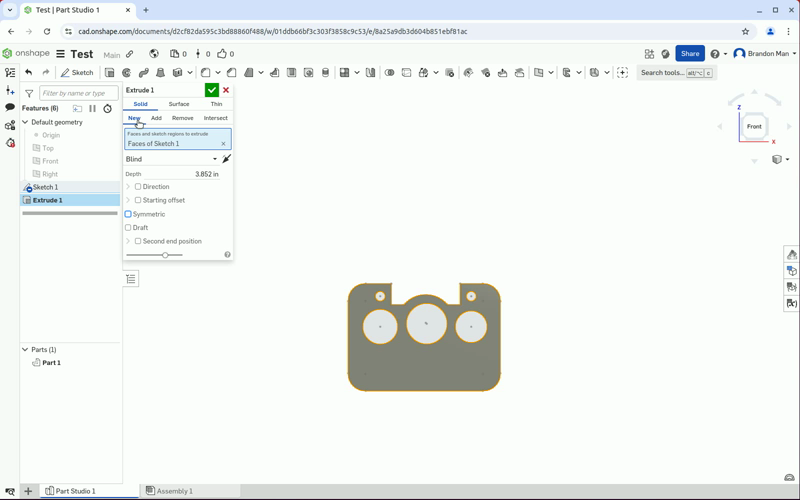
key(space)
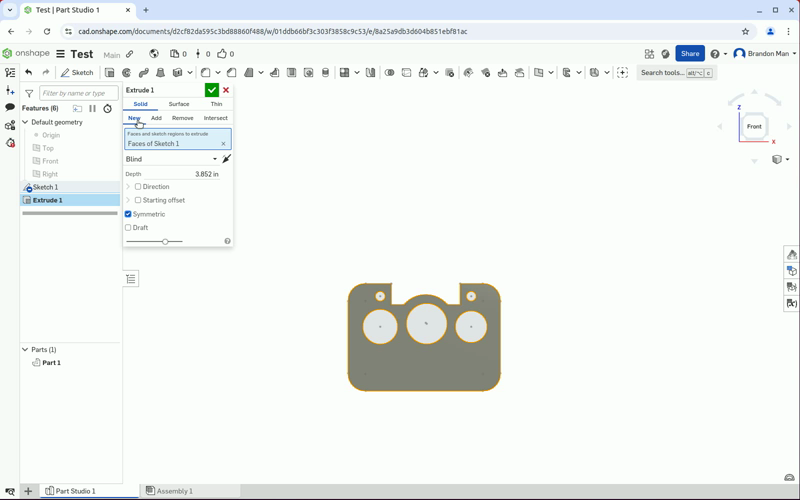
key(enter)
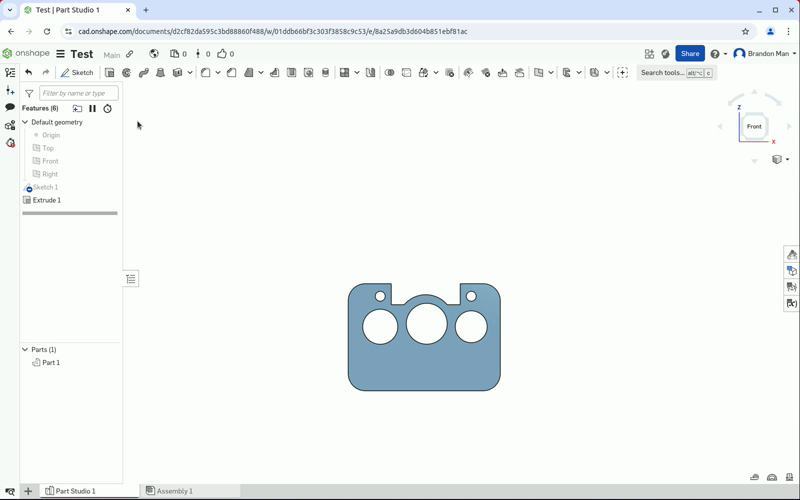
key(shift+h)
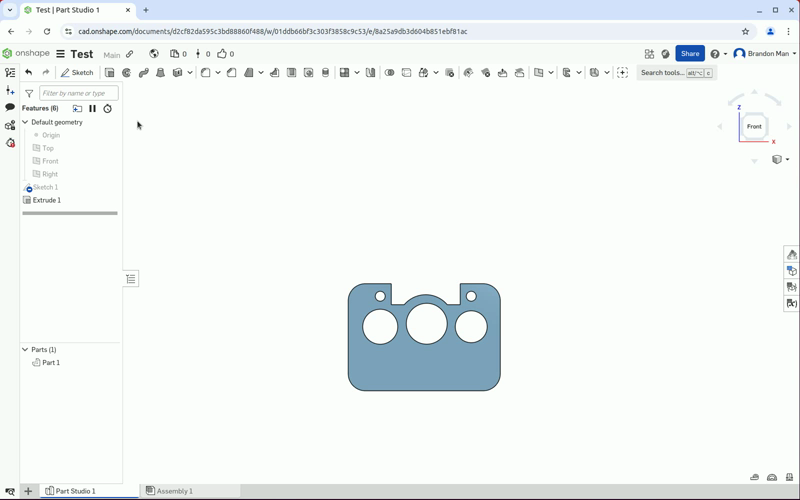
key(shift+h)
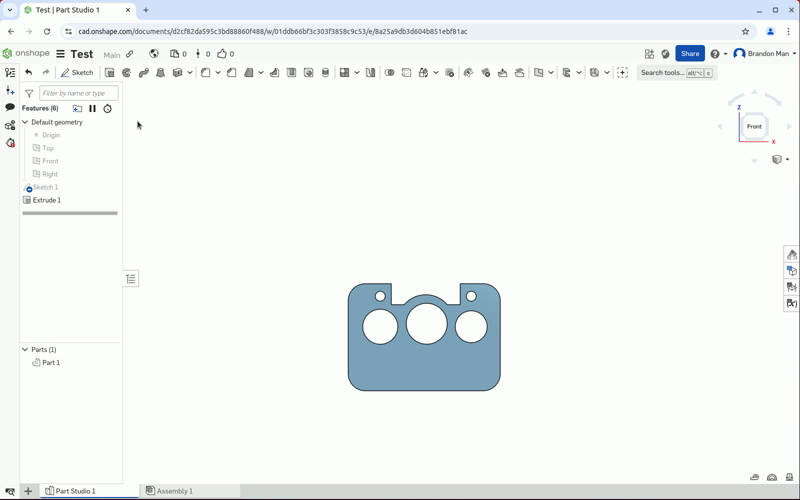
mouse_move(73, 189)
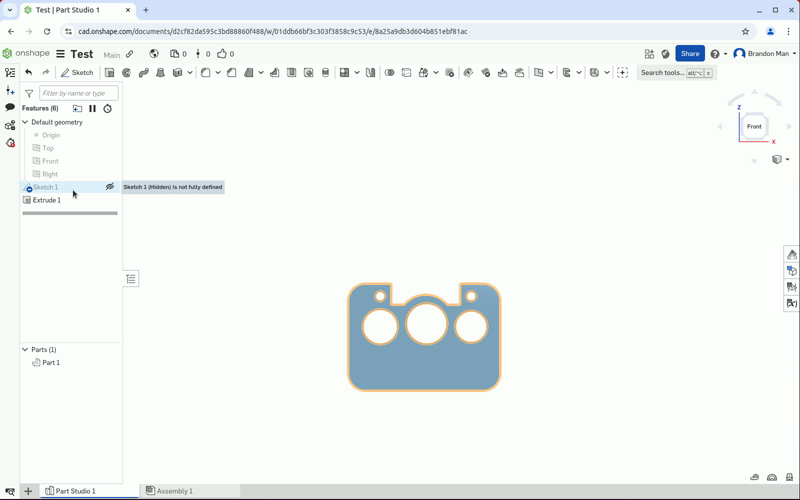
click(73, 189)
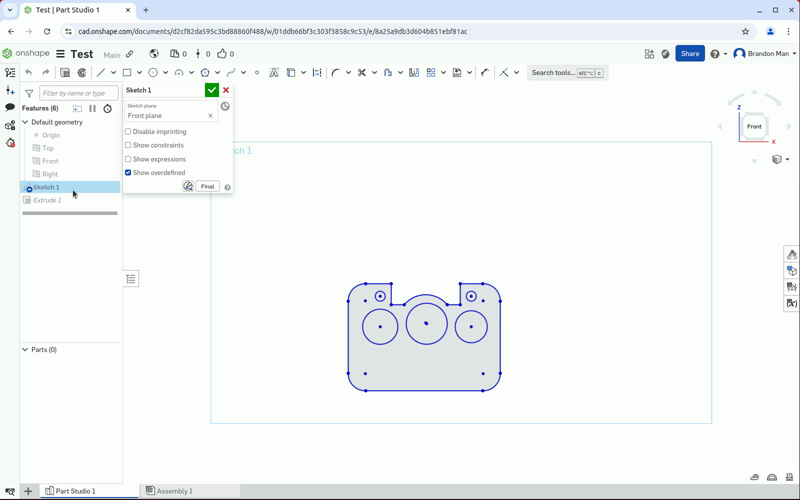
mouse_move(229, 92)
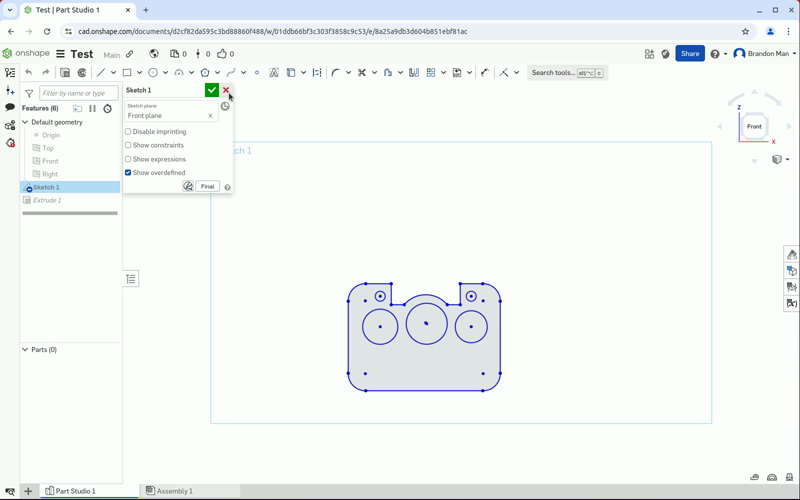
click(229, 92)
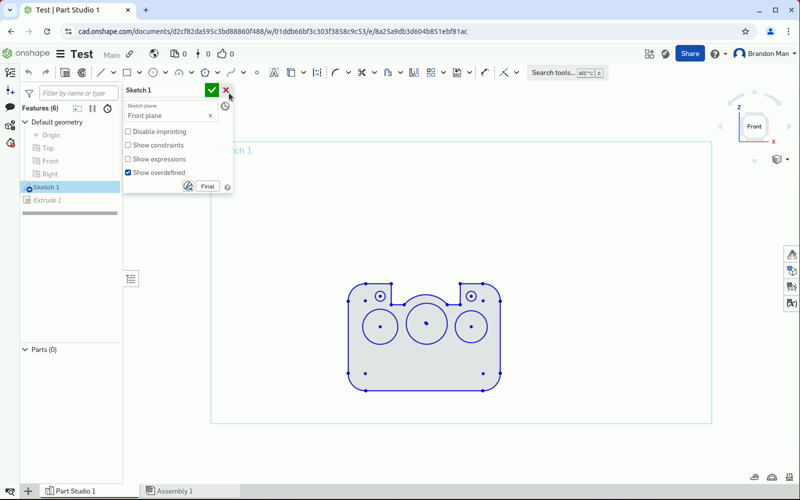
key(shift+s)
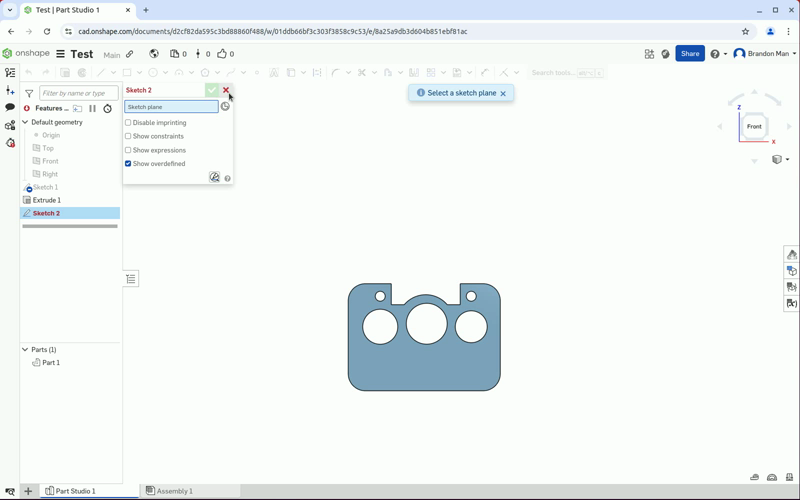
mouse_move(73, 163)
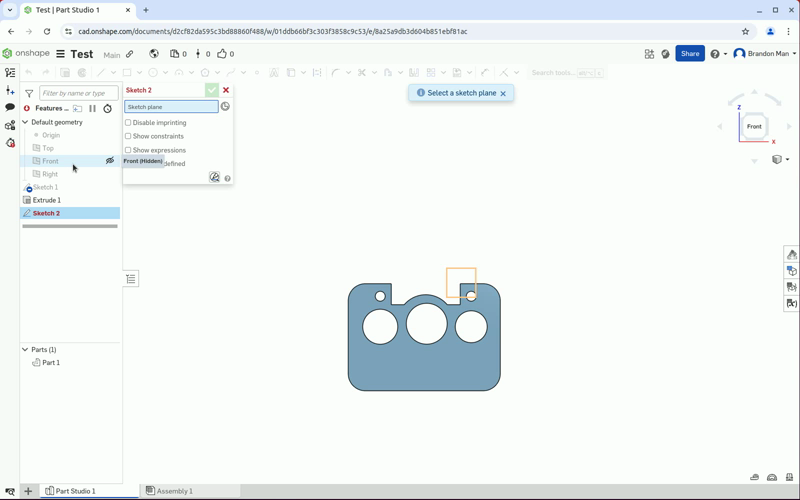
click(73, 163)
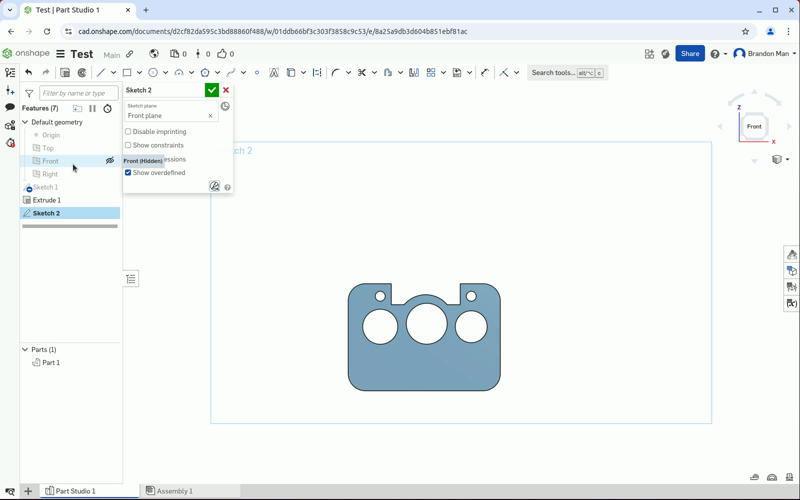
mouse_move(73, 352)
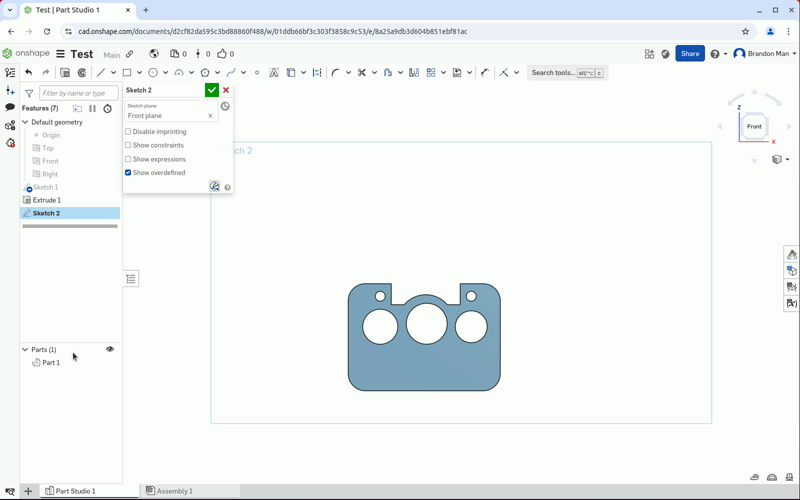
key(y)
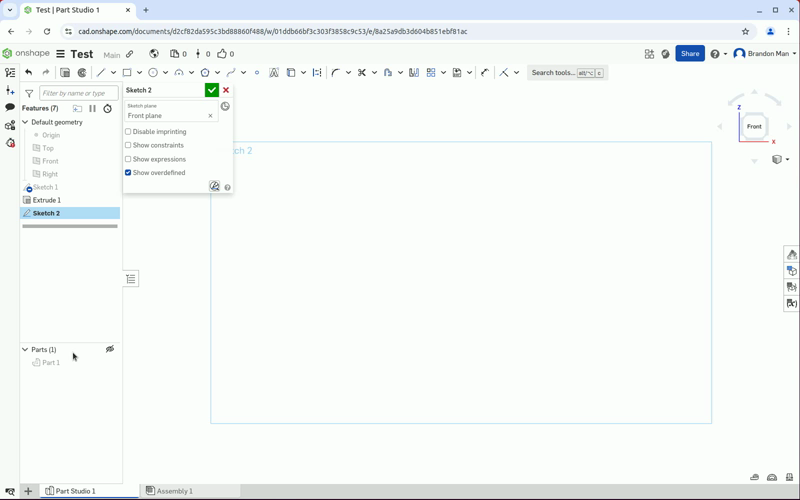
key(c)
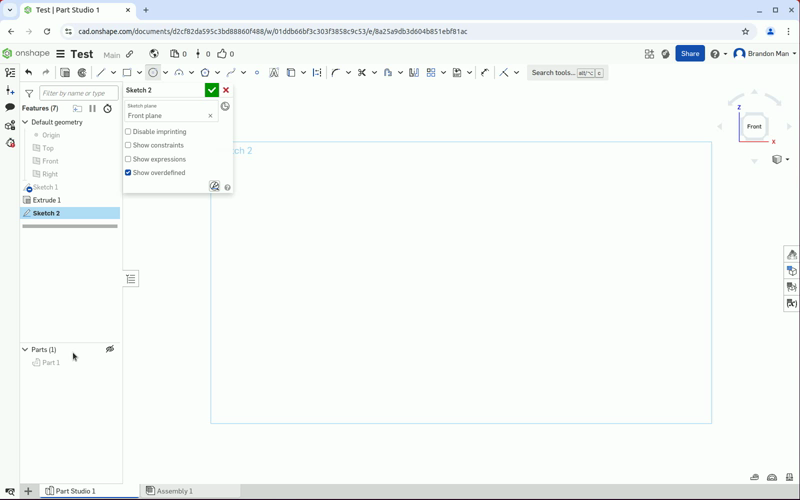
key_down(shift)
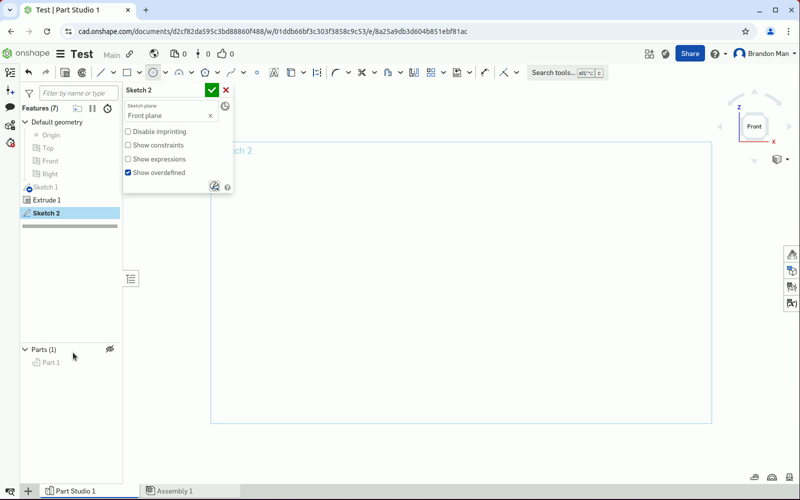
mouse_move(426, 322)
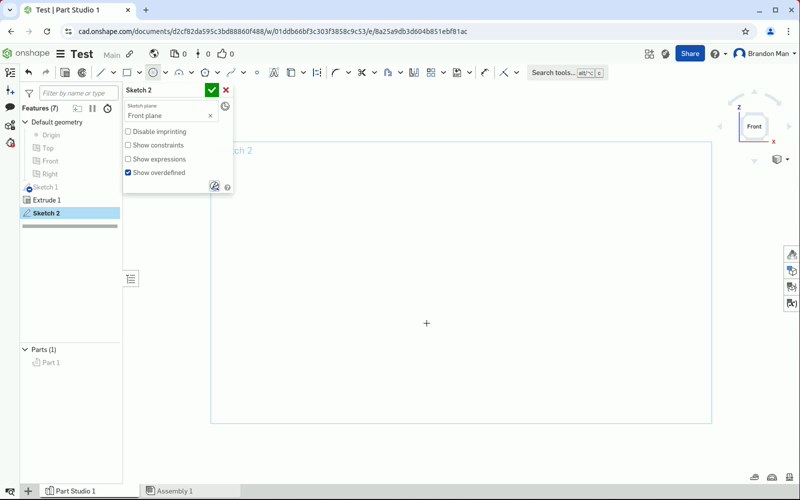
click(426, 322)
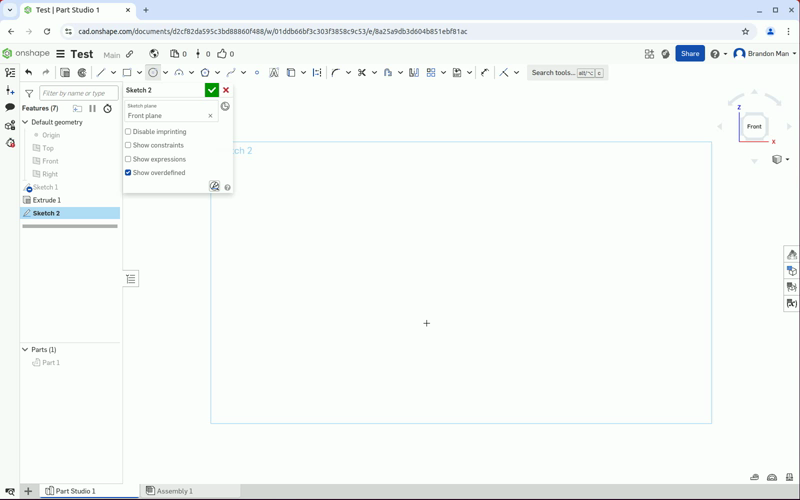
key_up(shift)
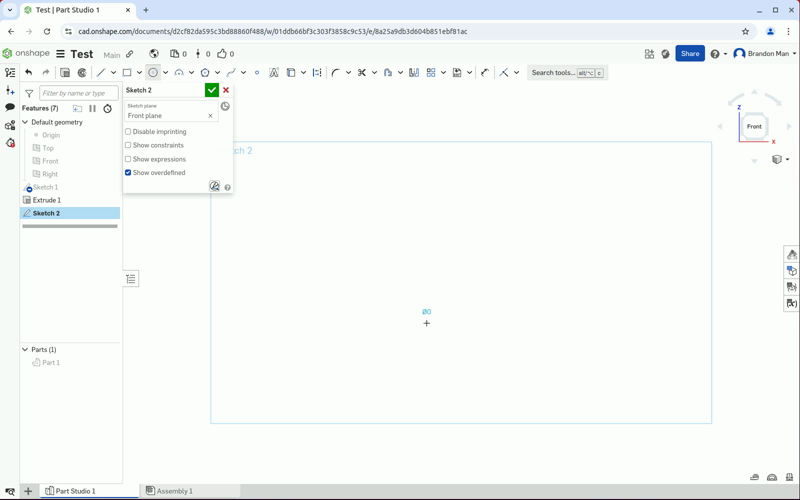
mouse_move(447, 322)
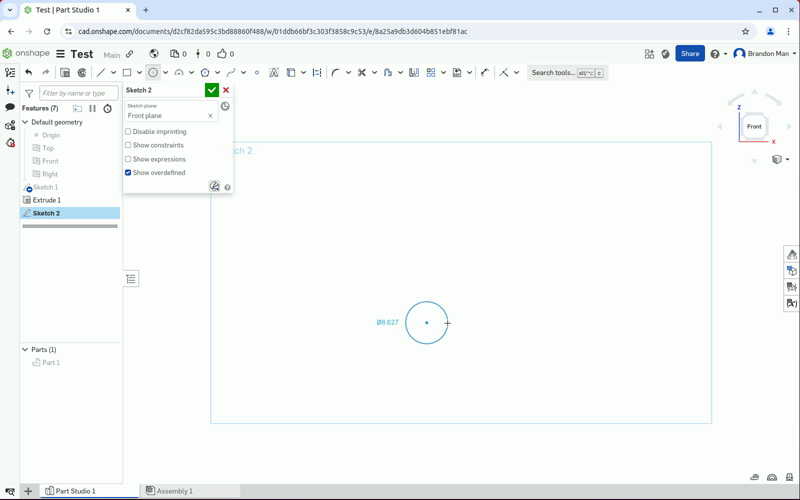
click(447, 322)
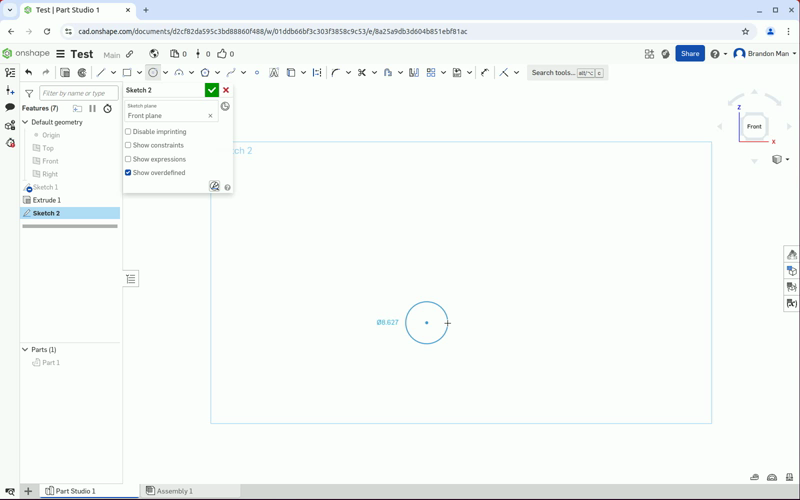
key(esc)
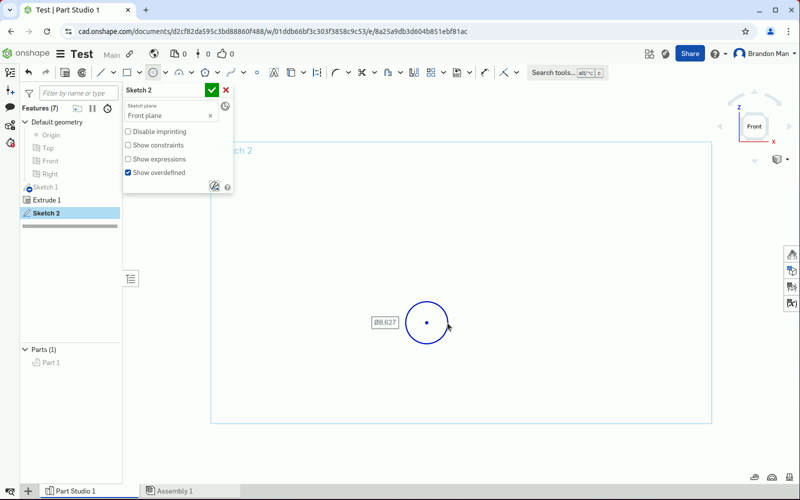
key(c)
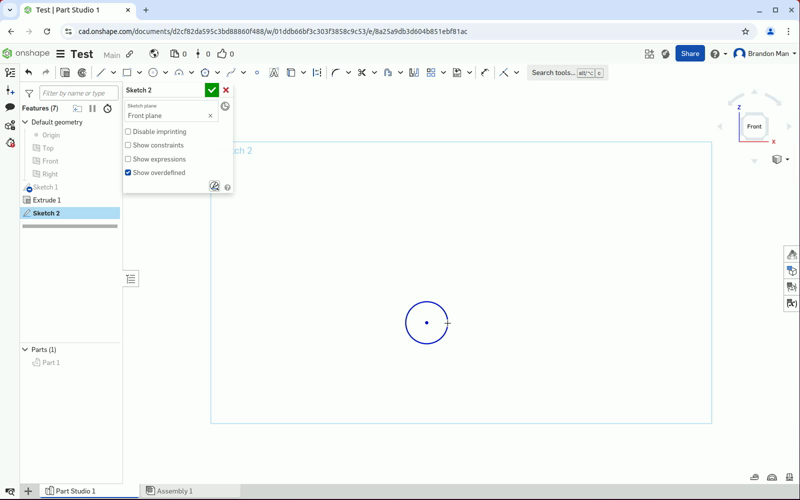
key_down(shift)
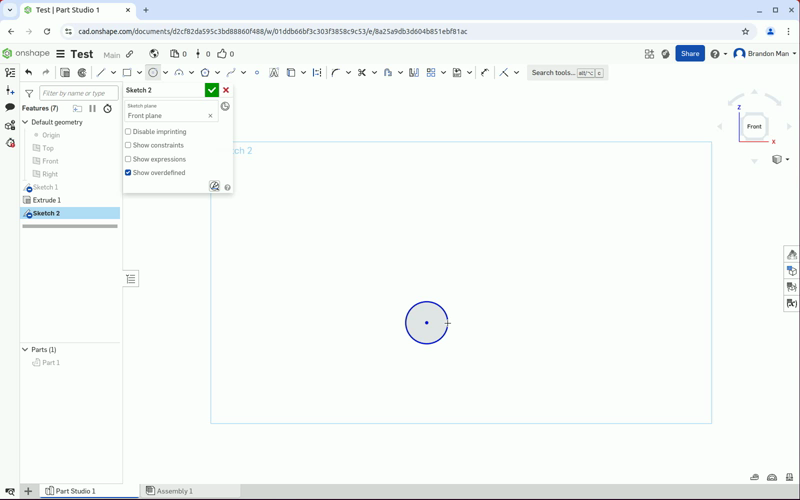
mouse_move(426, 322)
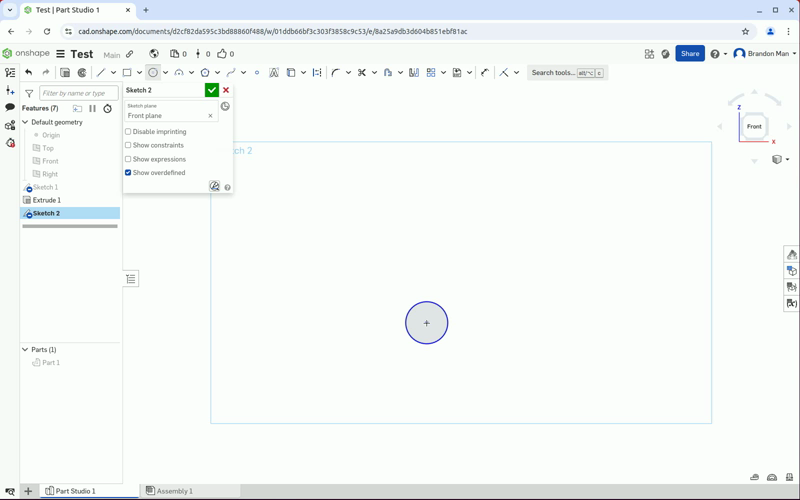
click(426, 322)
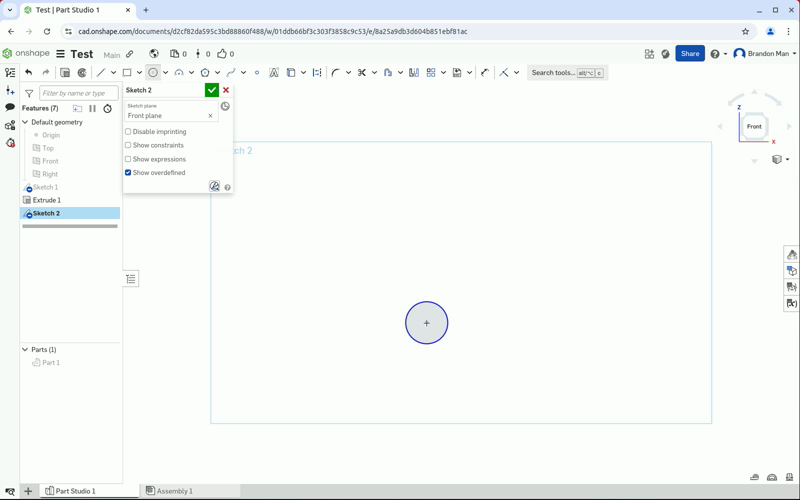
key_up(shift)
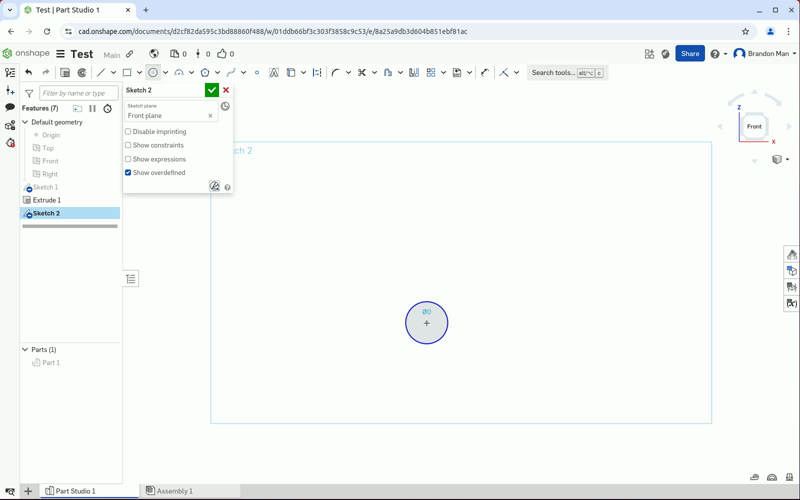
mouse_move(439, 322)
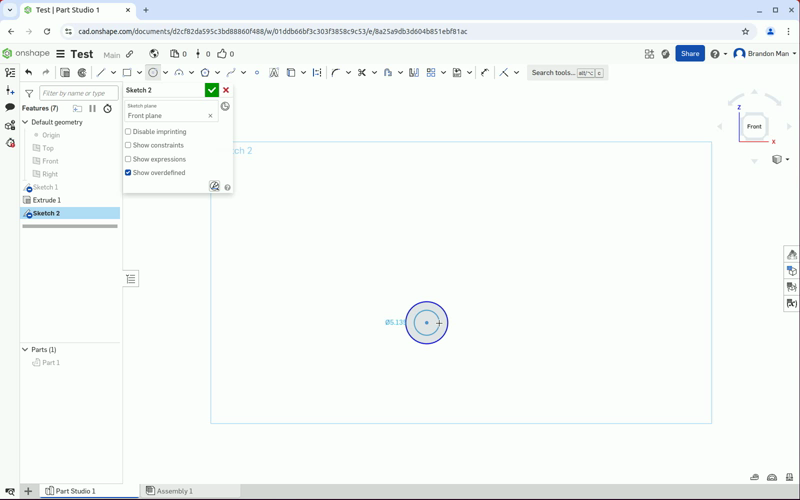
click(439, 322)
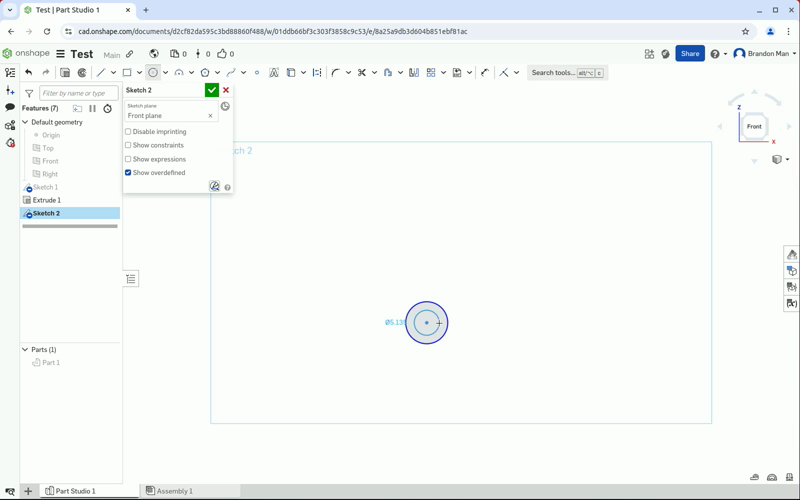
key(esc)
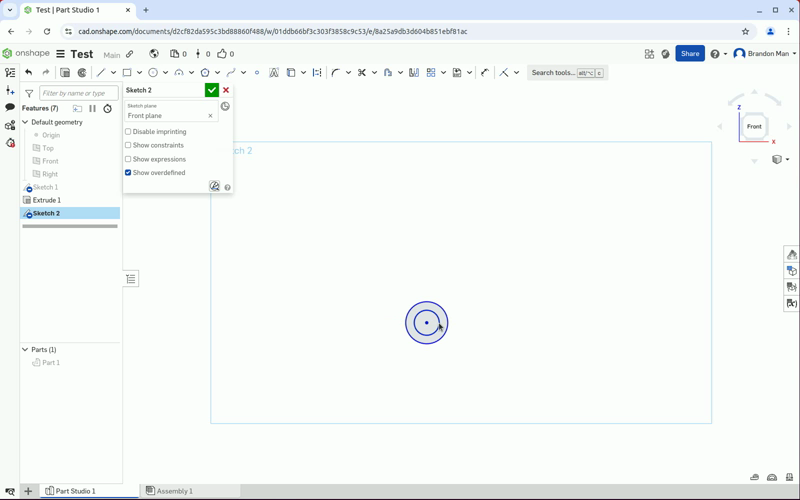
mouse_move(431, 336)
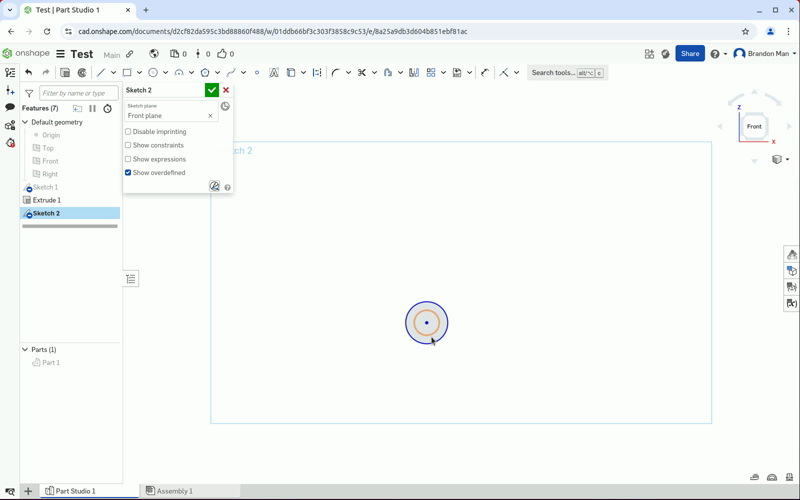
scroll(6)
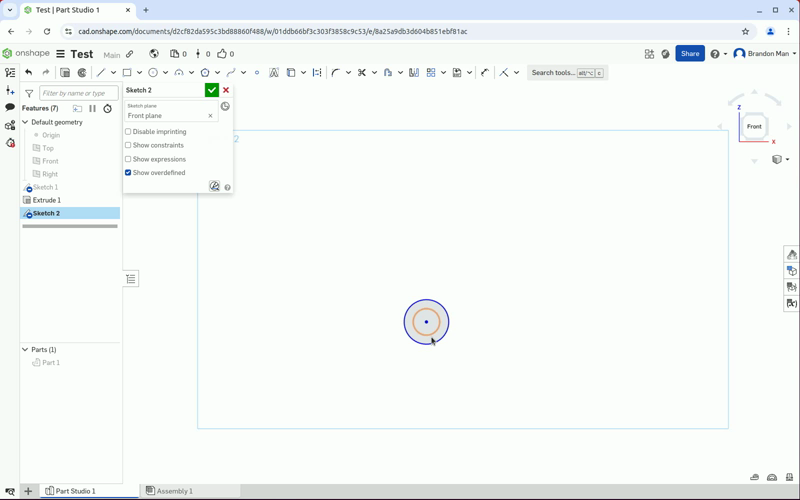
scroll(6)
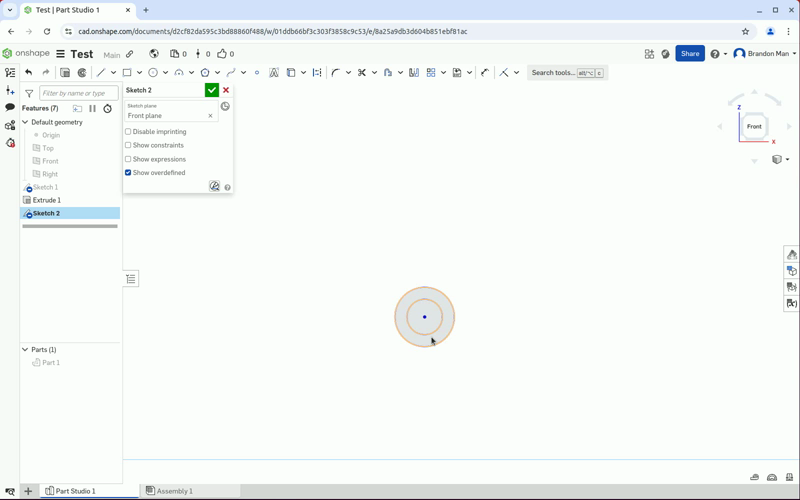
scroll(6)
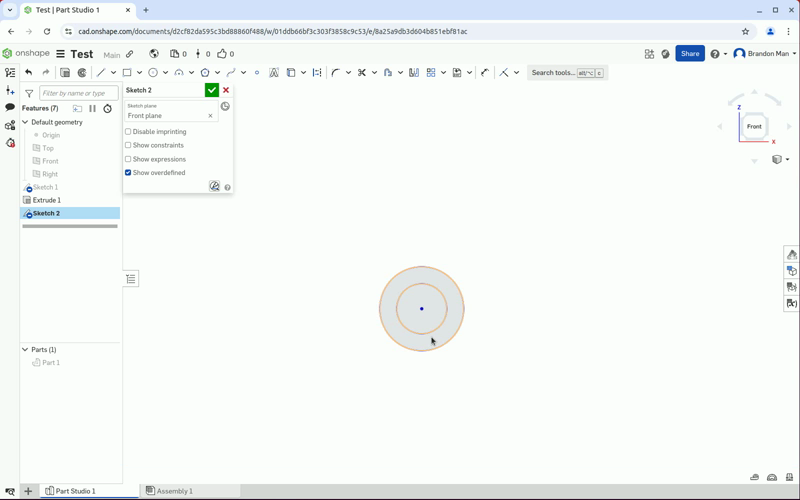
scroll(6)
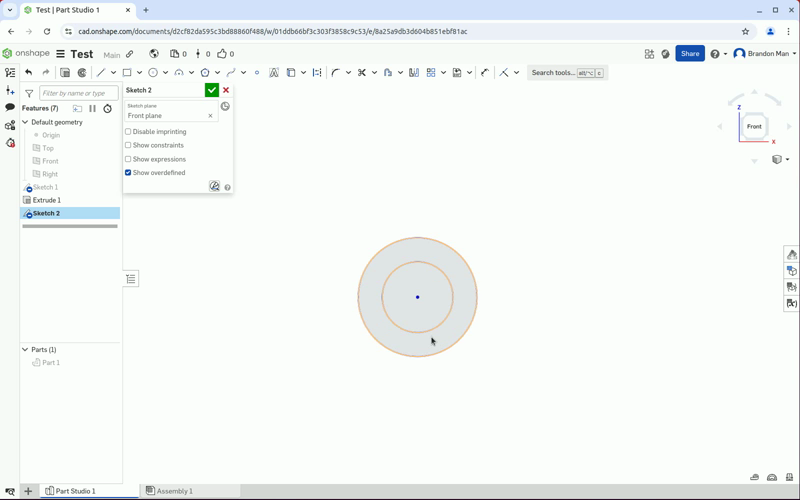
scroll(6)
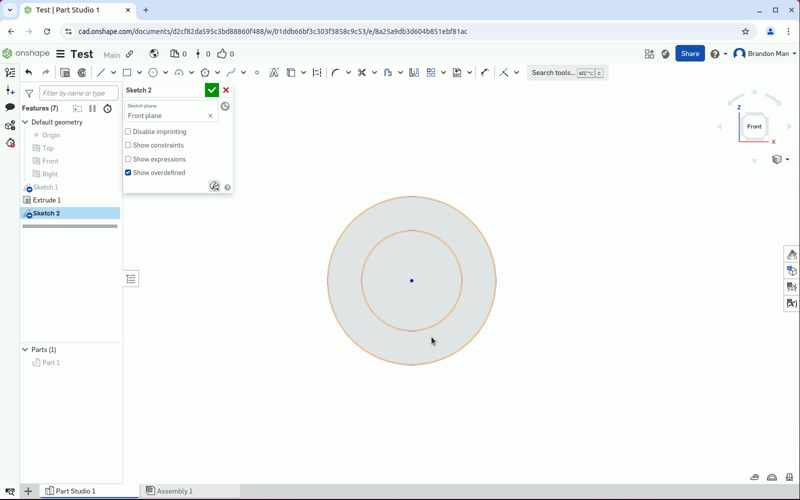
scroll(6)
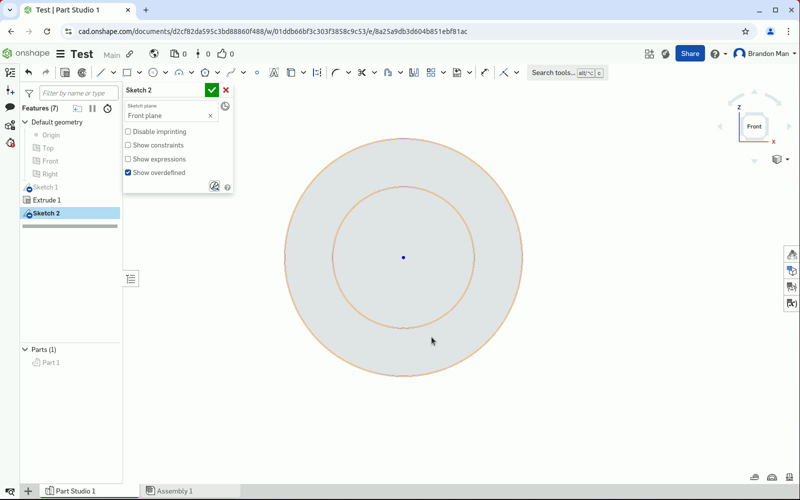
scroll(6)
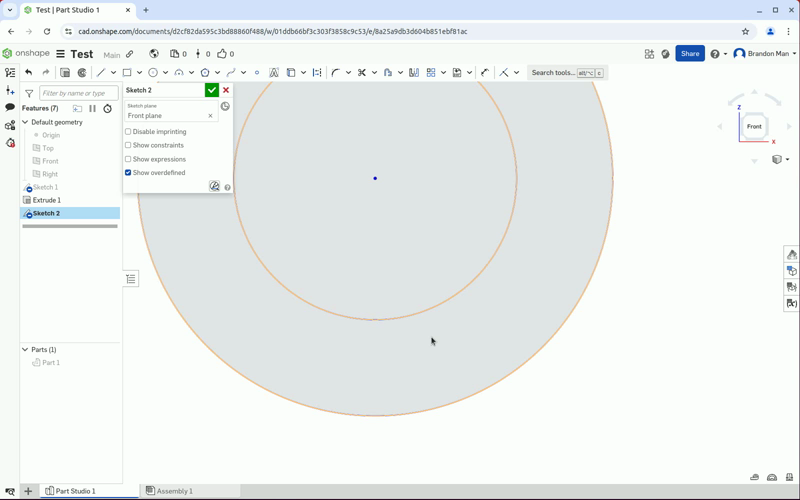
click(431, 336)
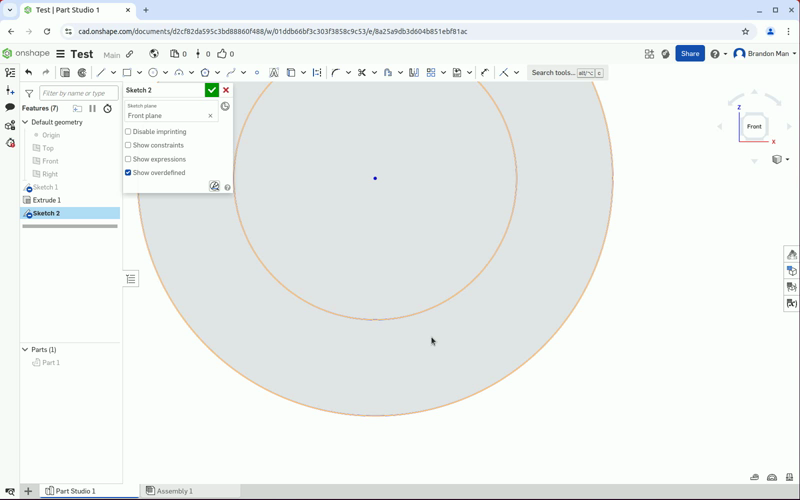
scroll(-6)
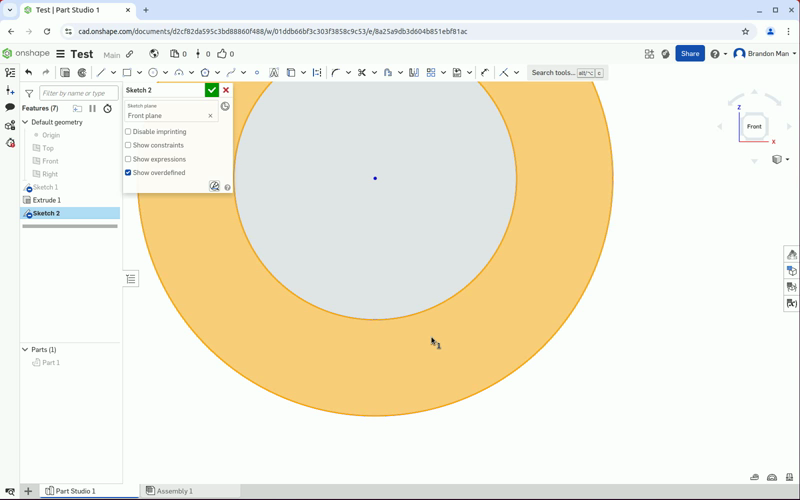
scroll(-6)
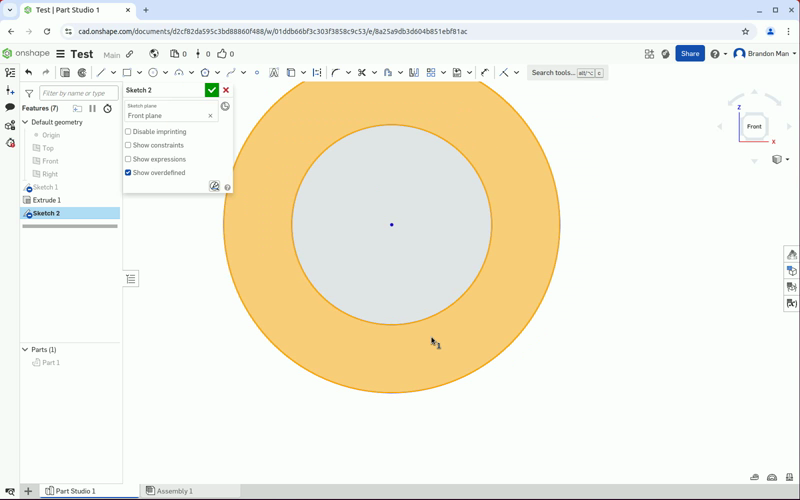
scroll(-6)
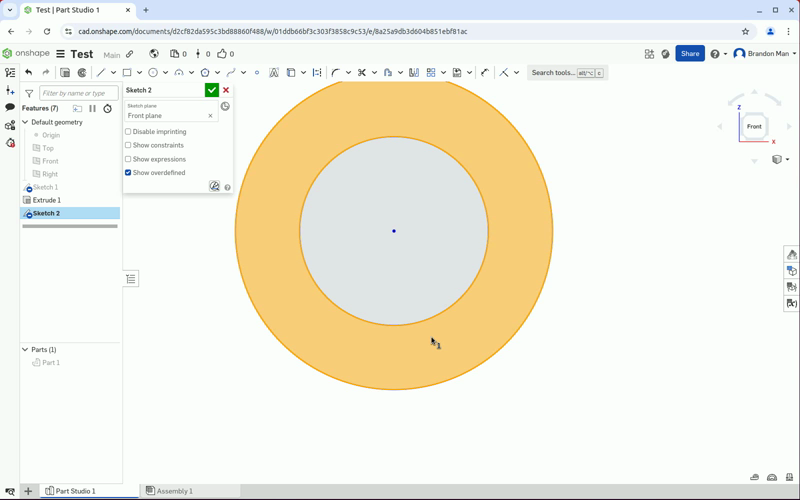
scroll(-6)
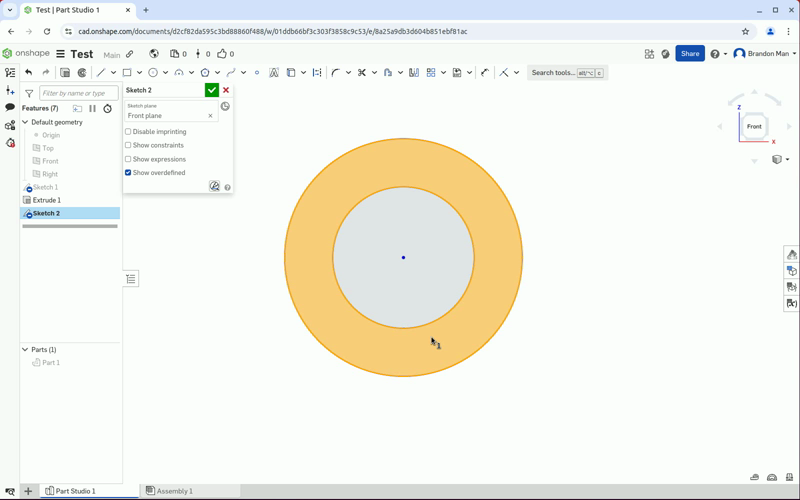
scroll(-6)
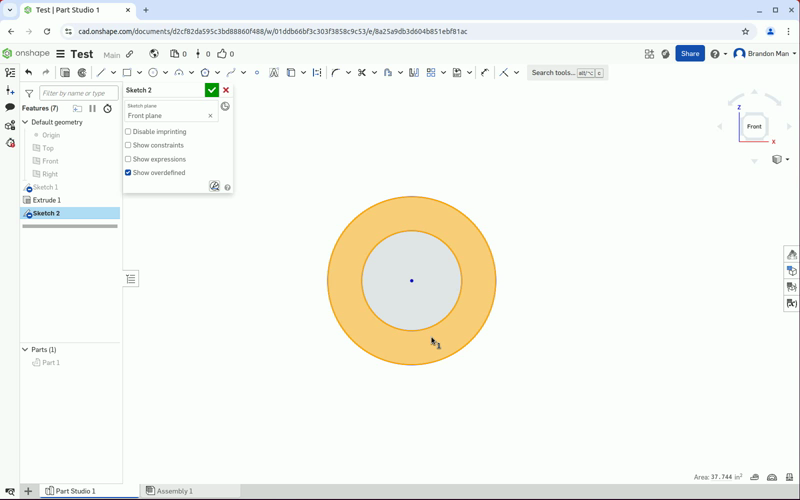
scroll(-6)
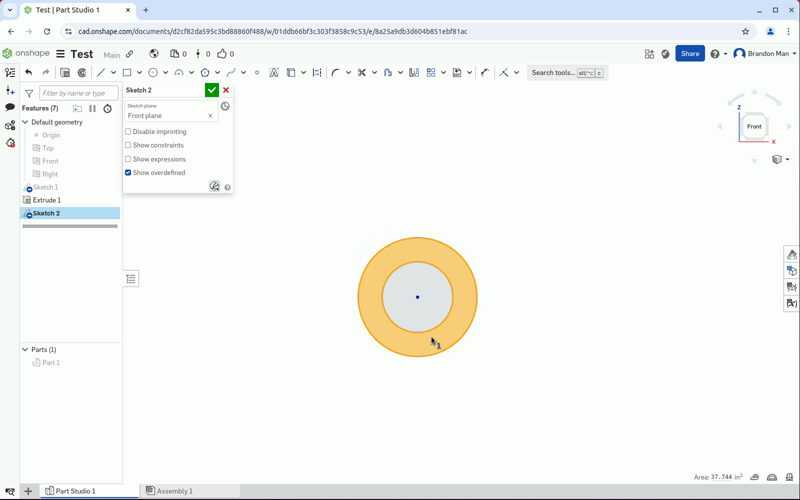
scroll(-6)
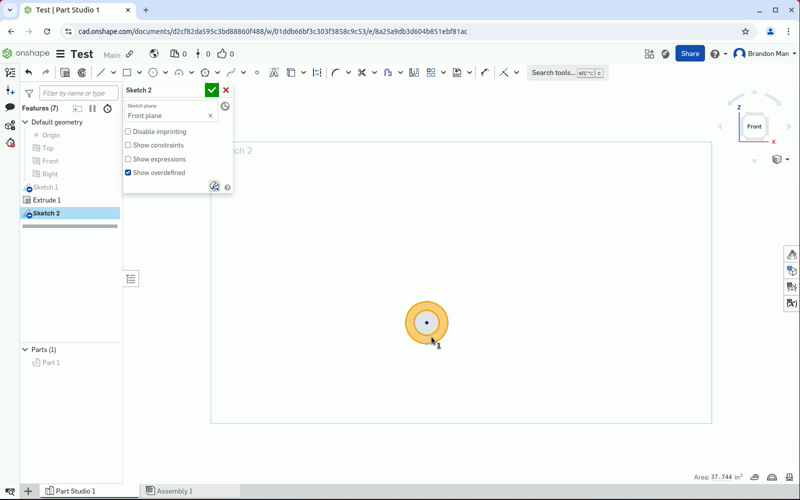
mouse_move(73, 352)
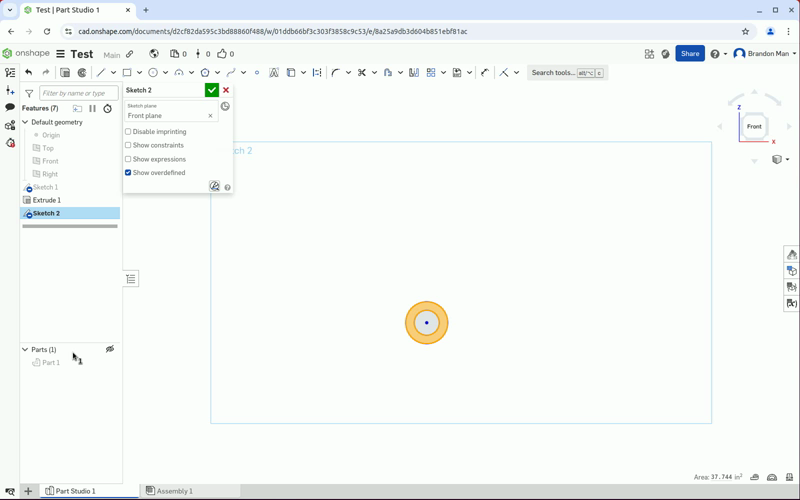
key(shift+y)
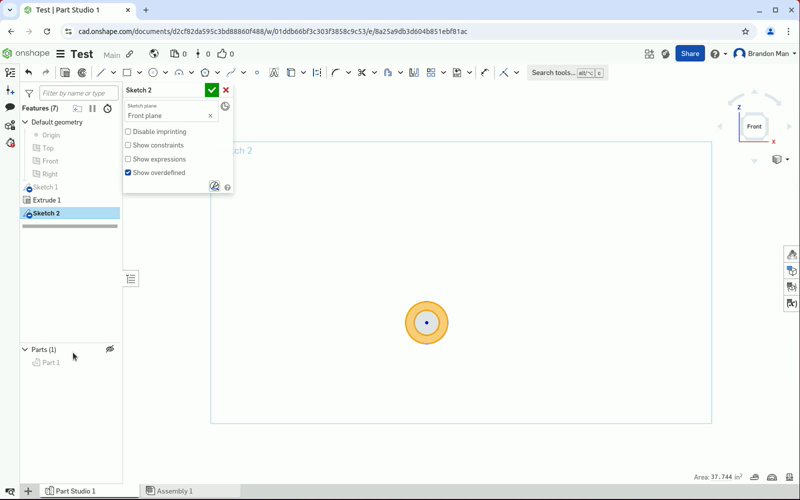
key(shift+e)
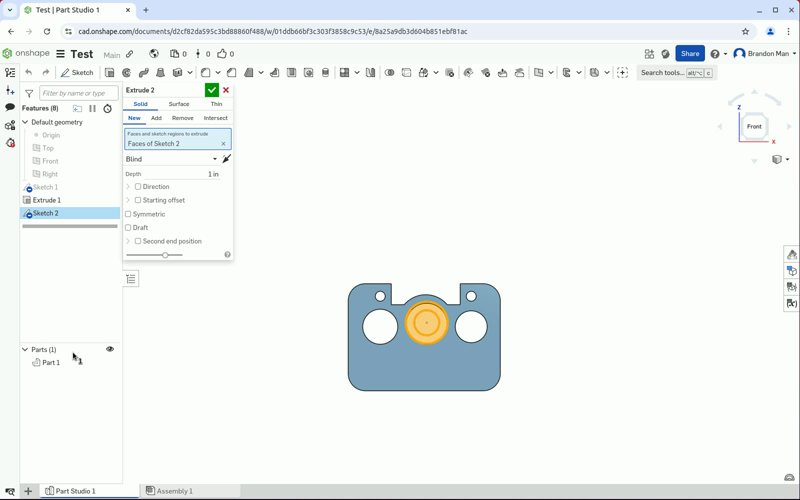
mouse_move(143, 106)
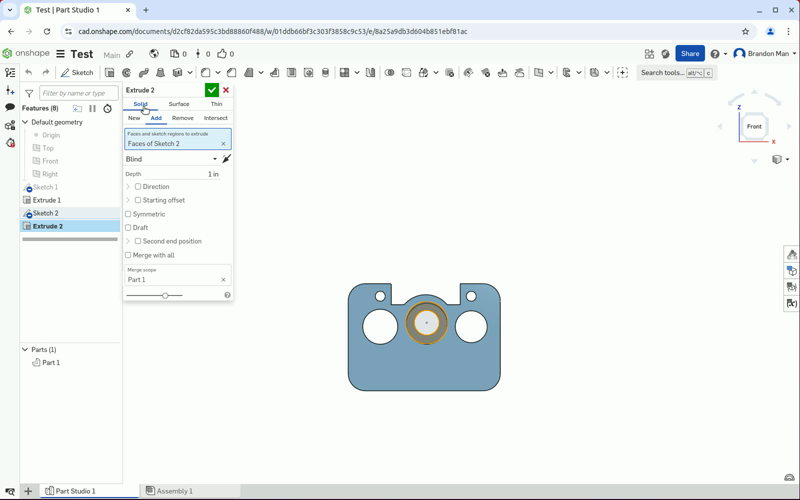
click(143, 106)
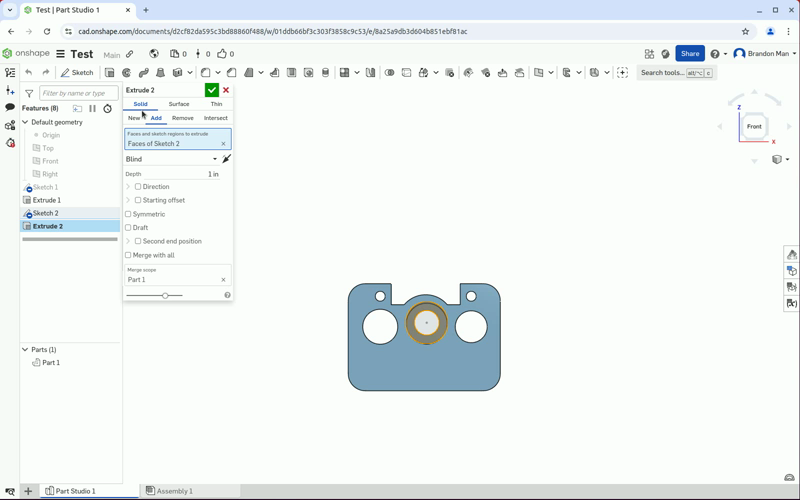
mouse_move(137, 120)
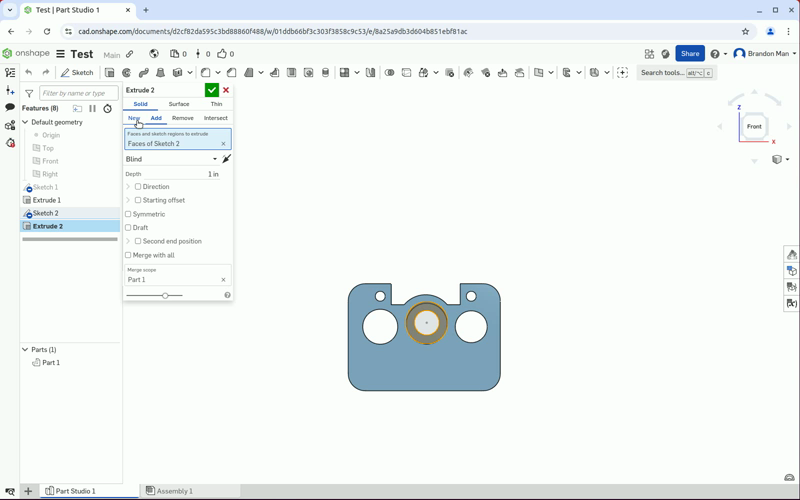
click(137, 120)
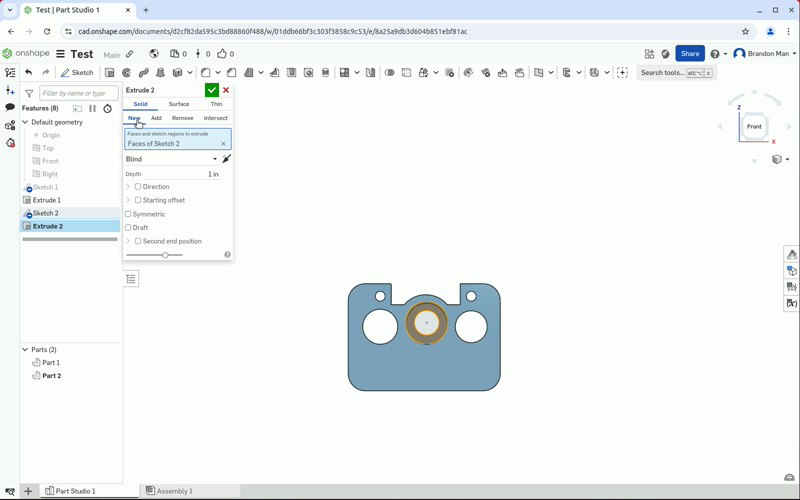
key(tab, 4)
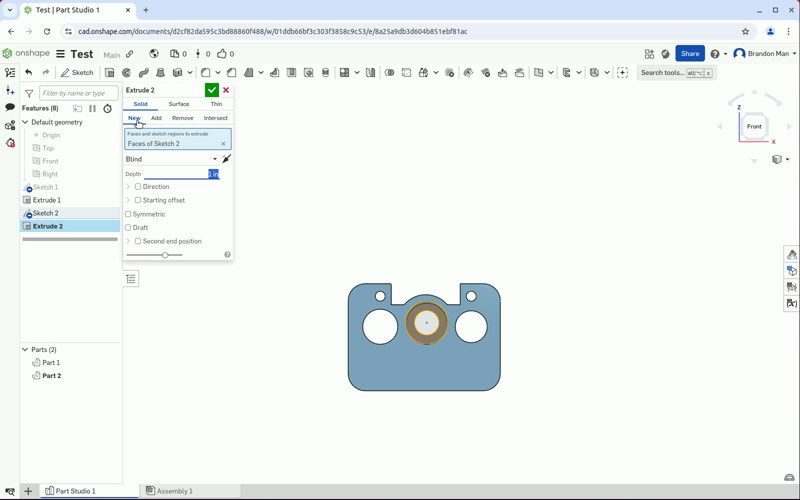
text(1.926)
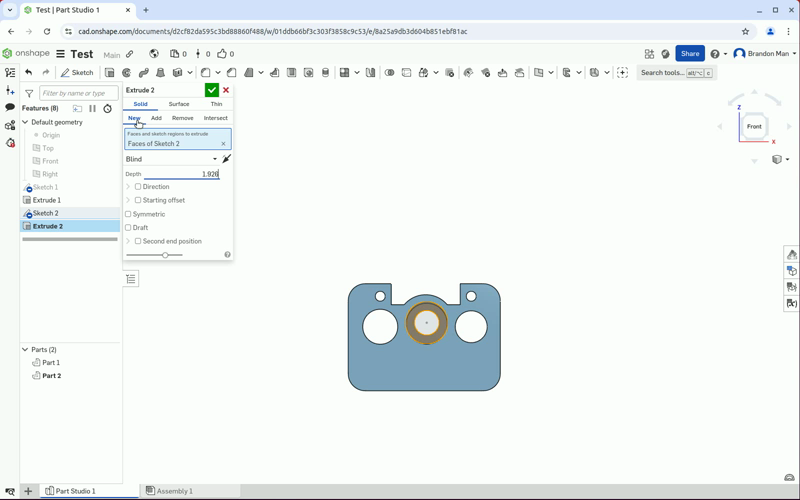
key(tab, 3)
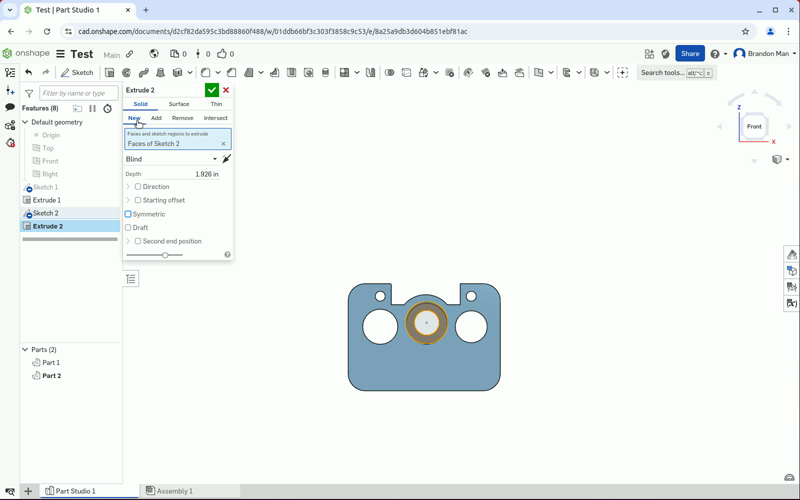
key(space)
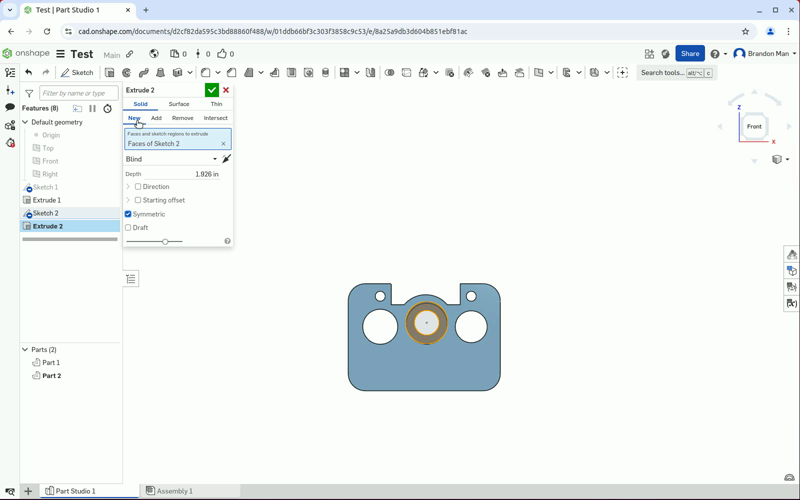
key(enter)
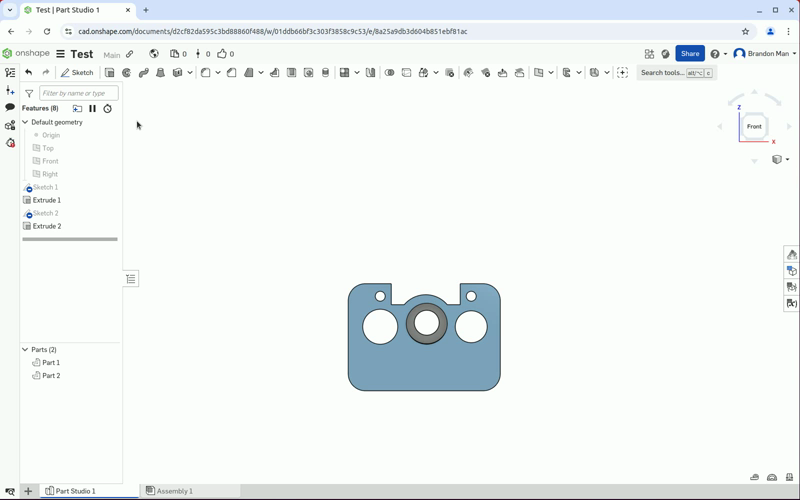
key(shift+h)
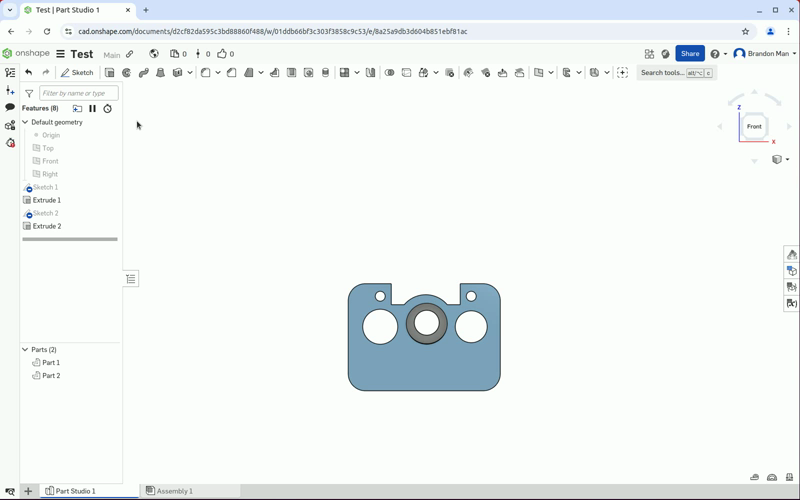
key(shift+h)
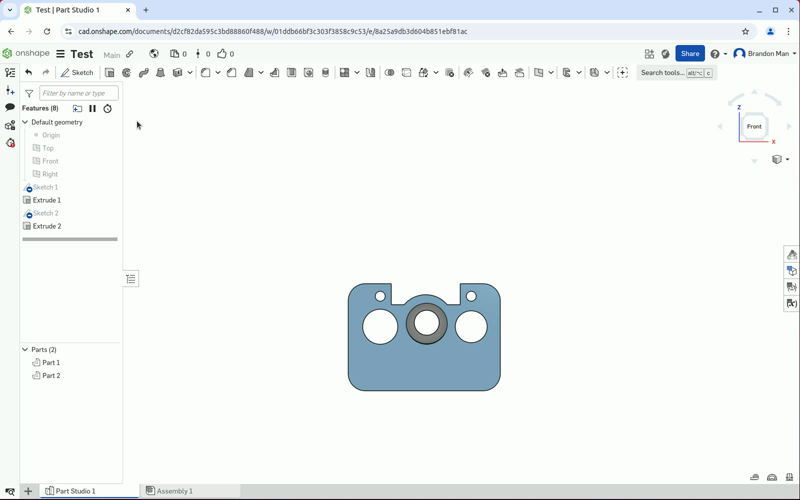
mouse_move(73, 189)
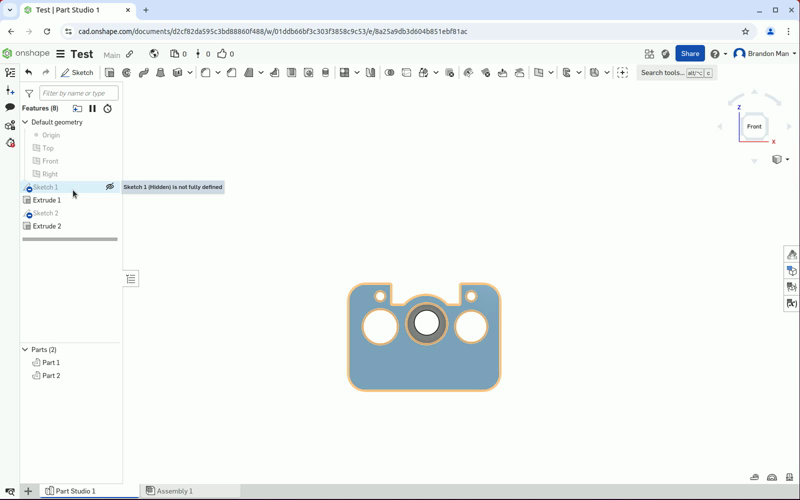
click(73, 189)
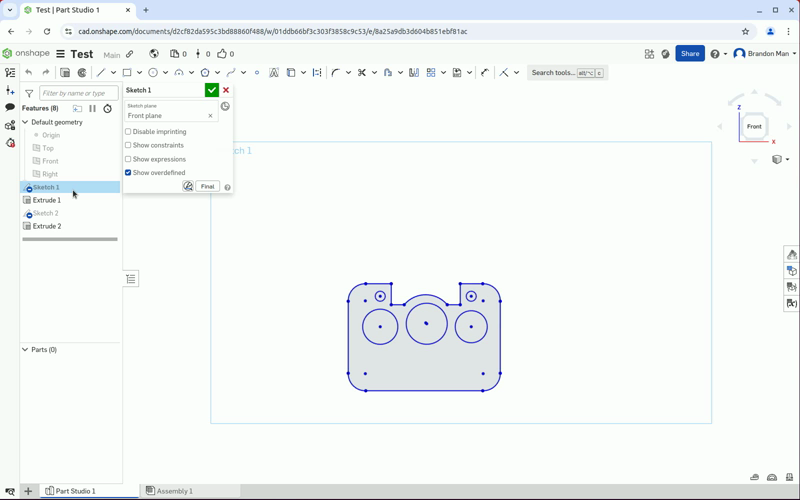
mouse_move(229, 92)
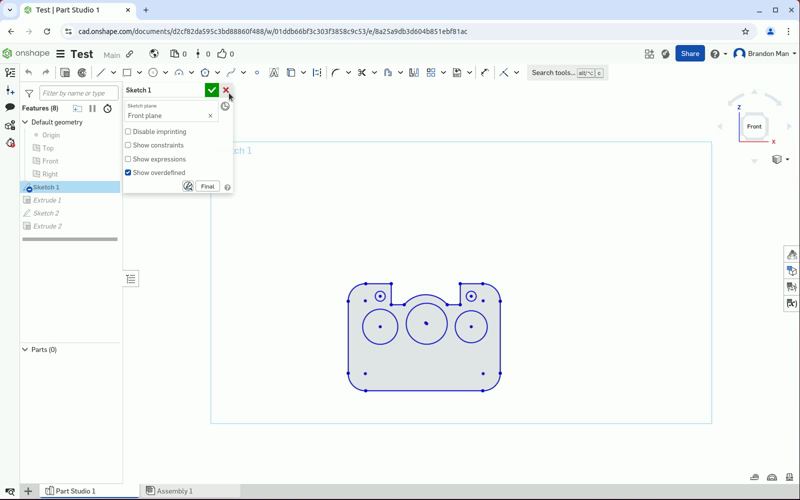
click(229, 92)
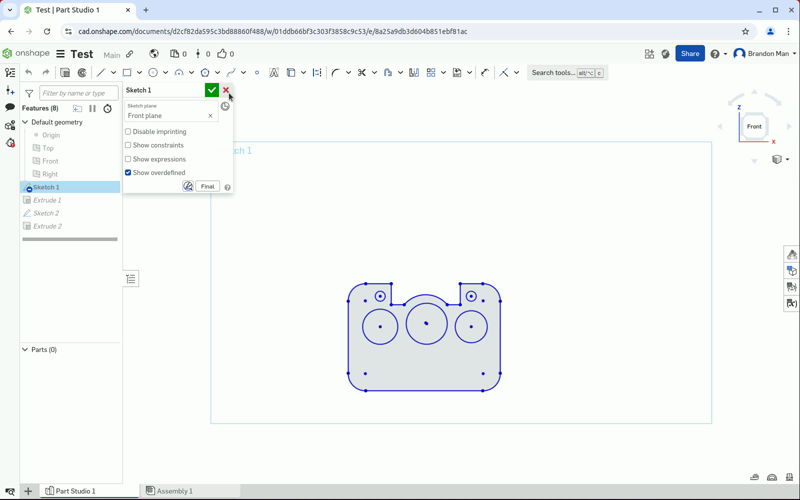
key(shift+s)
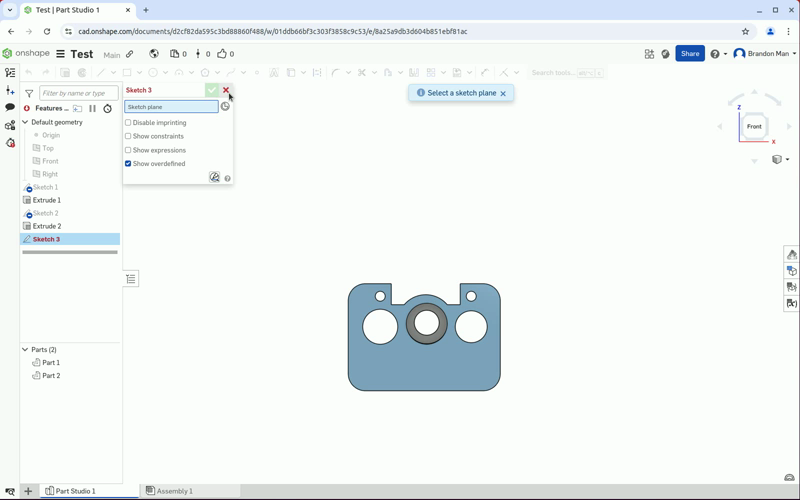
mouse_move(73, 163)
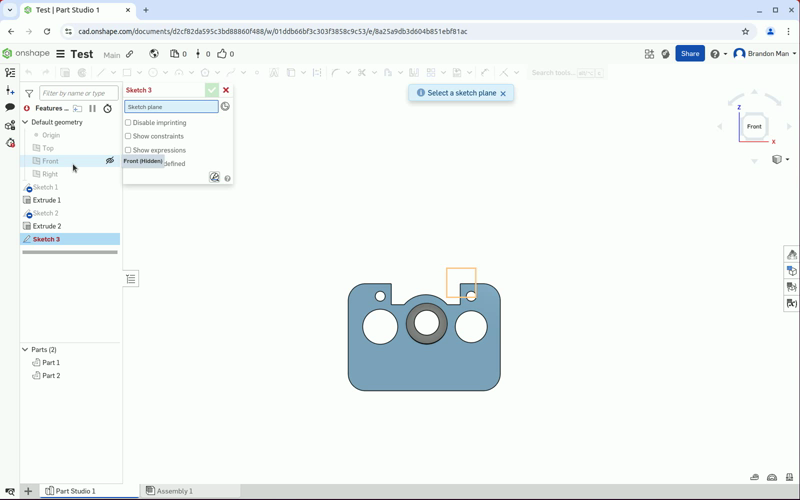
click(73, 163)
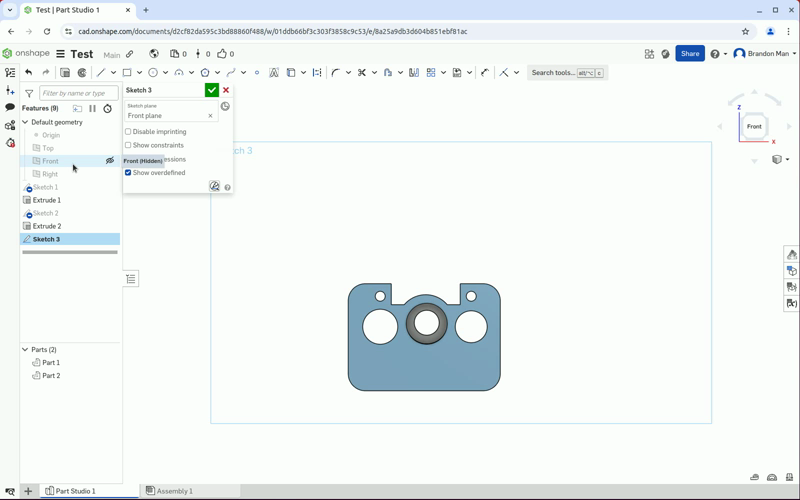
mouse_move(73, 352)
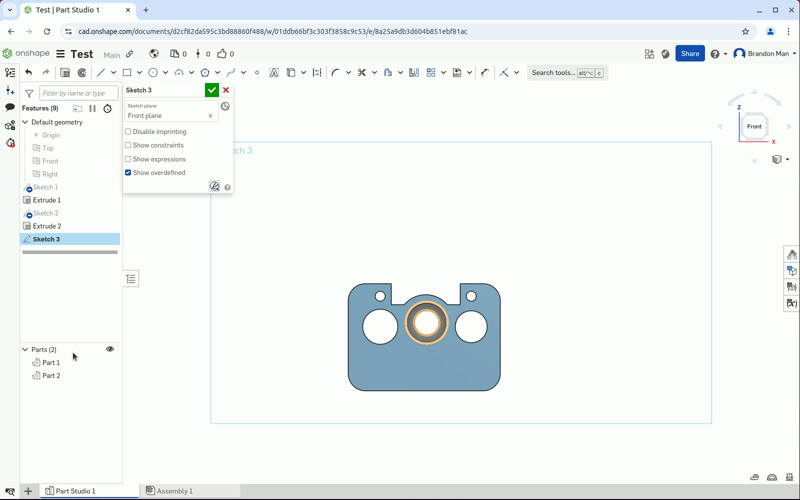
key(y)
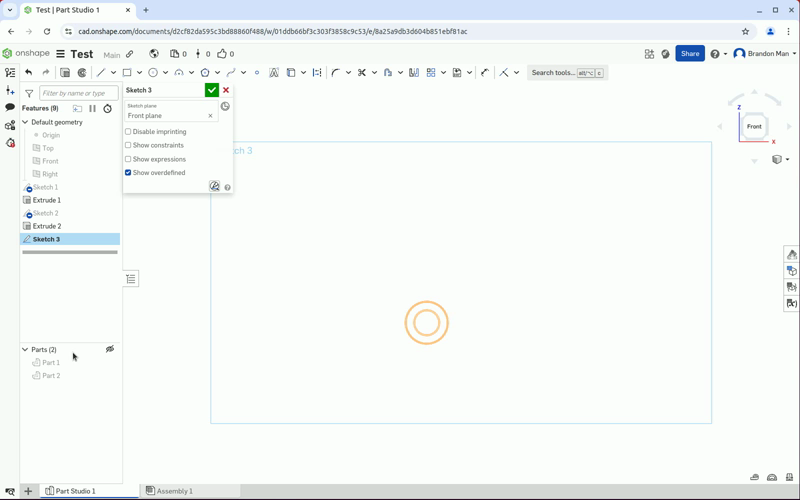
key(c)
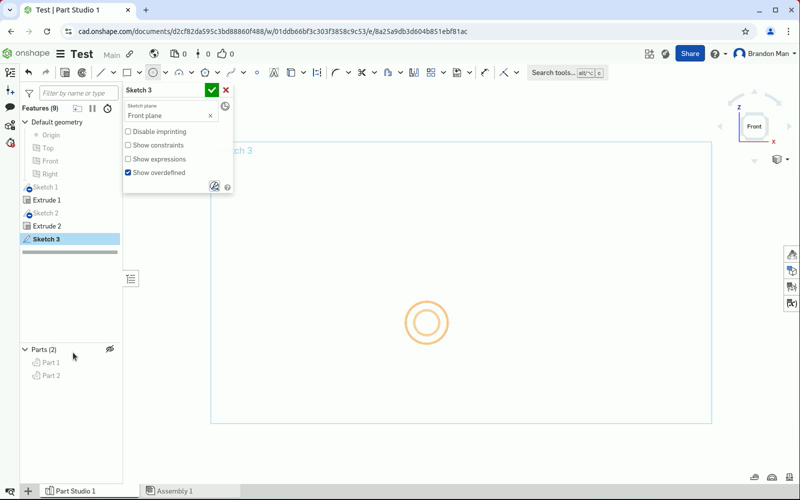
key_down(shift)
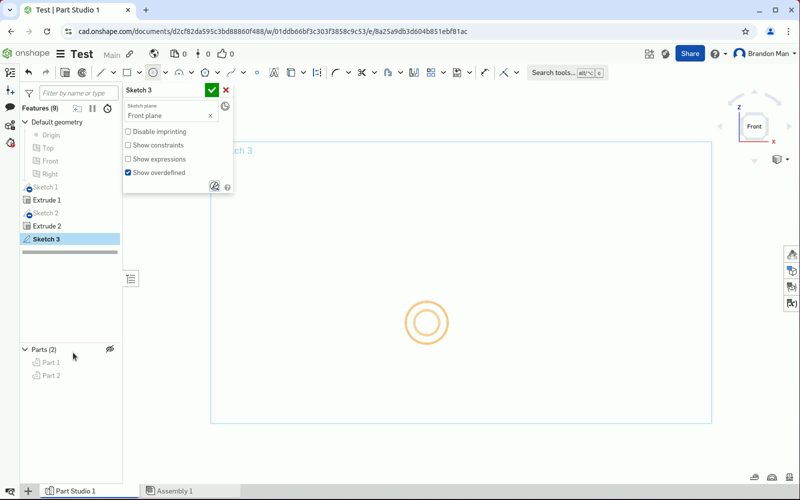
mouse_move(380, 326)
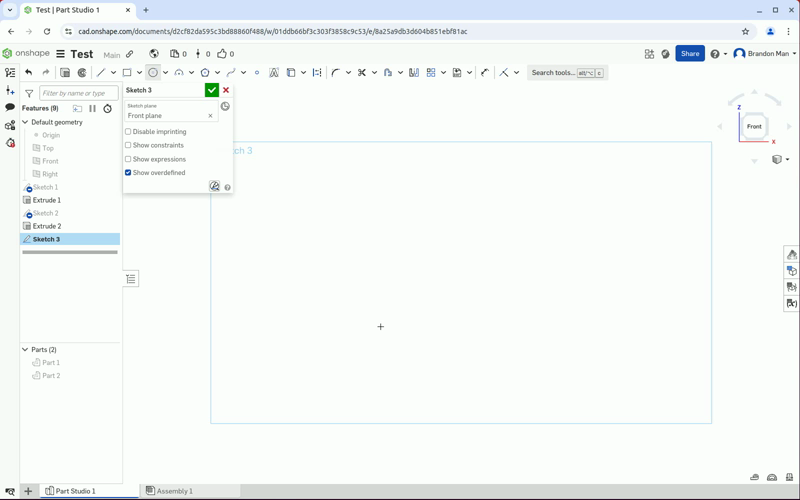
click(380, 326)
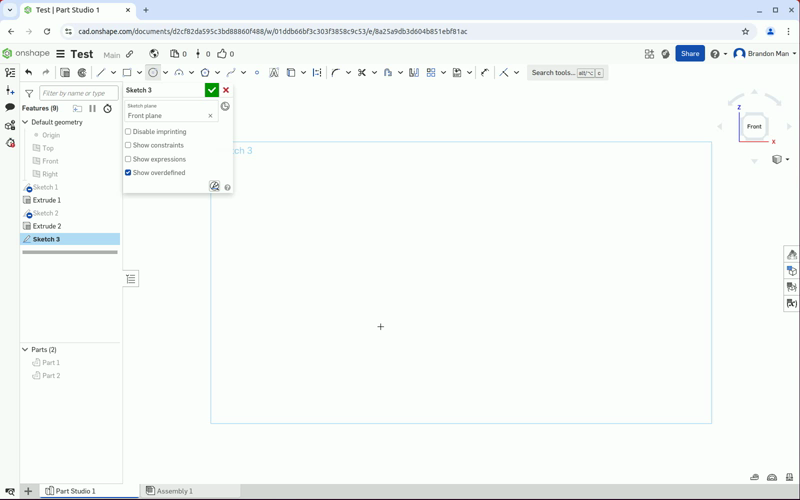
key_up(shift)
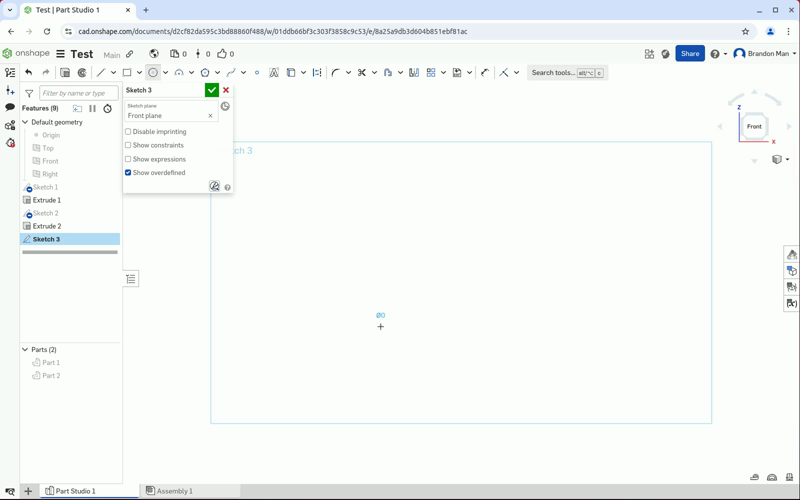
mouse_move(397, 326)
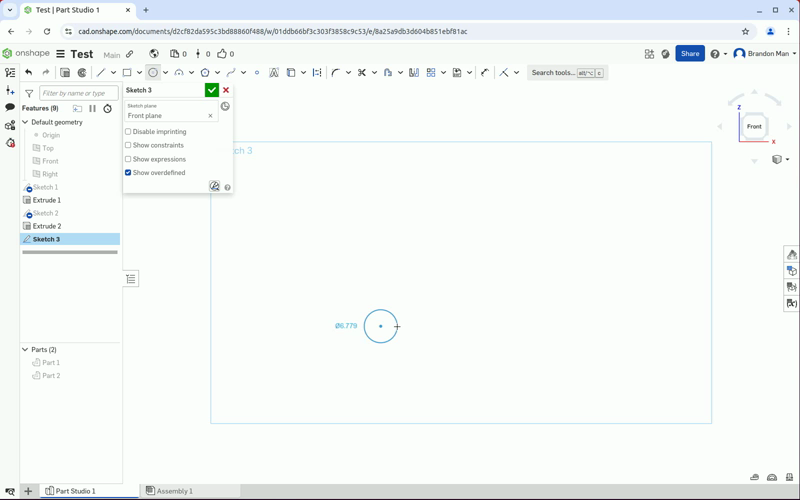
click(397, 326)
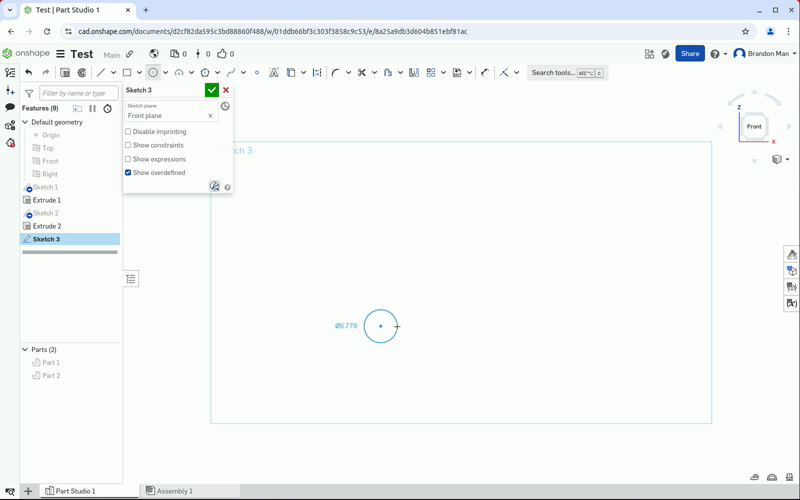
key(esc)
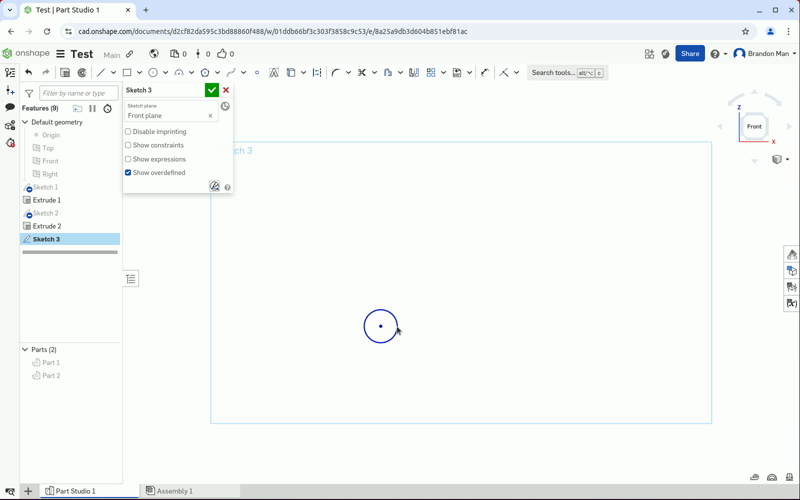
key(c)
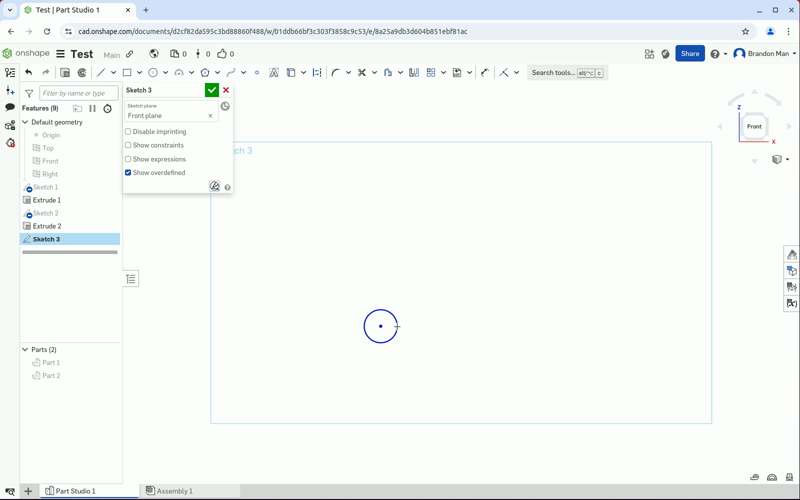
key_down(shift)
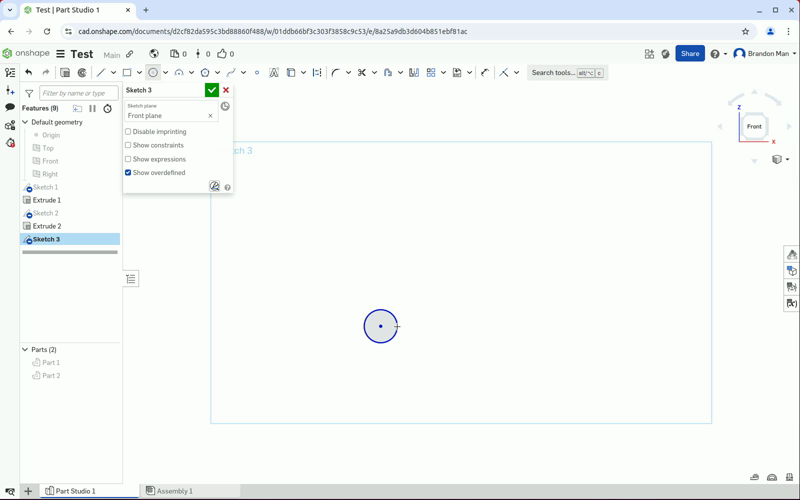
mouse_move(380, 326)
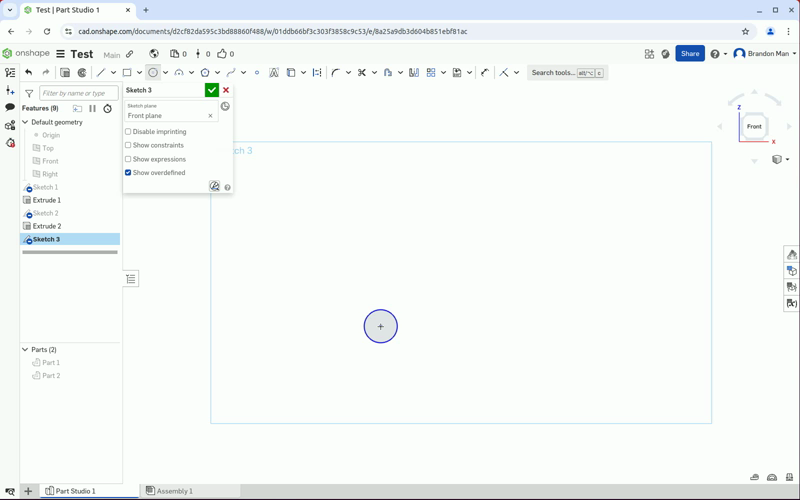
click(380, 326)
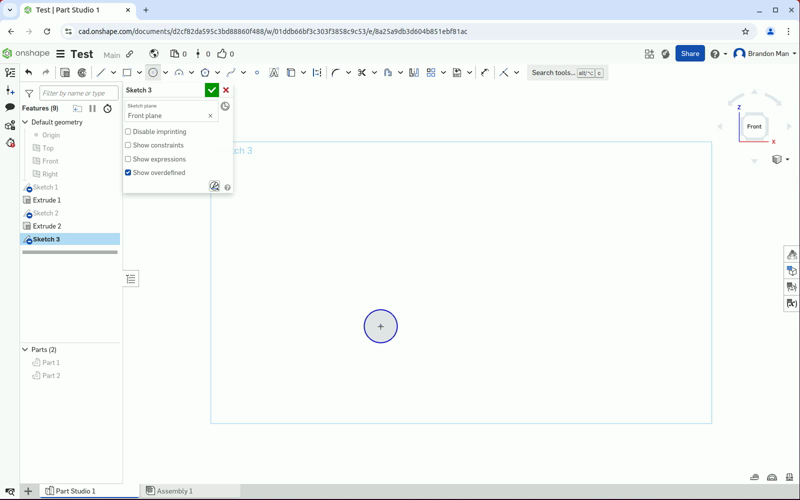
key_up(shift)
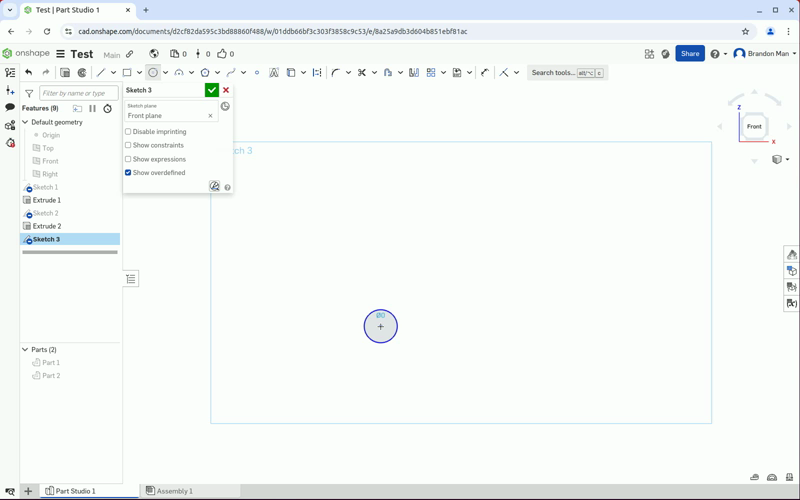
mouse_move(393, 326)
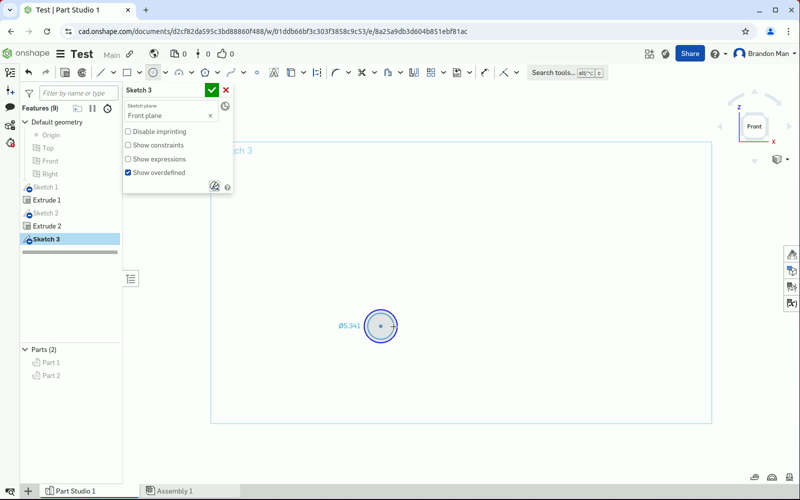
scroll(6)
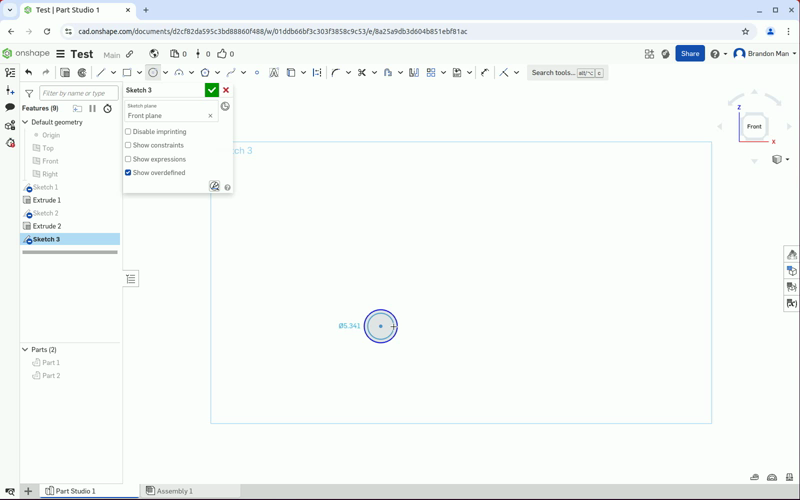
scroll(6)
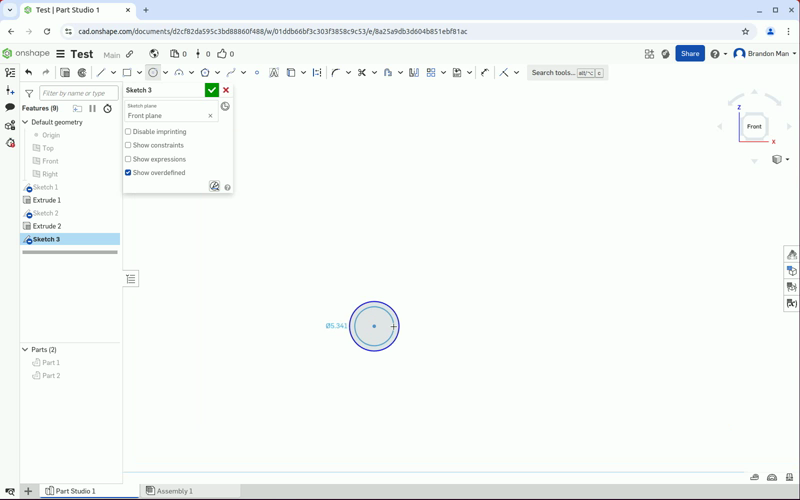
scroll(6)
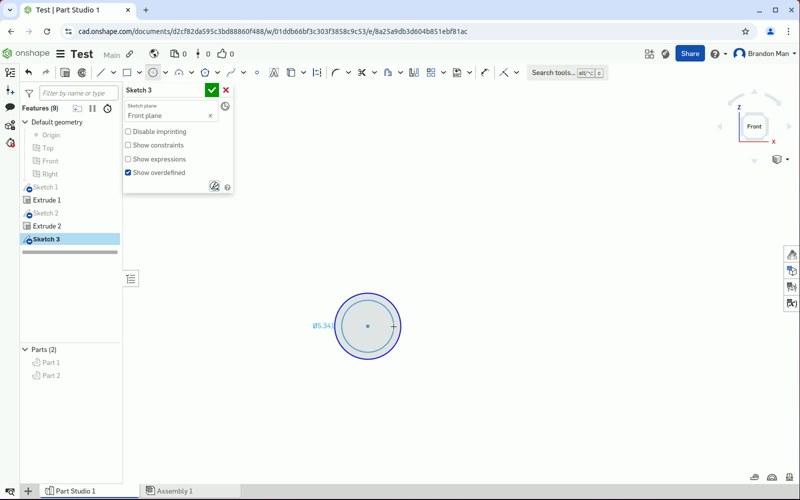
scroll(6)
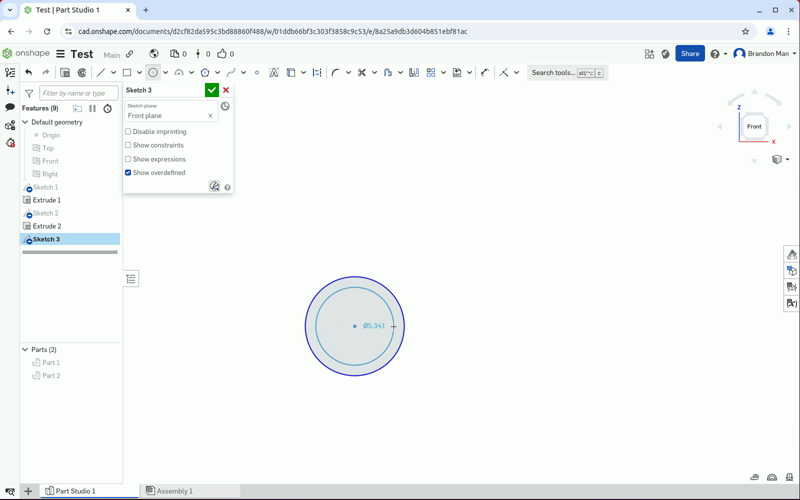
scroll(6)
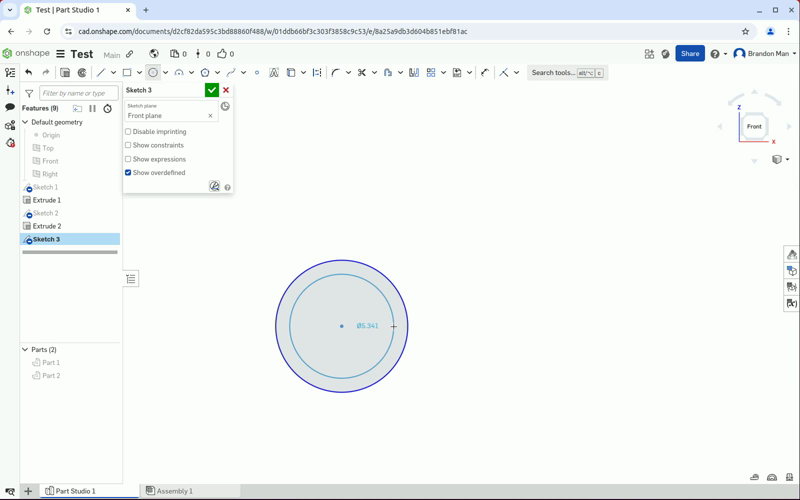
scroll(6)
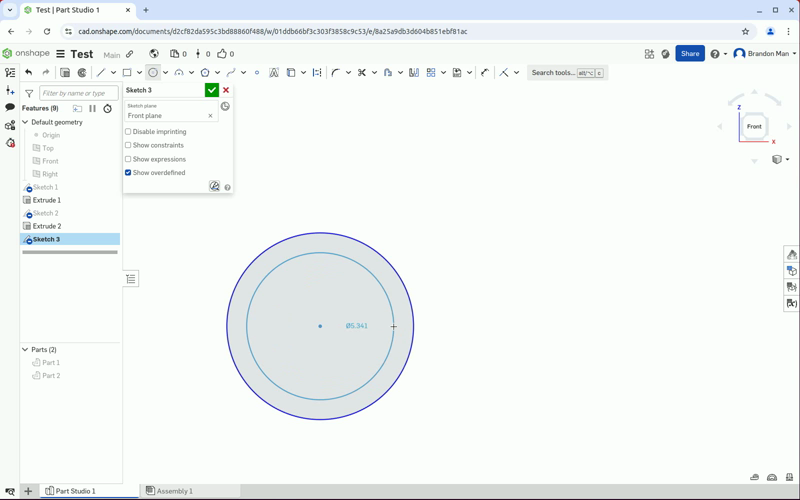
scroll(6)
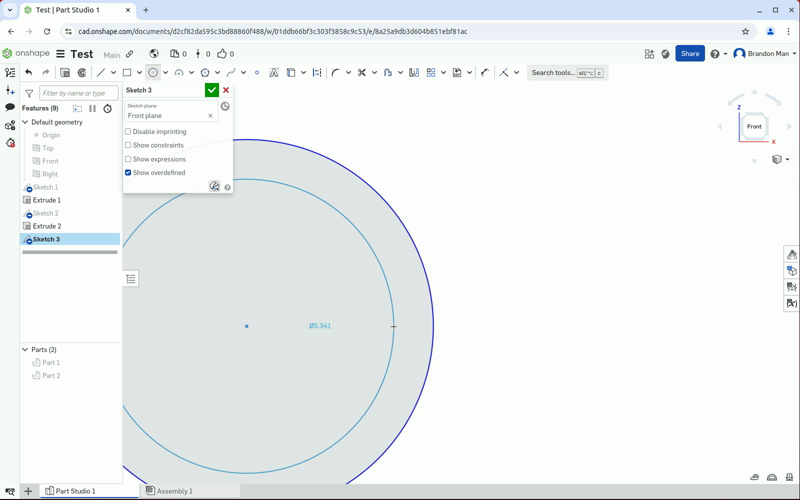
click(393, 326)
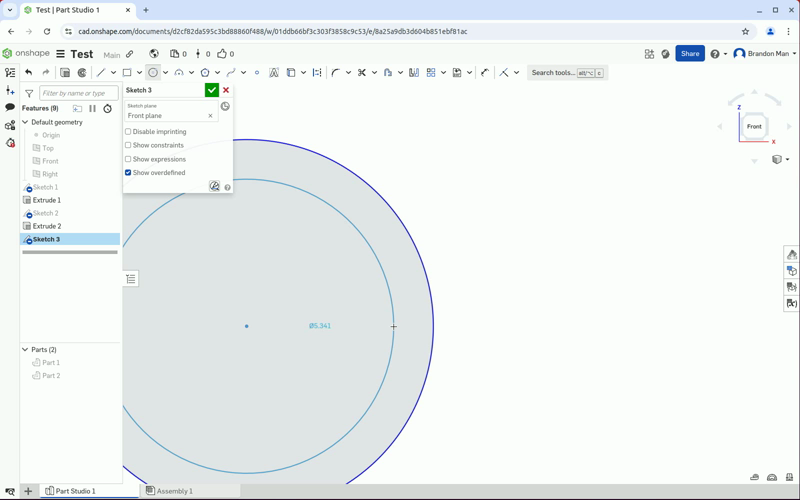
scroll(-6)
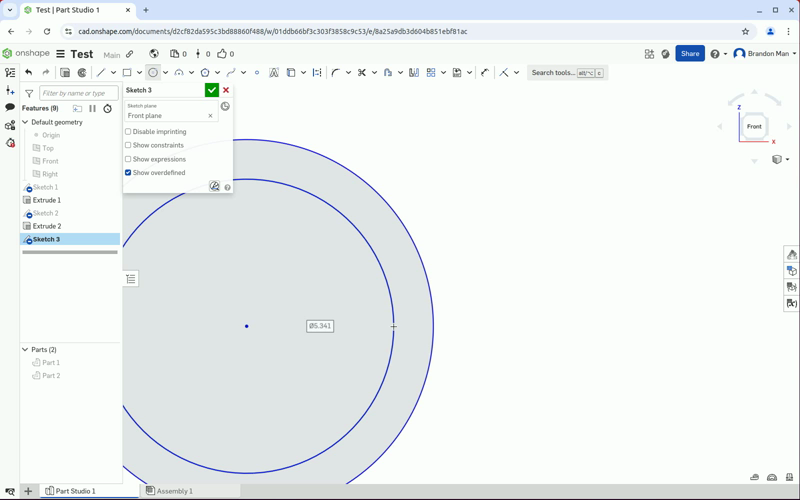
scroll(-6)
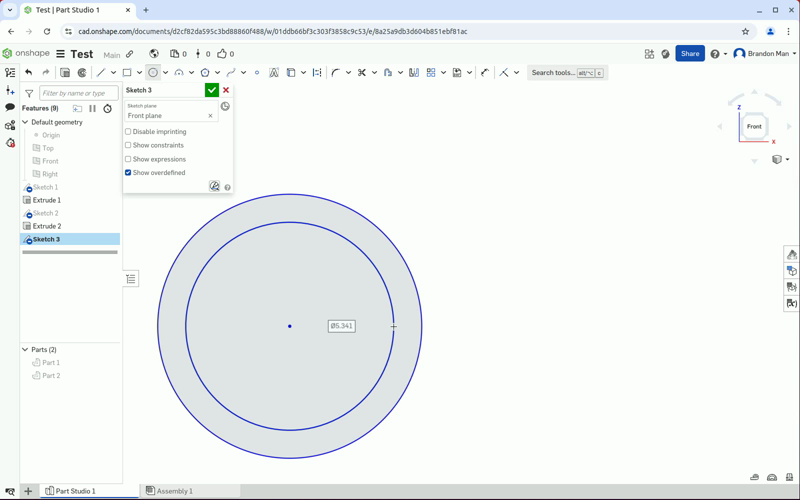
scroll(-6)
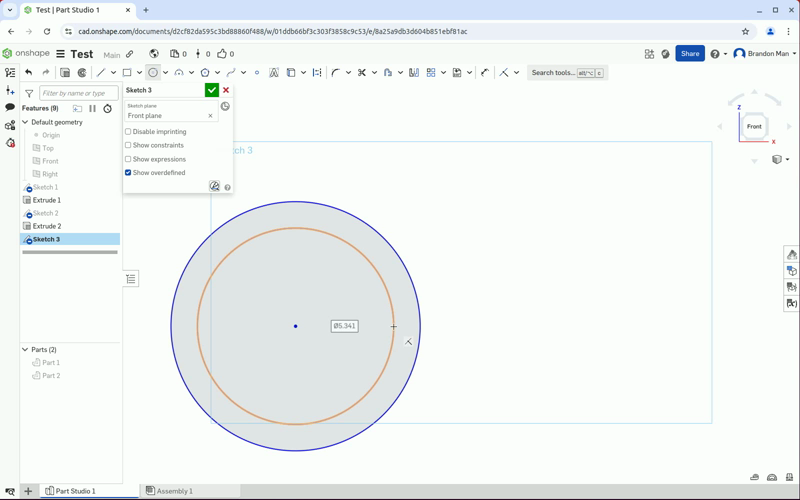
scroll(-6)
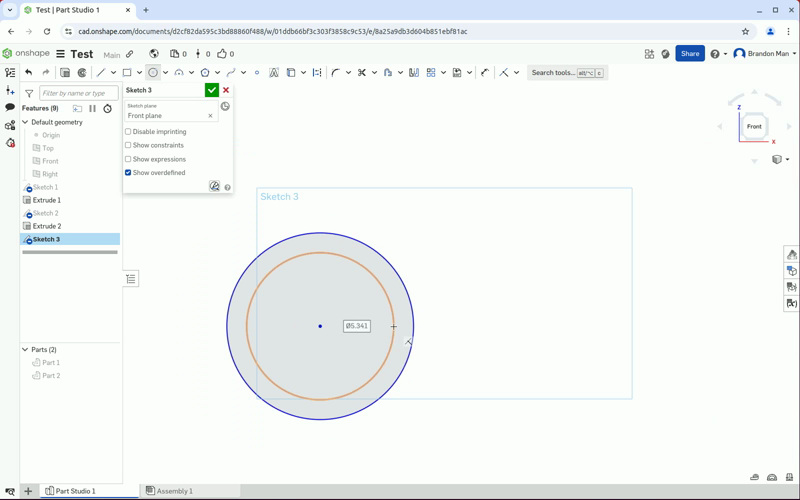
scroll(-6)
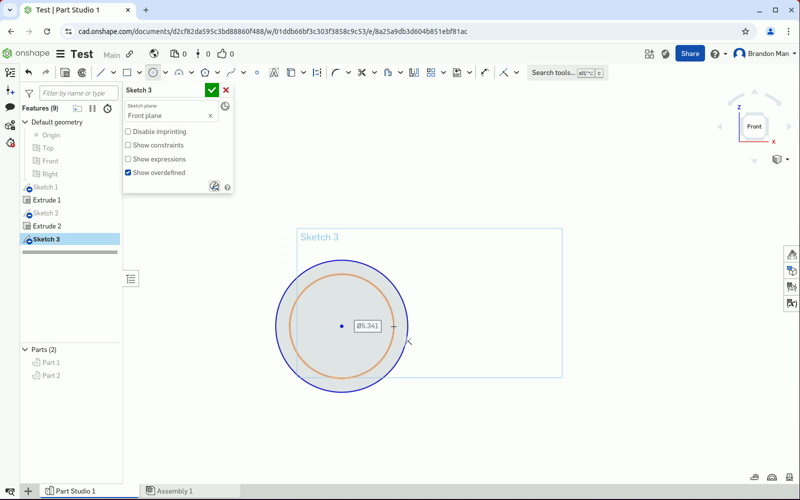
scroll(-6)
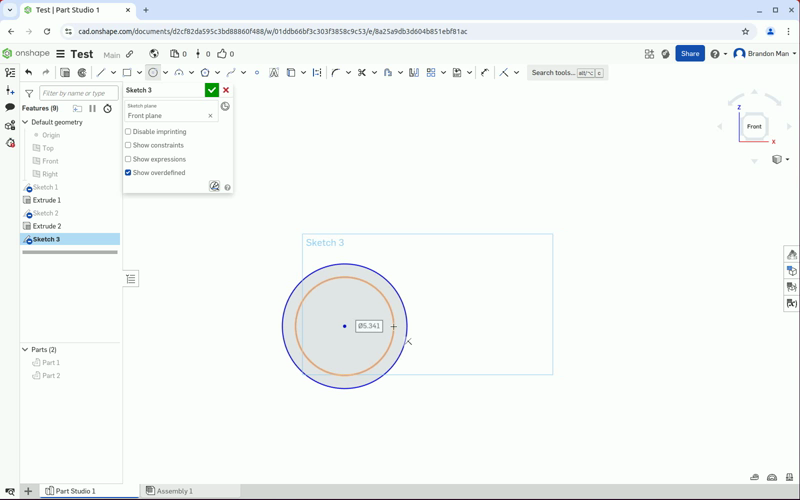
scroll(-6)
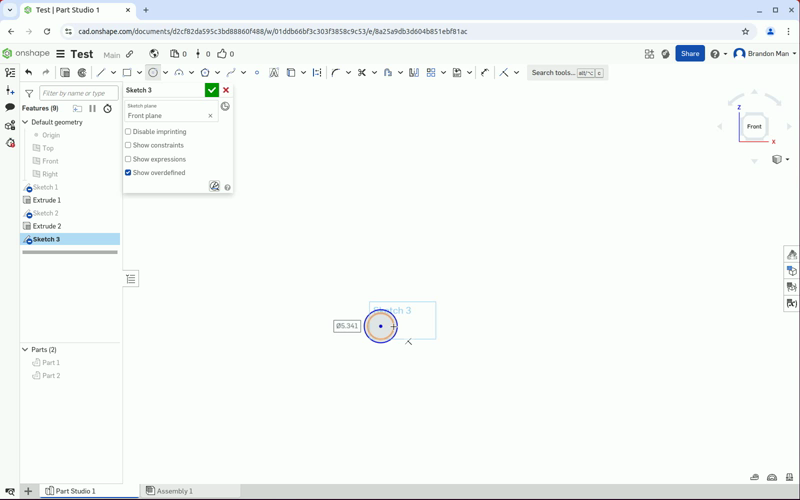
key(esc)
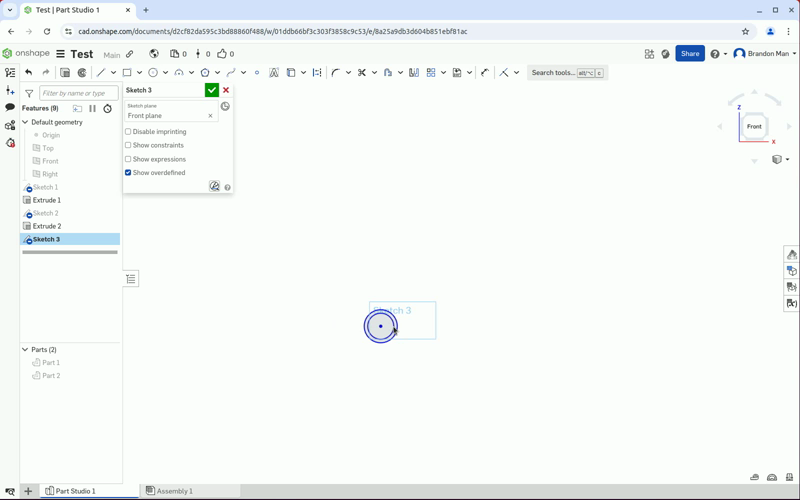
mouse_move(373, 339)
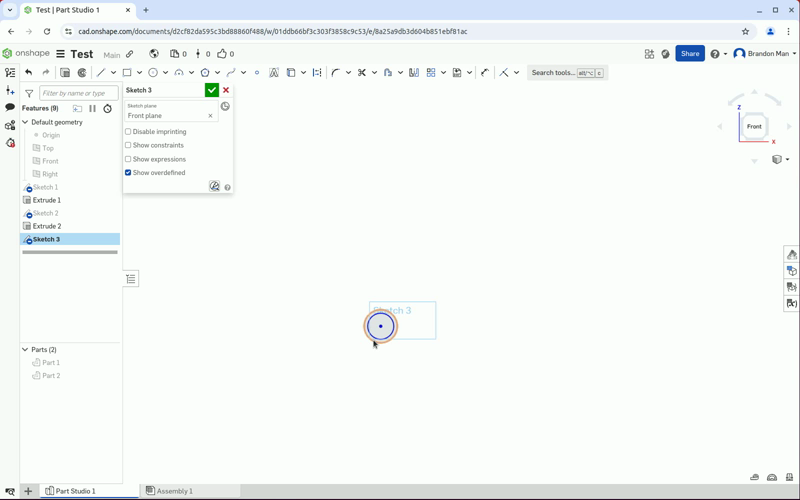
scroll(6)
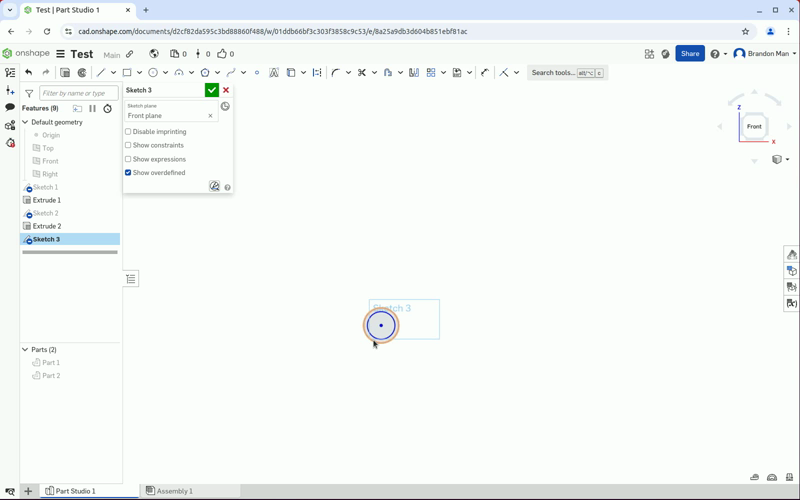
scroll(6)
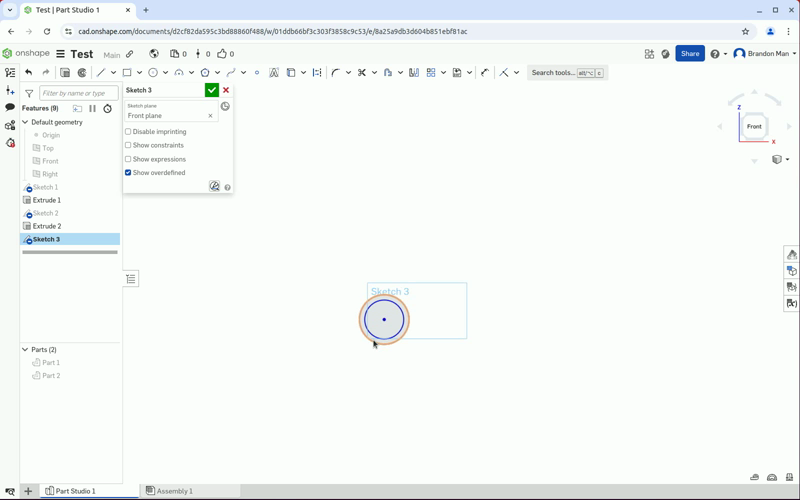
scroll(6)
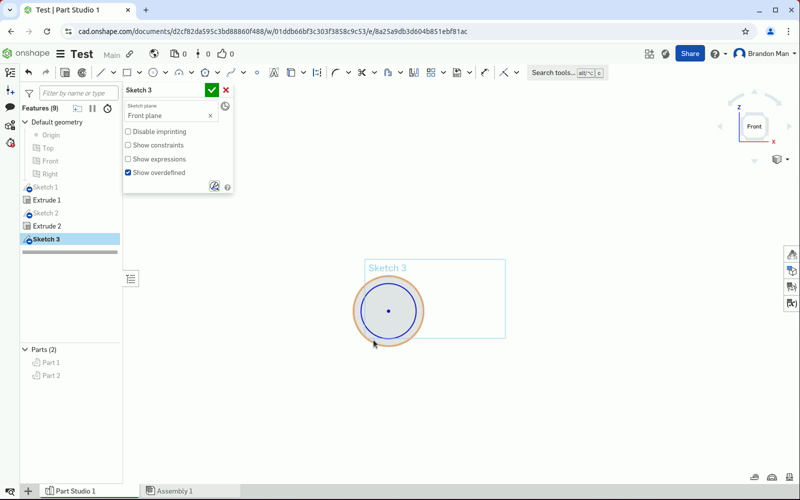
scroll(6)
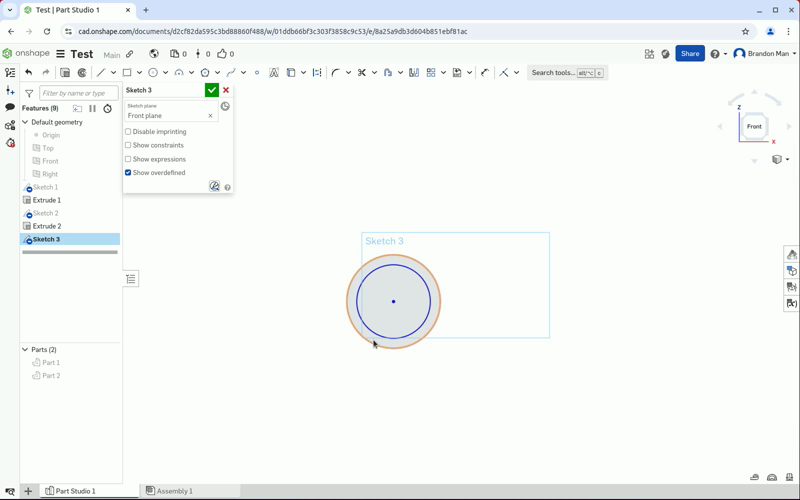
scroll(6)
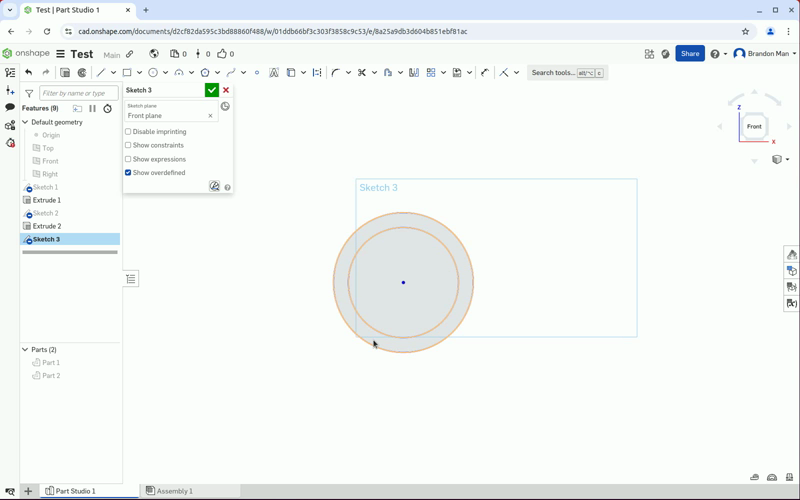
scroll(6)
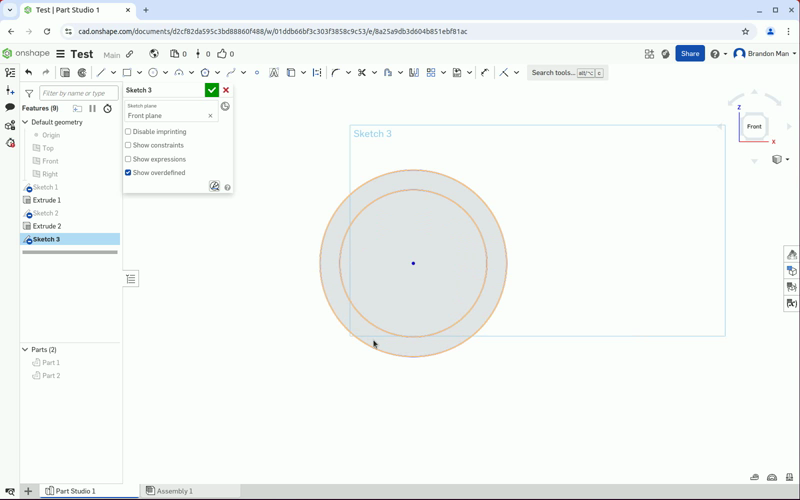
scroll(6)
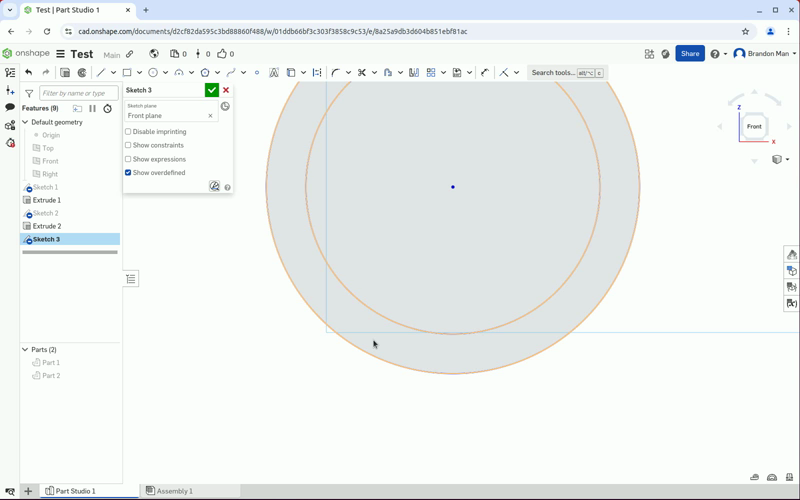
click(373, 339)
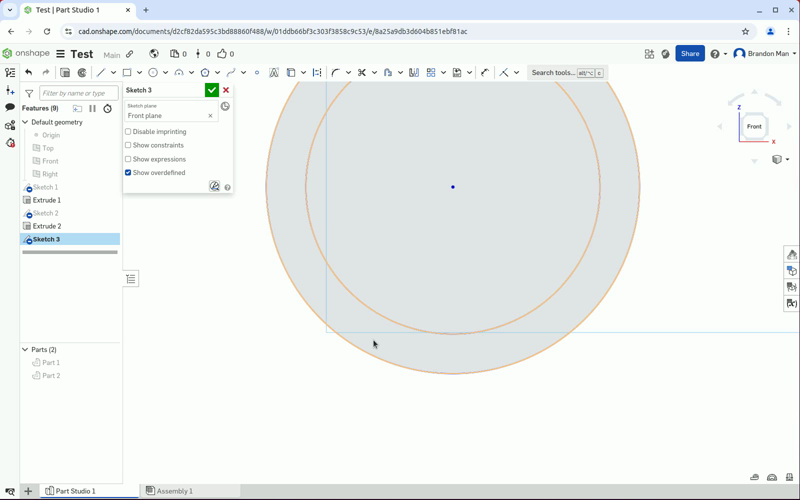
scroll(-6)
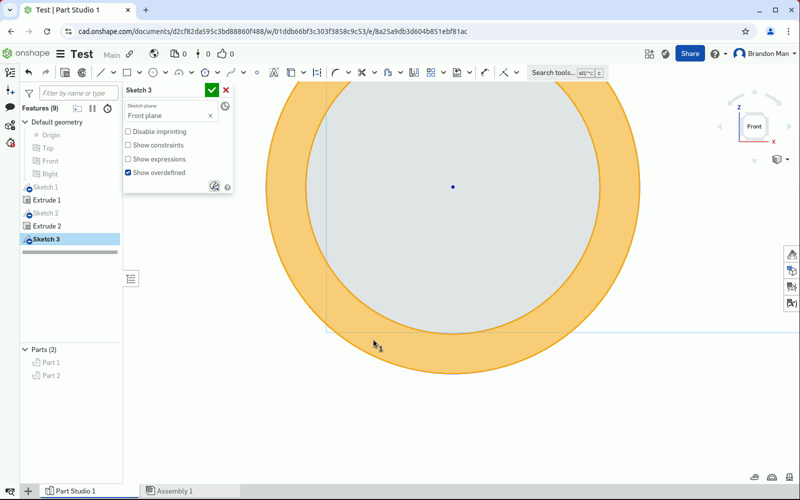
scroll(-6)
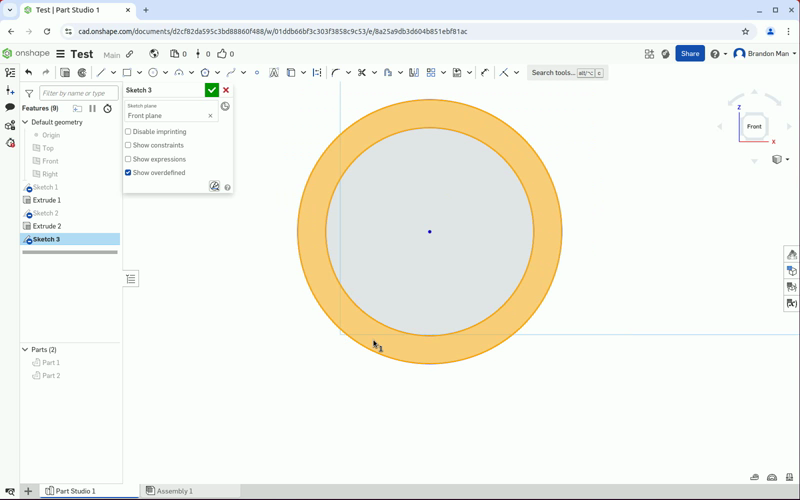
scroll(-6)
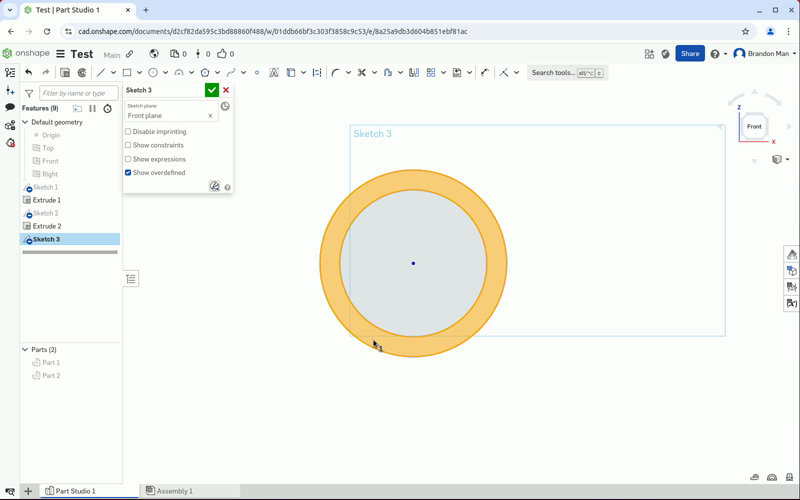
scroll(-6)
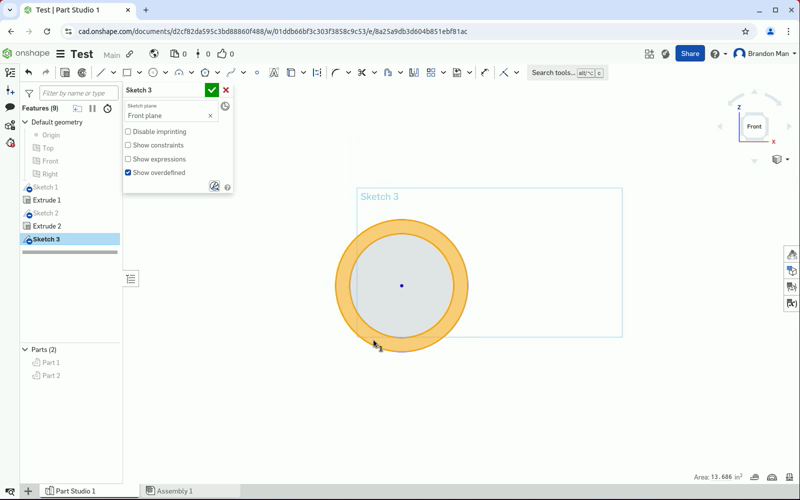
scroll(-6)
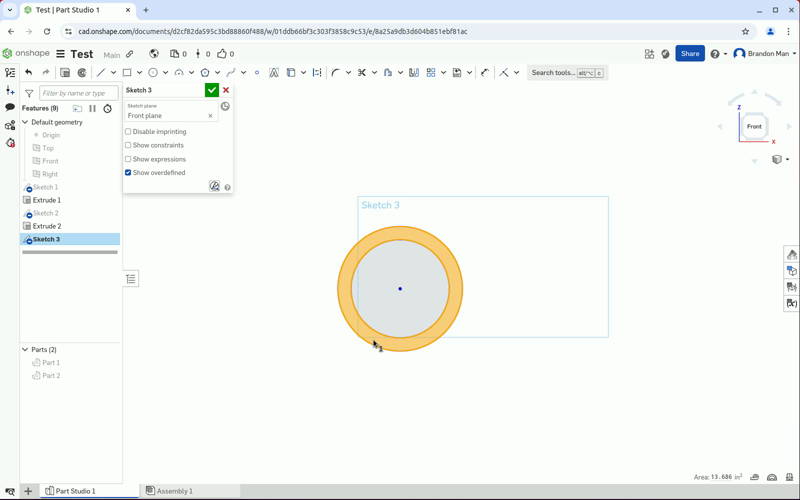
scroll(-6)
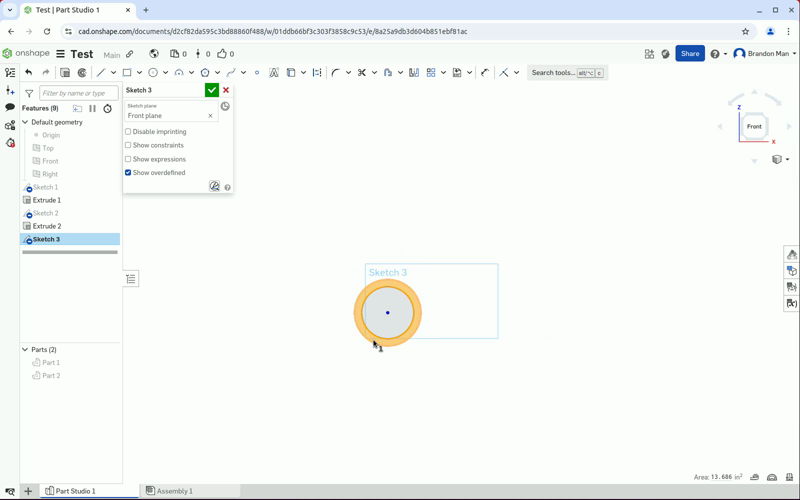
scroll(-6)
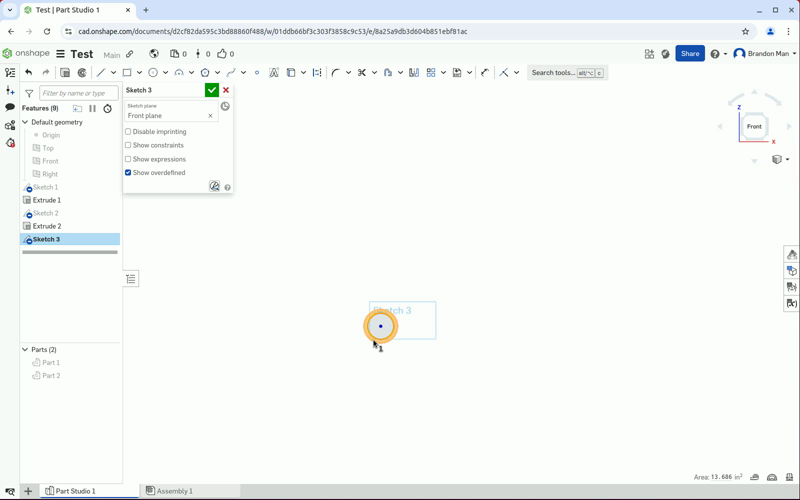
mouse_move(73, 352)
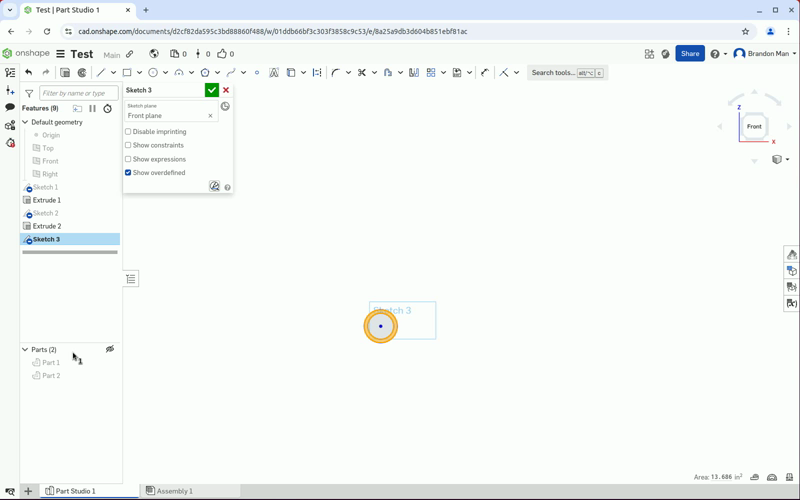
key(shift+y)
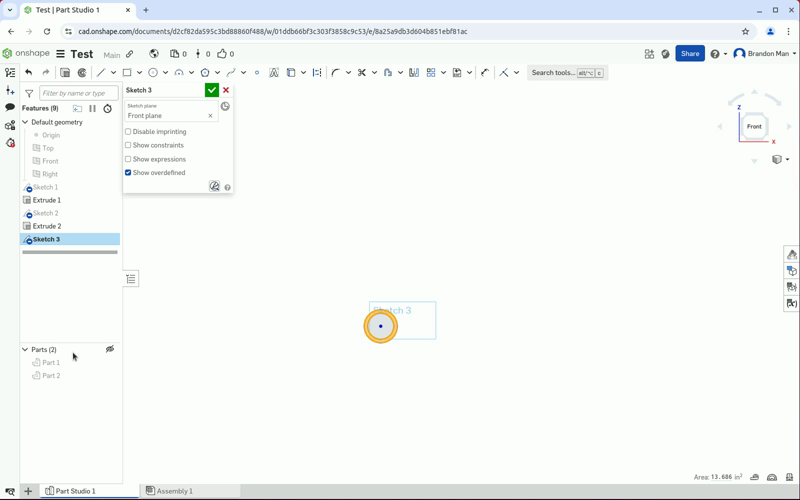
key(shift+e)
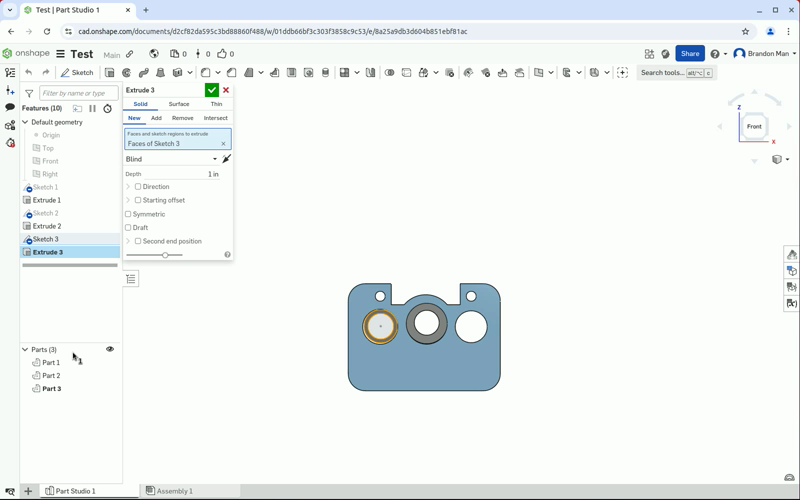
mouse_move(143, 106)
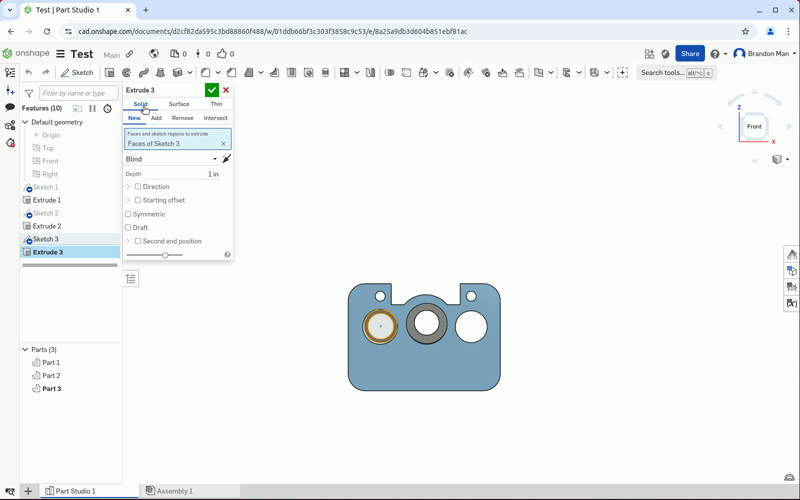
click(143, 106)
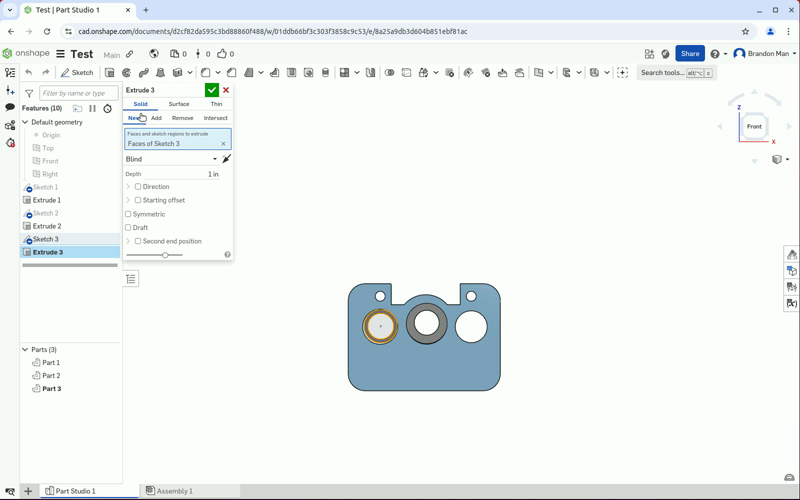
mouse_move(137, 120)
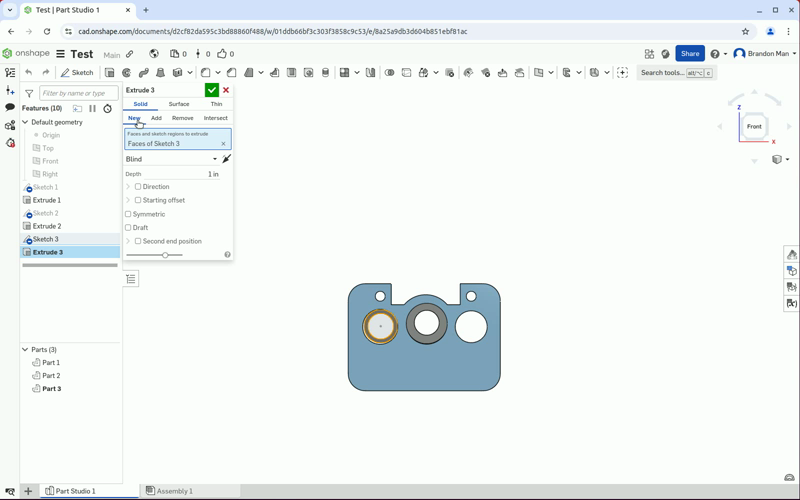
click(137, 120)
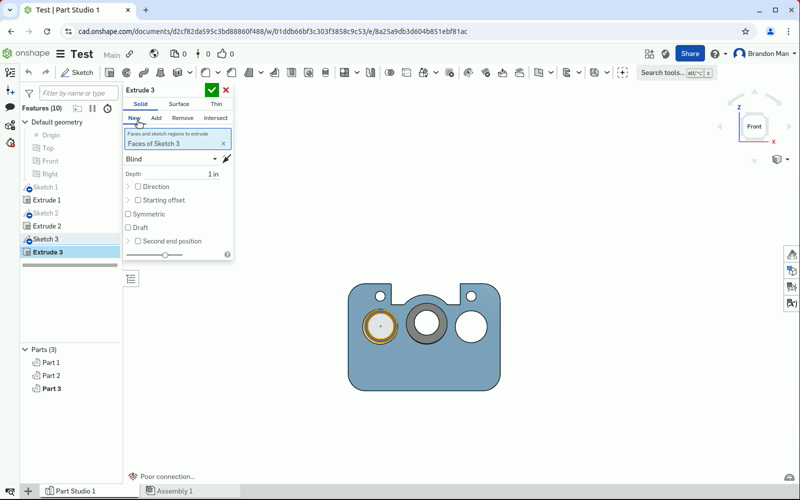
key(tab, 4)
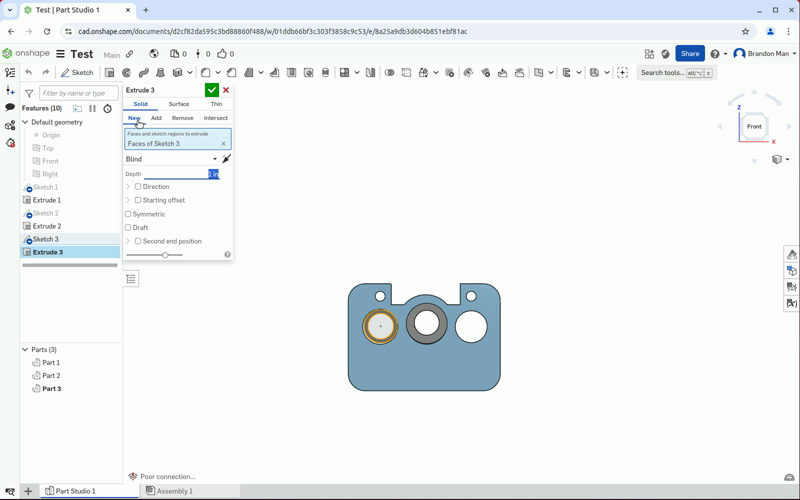
text(0.962)
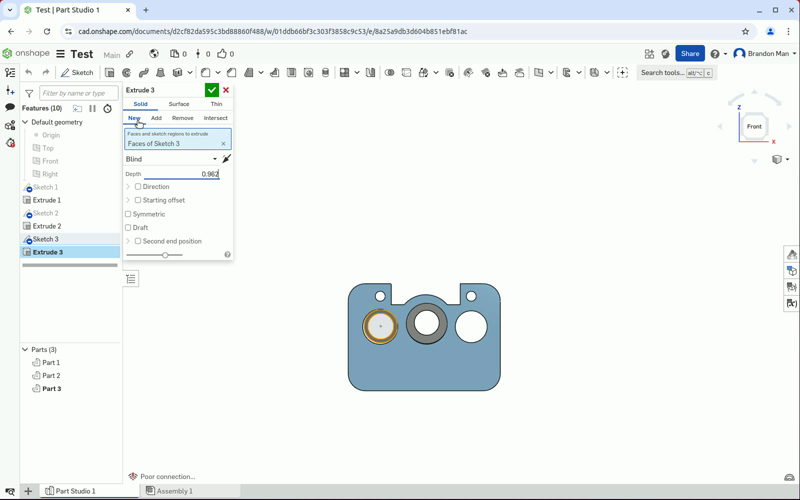
key(tab, 3)
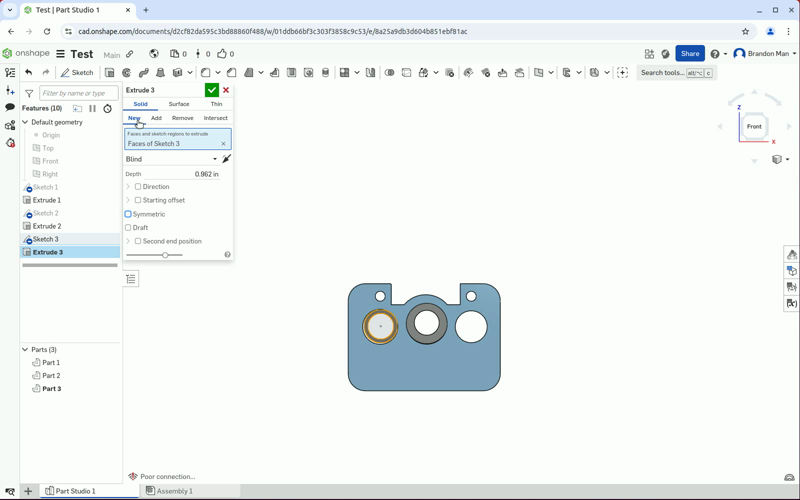
key(space)
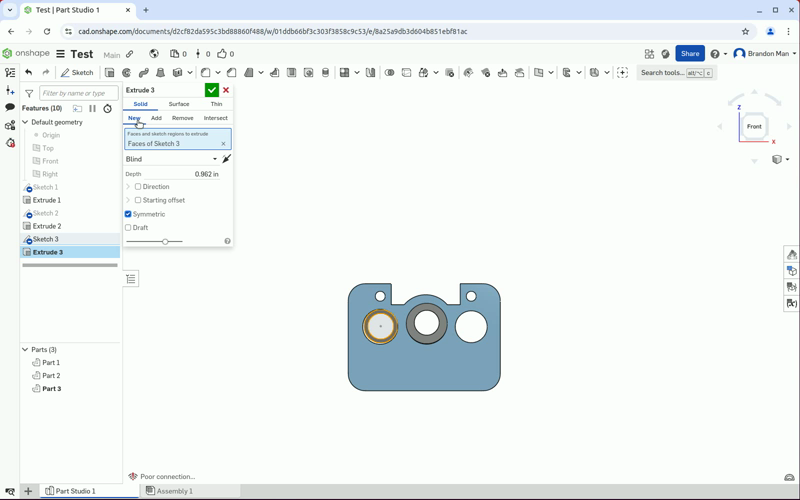
key(enter)
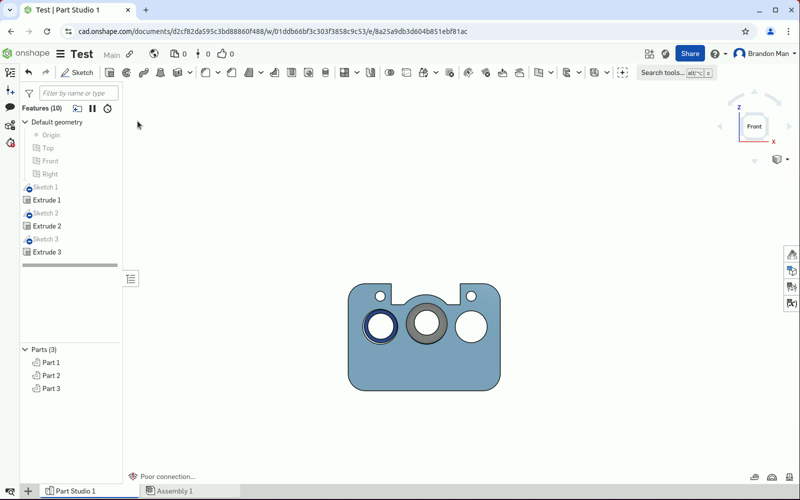
key(shift+h)
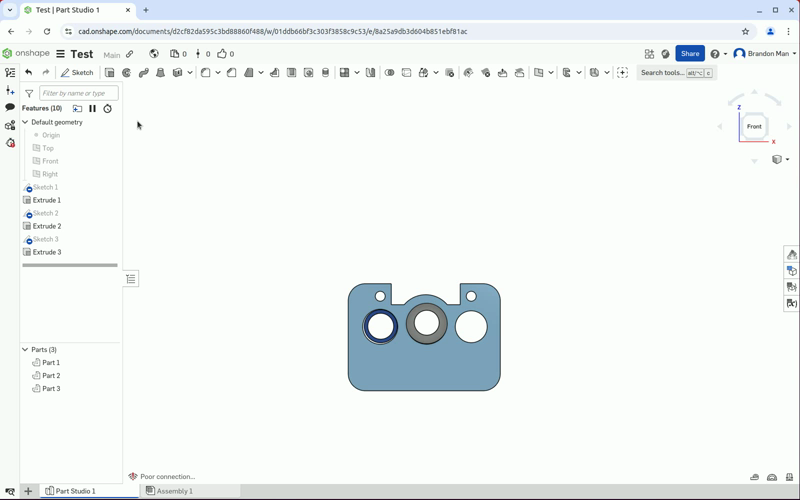
key(shift+h)
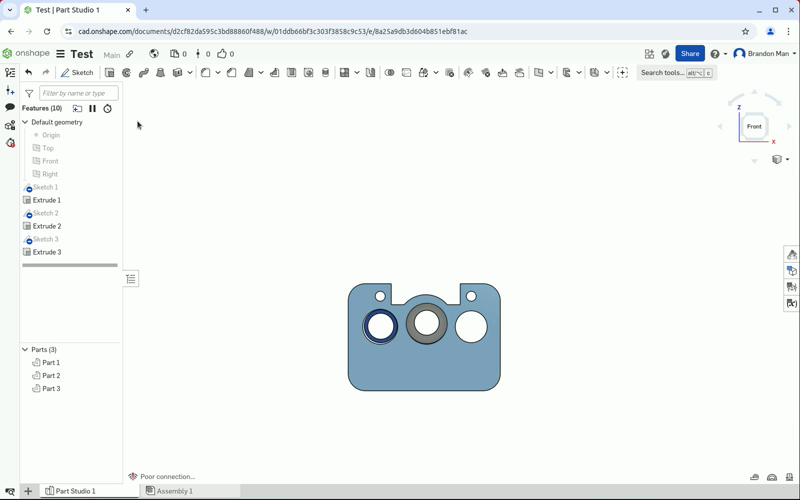
mouse_move(73, 189)
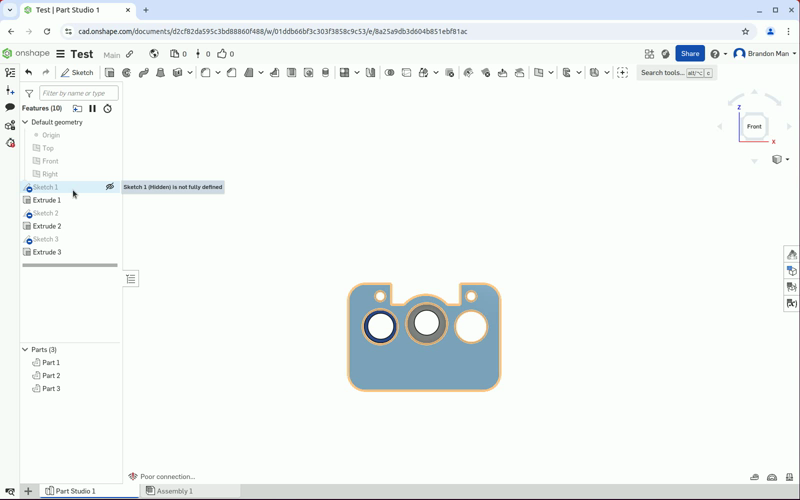
click(73, 189)
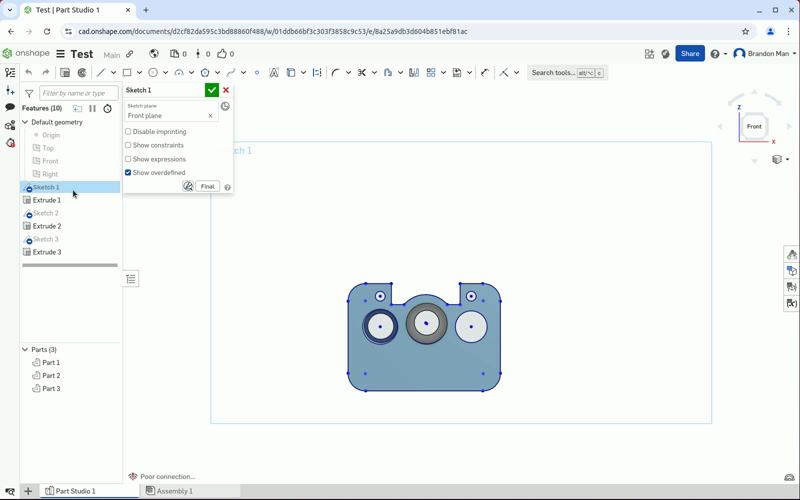
mouse_move(229, 92)
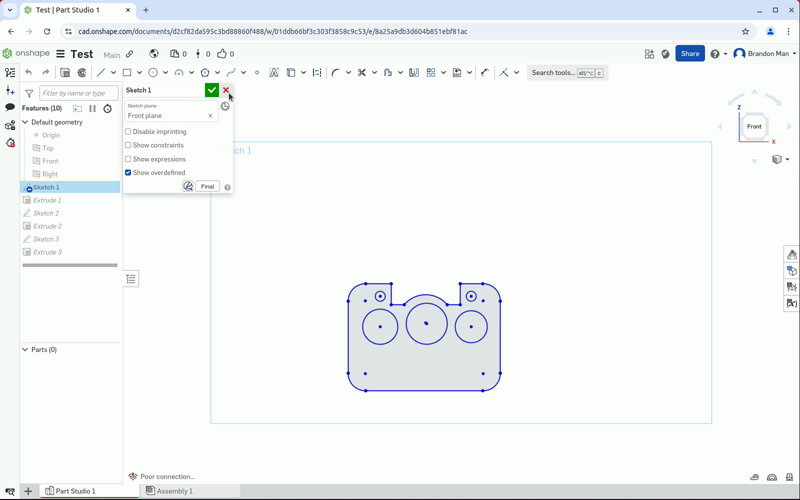
click(229, 92)
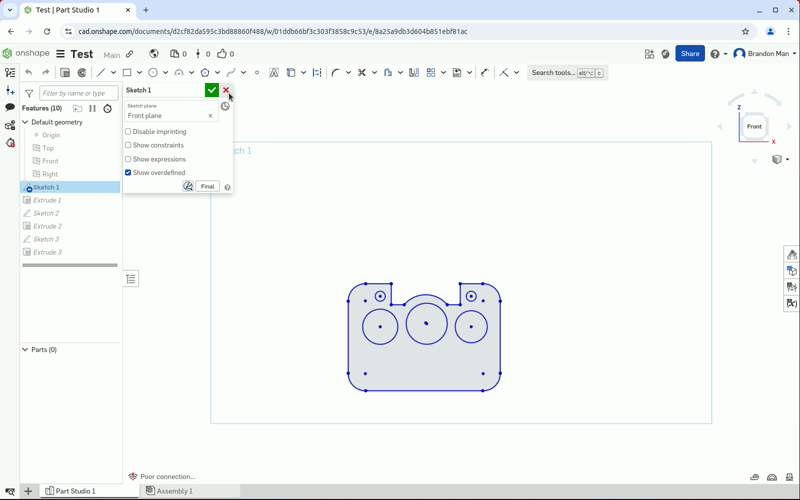
key(shift+s)
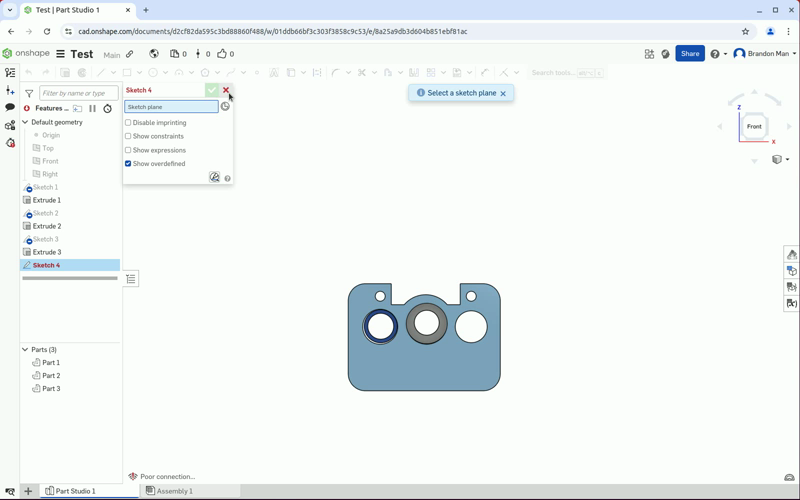
mouse_move(73, 163)
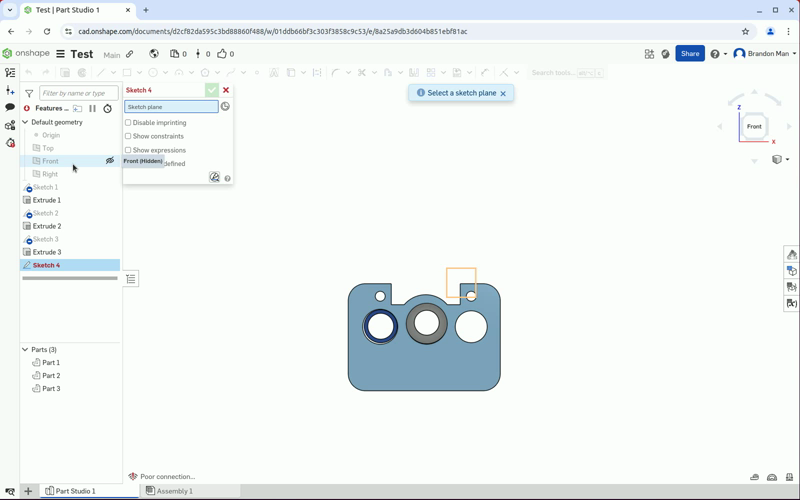
click(73, 163)
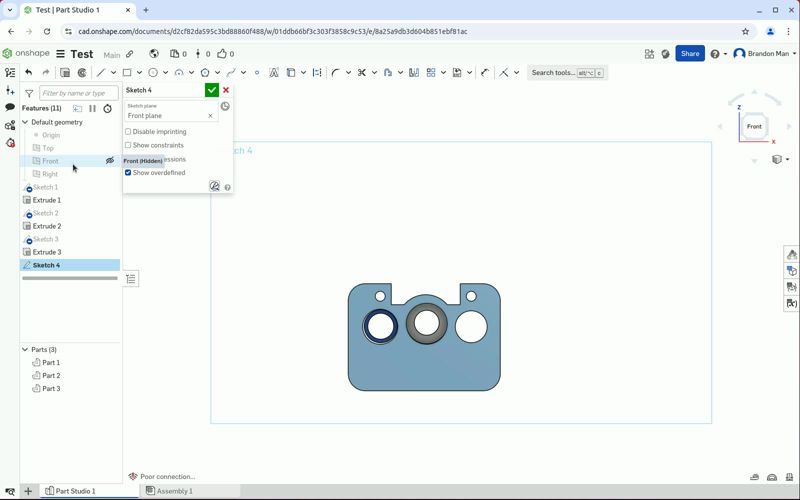
mouse_move(73, 352)
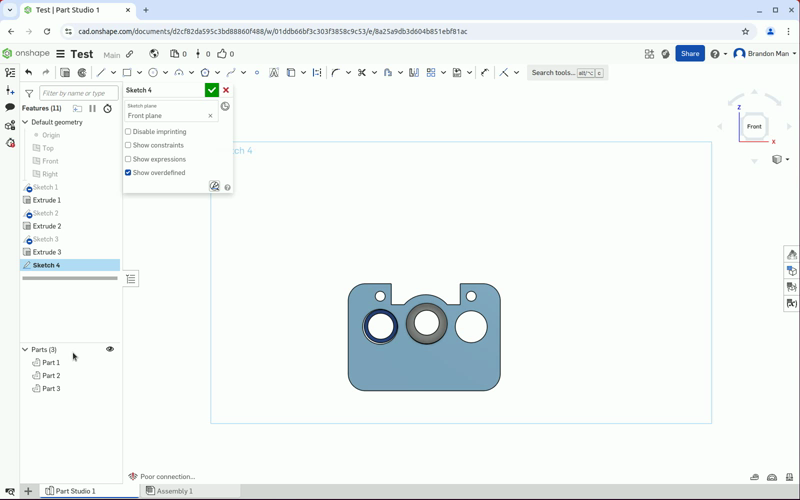
key(y)
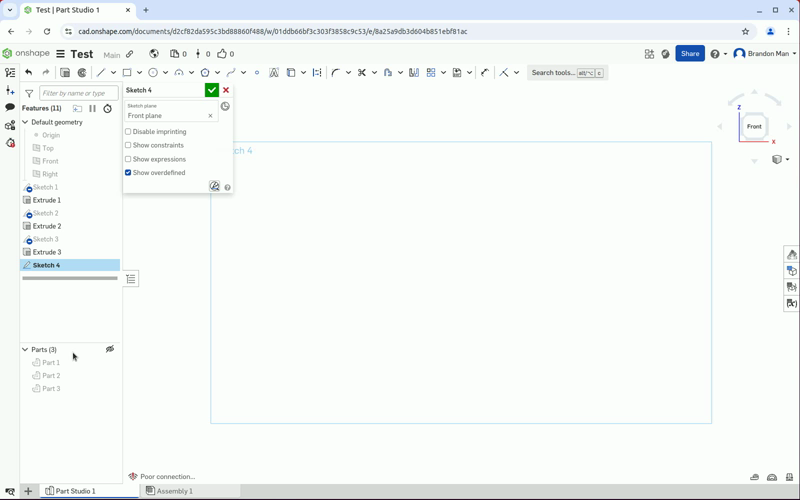
key(c)
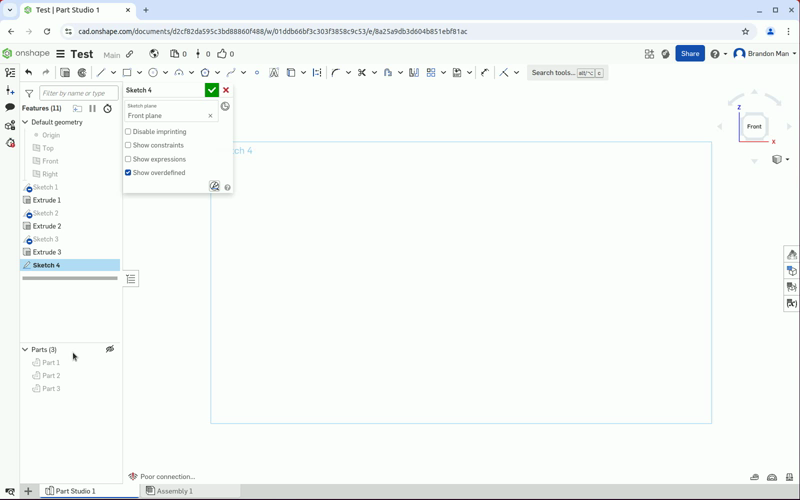
key_down(shift)
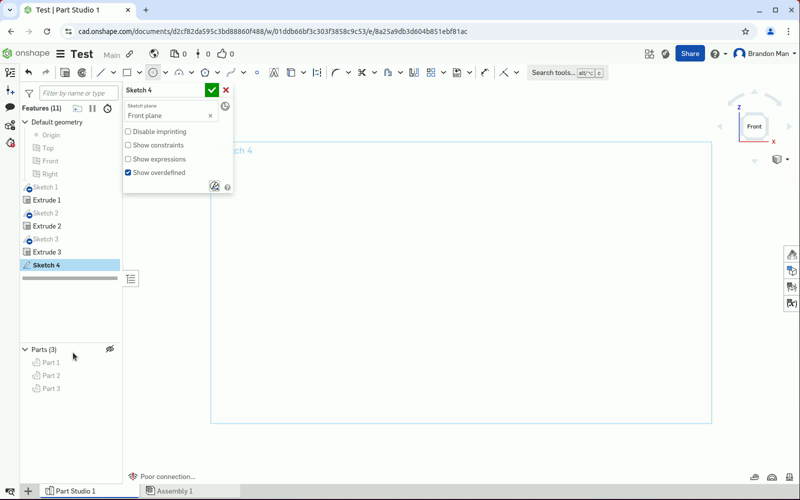
mouse_move(472, 326)
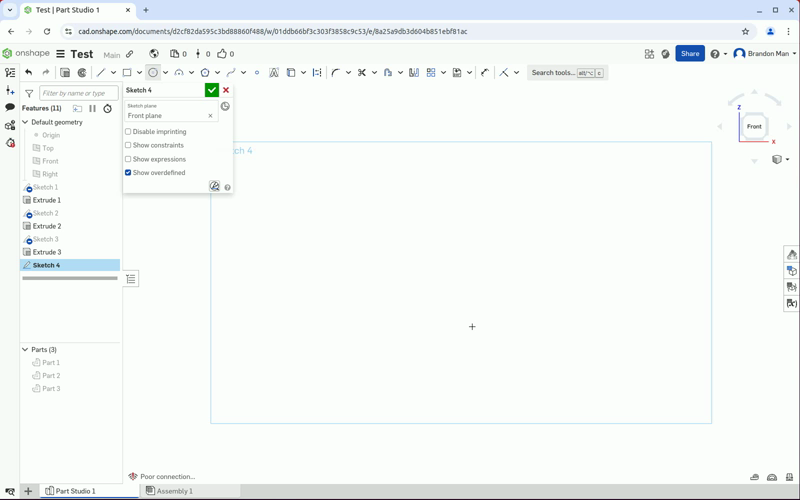
click(472, 326)
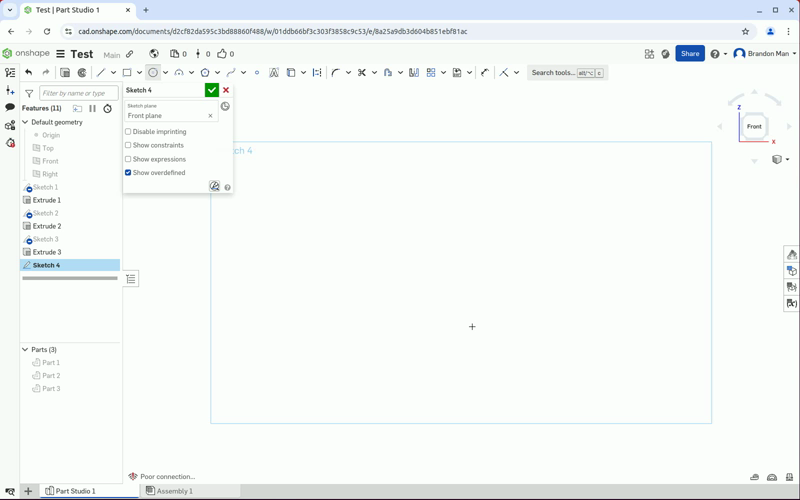
key_up(shift)
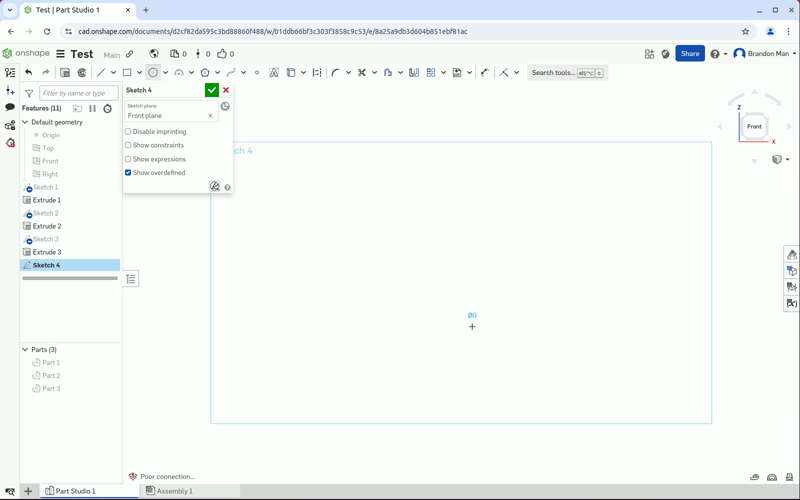
mouse_move(489, 326)
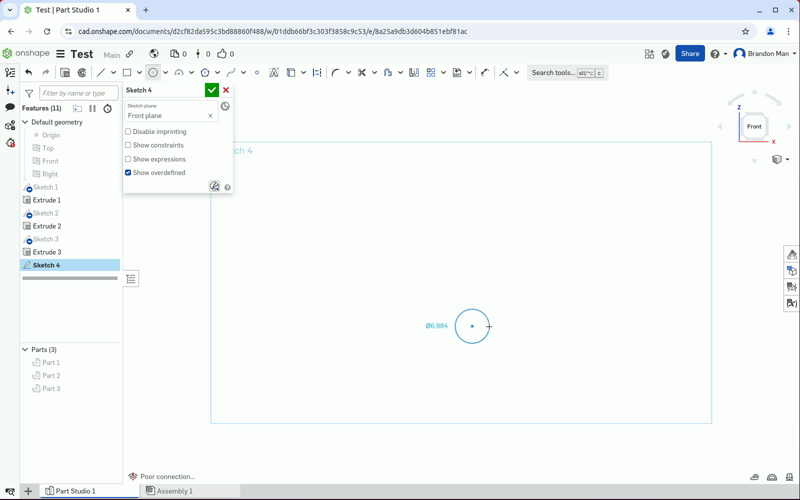
click(489, 326)
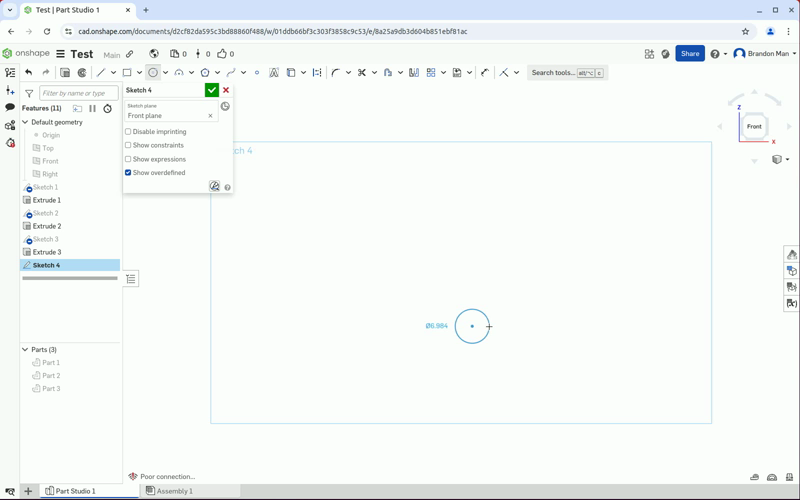
key(esc)
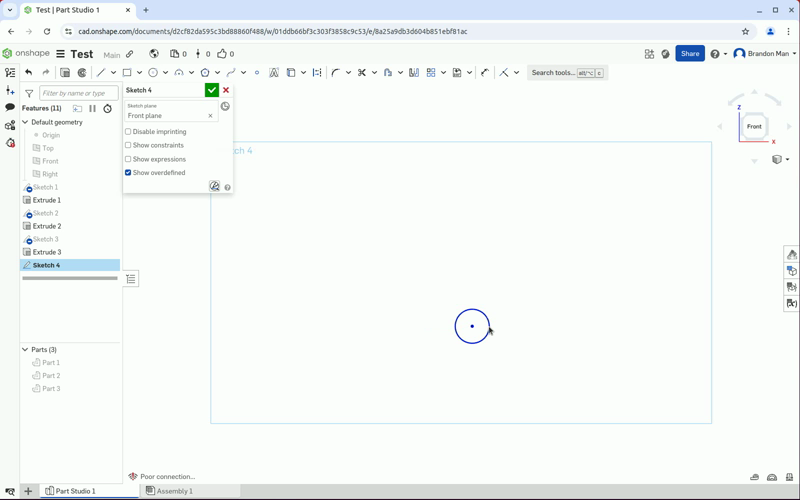
key(c)
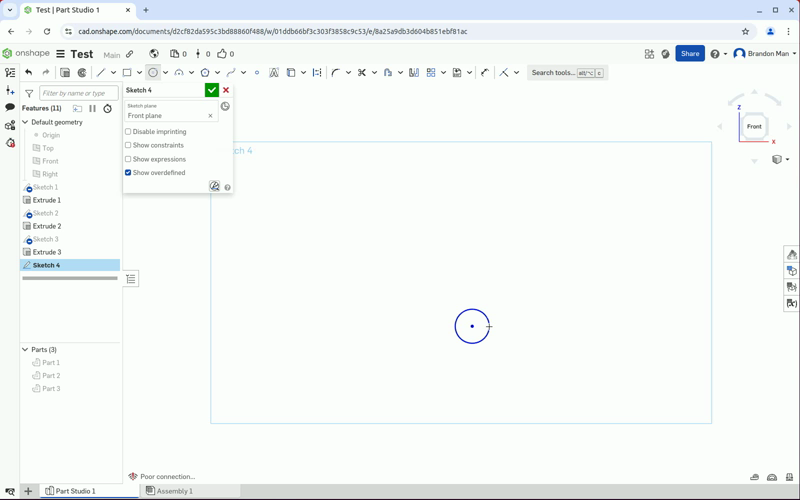
key_down(shift)
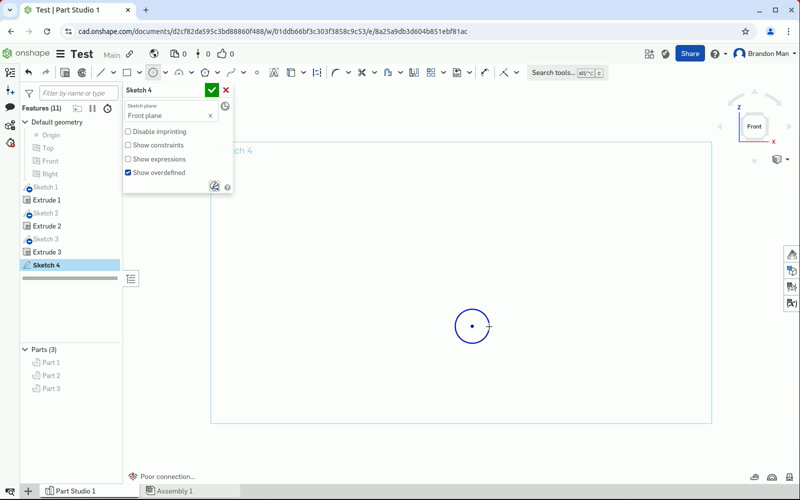
mouse_move(472, 326)
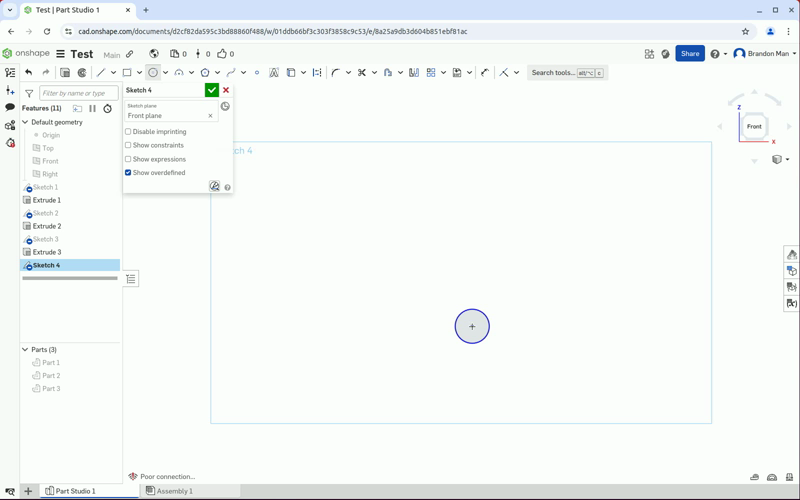
click(472, 326)
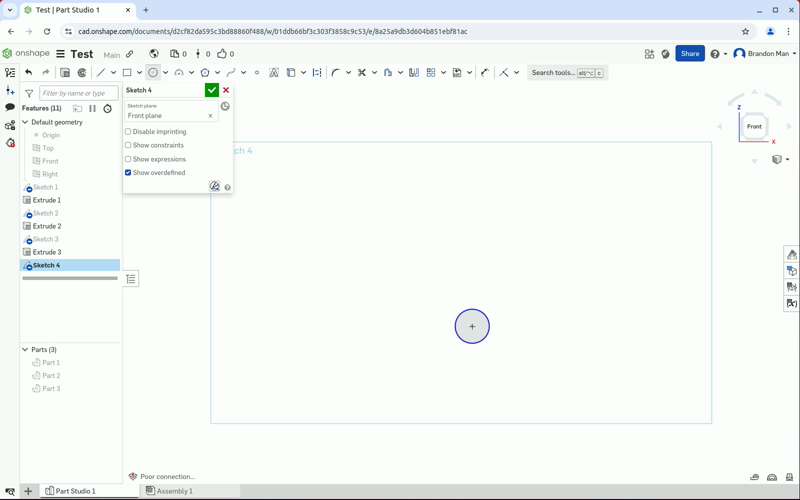
key_up(shift)
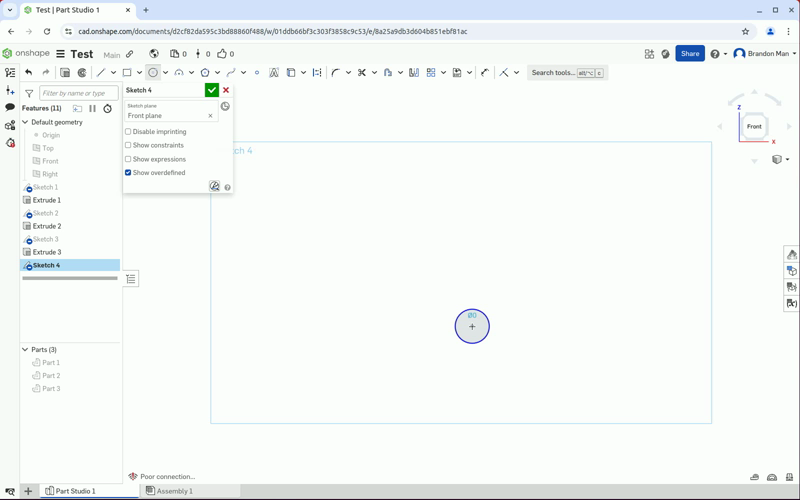
mouse_move(485, 326)
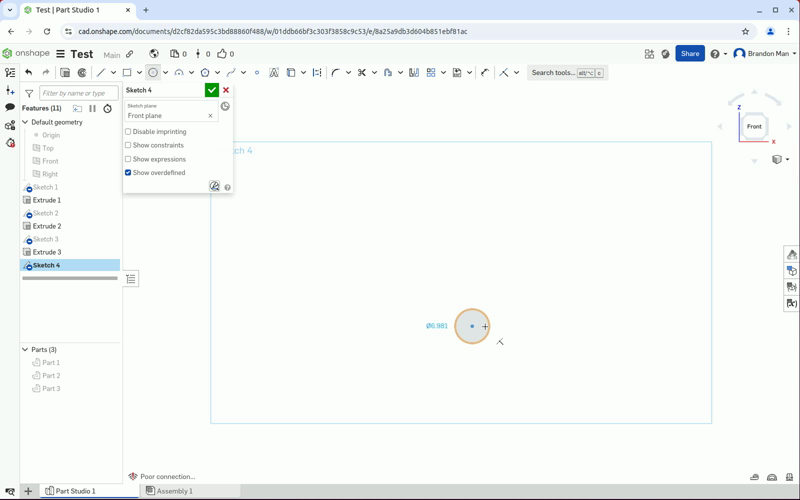
scroll(6)
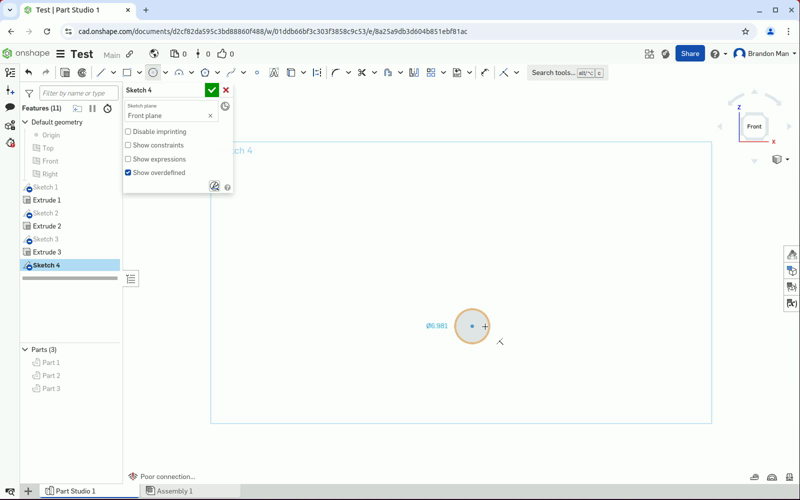
scroll(6)
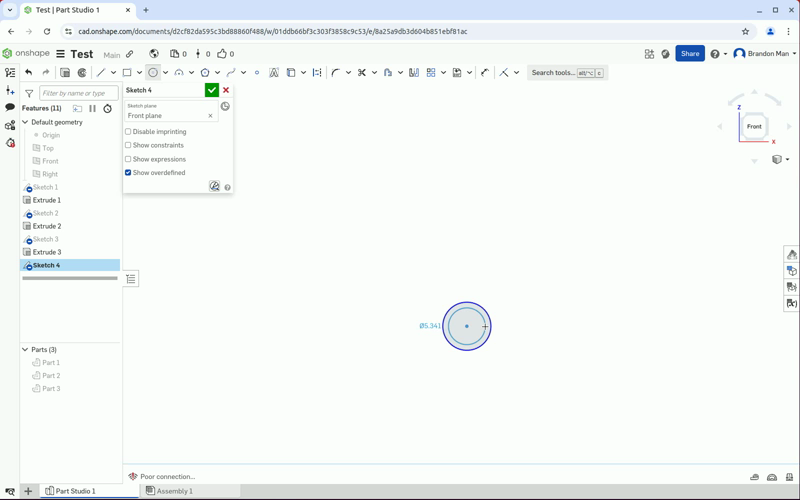
scroll(6)
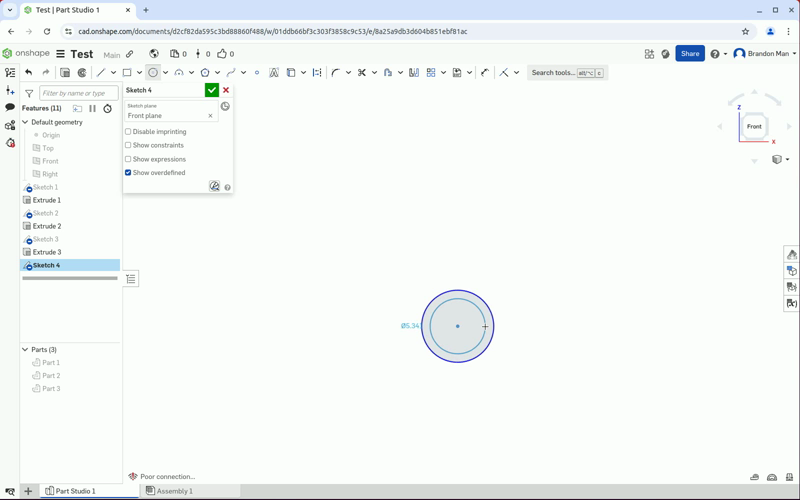
scroll(6)
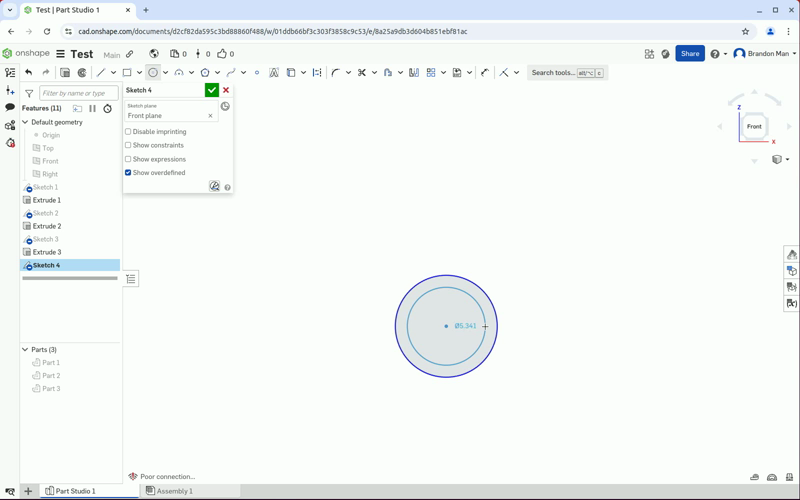
scroll(6)
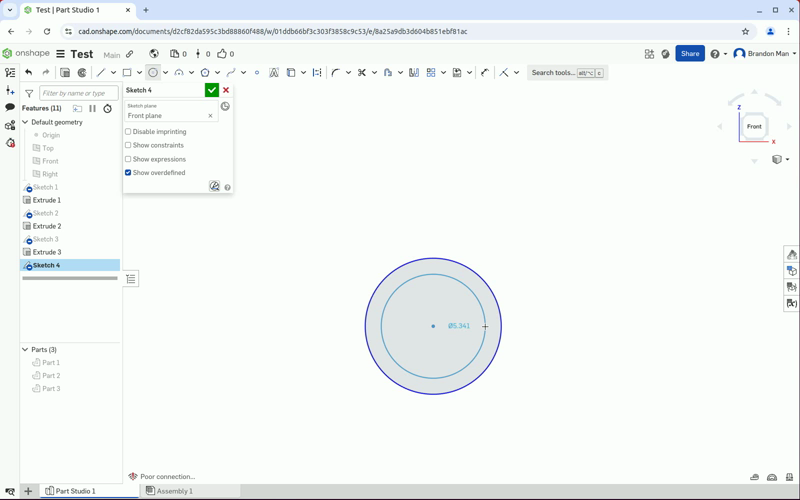
scroll(6)
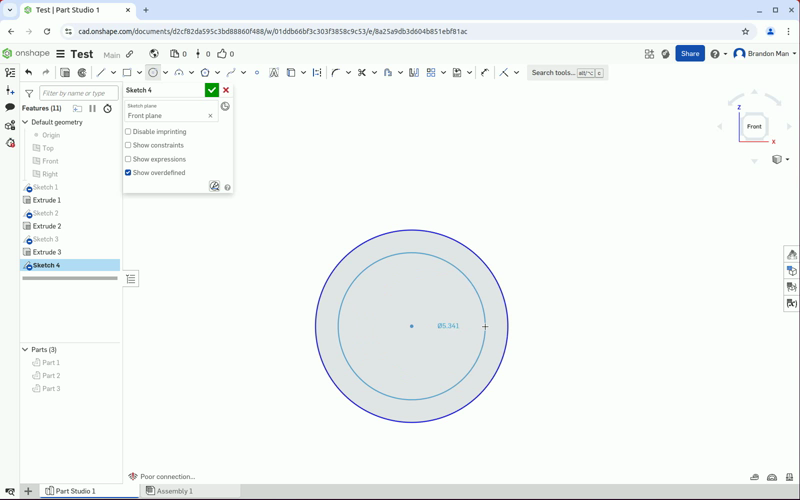
scroll(6)
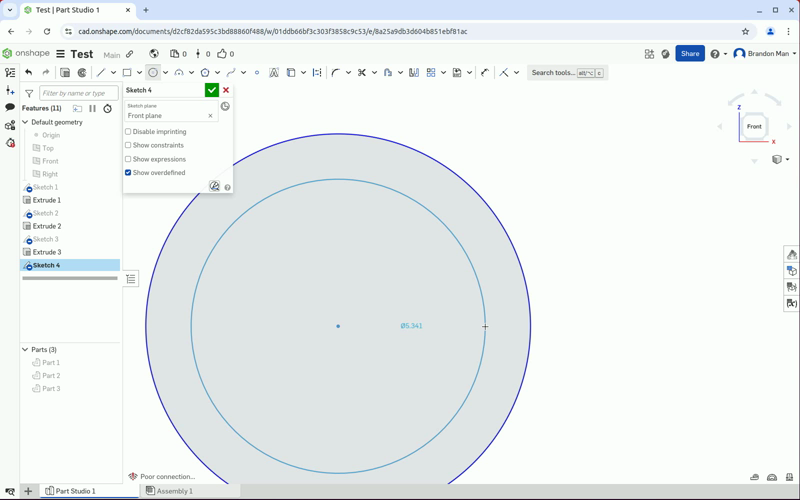
click(485, 326)
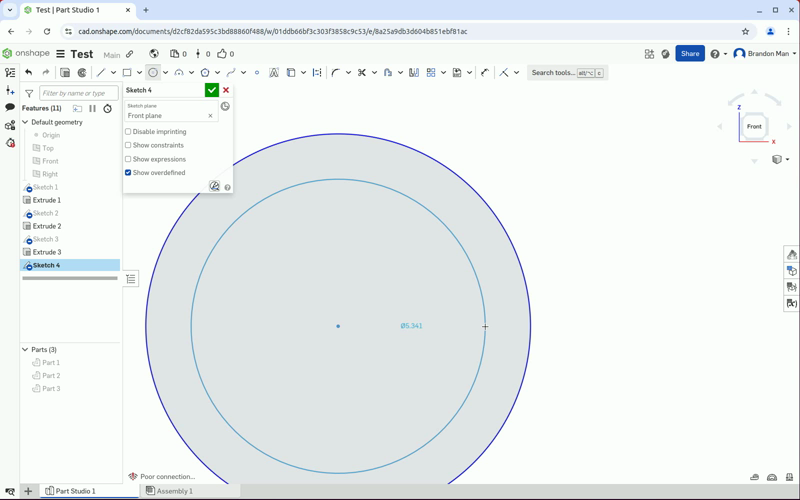
scroll(-6)
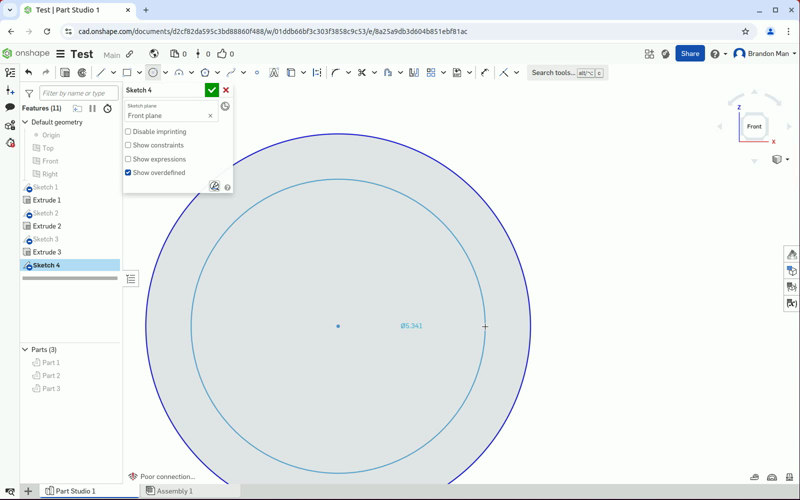
scroll(-6)
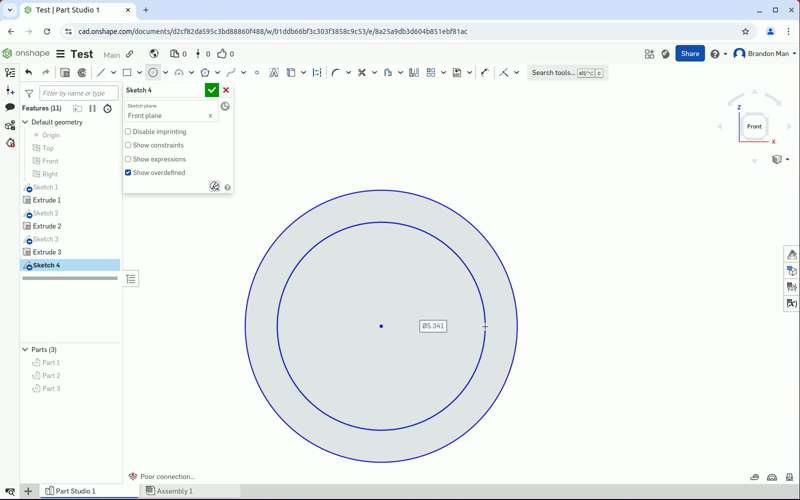
scroll(-6)
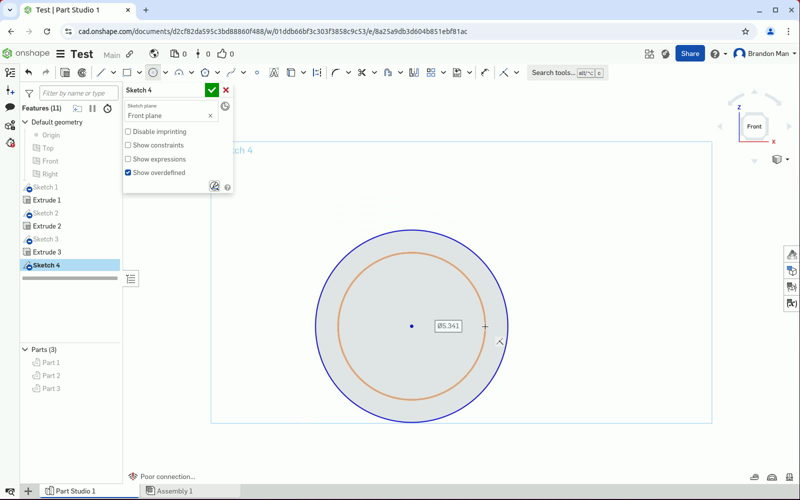
scroll(-6)
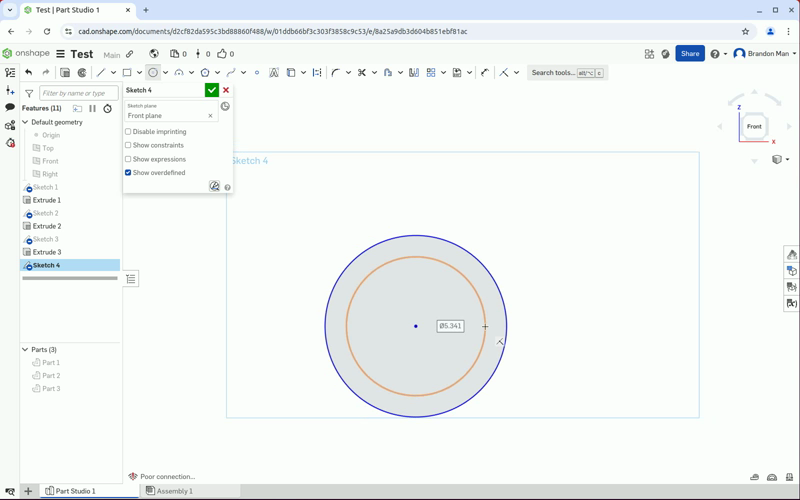
scroll(-6)
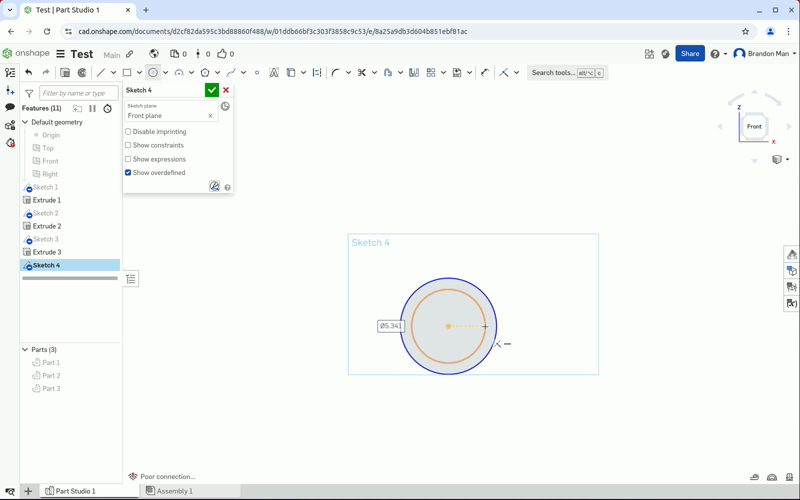
scroll(-6)
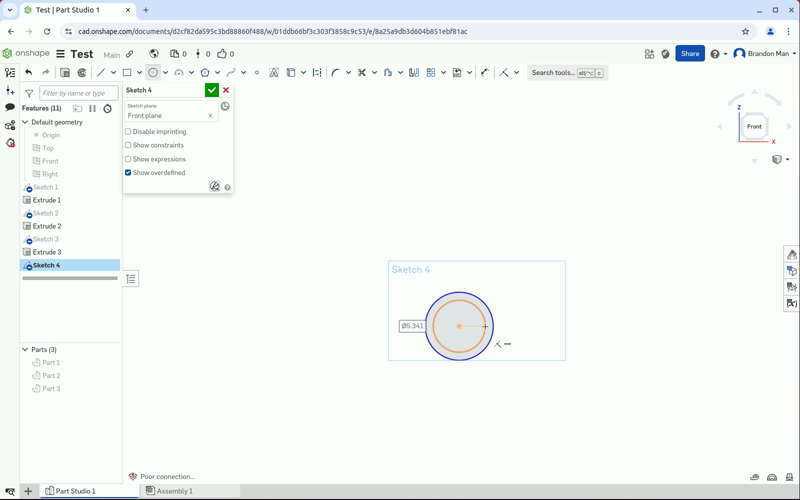
scroll(-6)
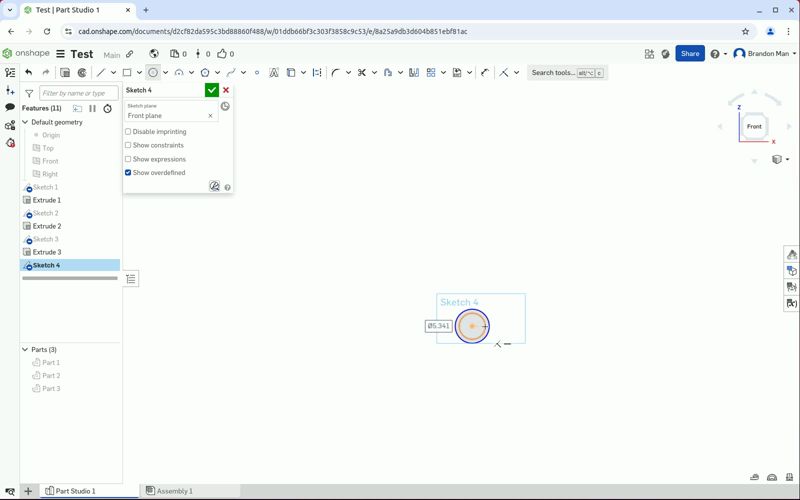
key(esc)
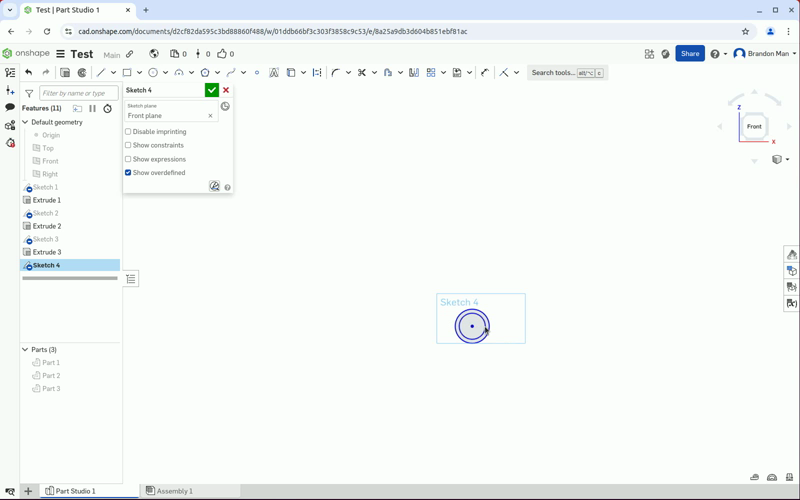
mouse_move(470, 310)
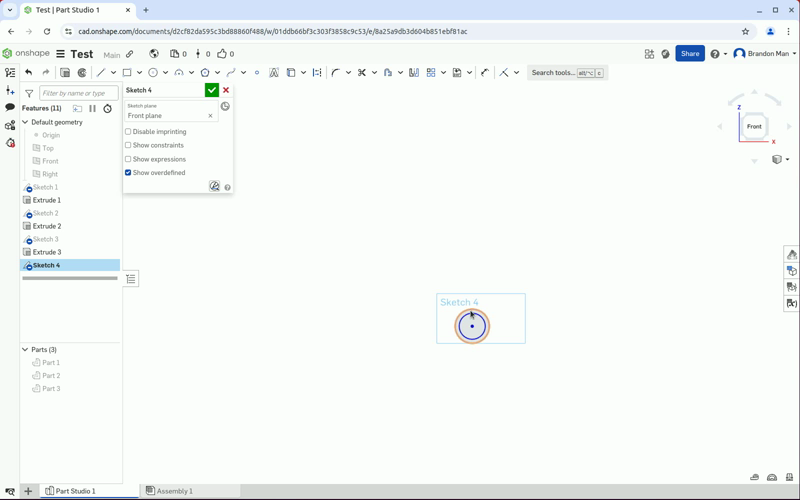
scroll(6)
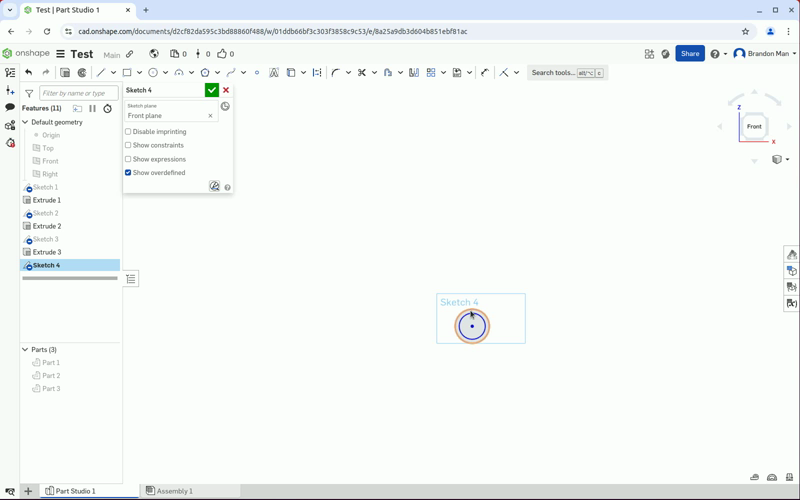
scroll(6)
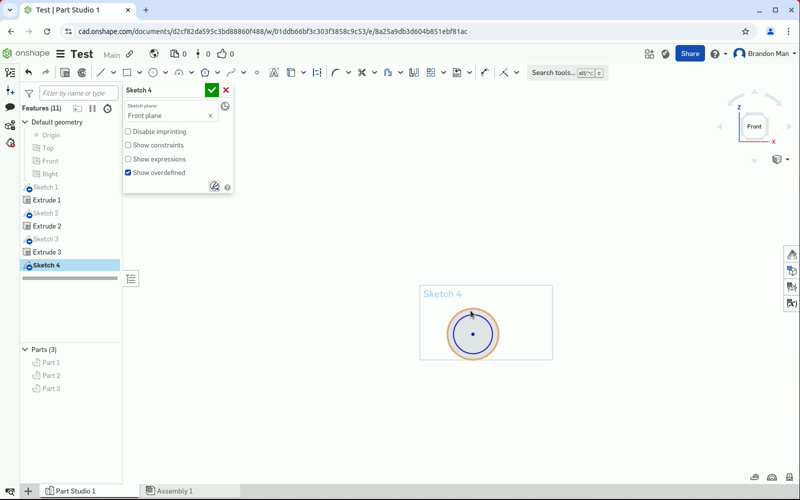
scroll(6)
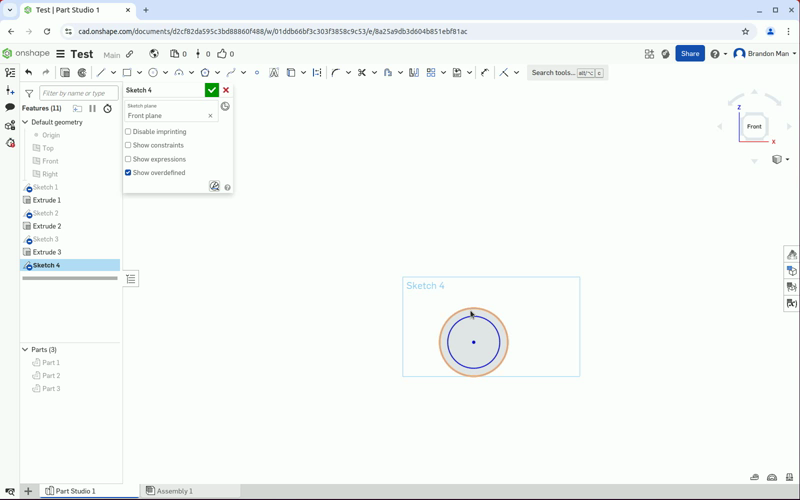
scroll(6)
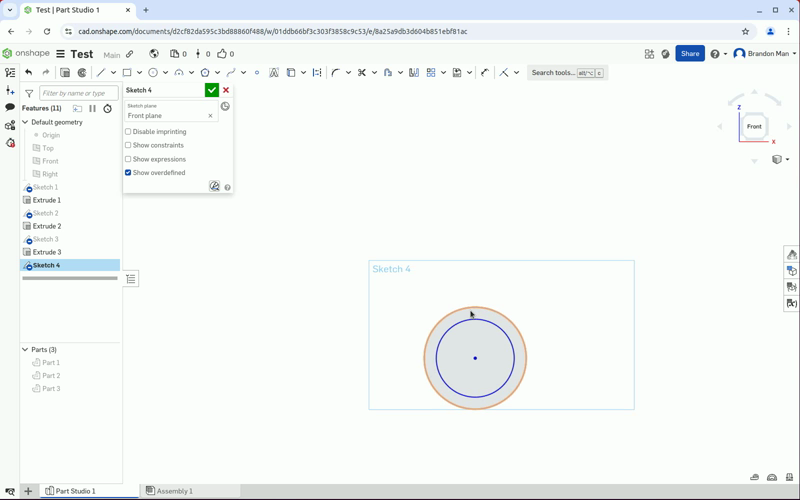
scroll(6)
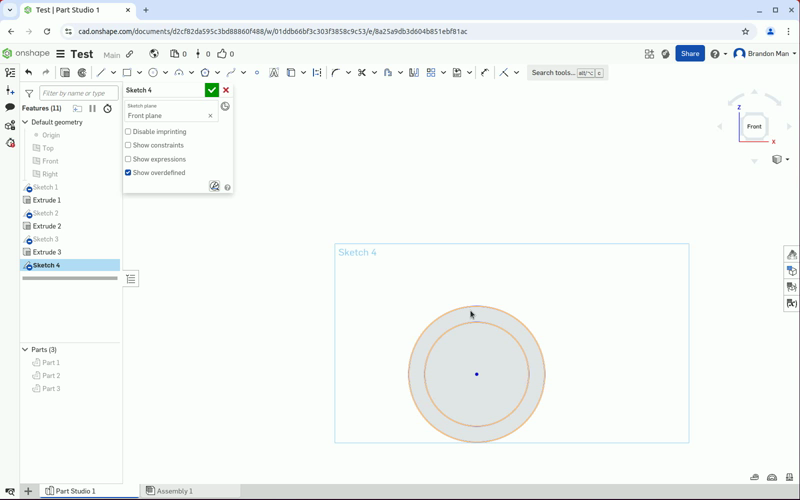
scroll(6)
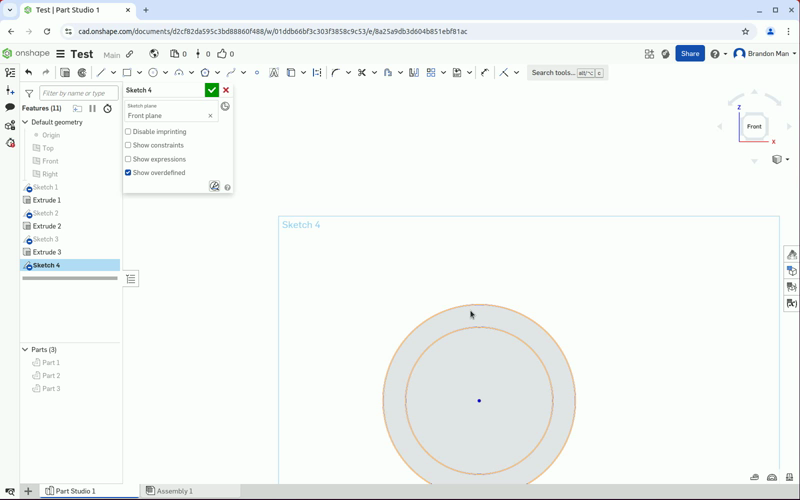
scroll(6)
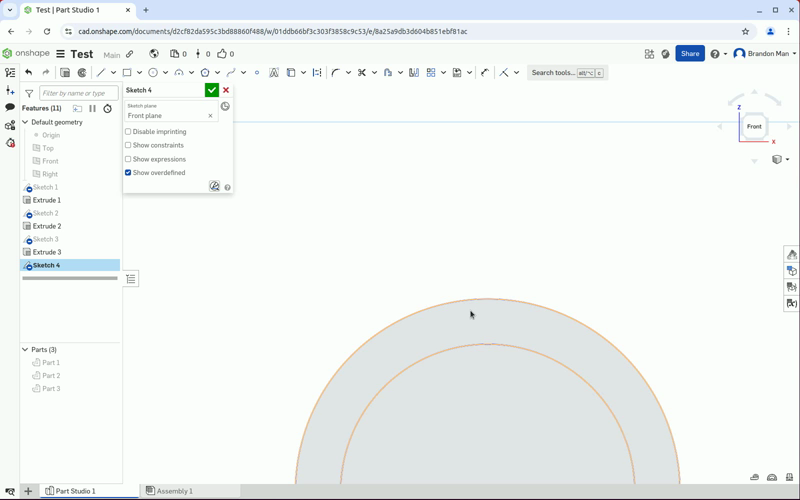
click(470, 310)
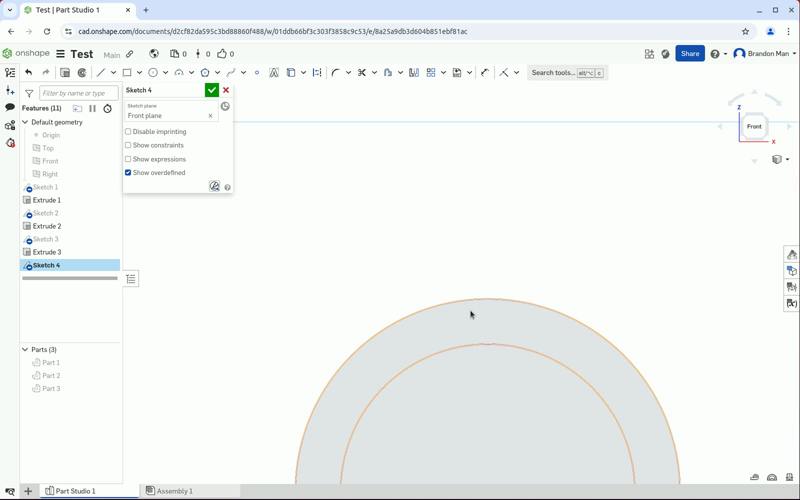
scroll(-6)
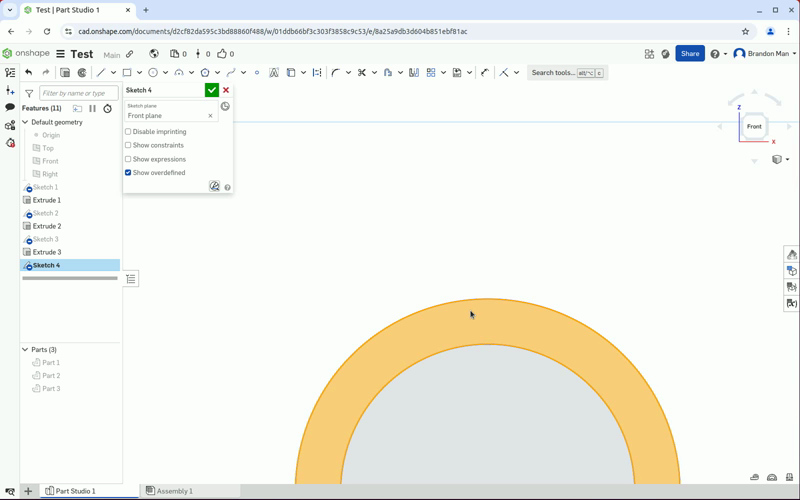
scroll(-6)
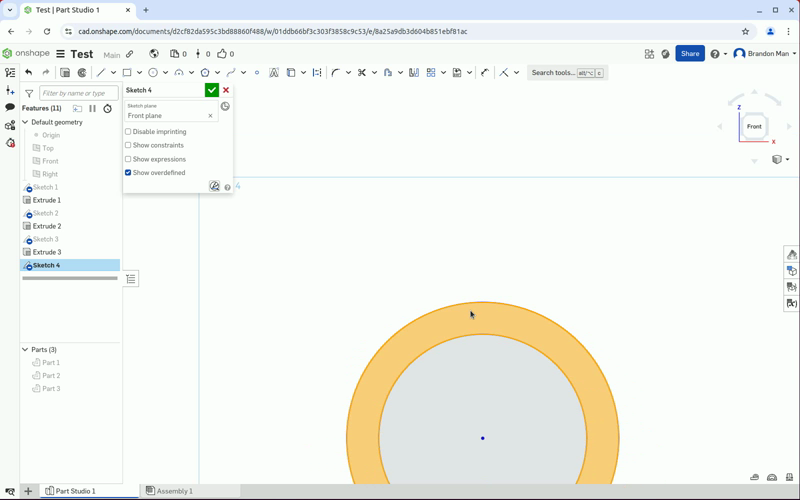
scroll(-6)
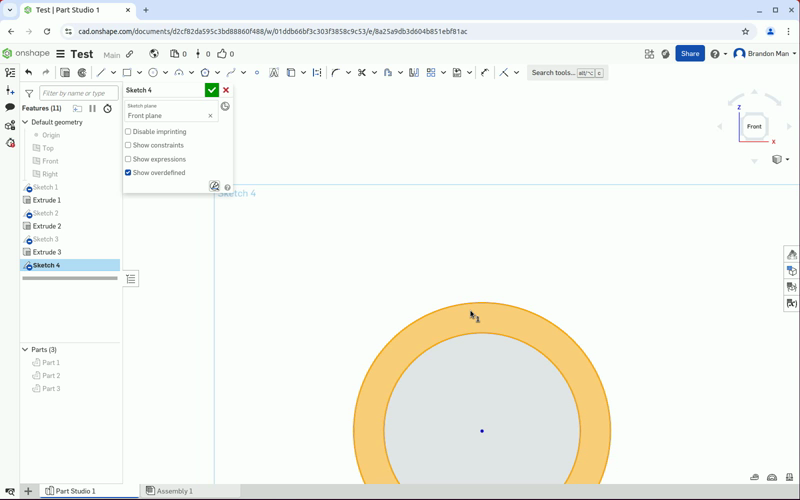
scroll(-6)
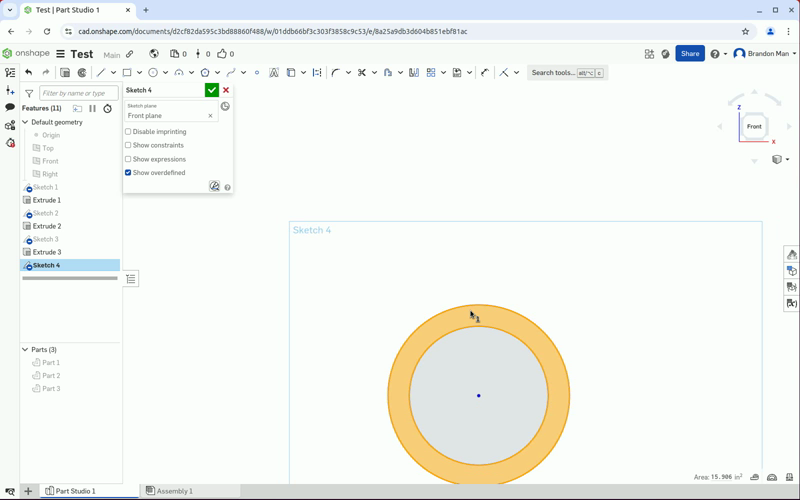
scroll(-6)
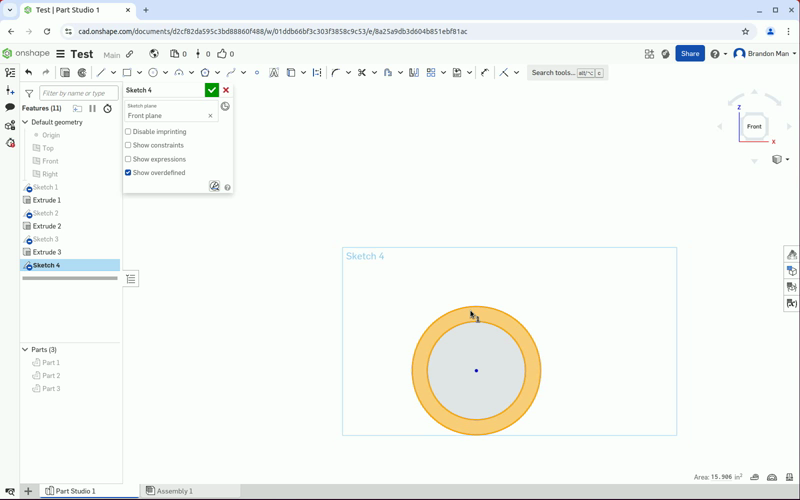
scroll(-6)
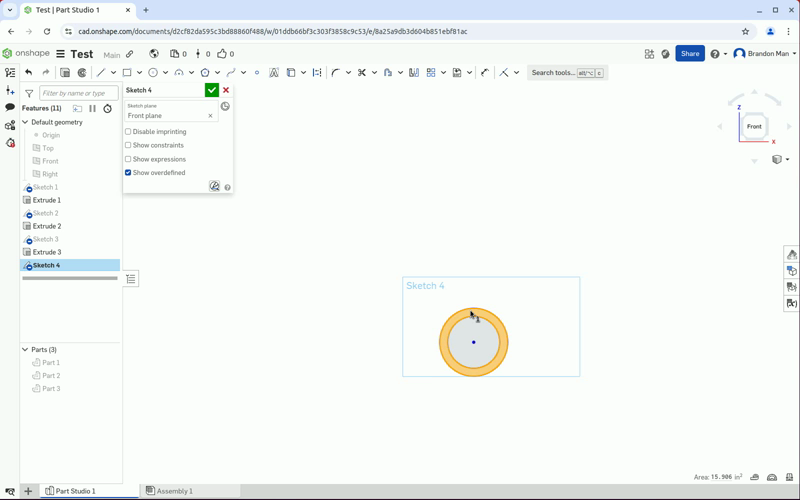
scroll(-6)
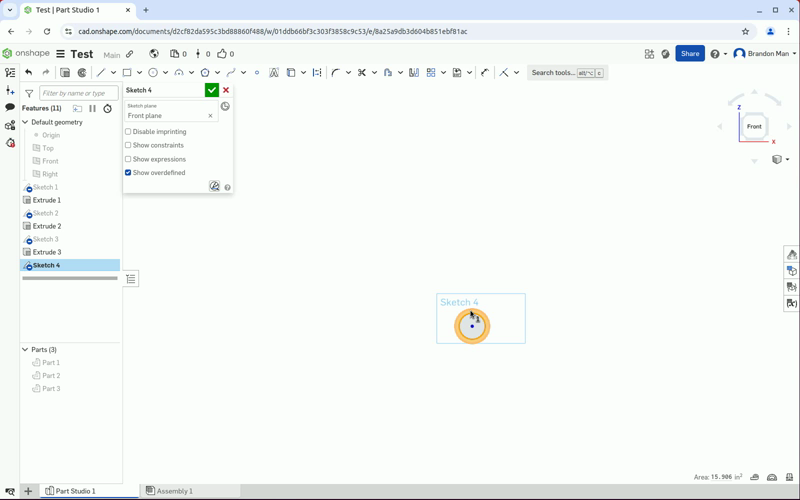
mouse_move(73, 352)
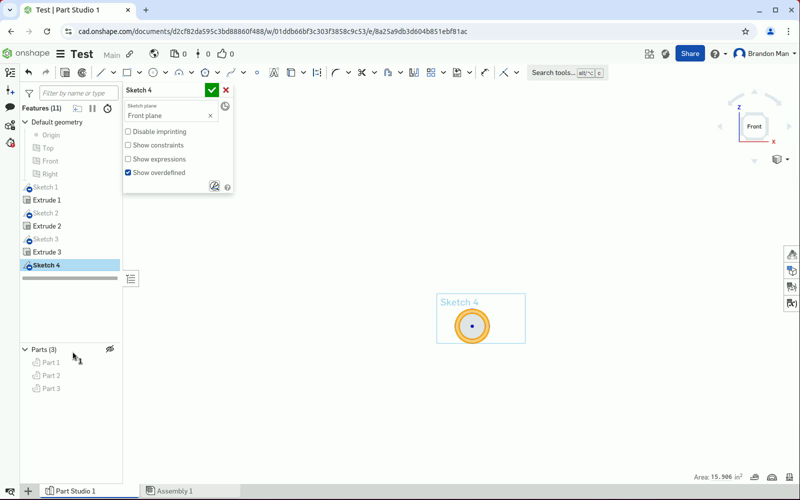
key(shift+y)
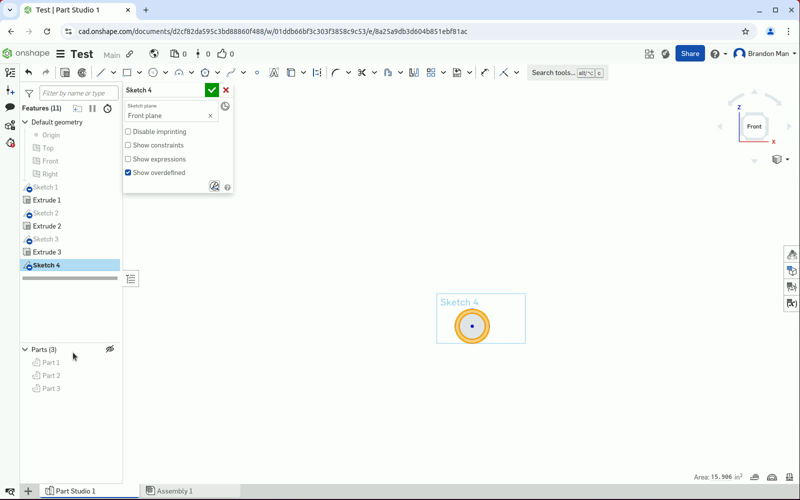
key(shift+e)
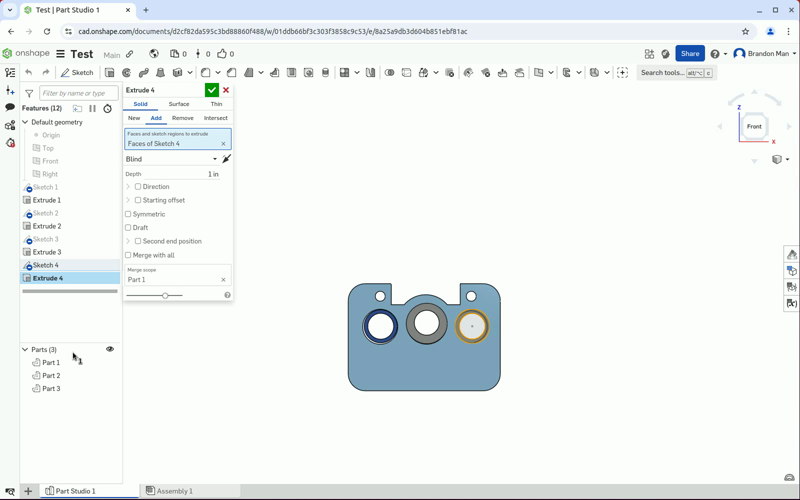
mouse_move(143, 106)
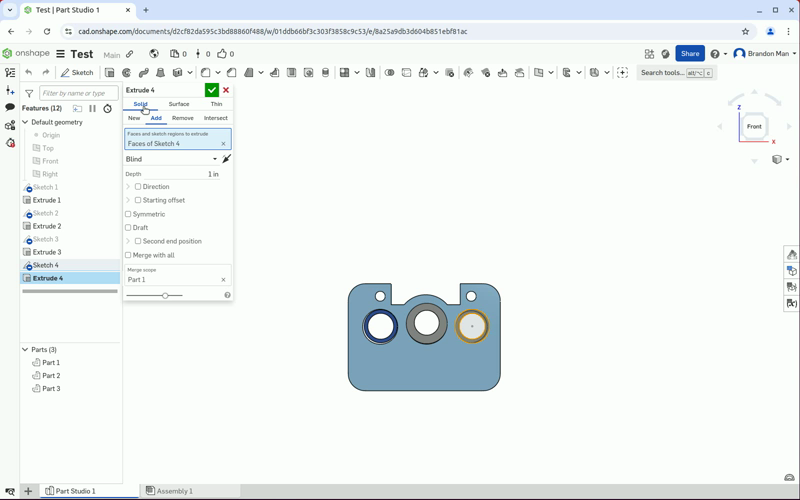
click(143, 106)
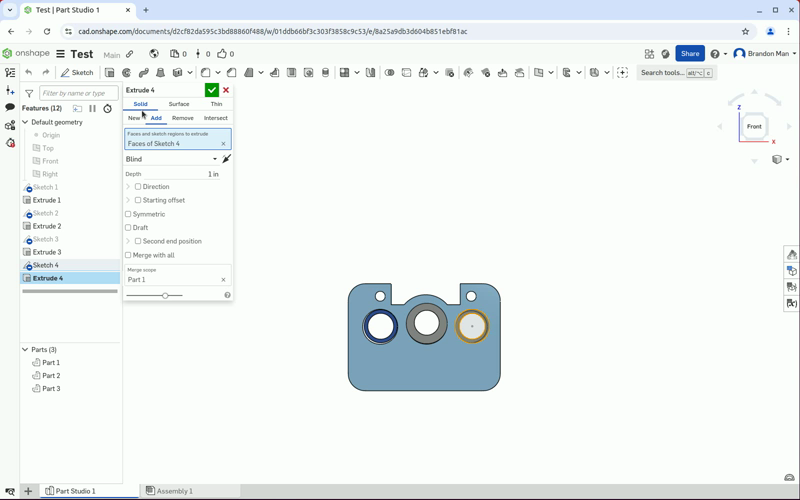
mouse_move(137, 120)
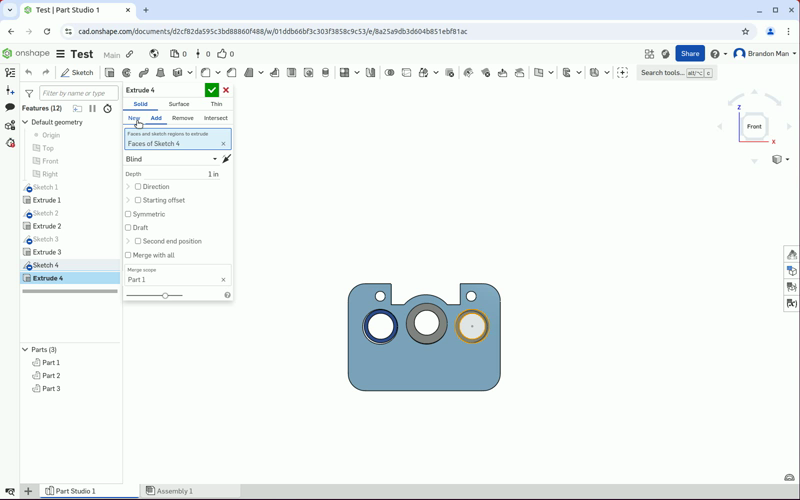
click(137, 120)
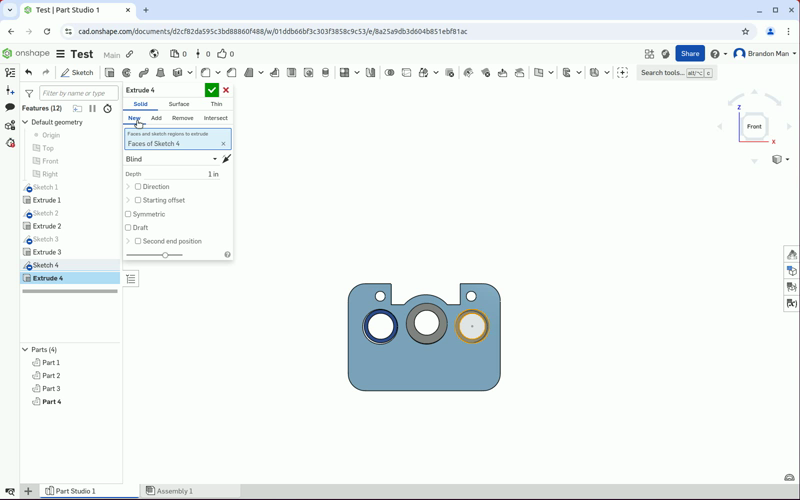
key(tab, 4)
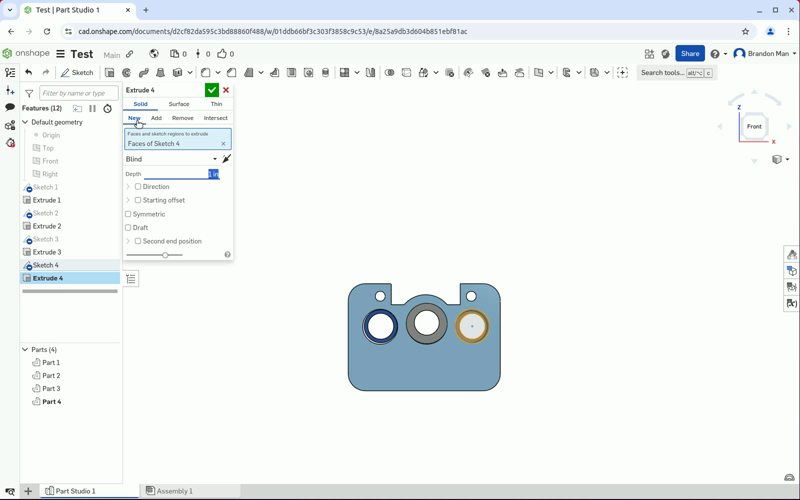
text(0.962)
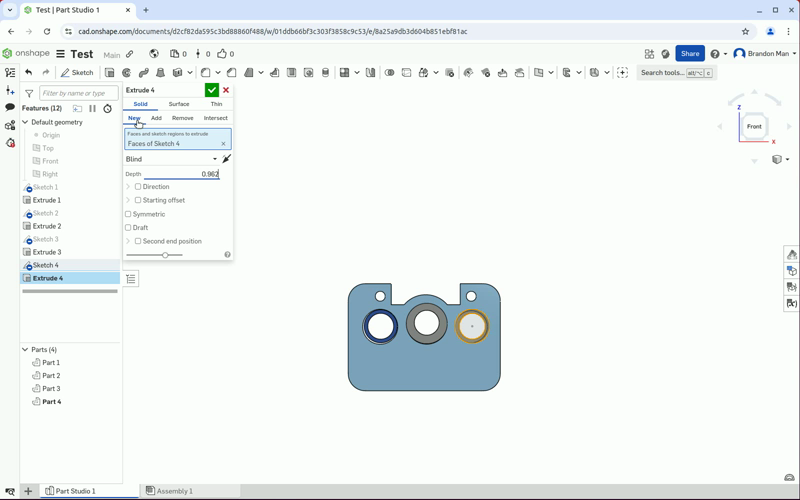
key(tab, 3)
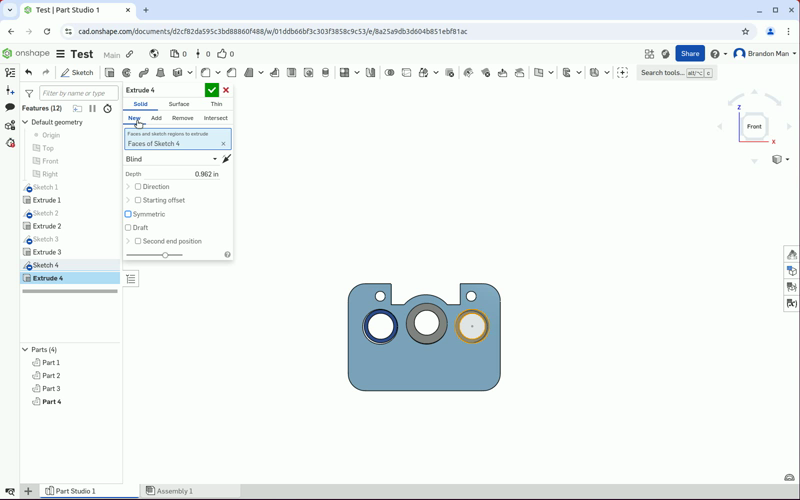
key(space)
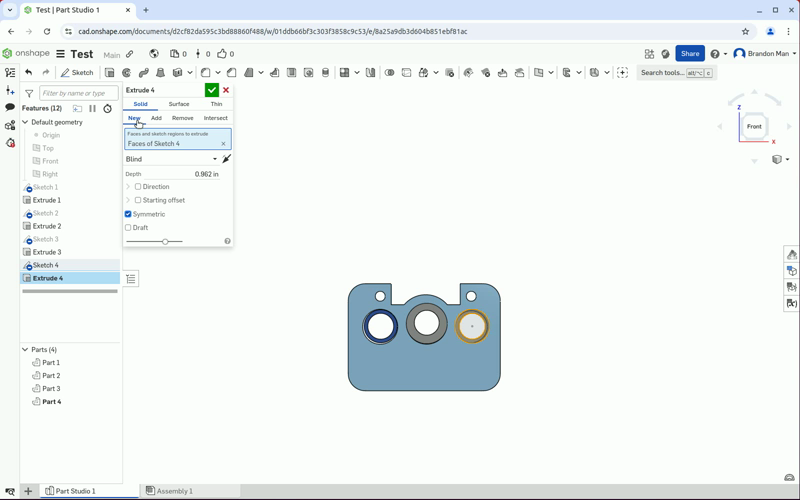
key(enter)
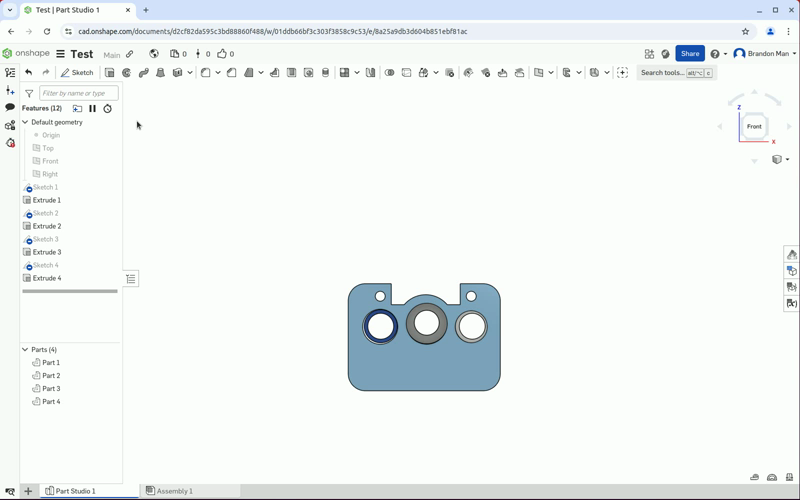
key(shift+h)
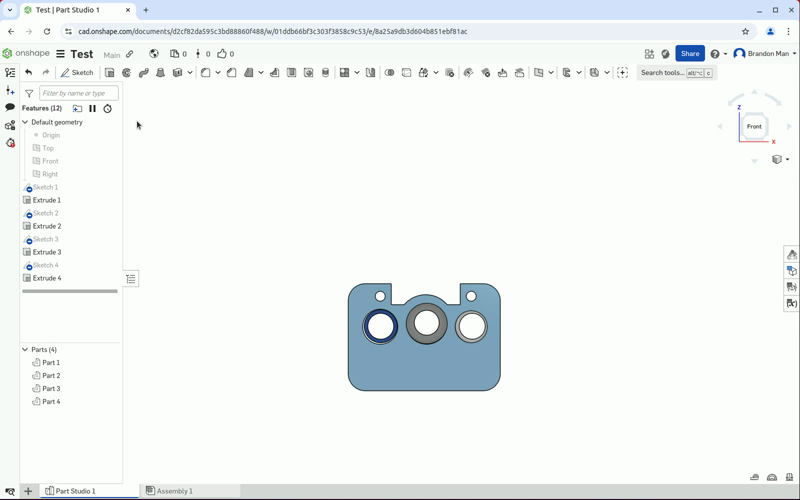
key(shift+h)
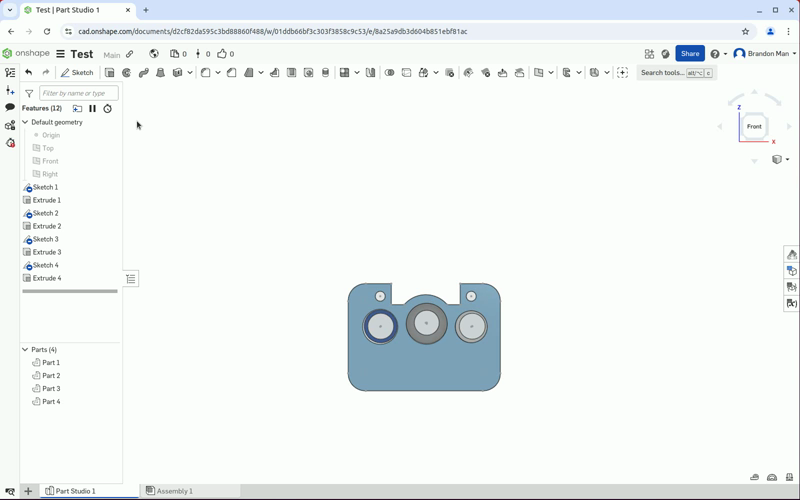
key(shift+7)
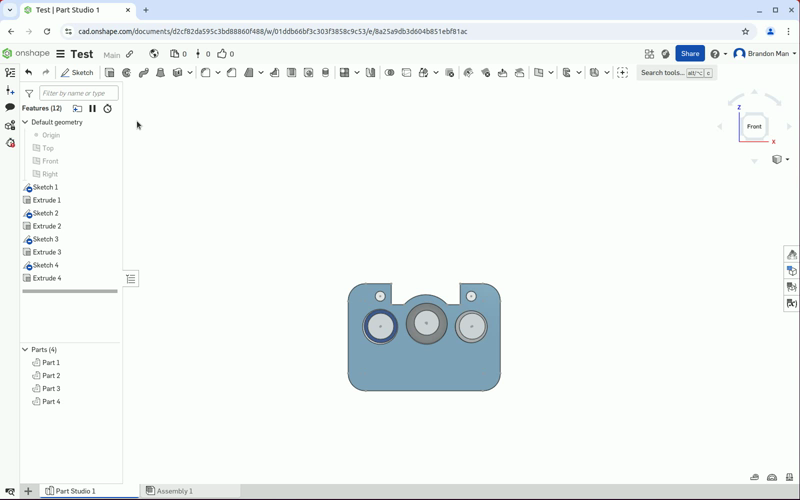
key(left, 2)
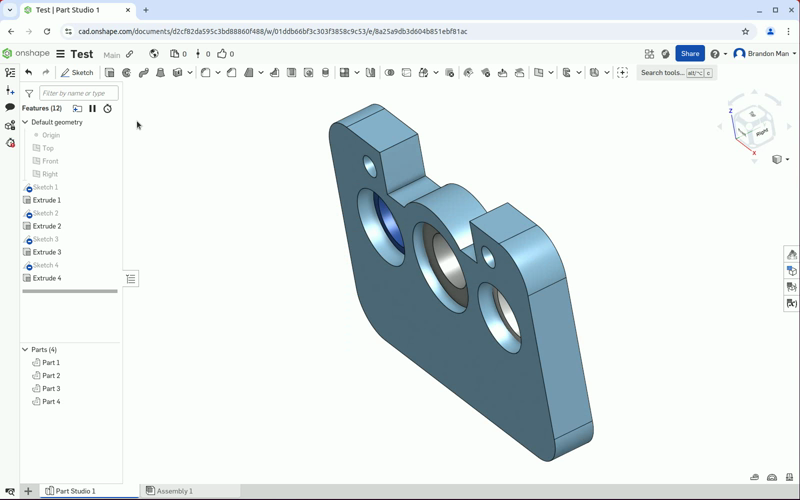
key(down, 2)
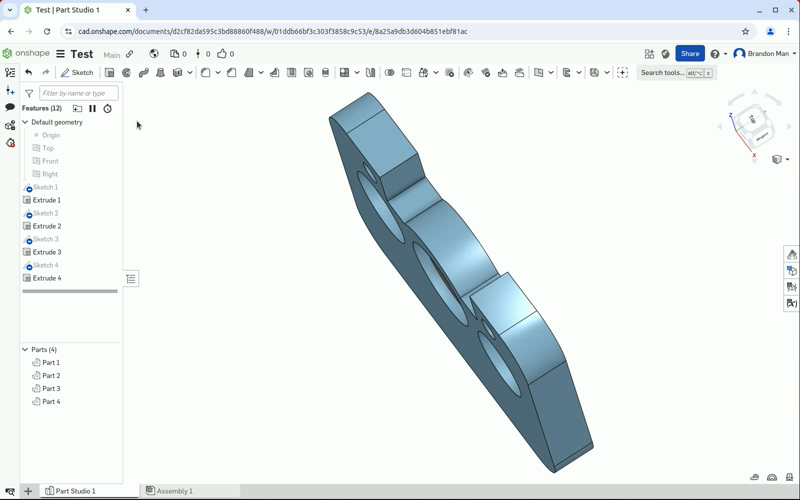
key(up, 2)
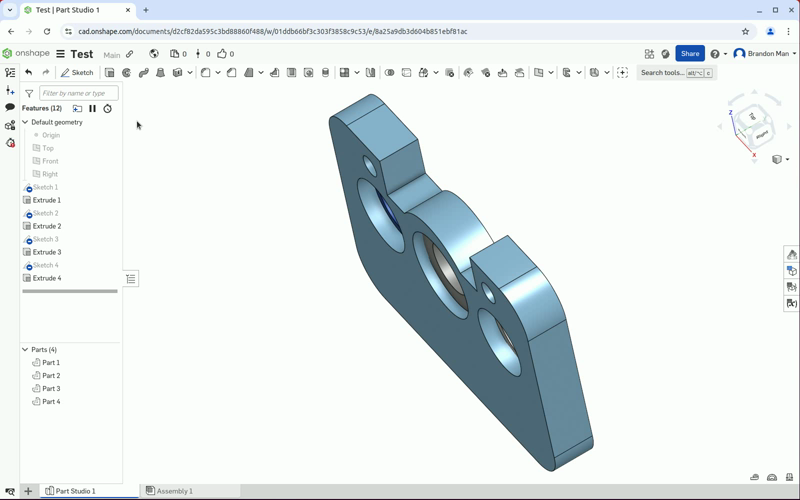
key(right, 2)
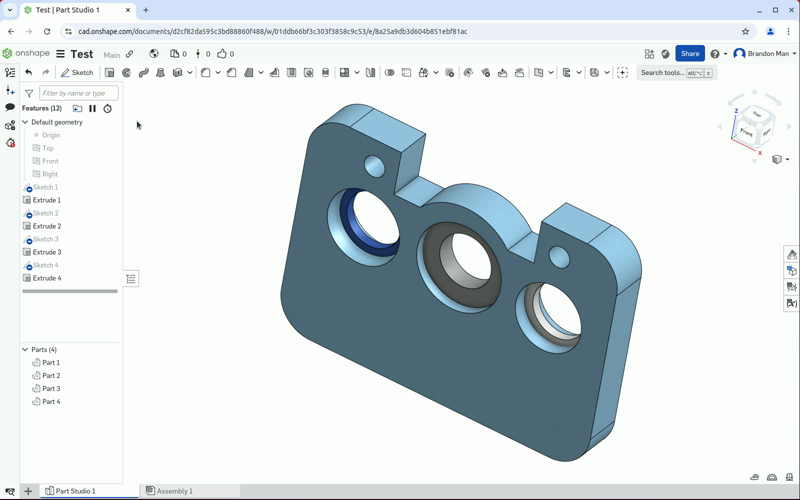
mouse_move(73, 189)
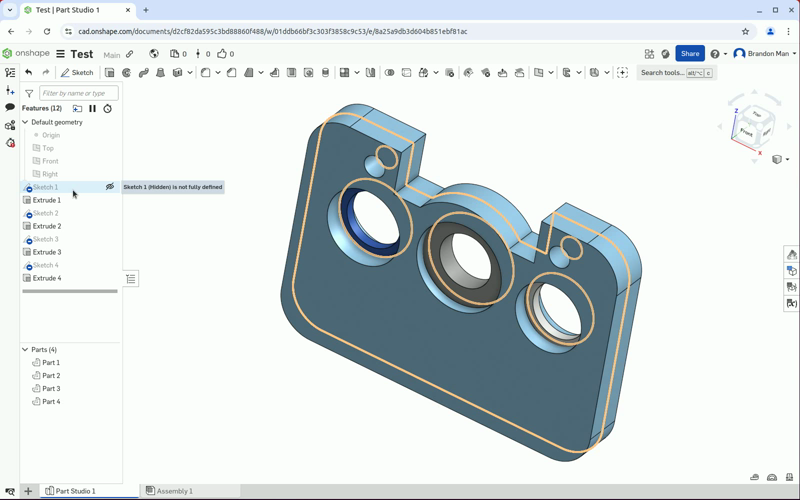
click(73, 189)